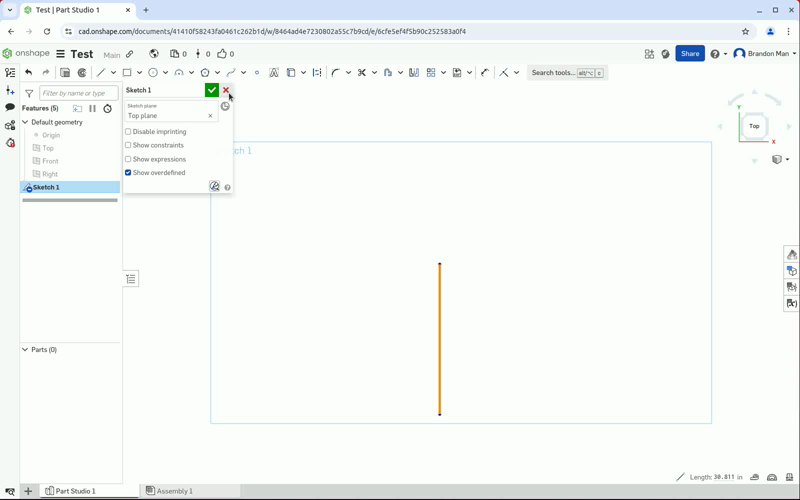
key(shift+h)
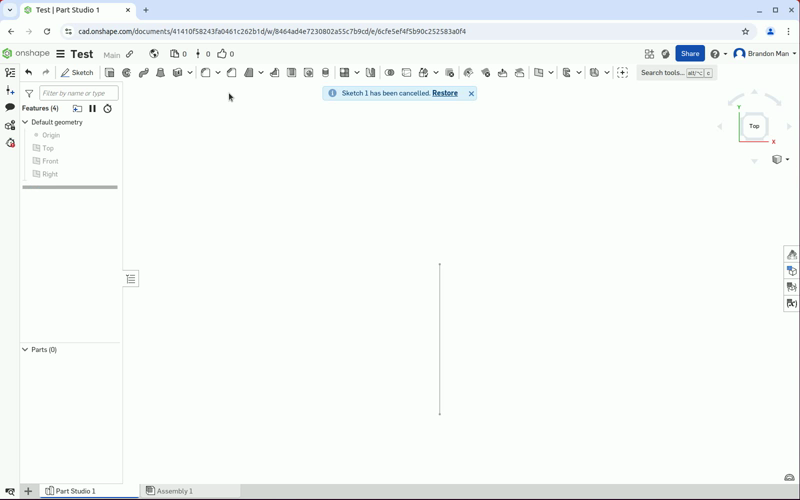
mouse_move(73, 352)
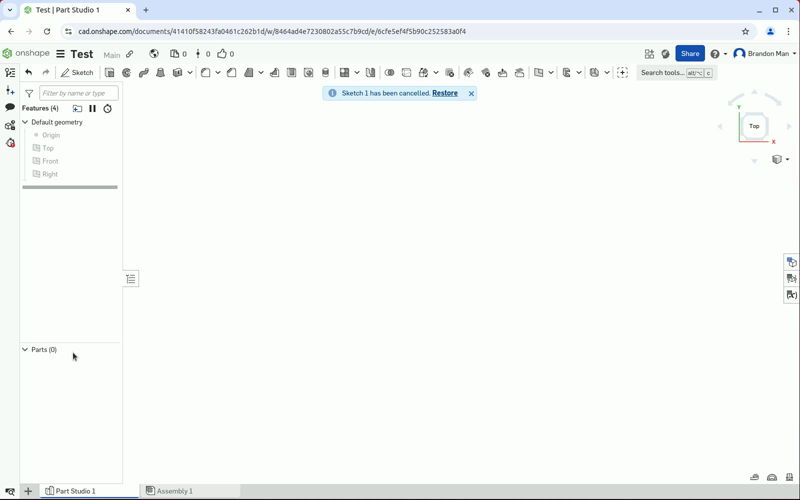
key(y)
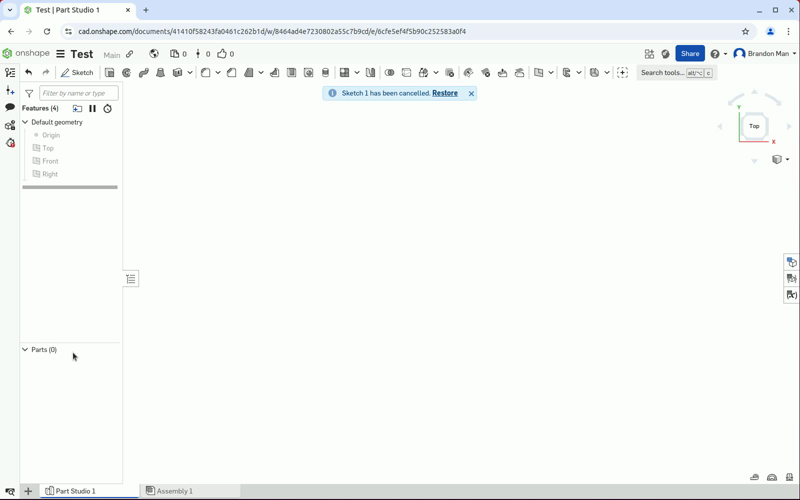
key(shift+p)
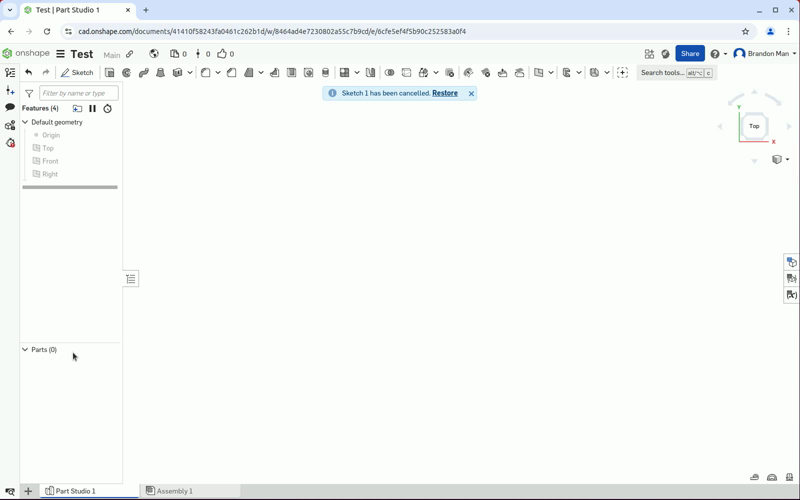
key(space)
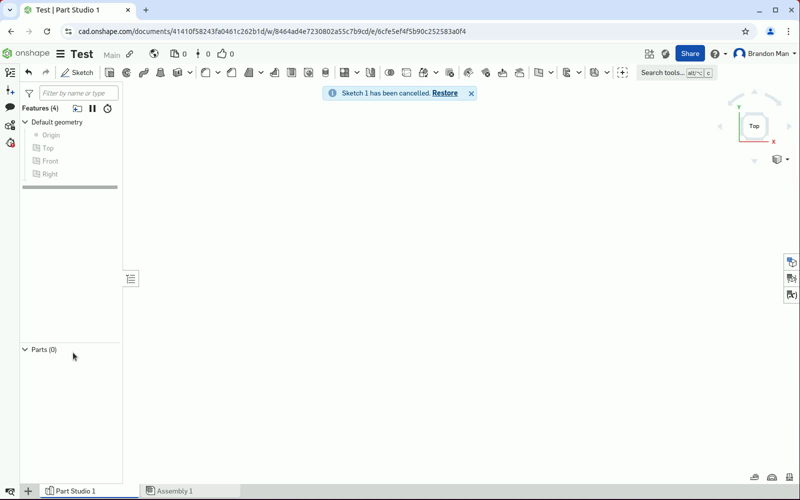
key_down(shift)
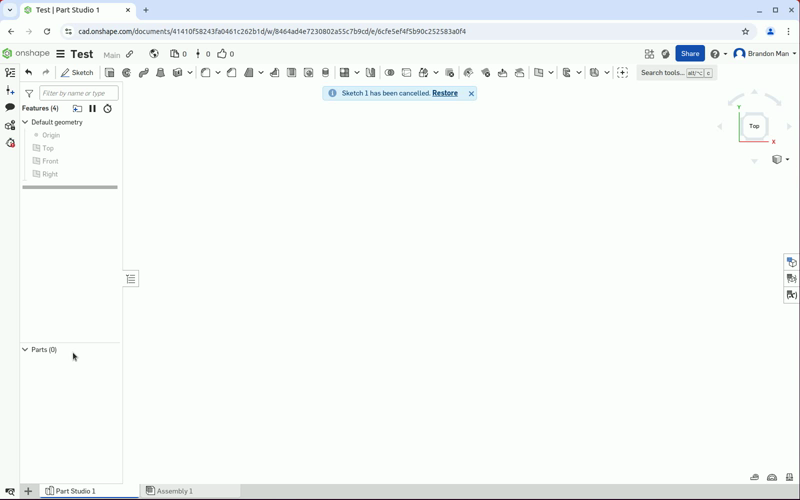
key(up)
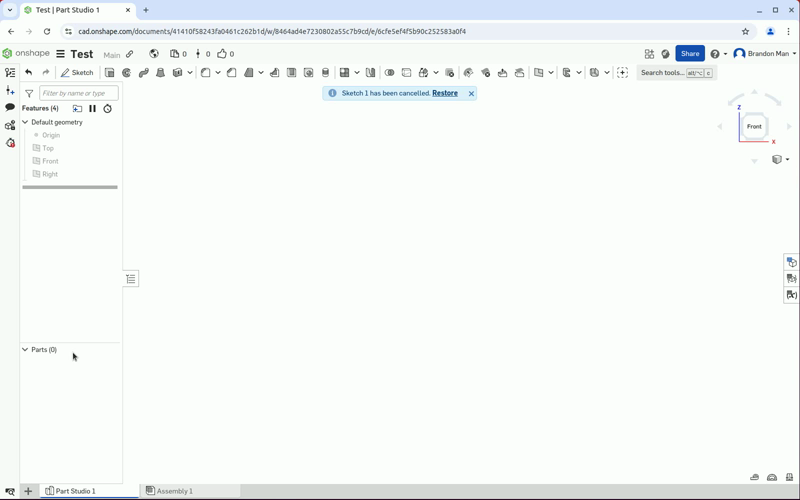
key_up(shift)
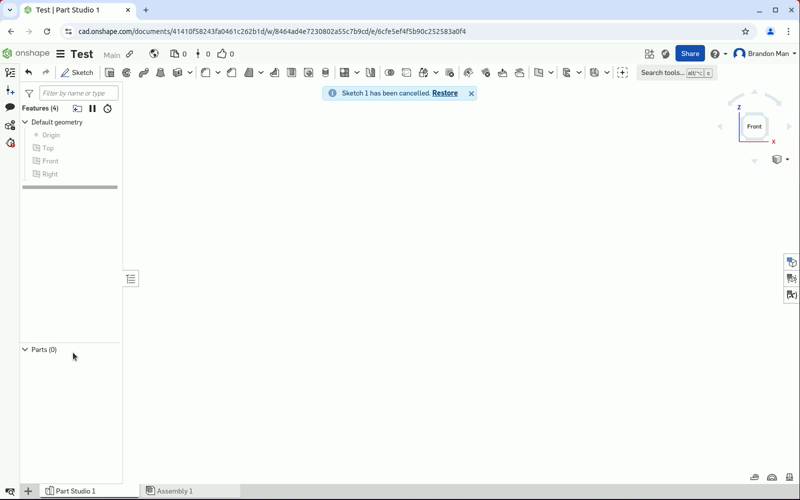
key(space)
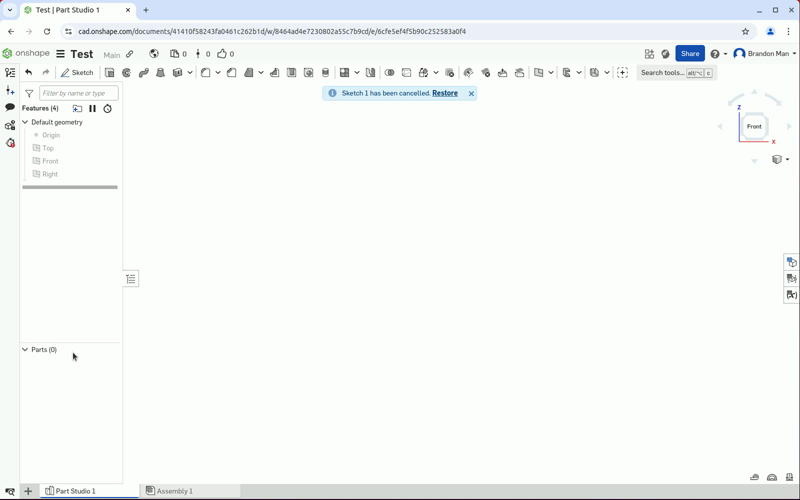
key_down(shift)
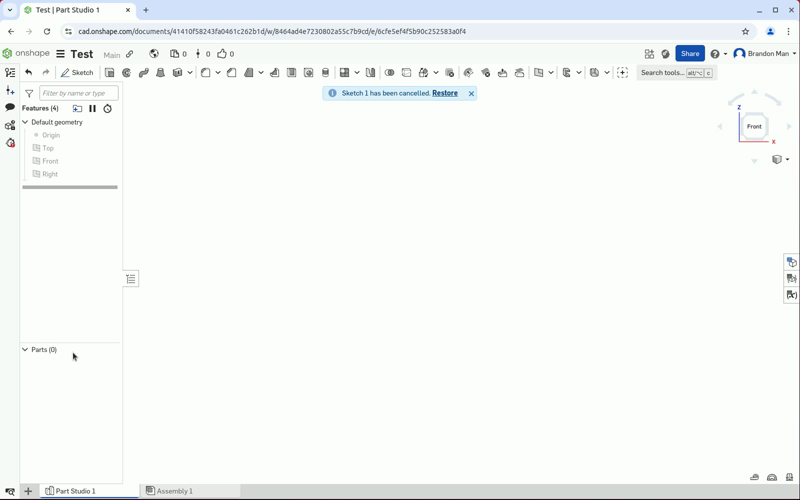
key(left)
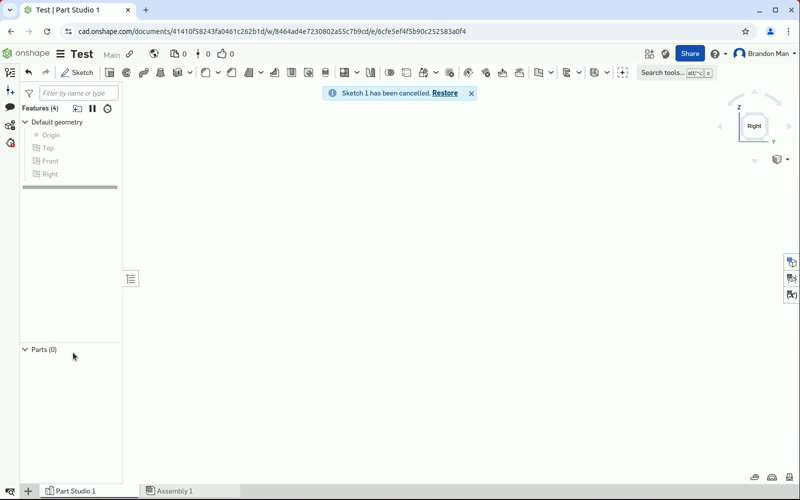
key_up(shift)
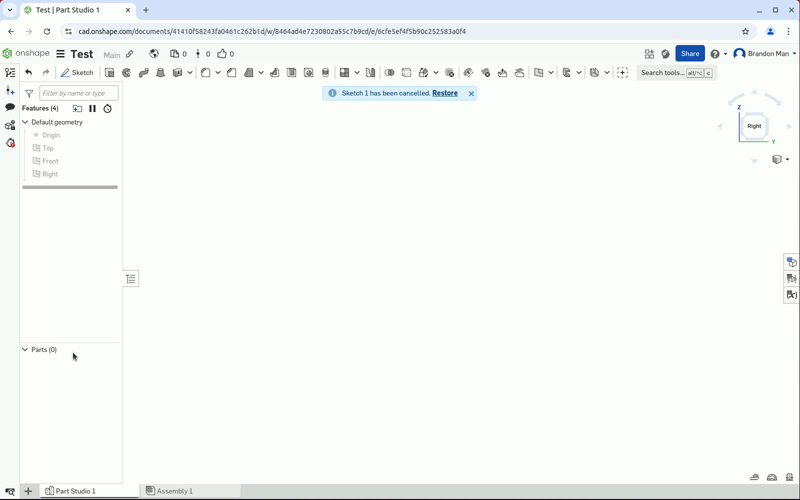
mouse_move(73, 352)
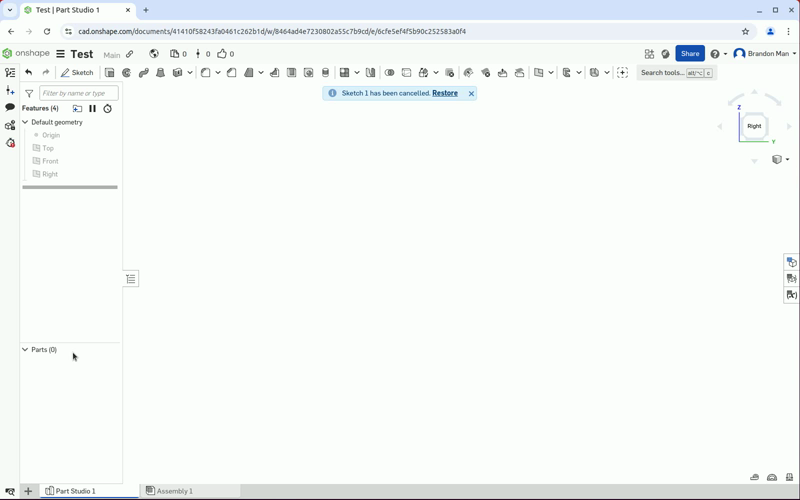
key(shift+y)
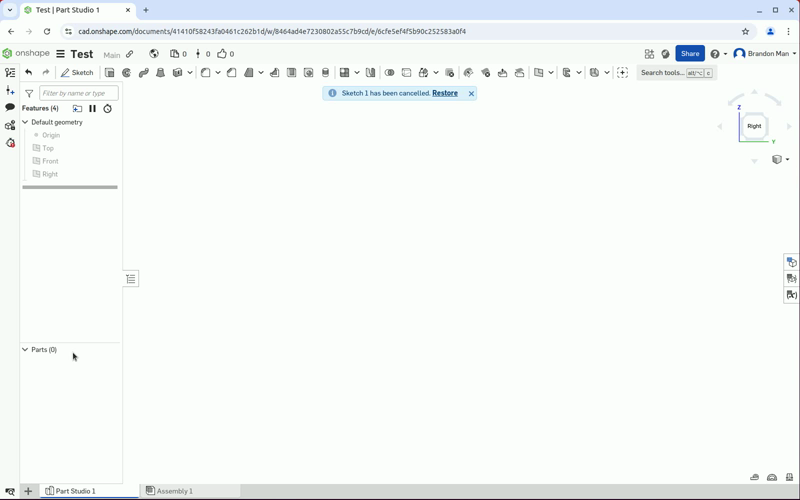
key(shift+s)
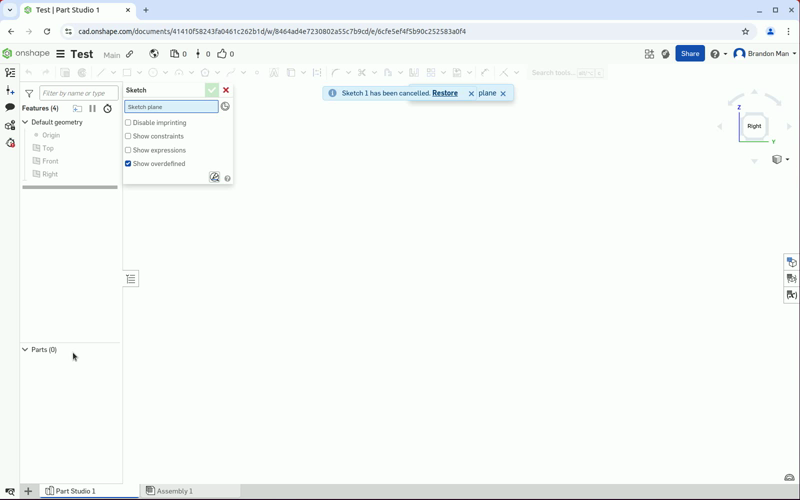
mouse_move(73, 176)
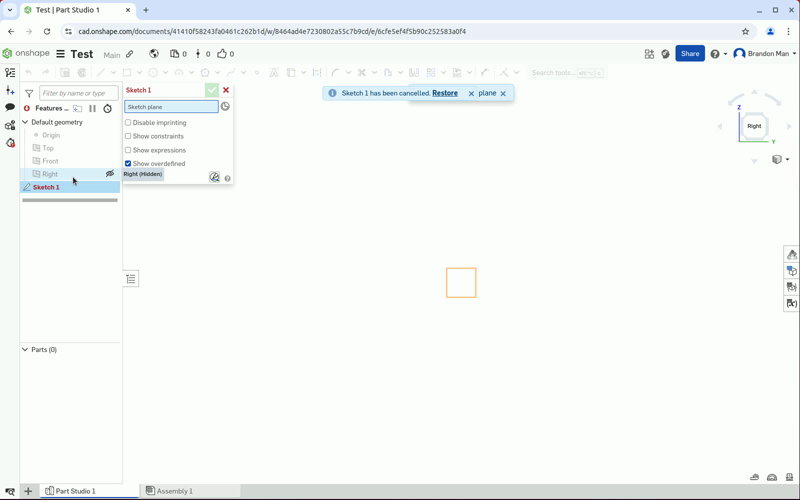
click(73, 176)
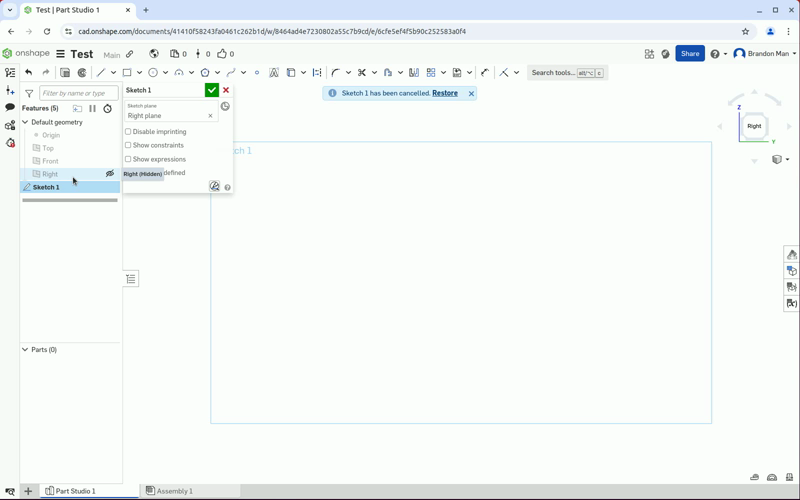
mouse_move(73, 352)
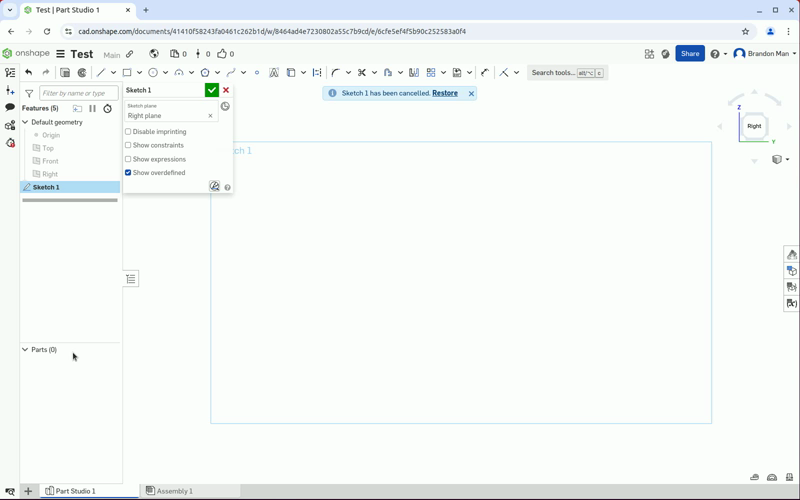
key(y)
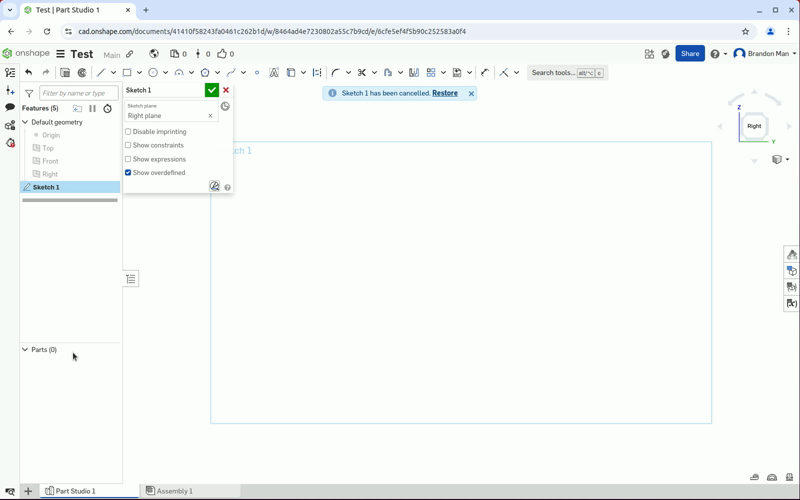
key(l)
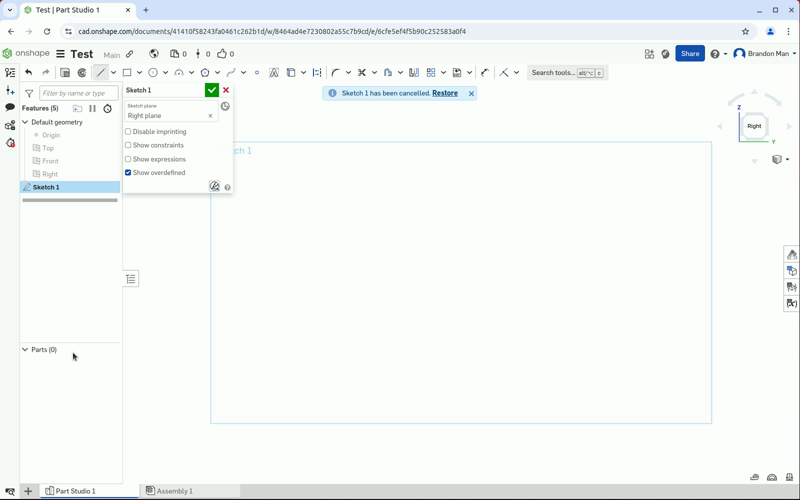
key_down(shift)
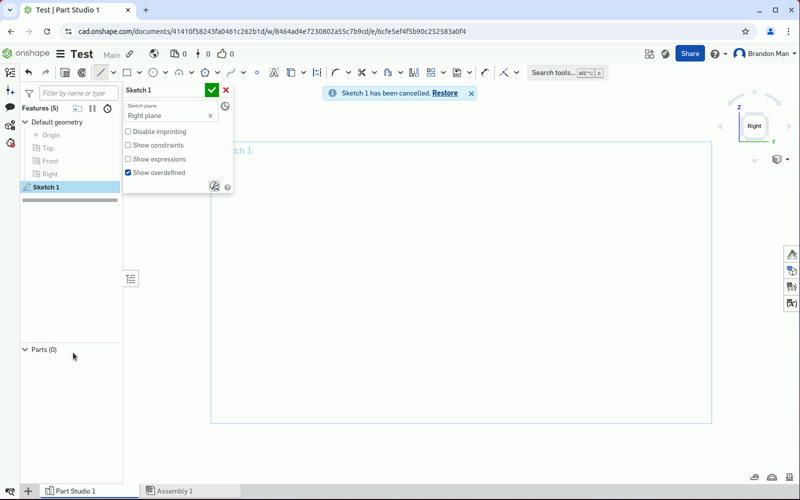
mouse_move(348, 280)
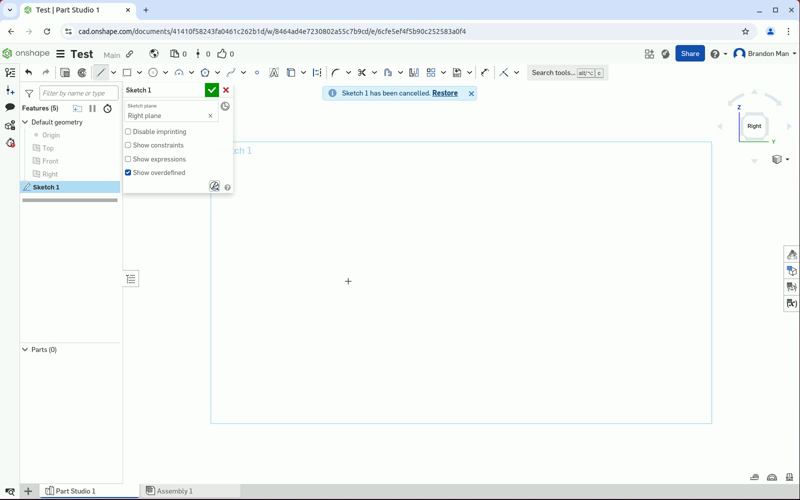
click(348, 280)
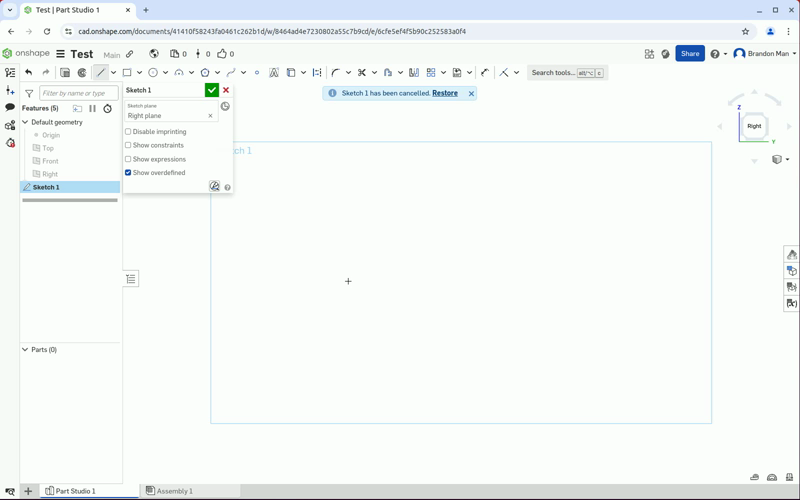
key_up(shift)
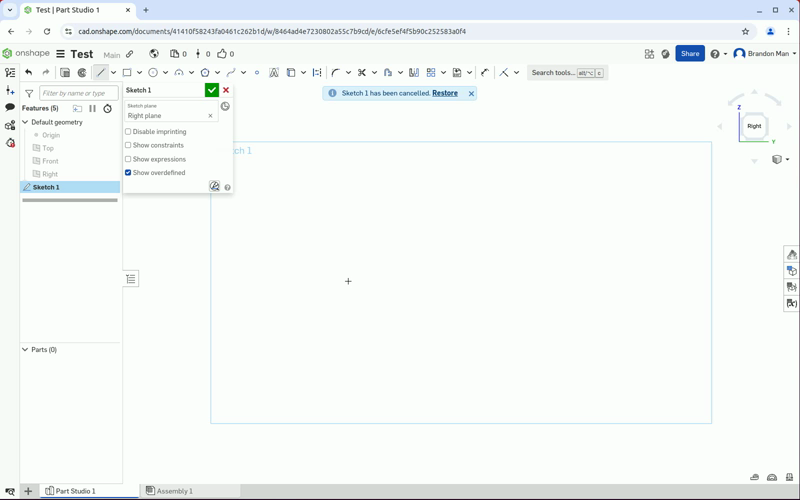
key_down(shift)
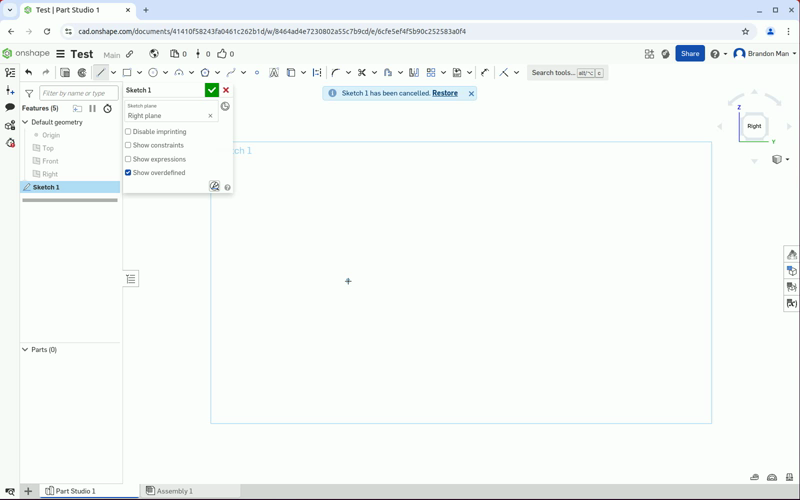
mouse_move(460, 280)
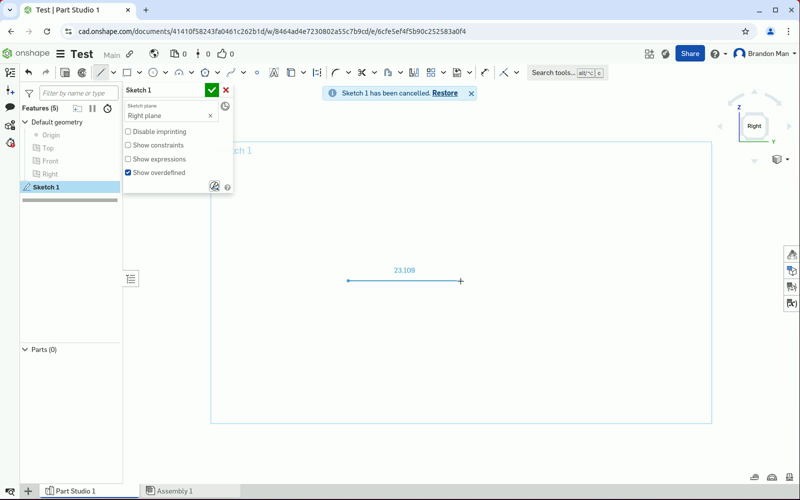
click(460, 280)
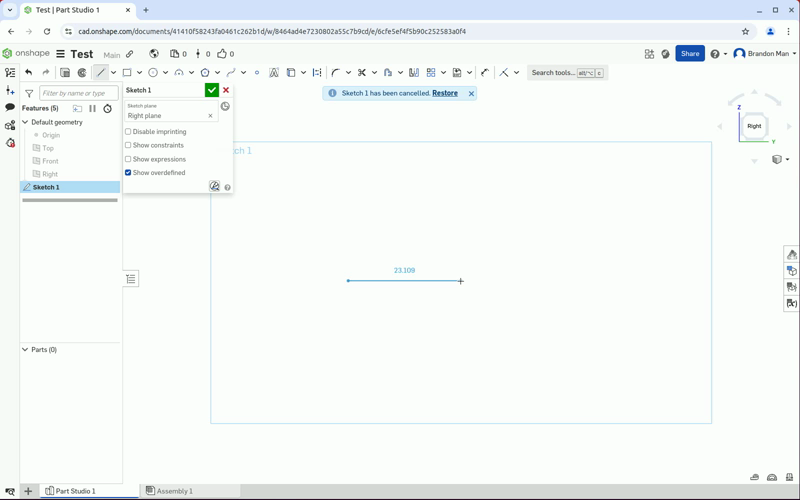
key_up(shift)
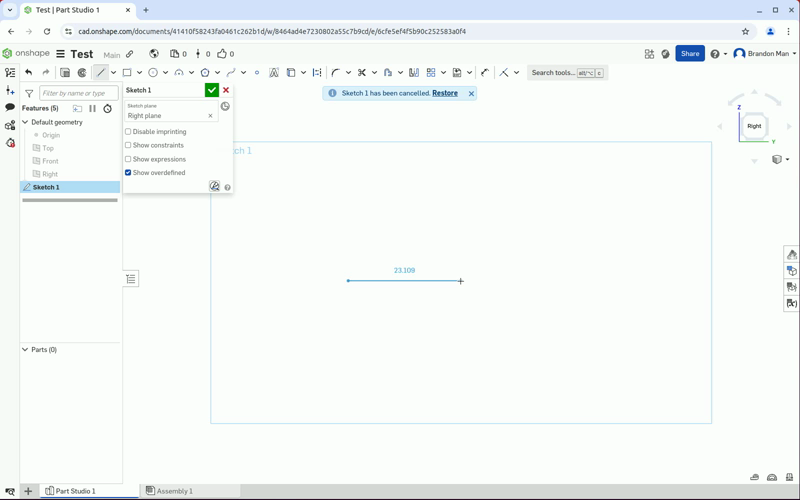
key_down(shift)
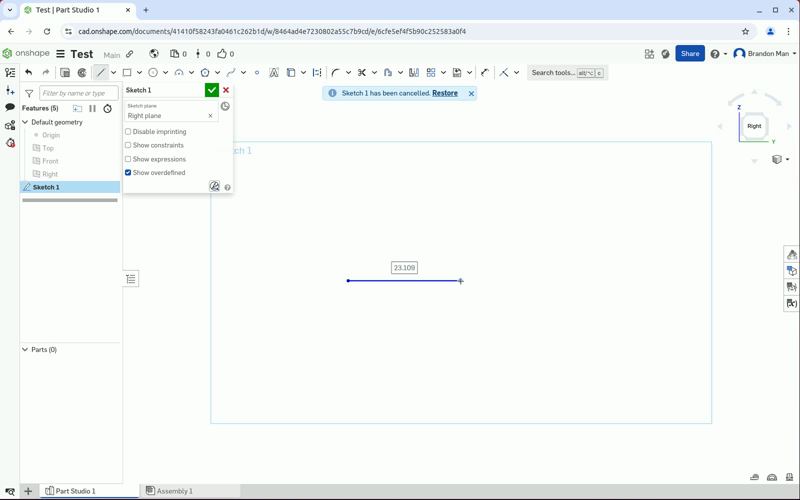
mouse_move(490, 280)
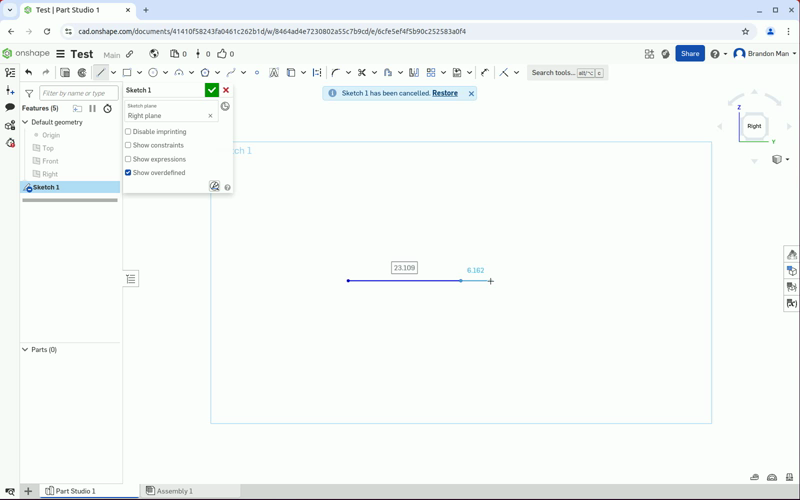
mouse_move(460, 275)
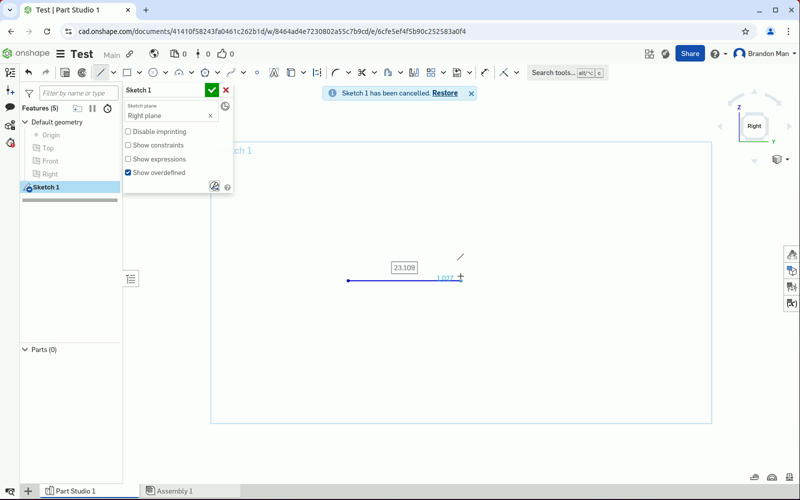
scroll(6)
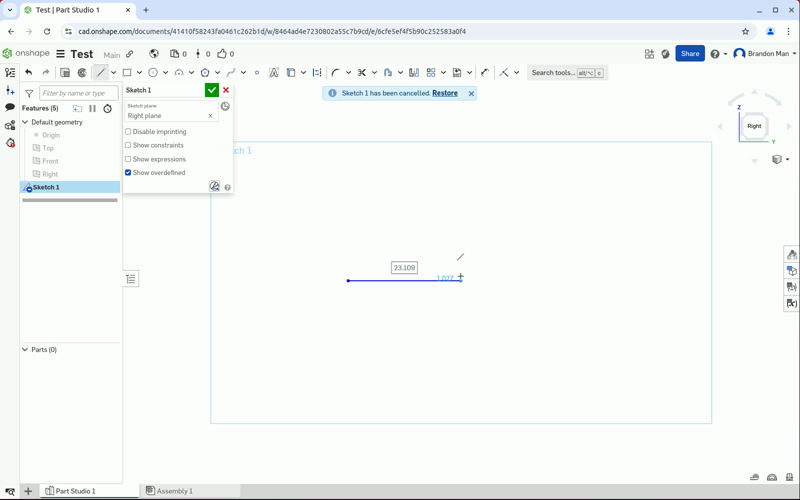
scroll(6)
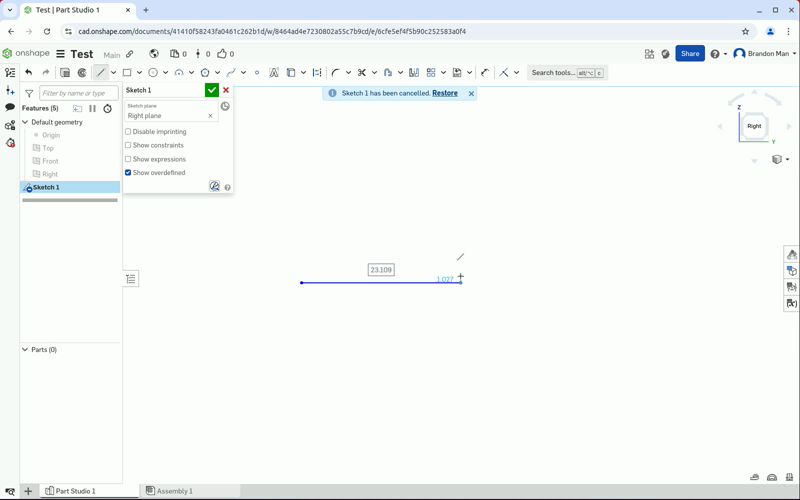
scroll(6)
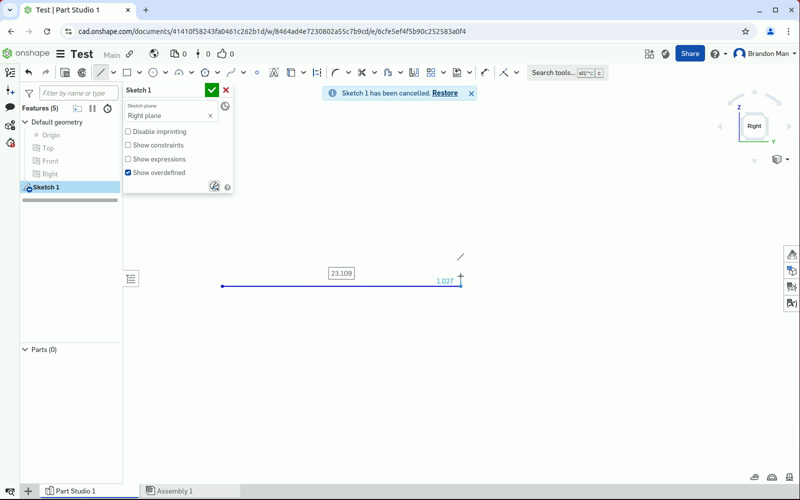
scroll(6)
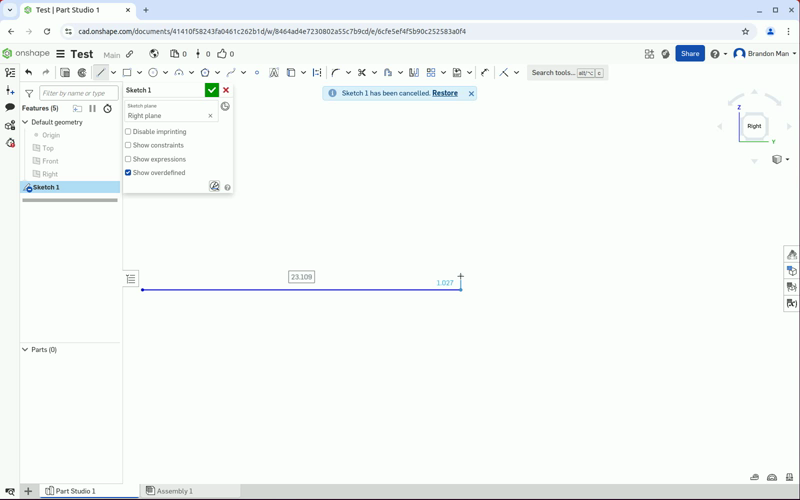
scroll(6)
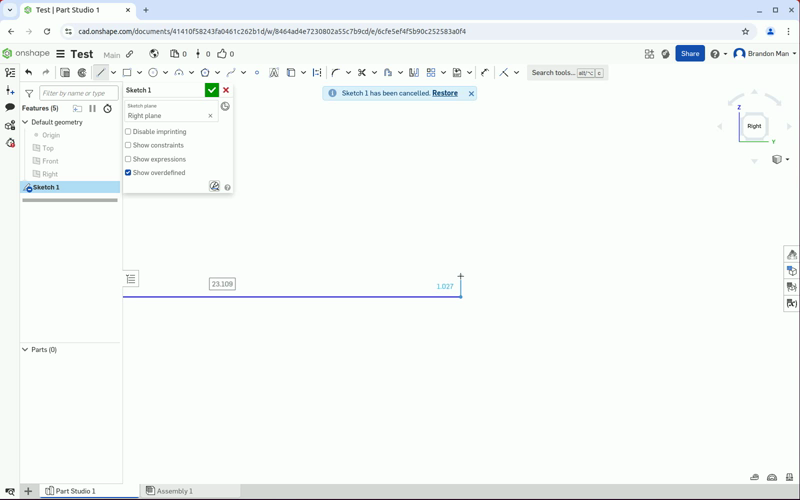
scroll(6)
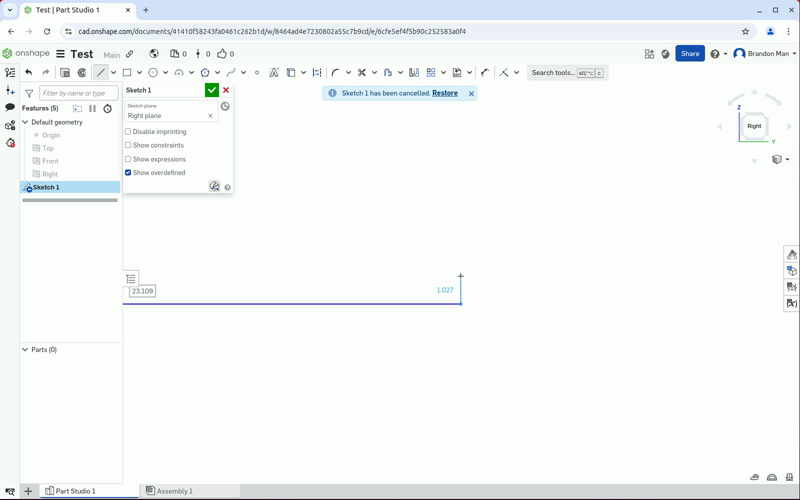
scroll(6)
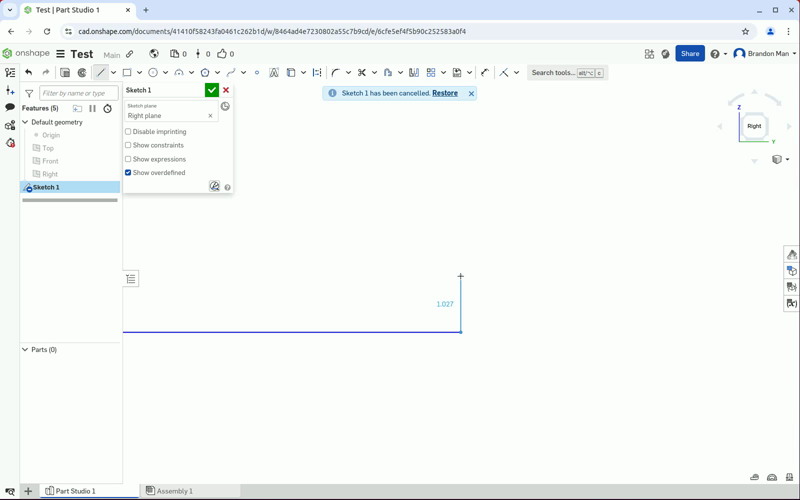
click(460, 275)
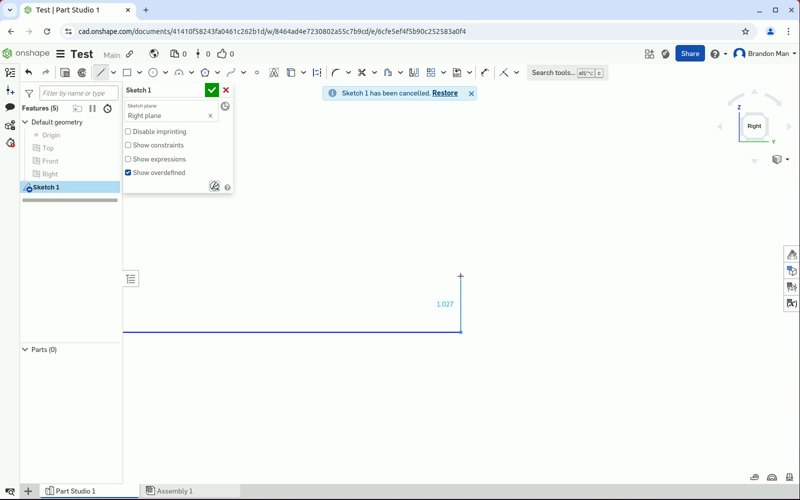
scroll(-6)
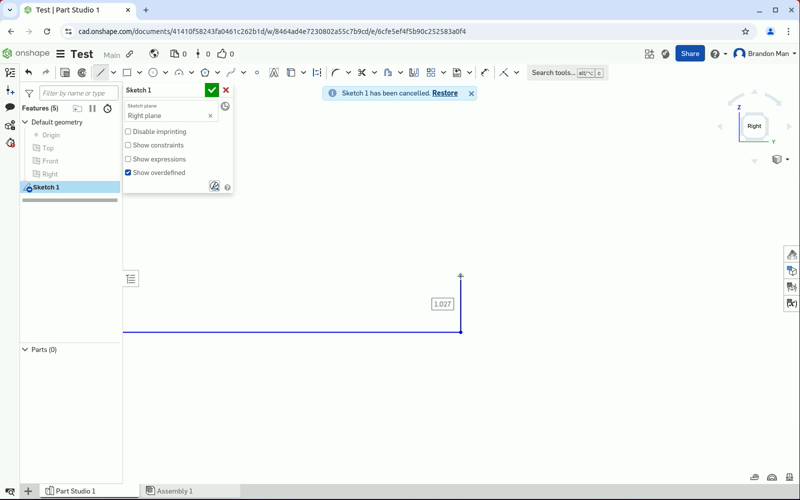
scroll(-6)
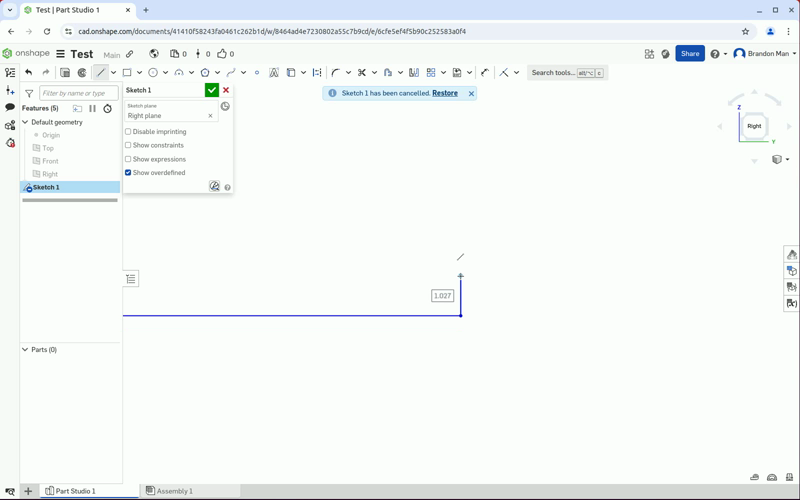
scroll(-6)
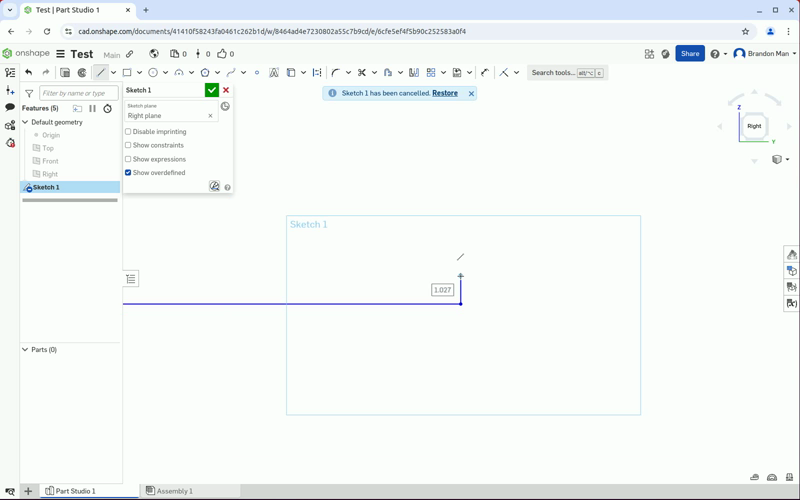
scroll(-6)
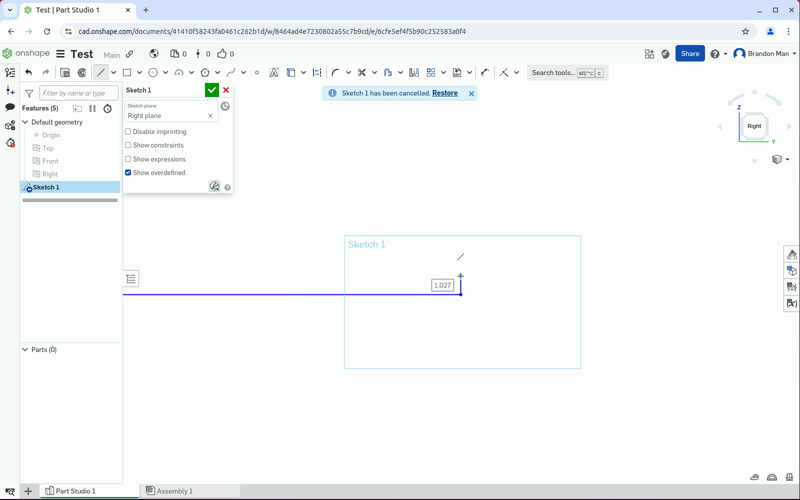
scroll(-6)
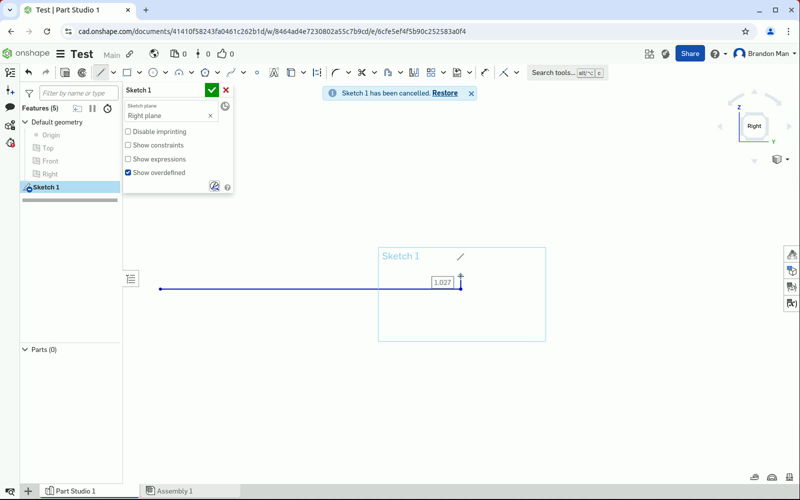
scroll(-6)
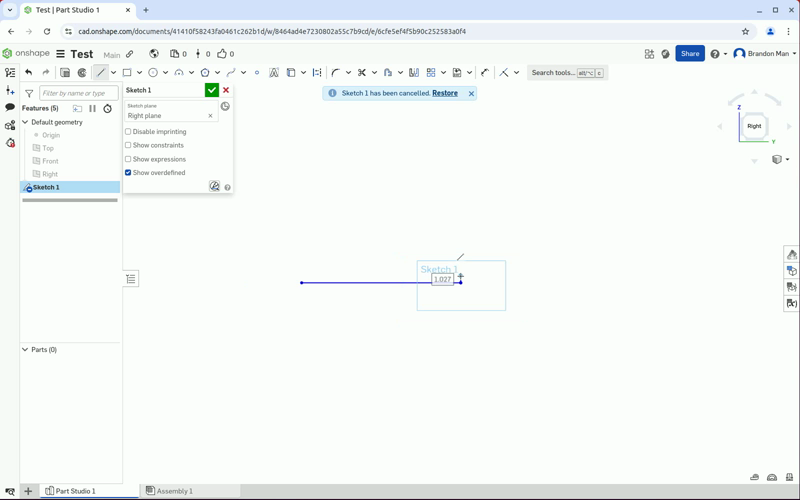
scroll(-6)
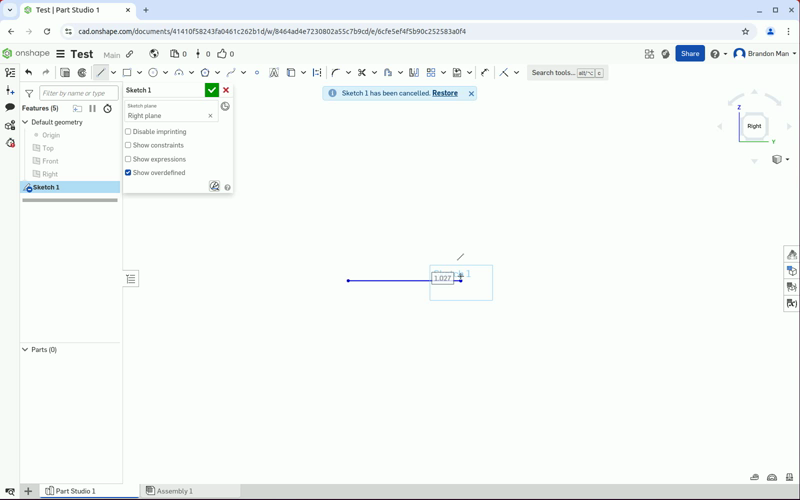
key_up(shift)
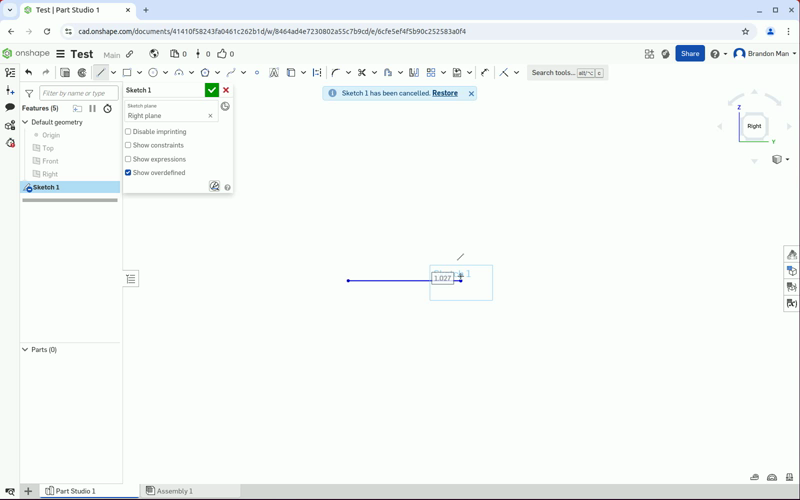
key(esc)
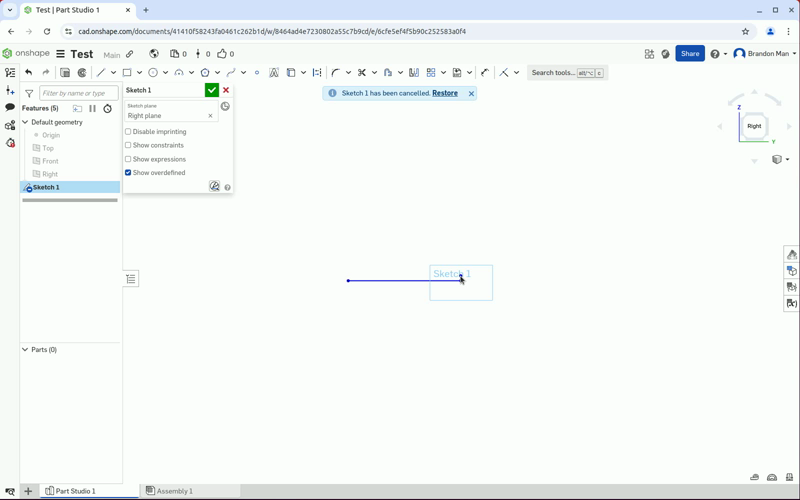
key(a)
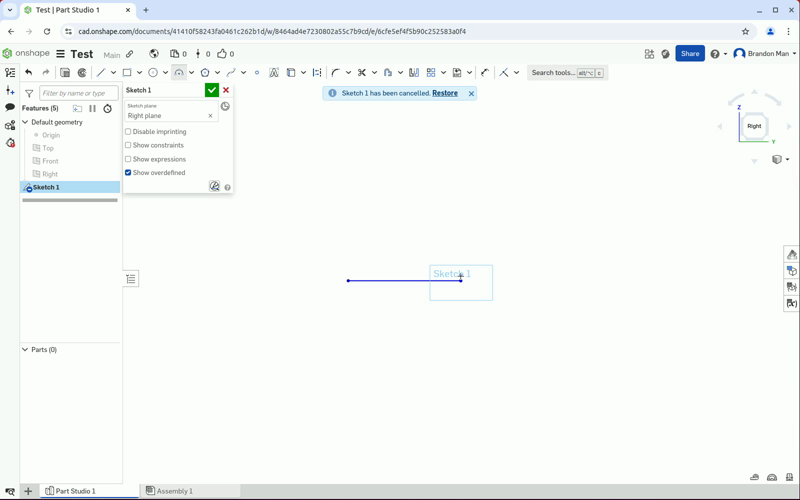
mouse_move(460, 275)
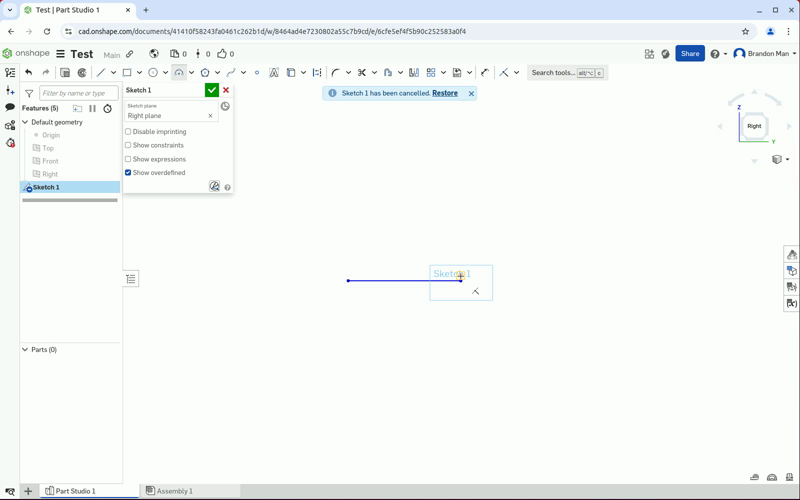
click(460, 275)
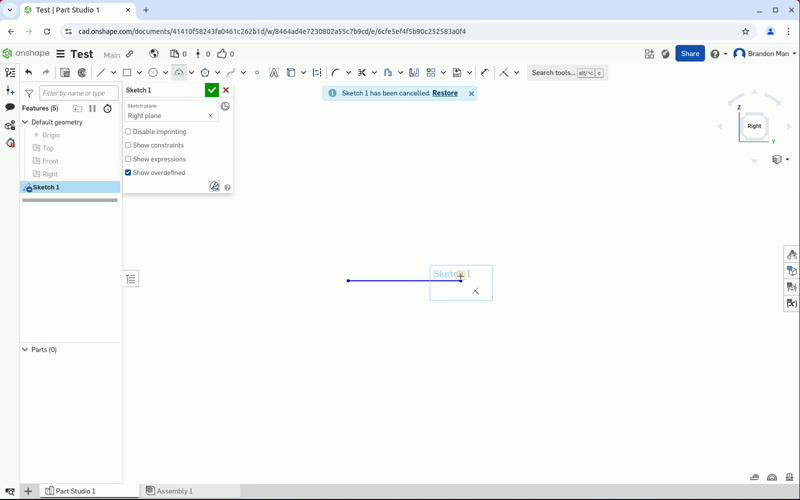
key_down(shift)
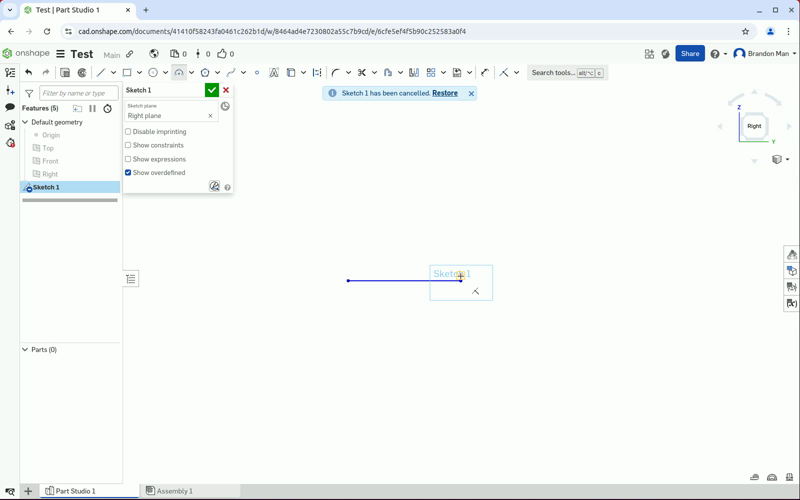
mouse_move(348, 275)
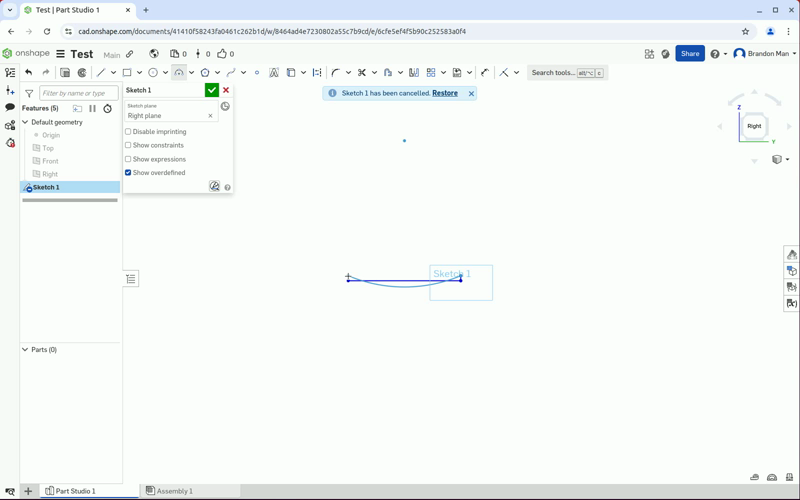
click(348, 275)
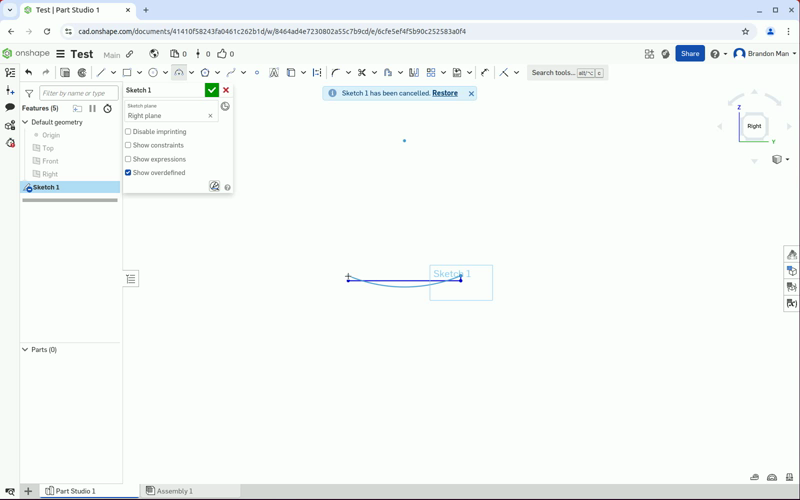
mouse_move(404, 266)
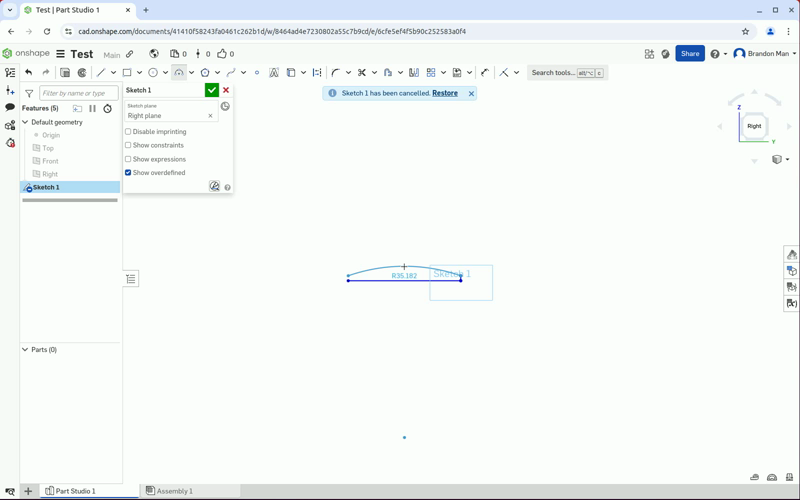
click(404, 266)
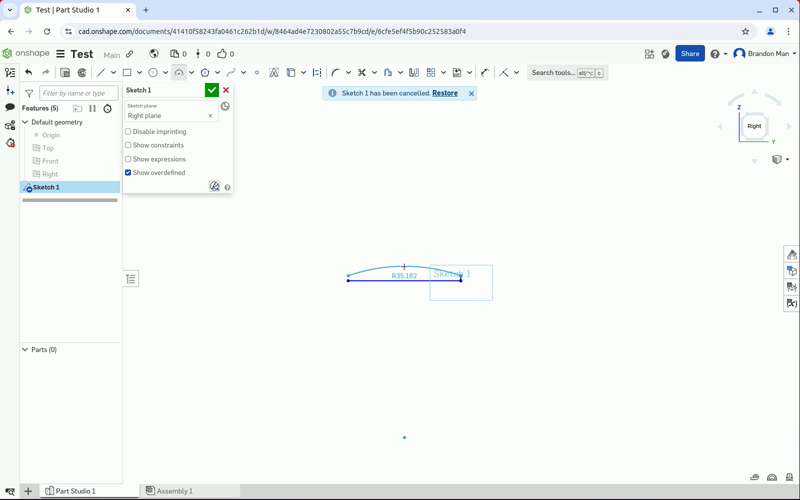
key_up(shift)
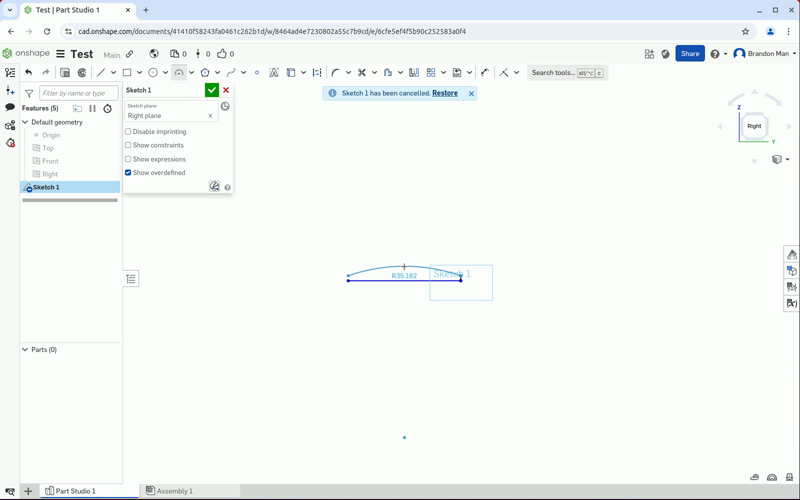
key(esc)
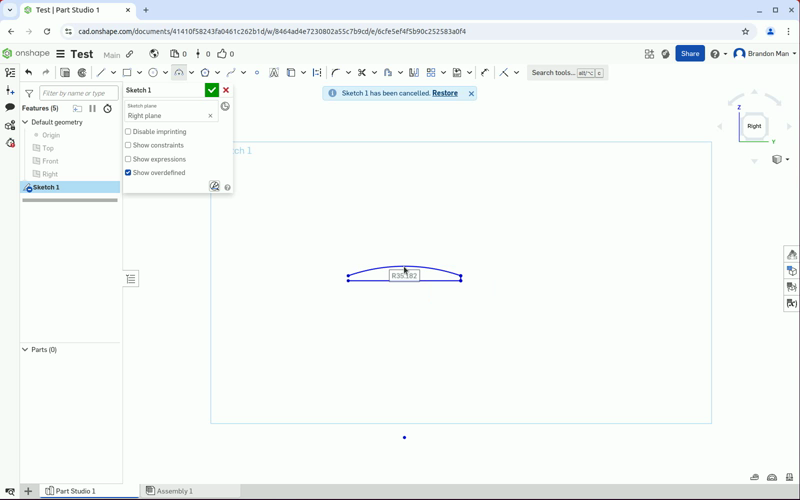
key(l)
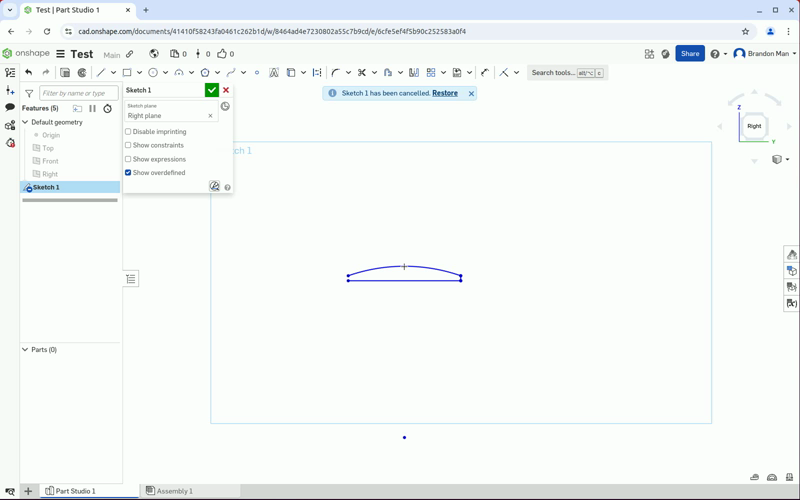
mouse_move(348, 275)
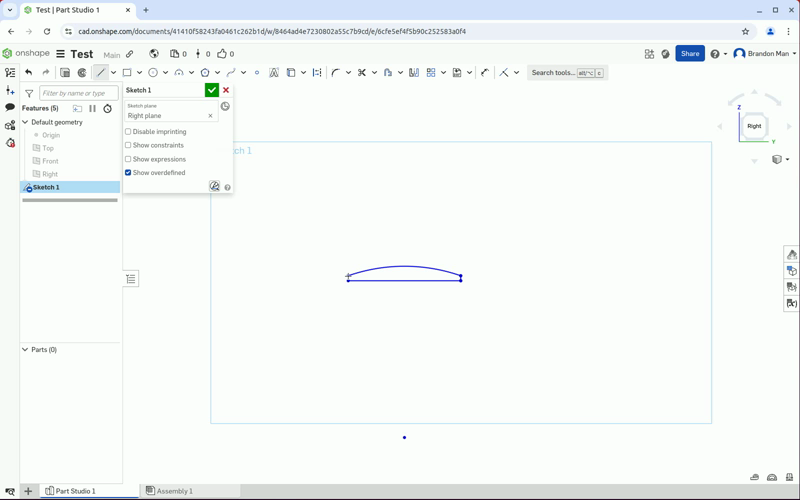
click(348, 275)
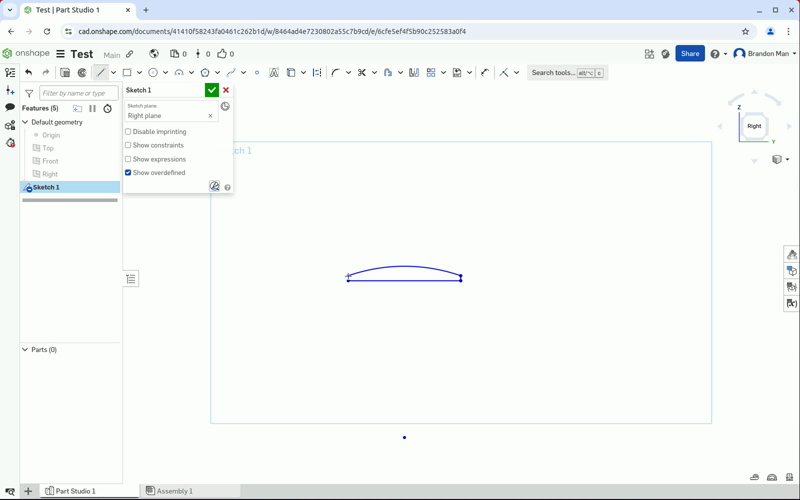
mouse_move(378, 275)
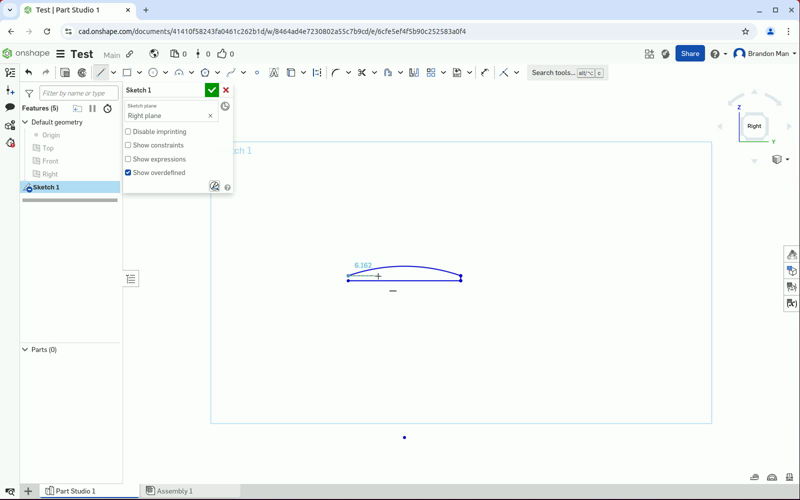
key_down(shift)
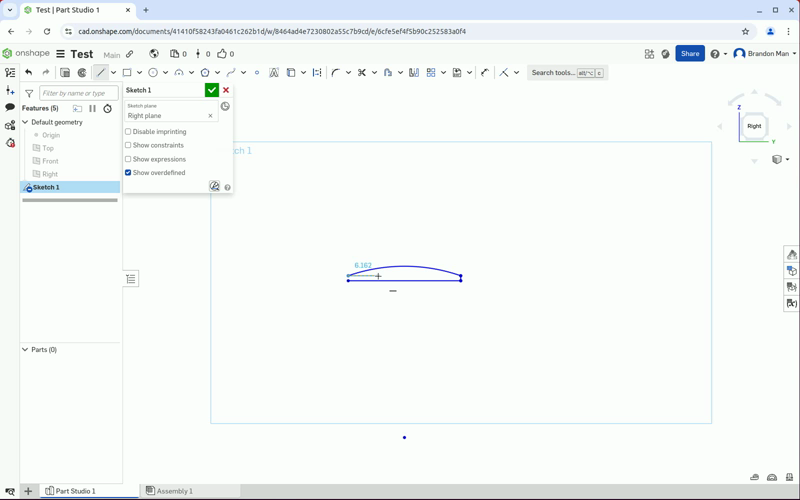
mouse_move(348, 280)
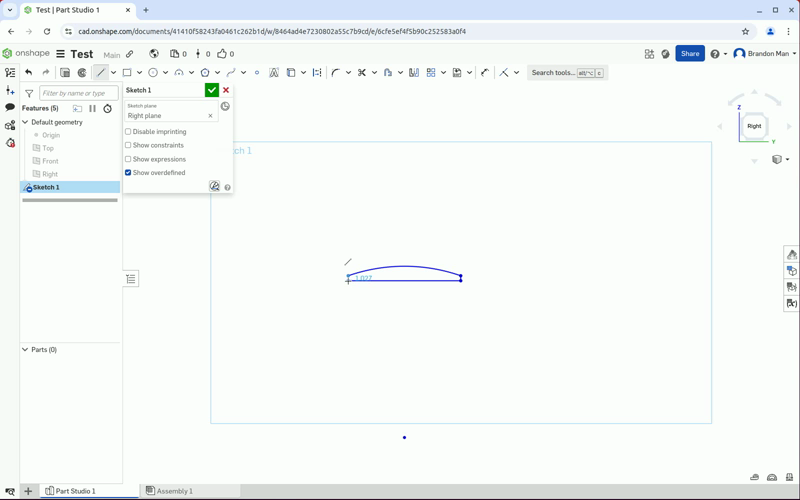
scroll(6)
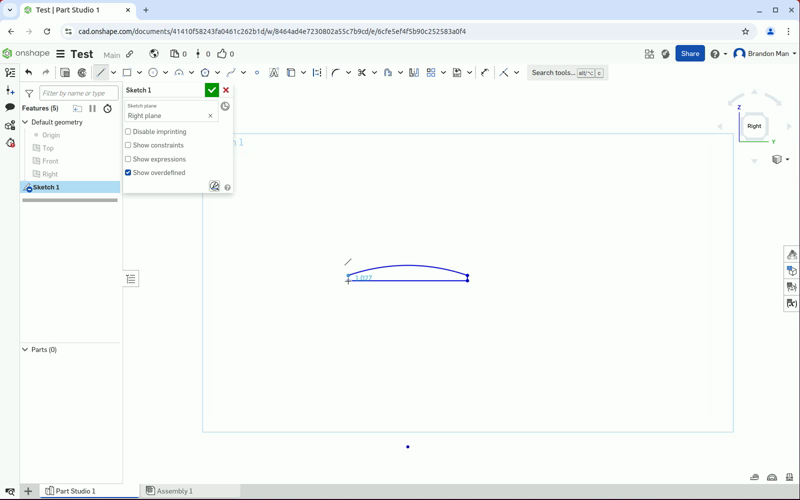
scroll(6)
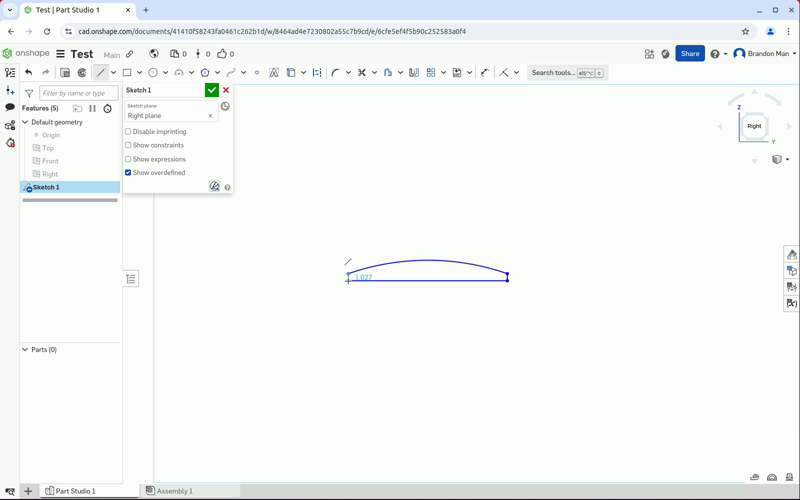
scroll(6)
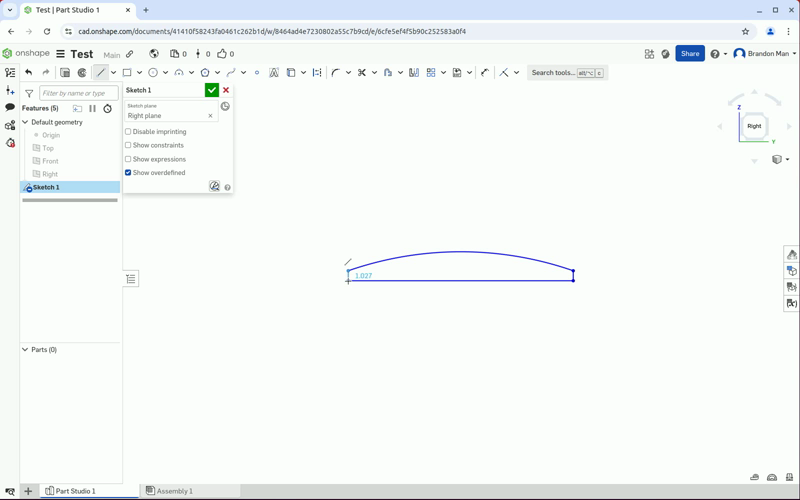
scroll(6)
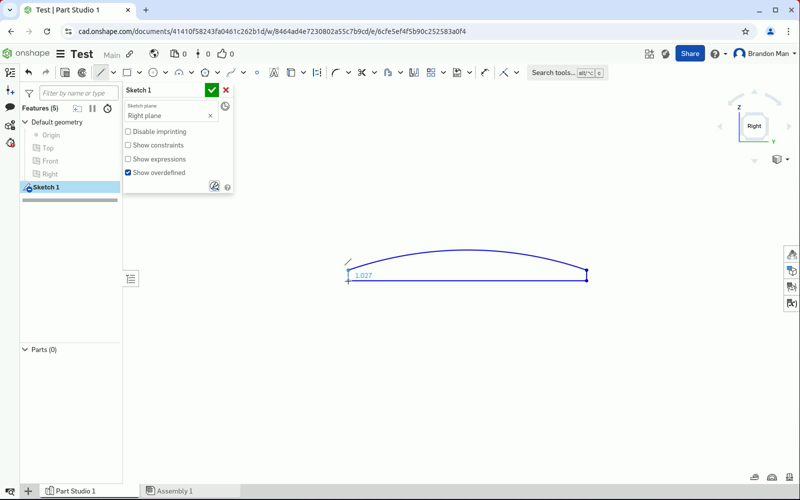
scroll(6)
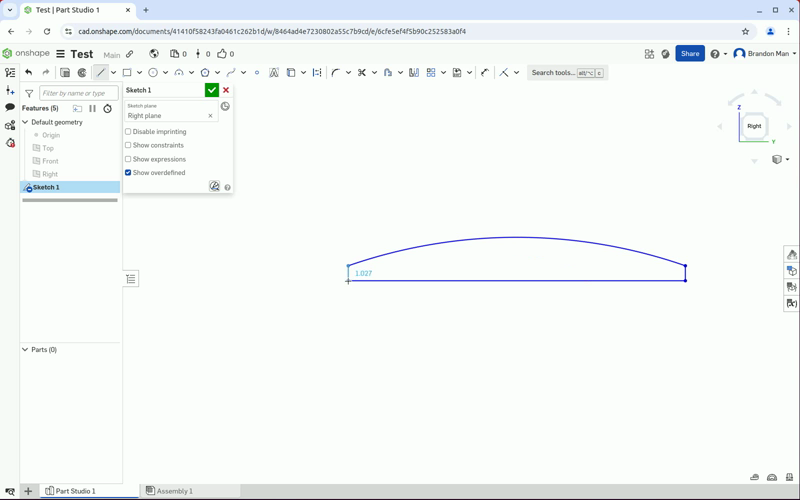
scroll(6)
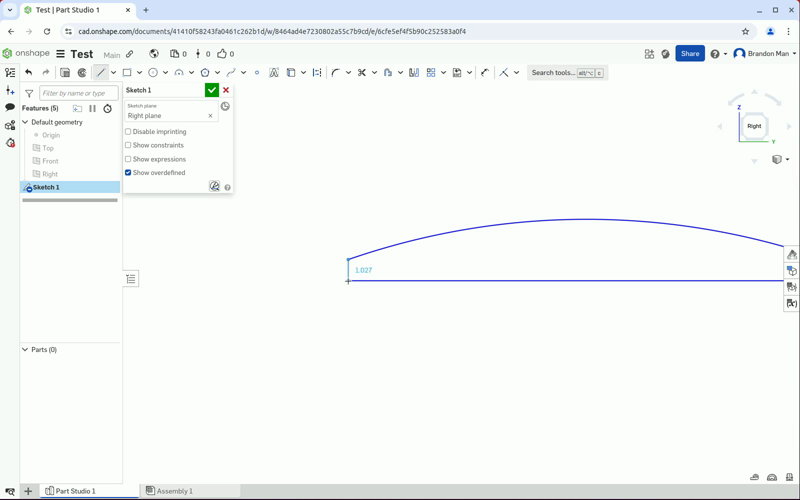
scroll(6)
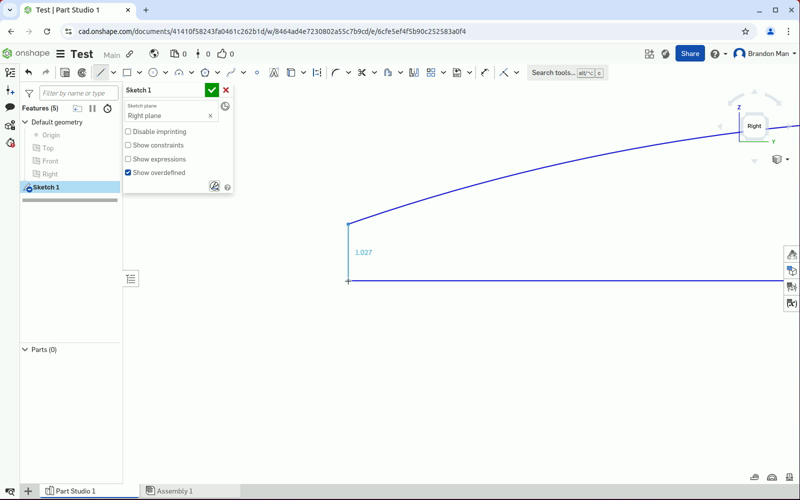
key_up(shift)
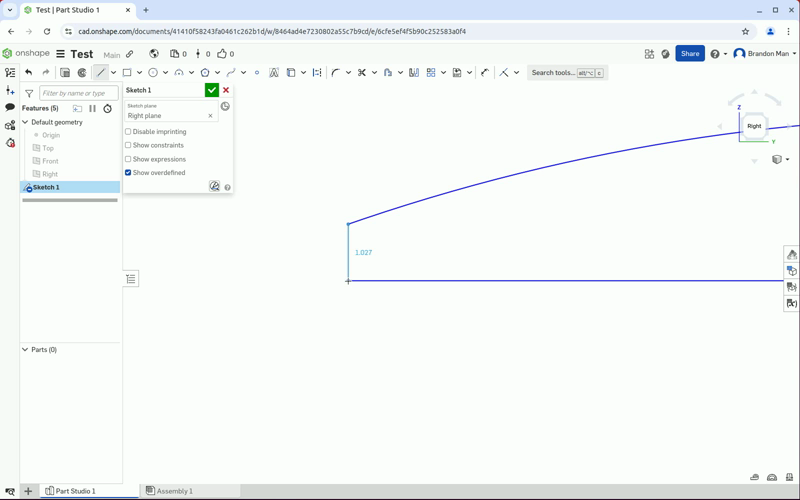
click(348, 280)
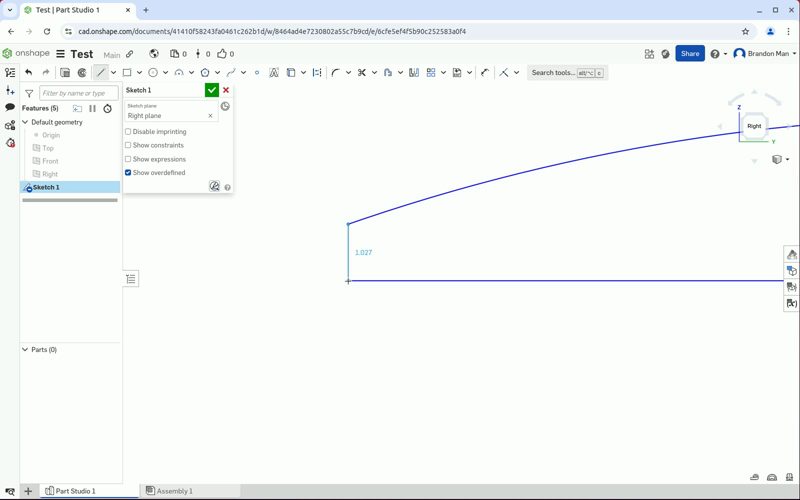
scroll(-6)
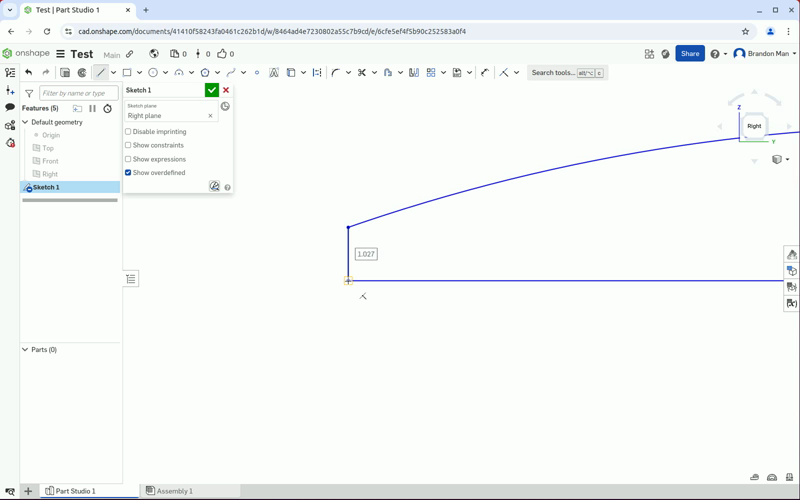
scroll(-6)
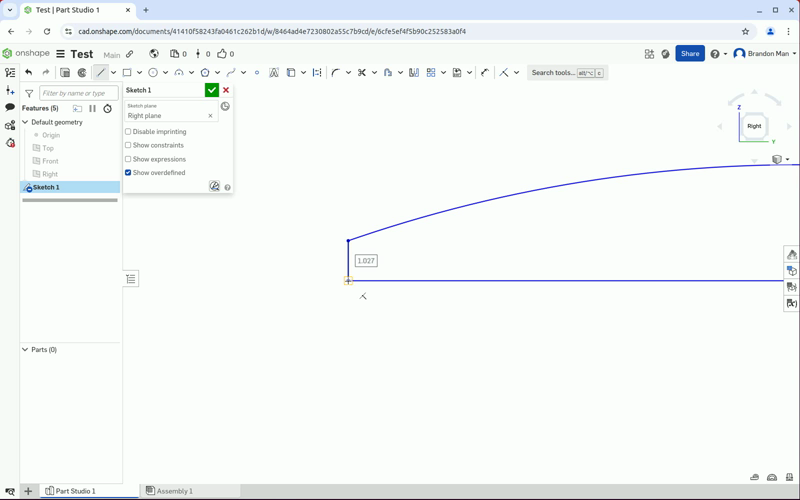
scroll(-6)
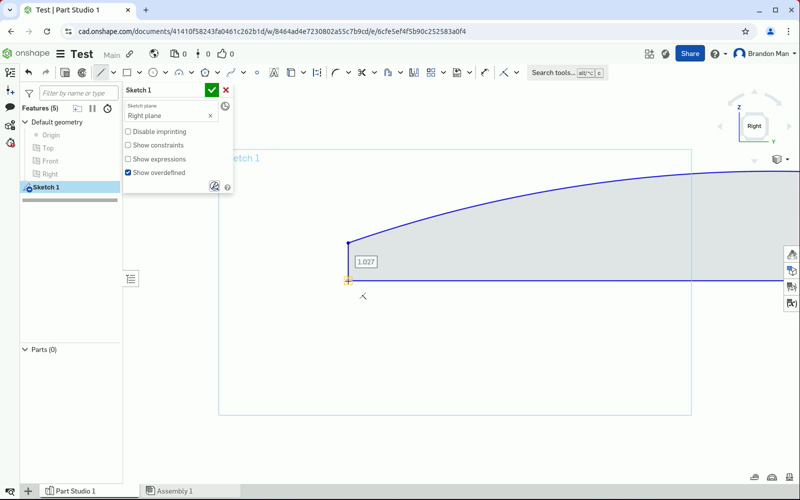
scroll(-6)
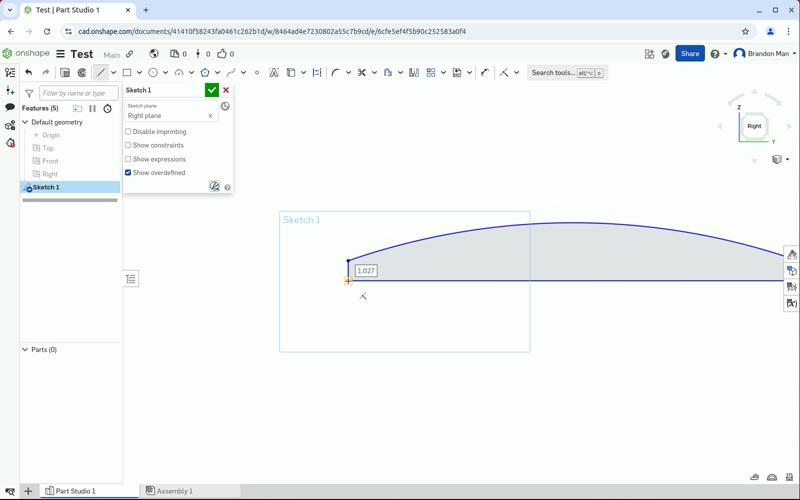
scroll(-6)
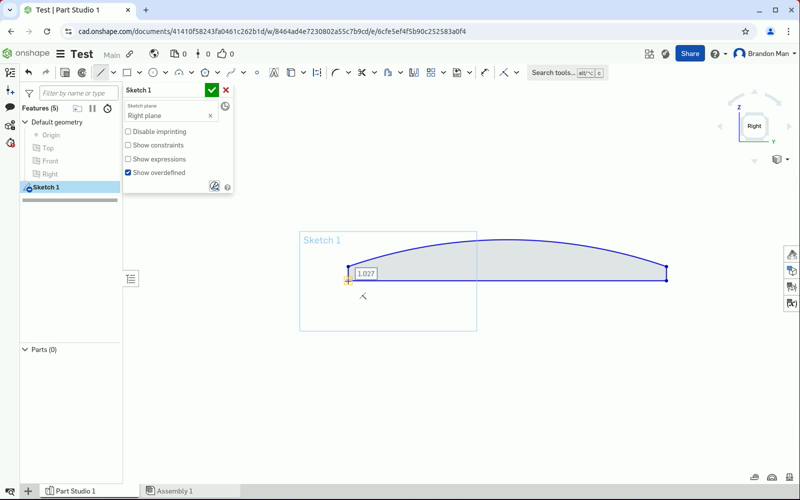
scroll(-6)
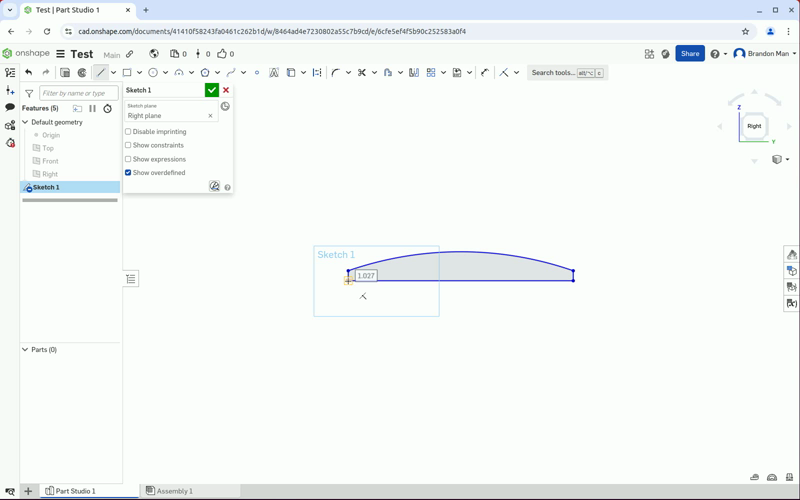
scroll(-6)
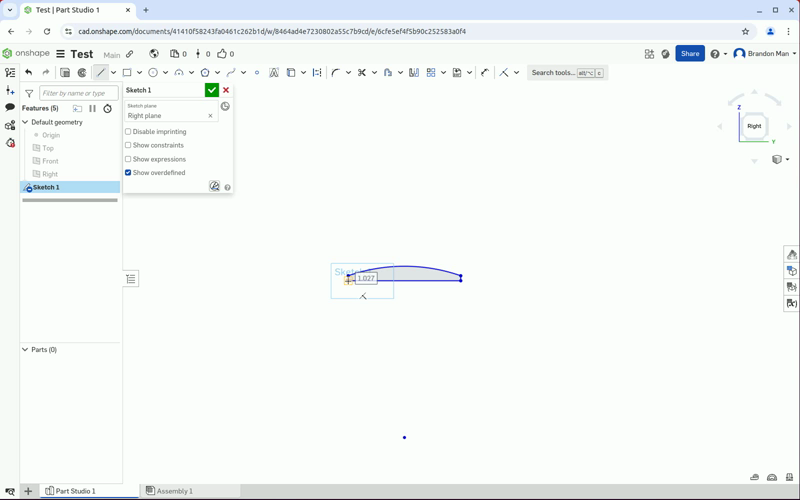
key(esc)
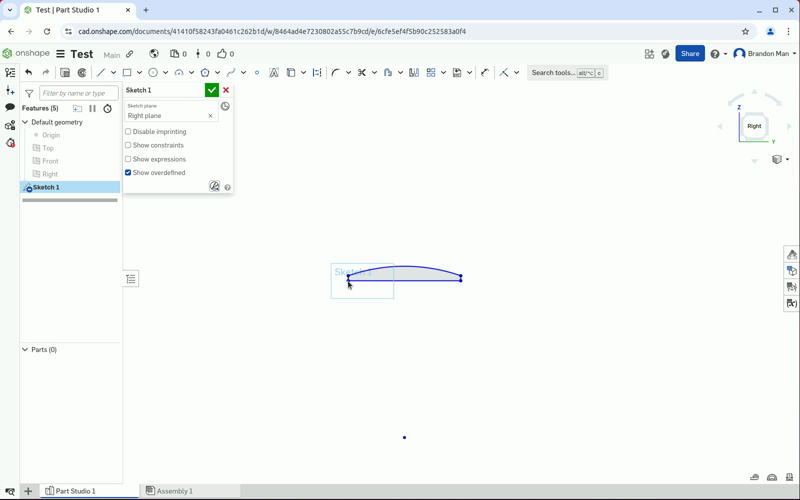
mouse_move(415, 276)
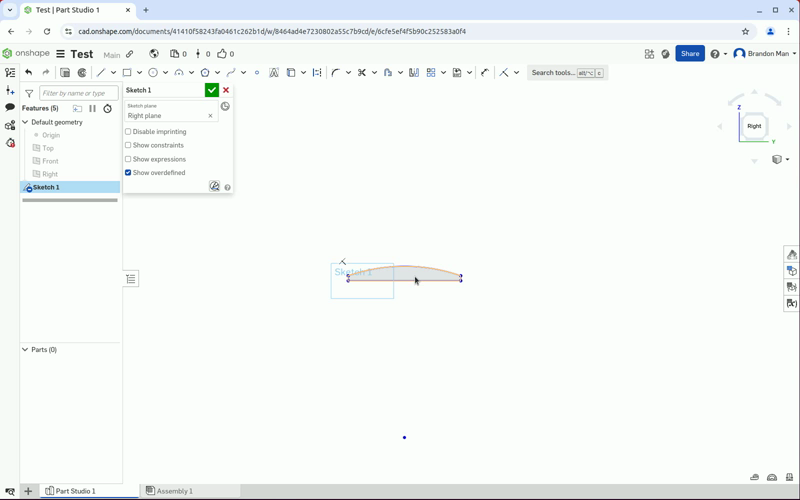
scroll(6)
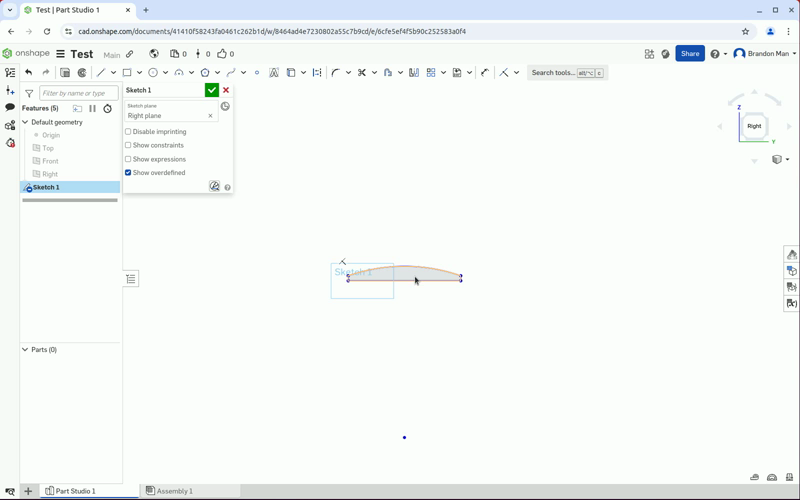
scroll(6)
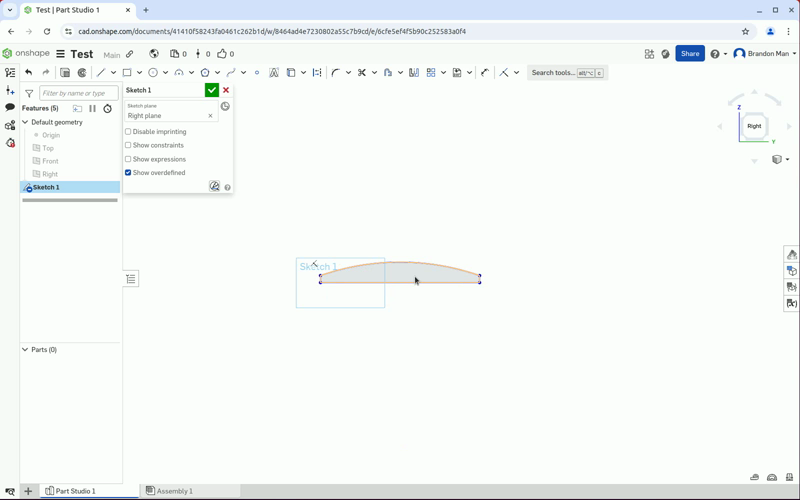
scroll(6)
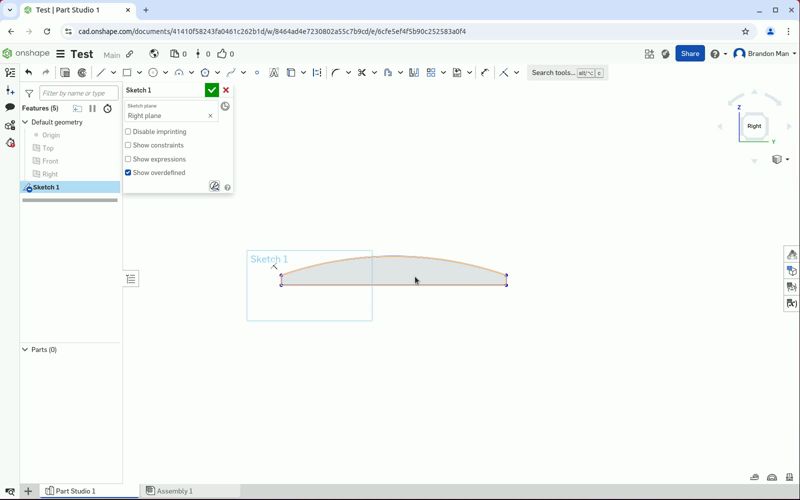
scroll(6)
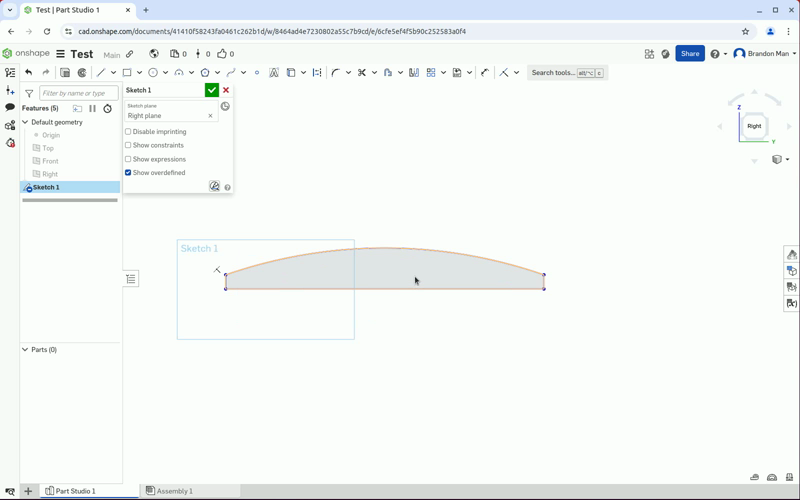
scroll(6)
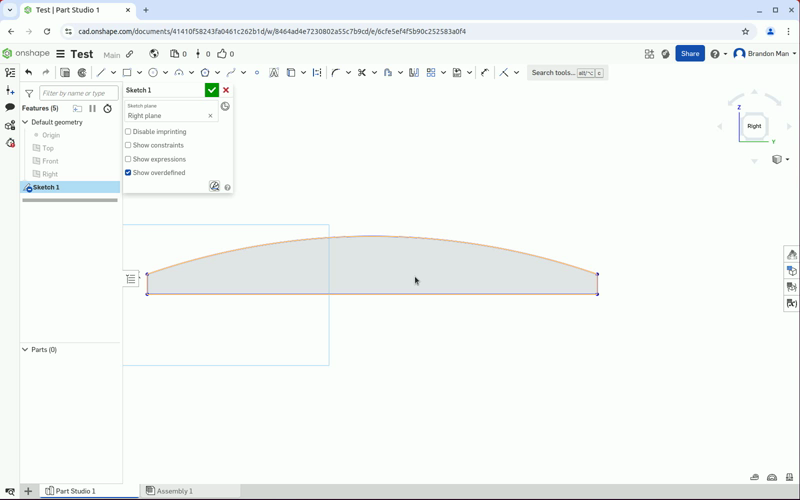
scroll(6)
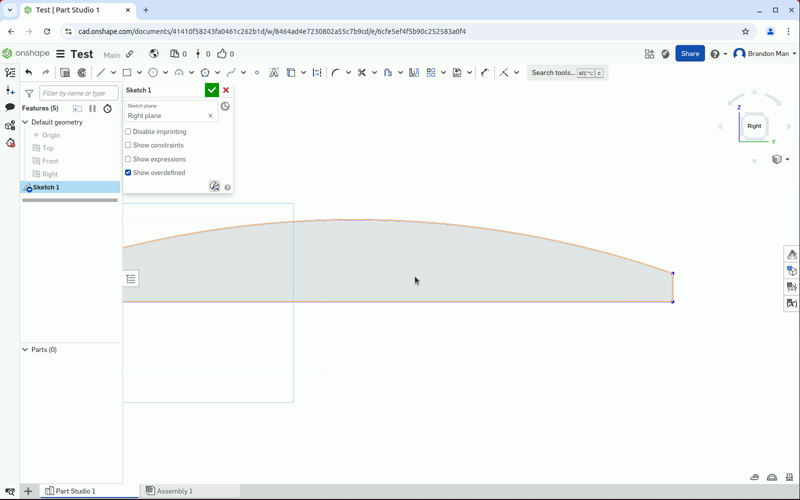
scroll(6)
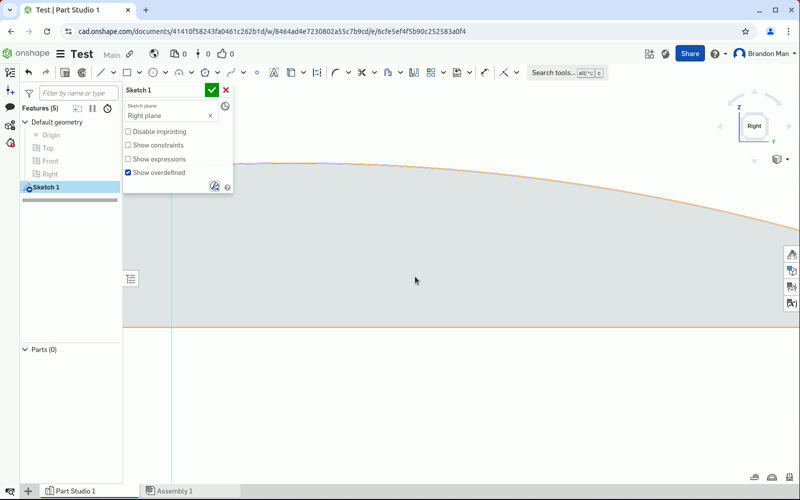
click(415, 276)
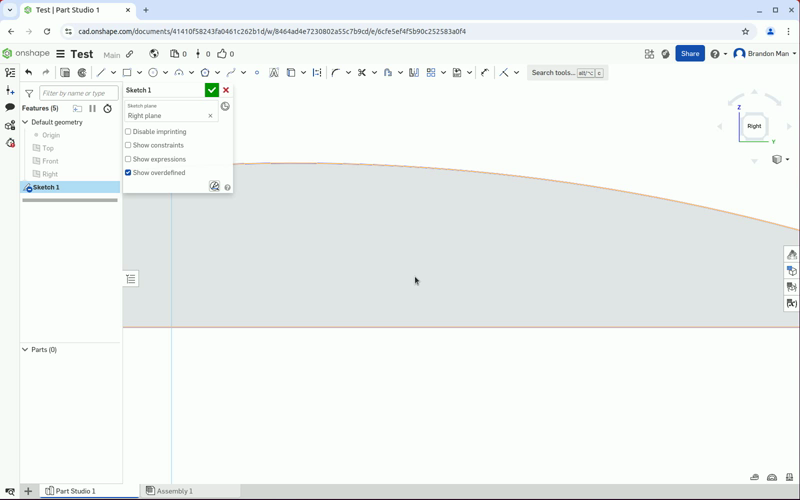
scroll(-6)
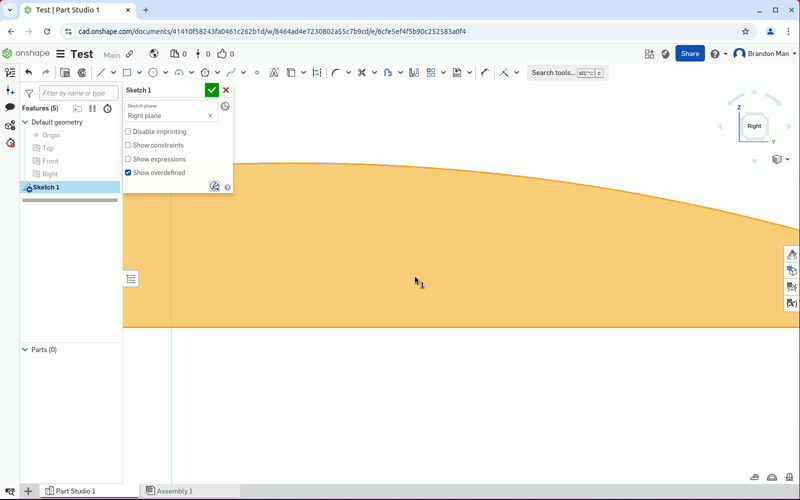
scroll(-6)
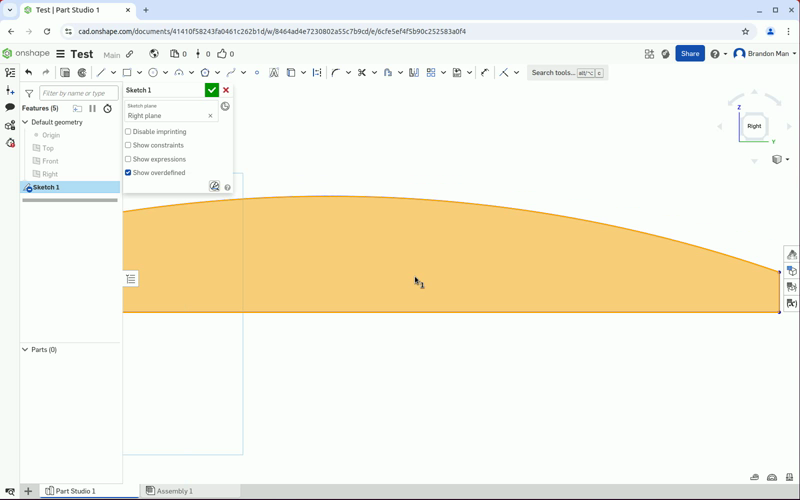
scroll(-6)
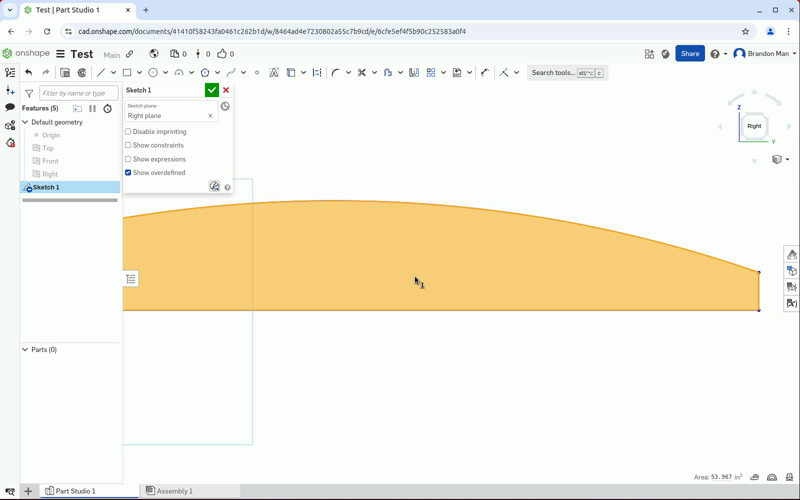
scroll(-6)
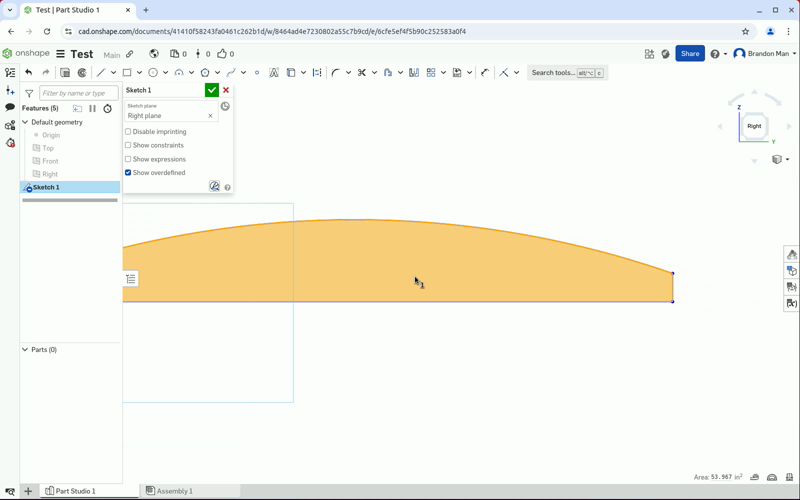
scroll(-6)
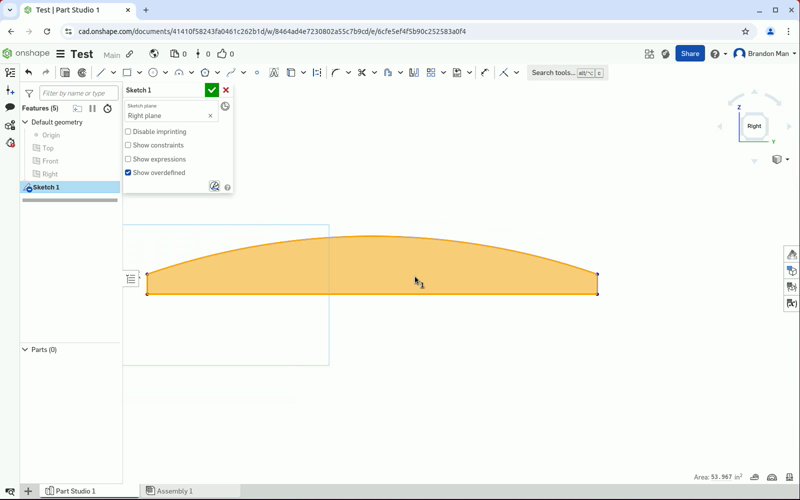
scroll(-6)
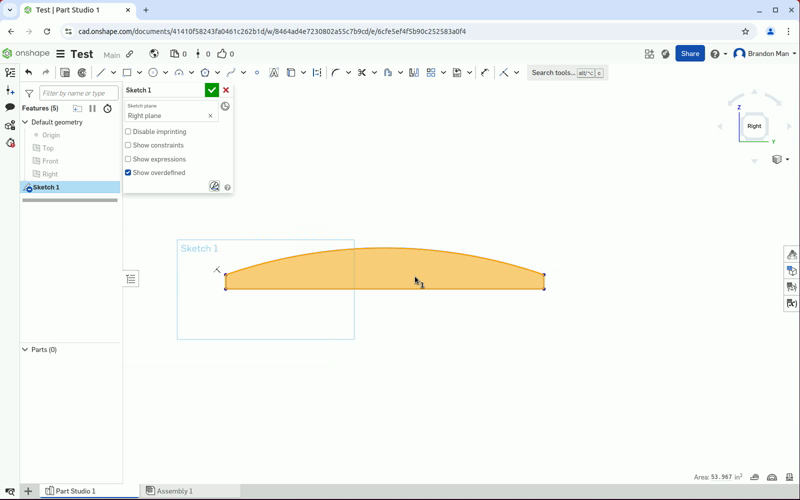
scroll(-6)
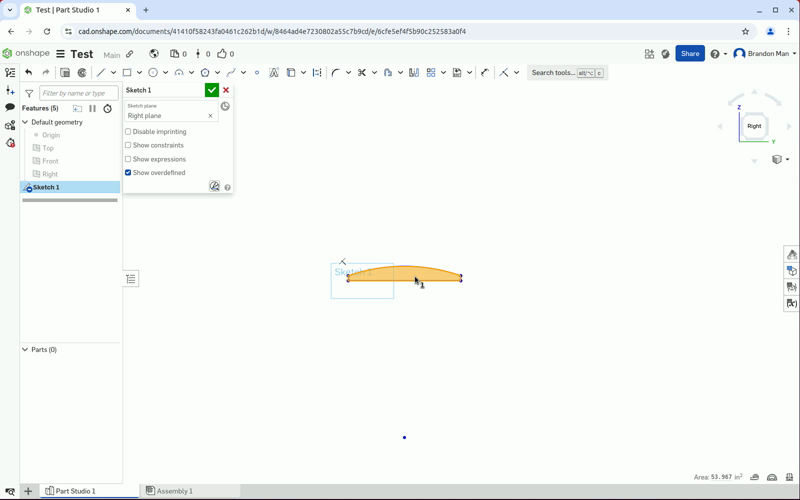
mouse_move(73, 352)
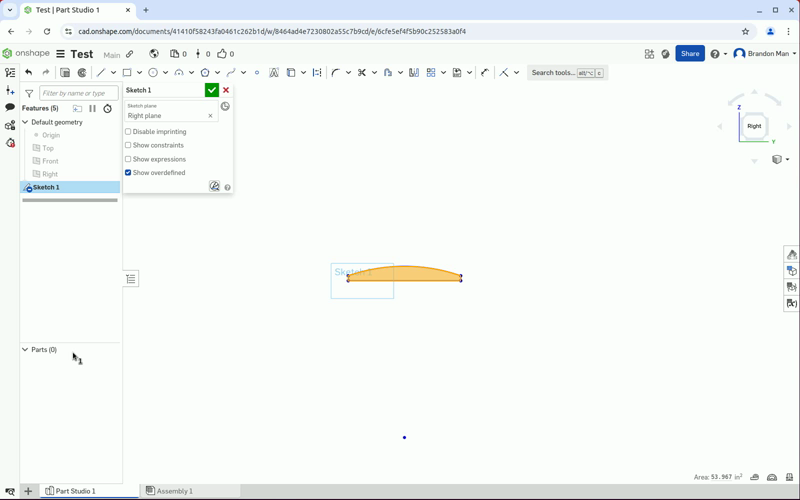
key(shift+y)
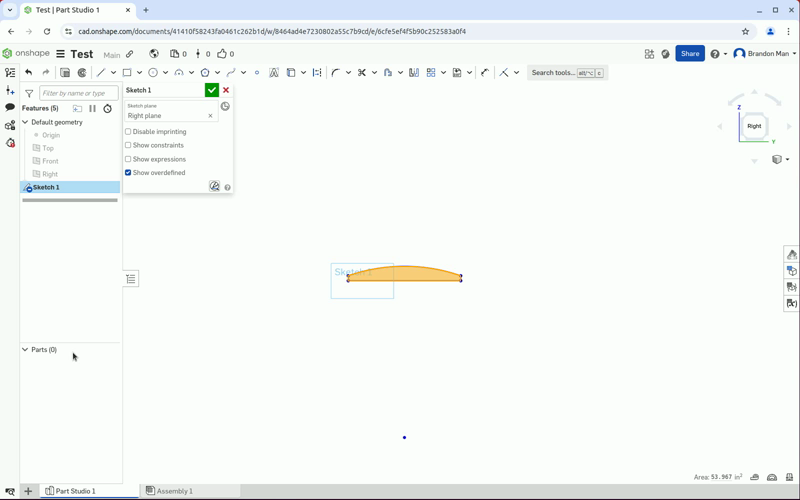
key(shift+e)
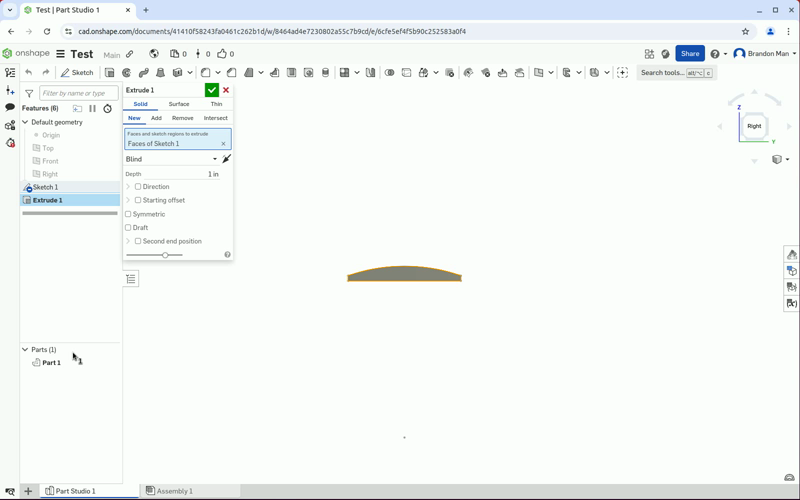
mouse_move(143, 106)
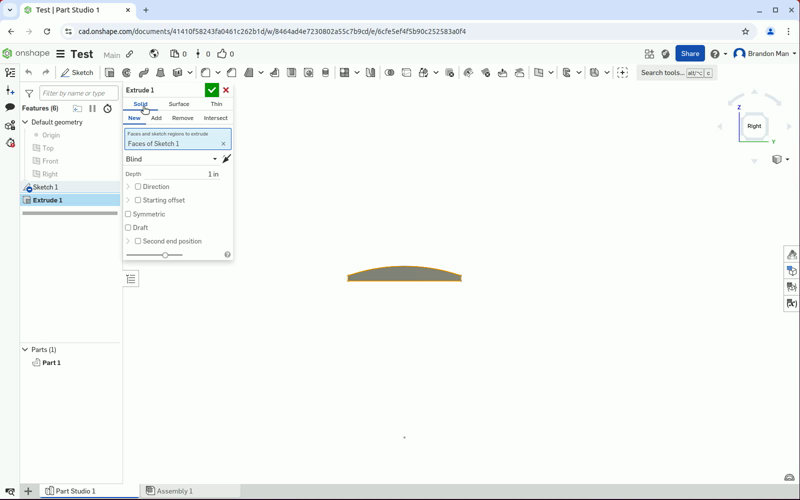
click(143, 106)
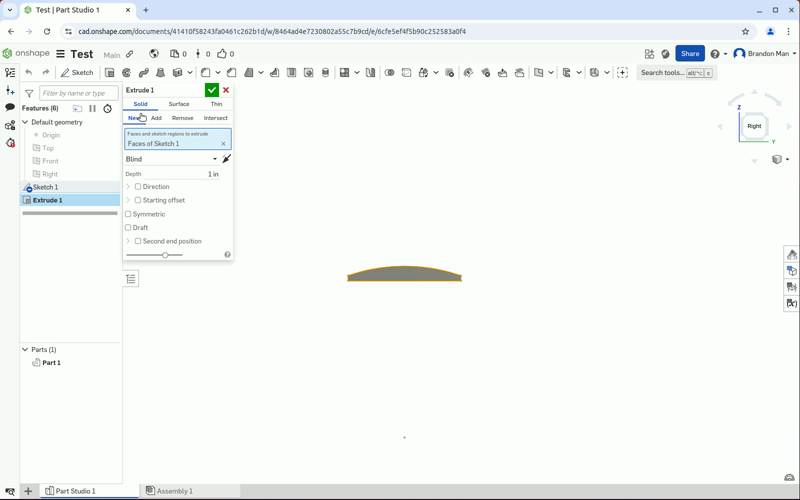
mouse_move(137, 120)
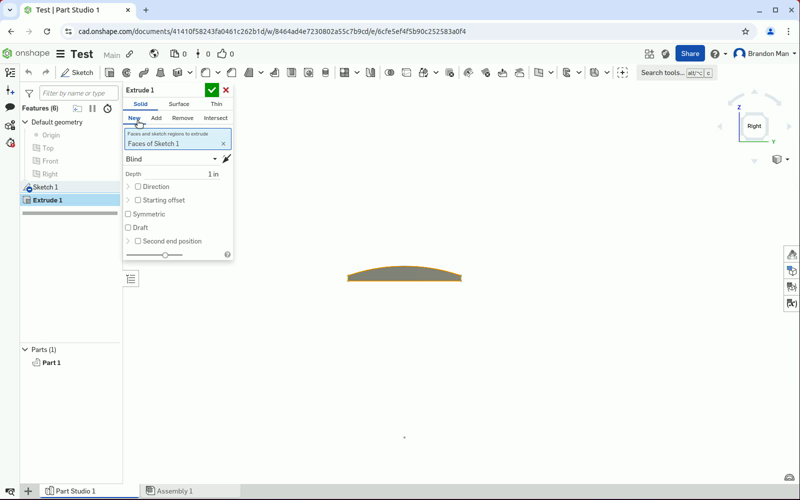
click(137, 120)
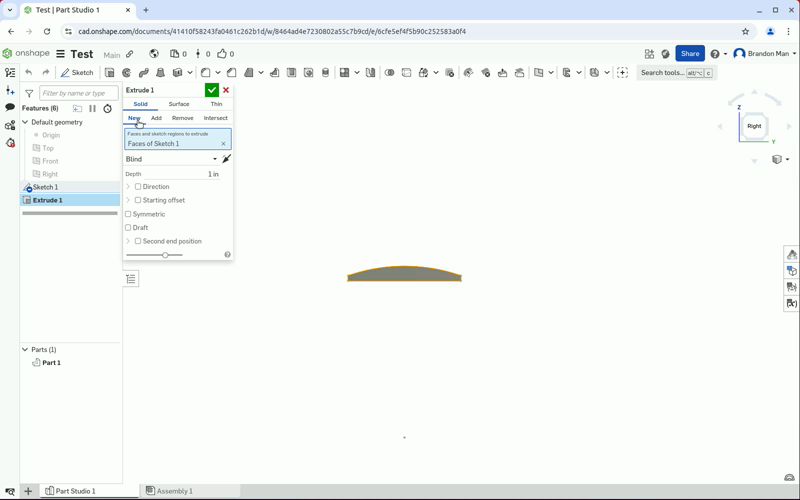
key(tab, 4)
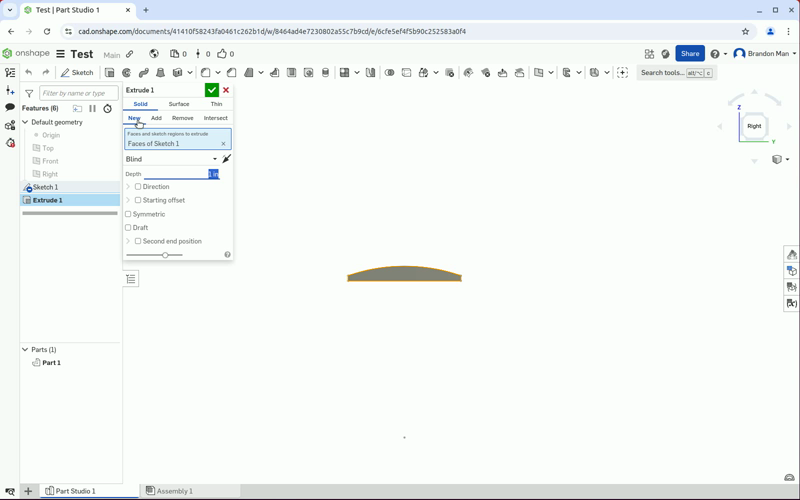
text(3.851)
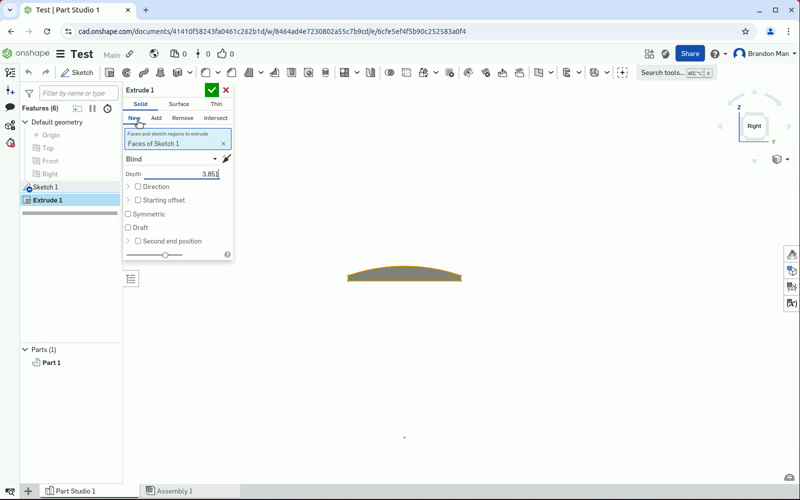
key(enter)
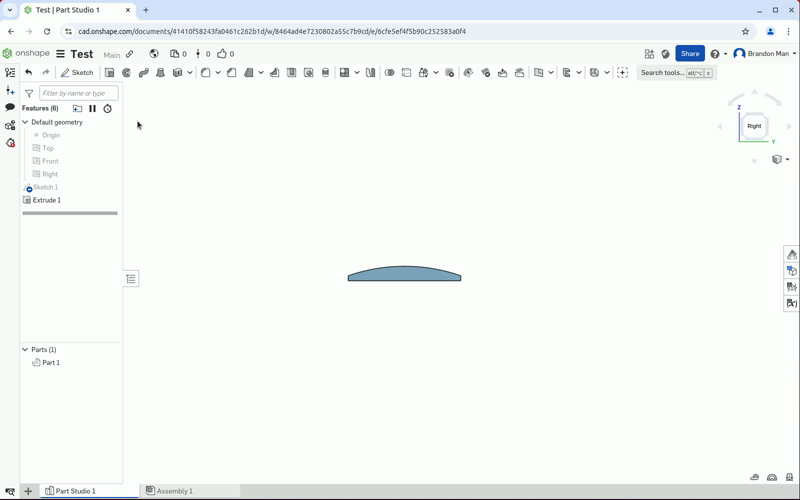
key(shift+h)
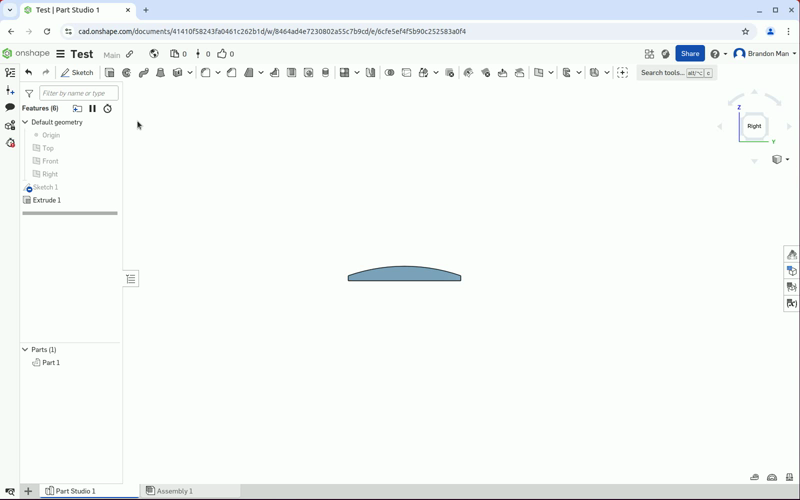
key(shift+h)
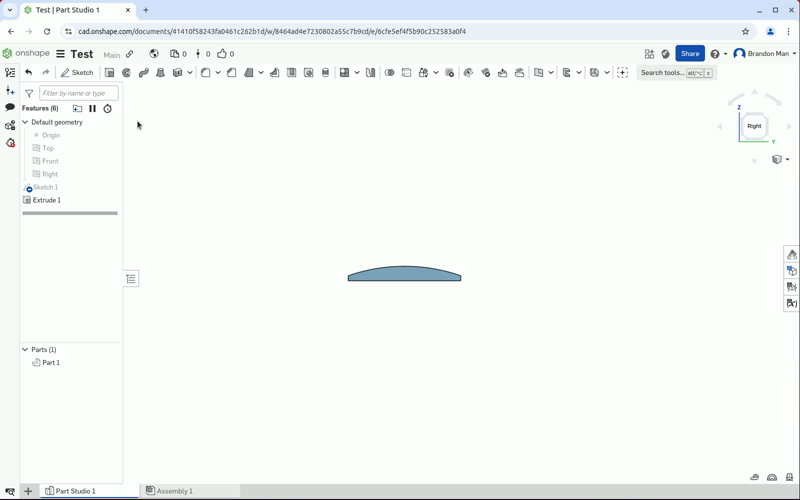
mouse_move(73, 189)
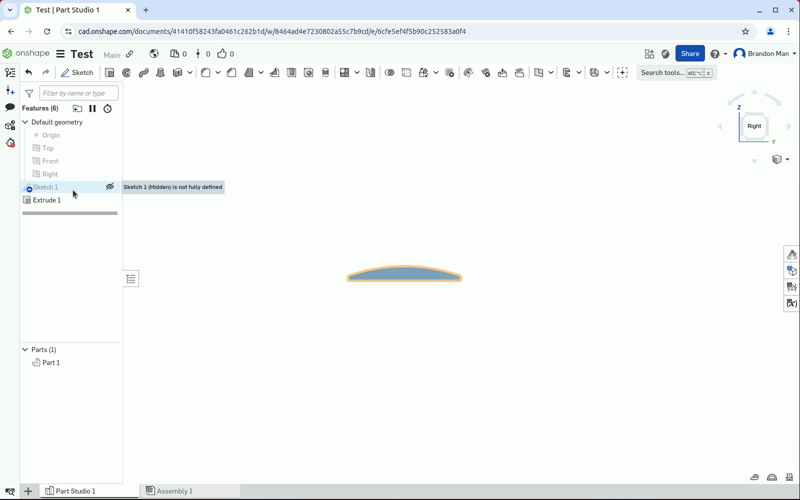
click(73, 189)
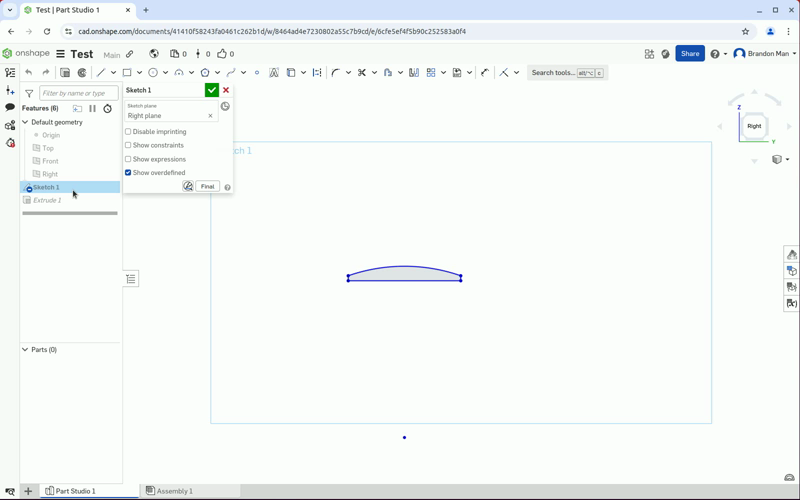
mouse_move(229, 92)
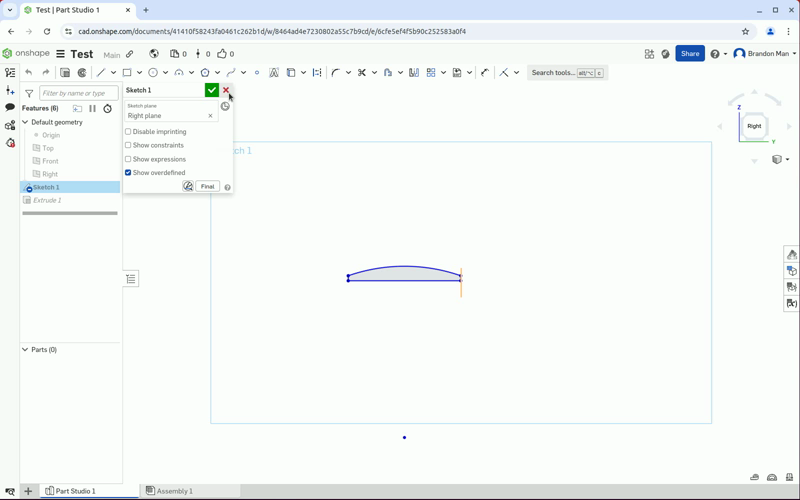
click(229, 92)
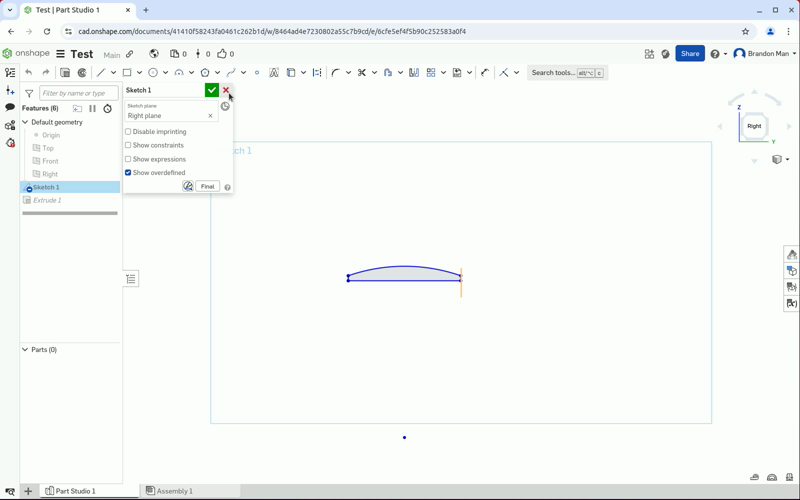
key(shift+s)
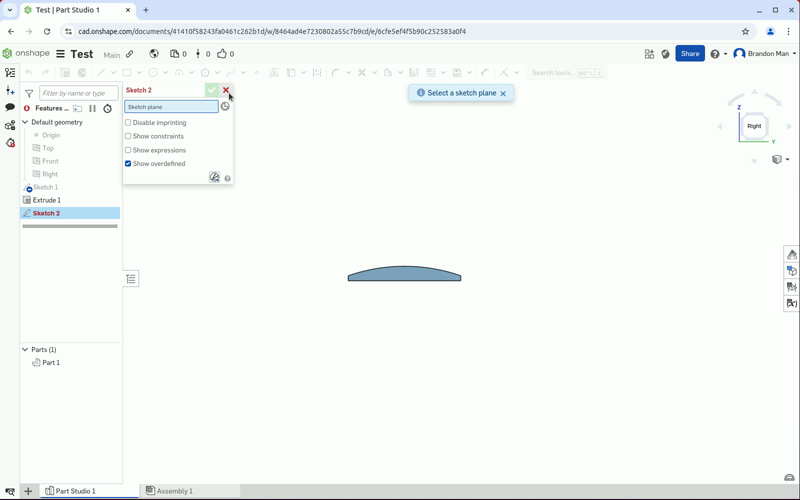
mouse_move(73, 176)
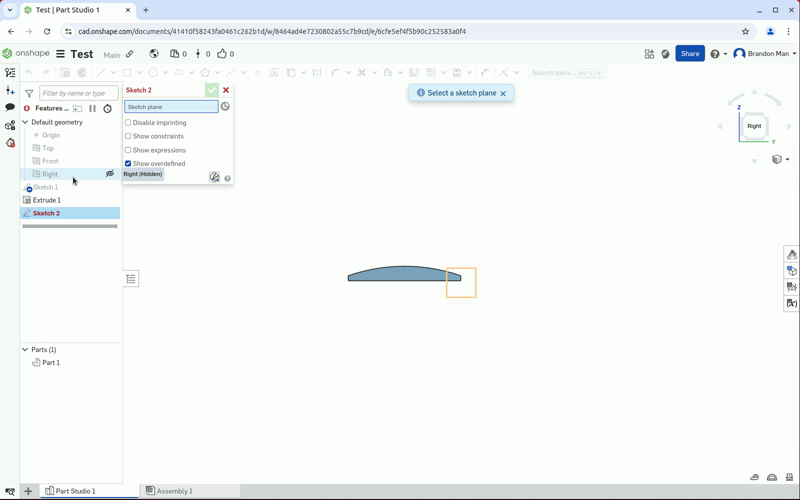
click(73, 176)
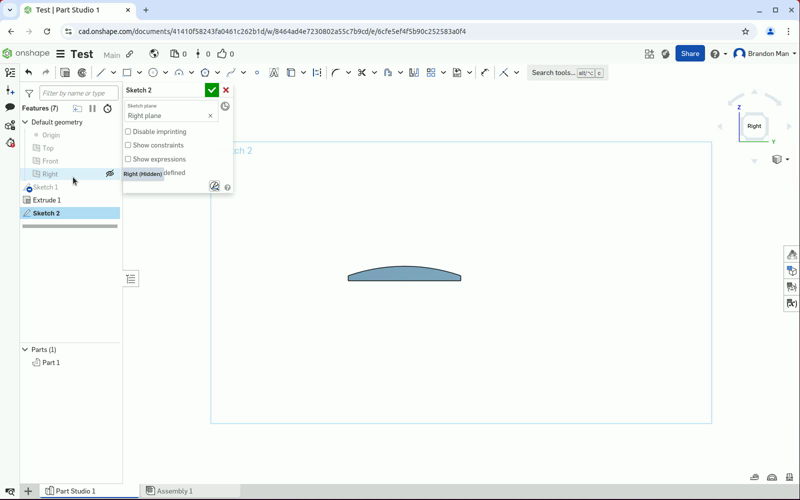
mouse_move(73, 352)
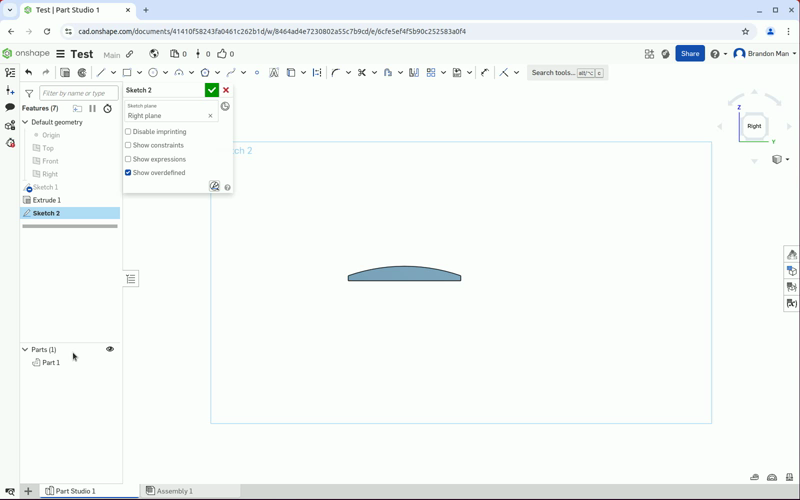
key(y)
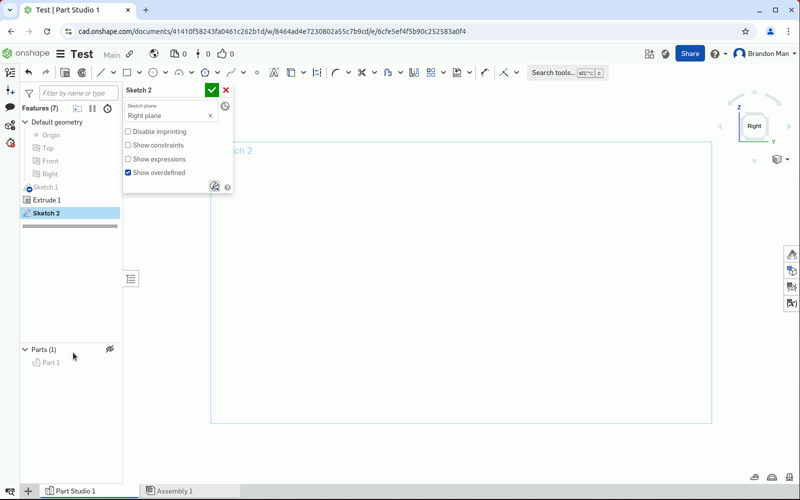
key(a)
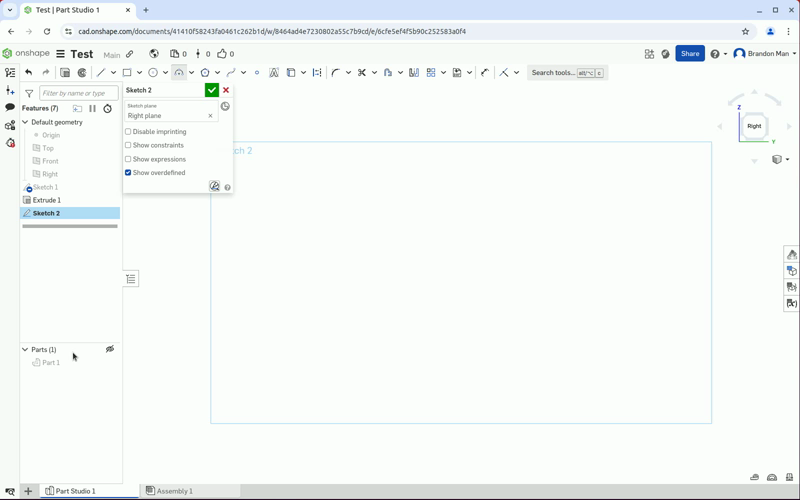
key_down(shift)
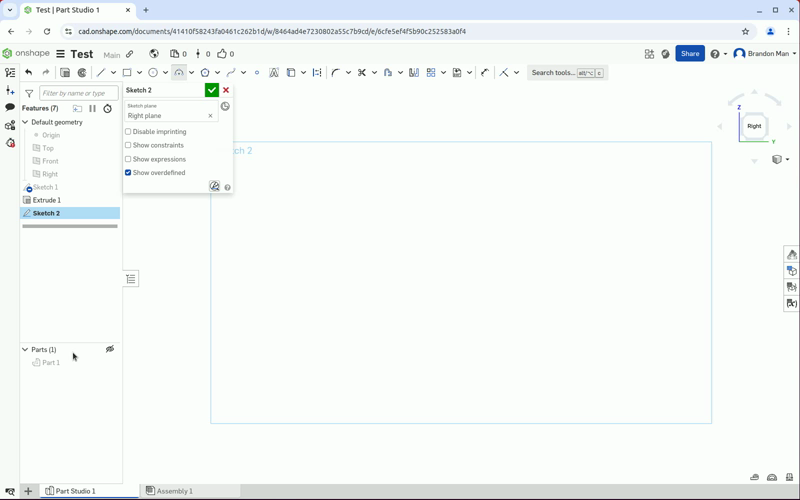
mouse_move(348, 275)
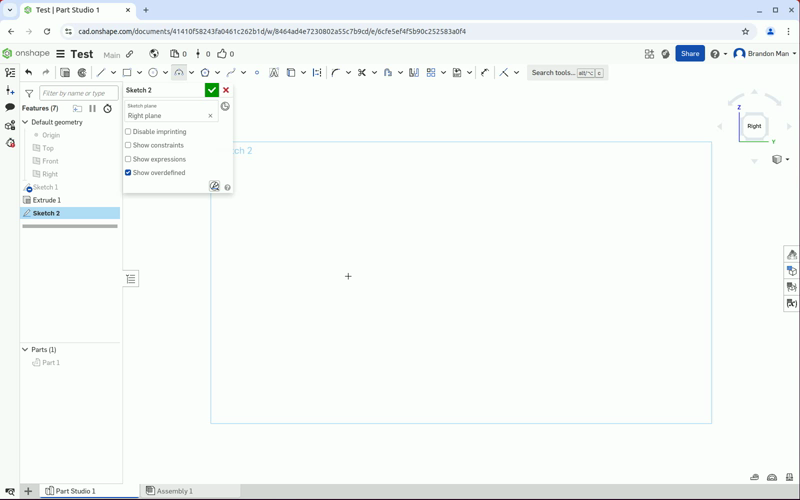
click(348, 275)
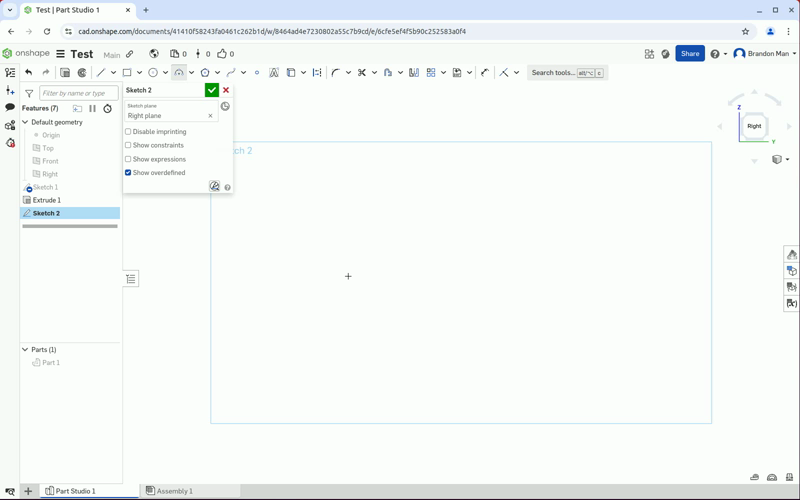
key_up(shift)
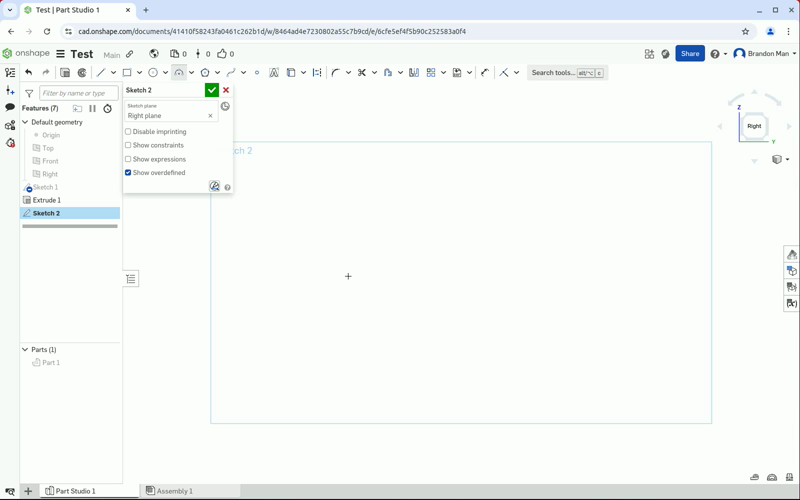
key_down(shift)
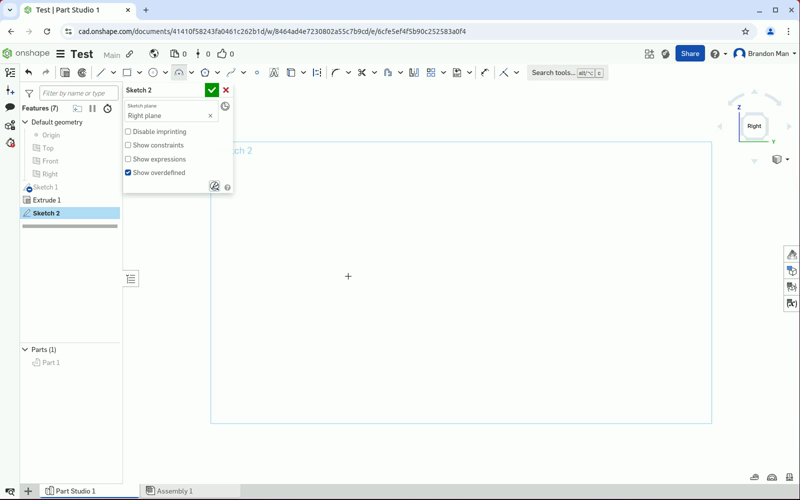
mouse_move(460, 276)
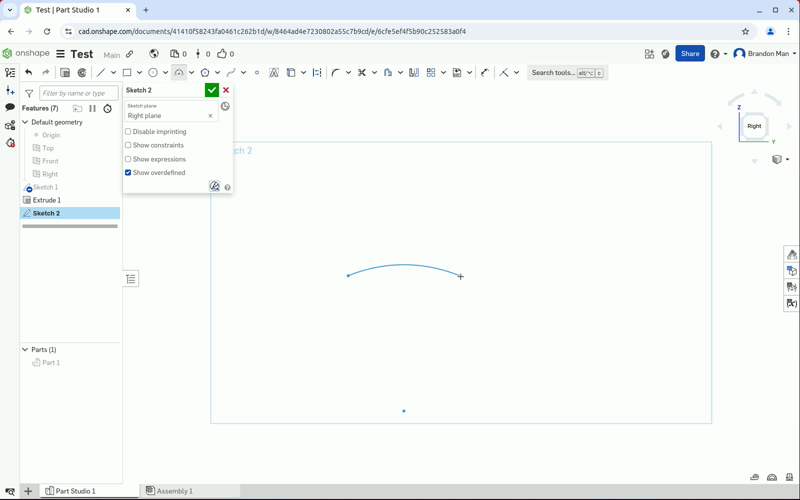
click(460, 276)
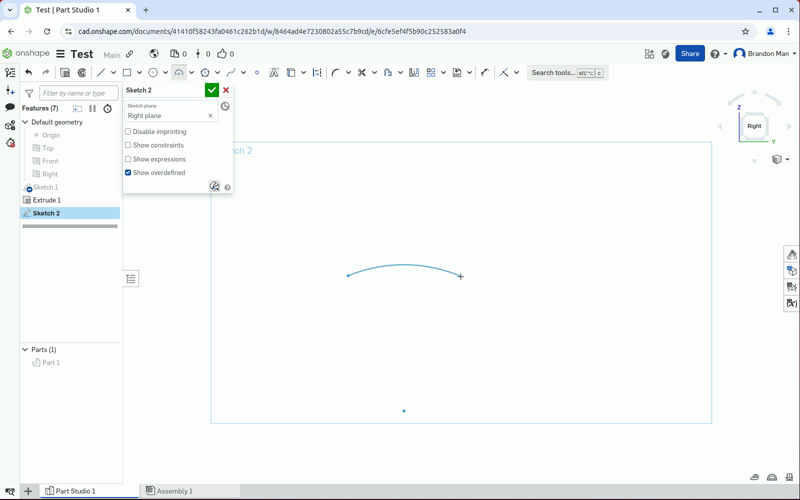
mouse_move(404, 266)
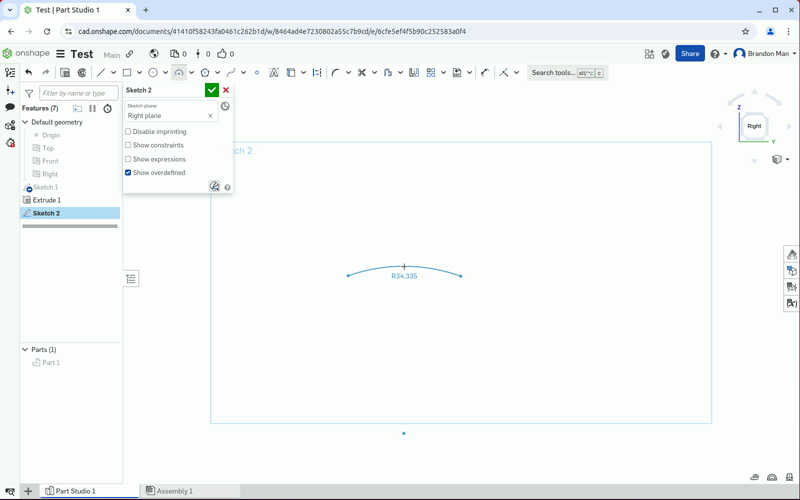
click(404, 266)
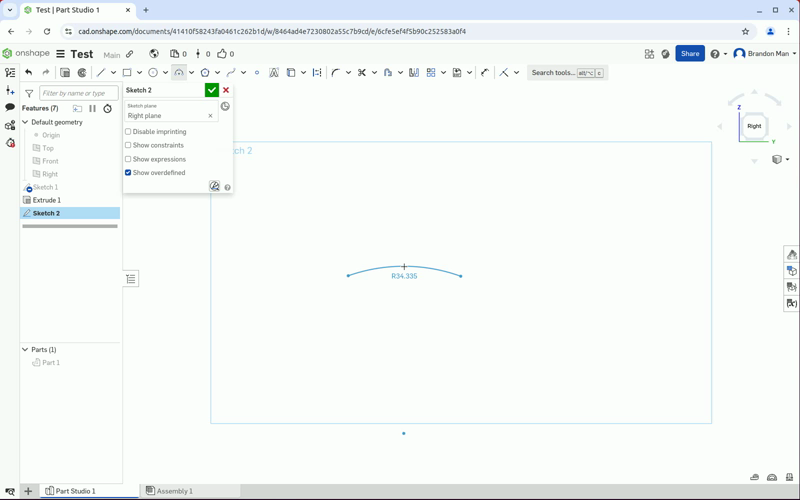
key_up(shift)
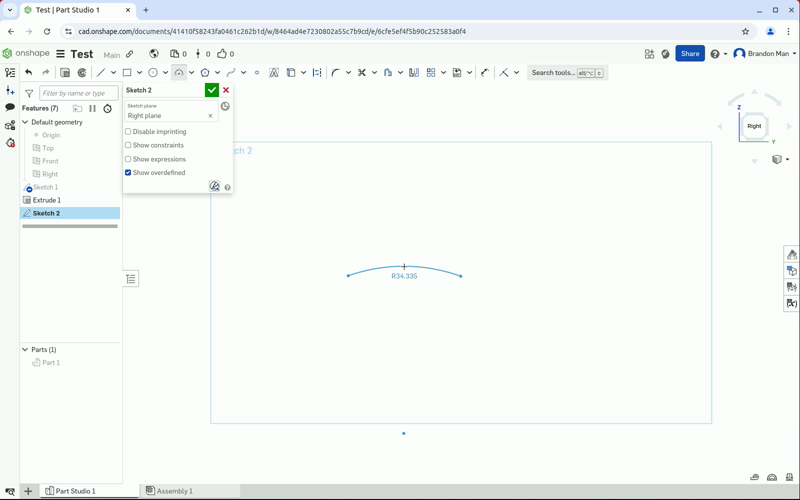
key(esc)
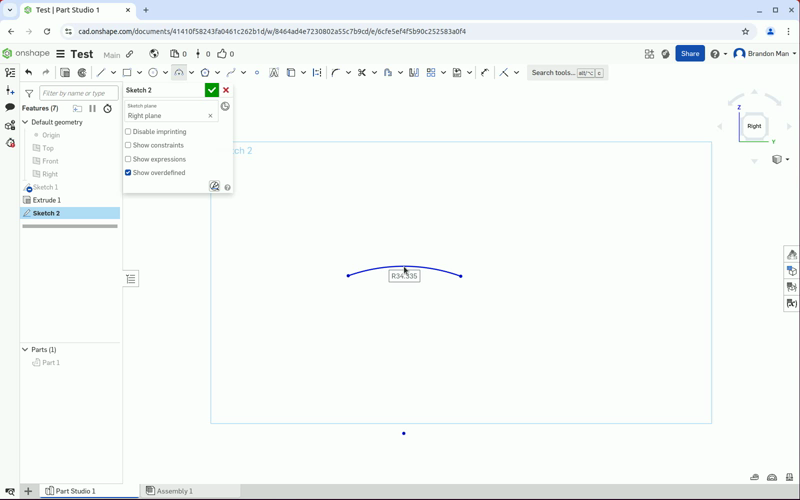
key(l)
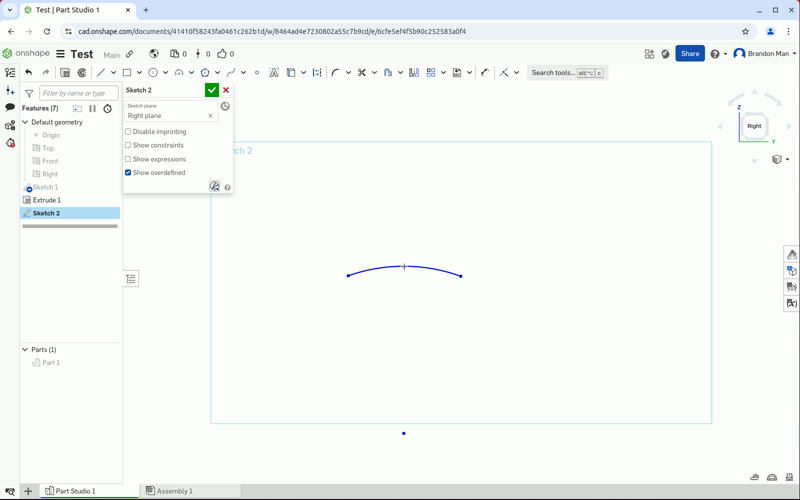
mouse_move(460, 276)
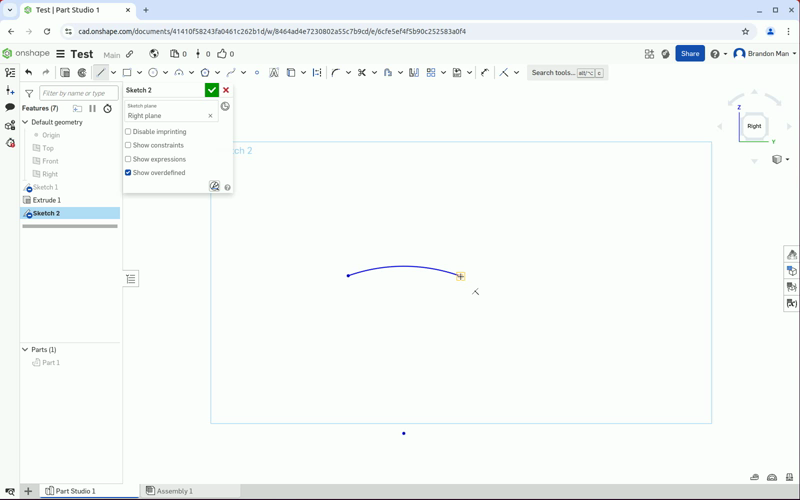
click(460, 276)
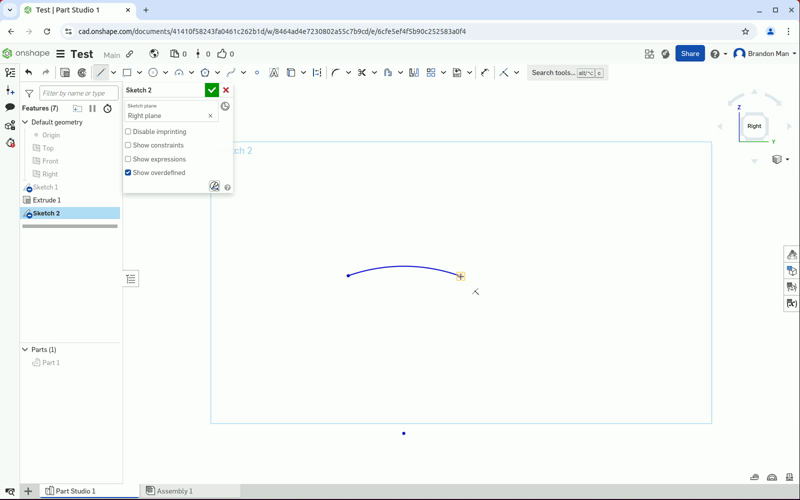
key_down(shift)
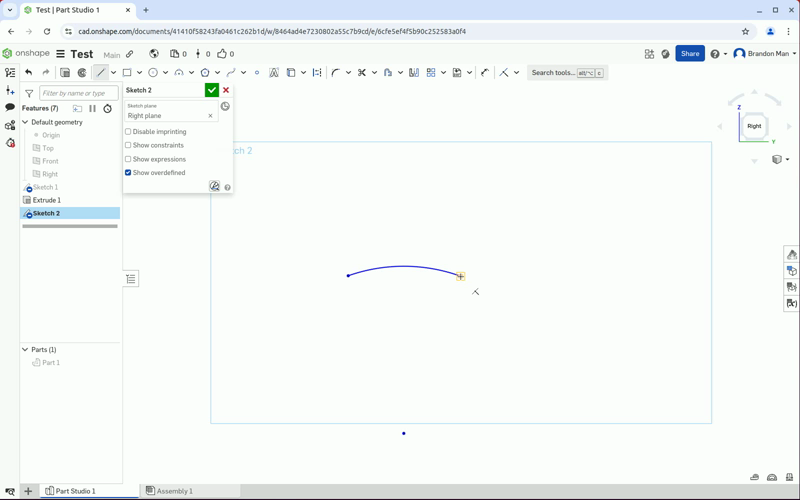
mouse_move(490, 276)
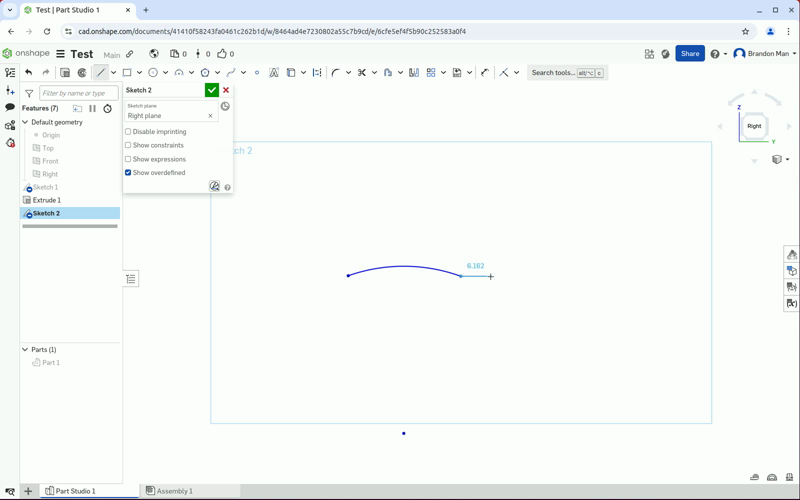
mouse_move(460, 273)
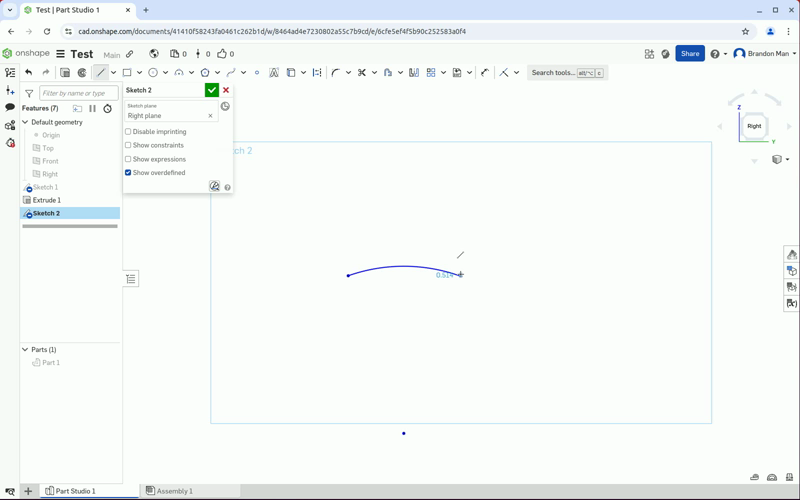
scroll(6)
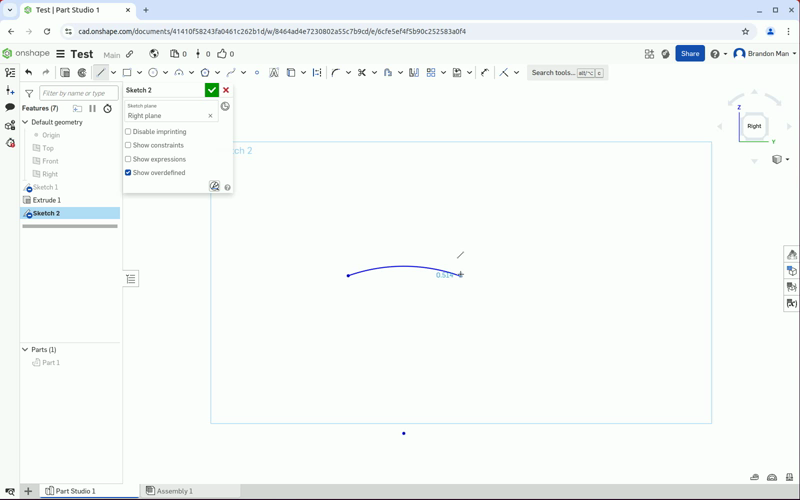
scroll(6)
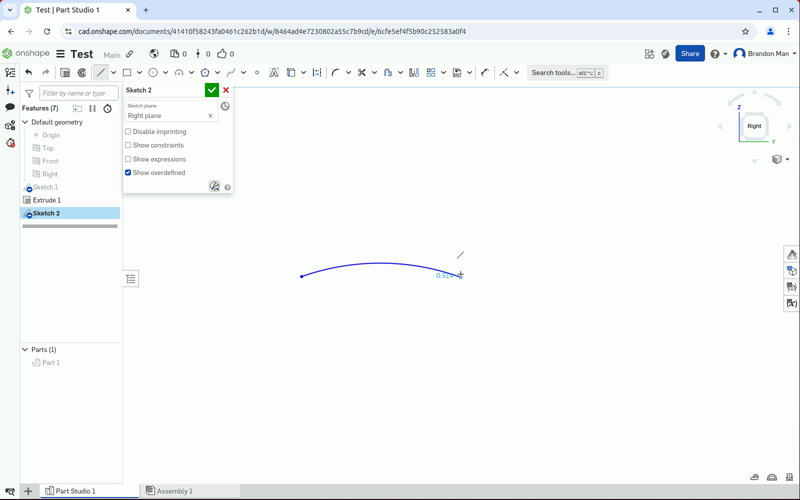
scroll(6)
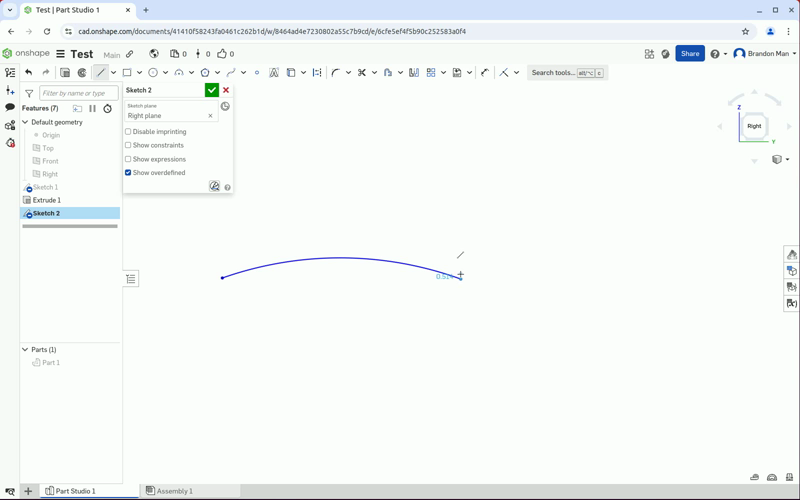
scroll(6)
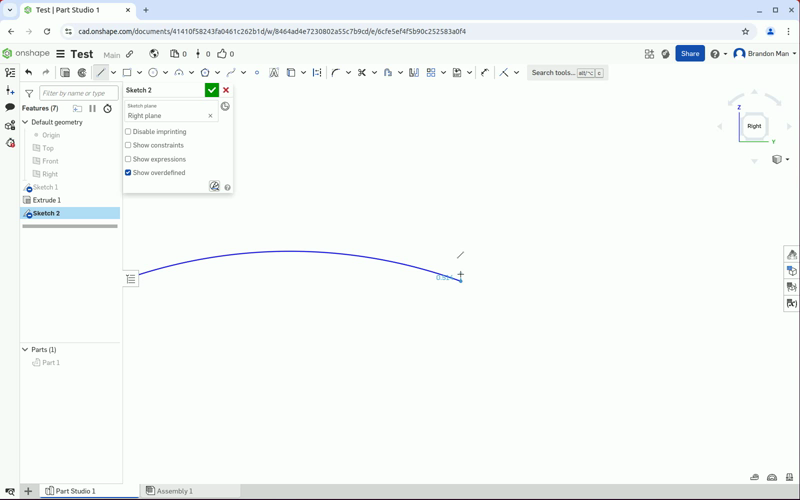
scroll(6)
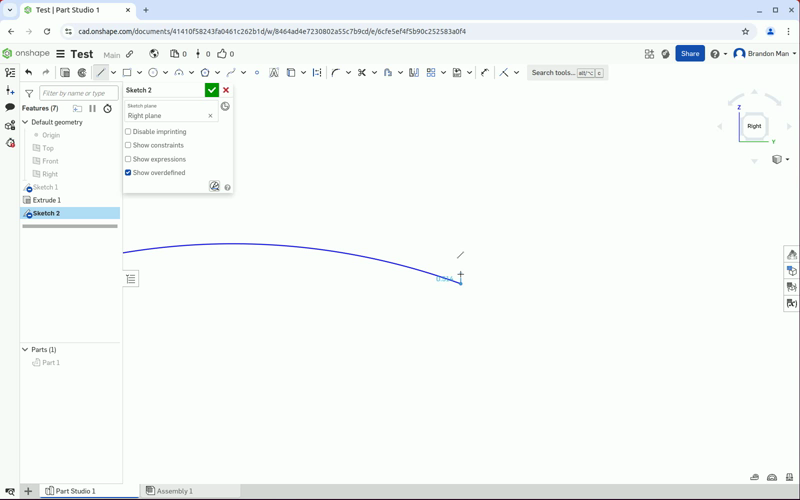
scroll(6)
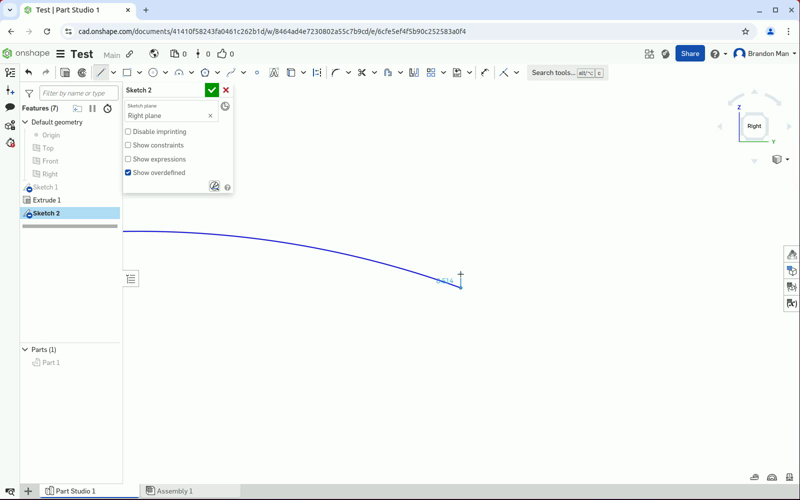
scroll(6)
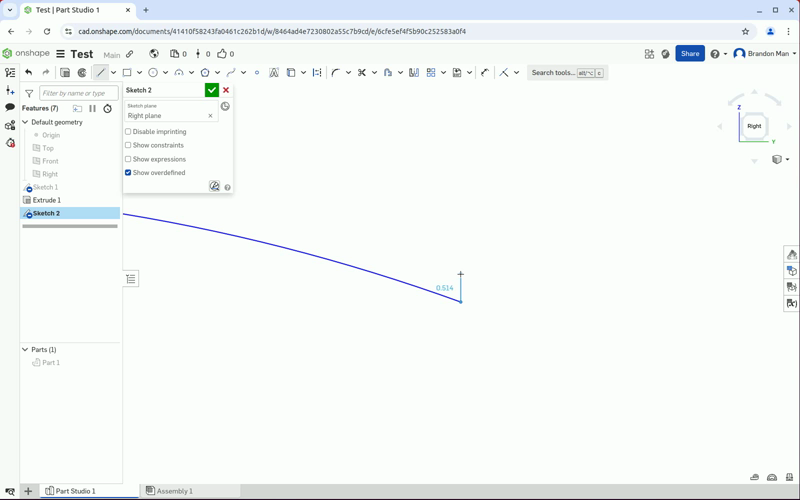
click(460, 273)
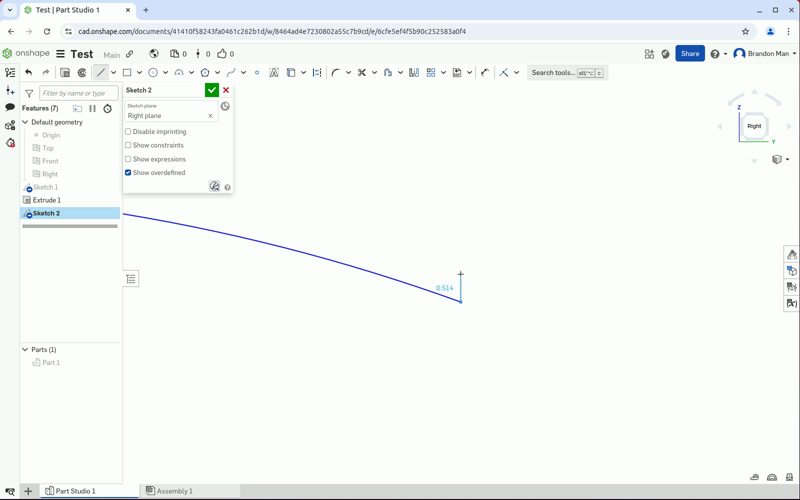
scroll(-6)
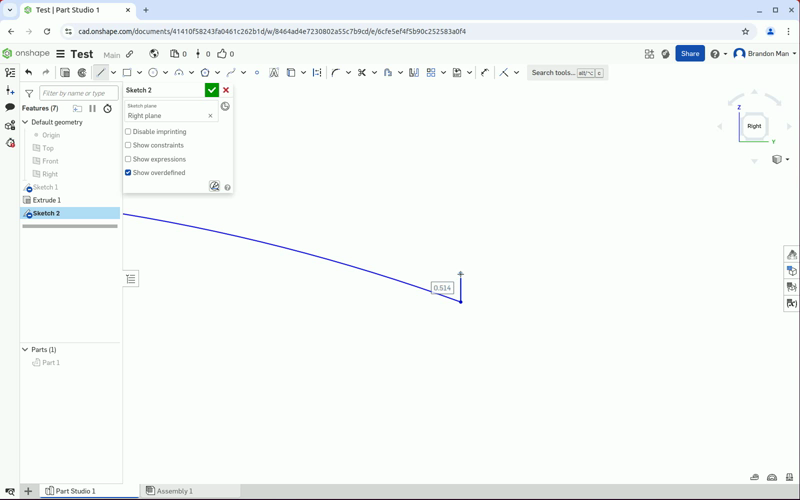
scroll(-6)
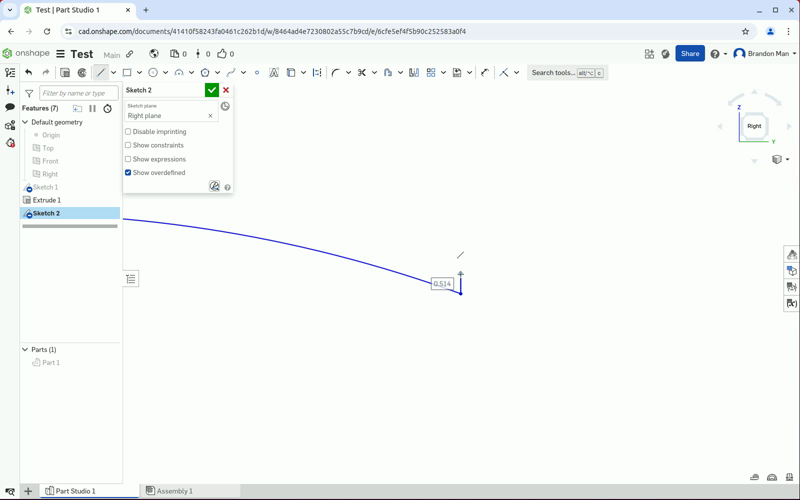
scroll(-6)
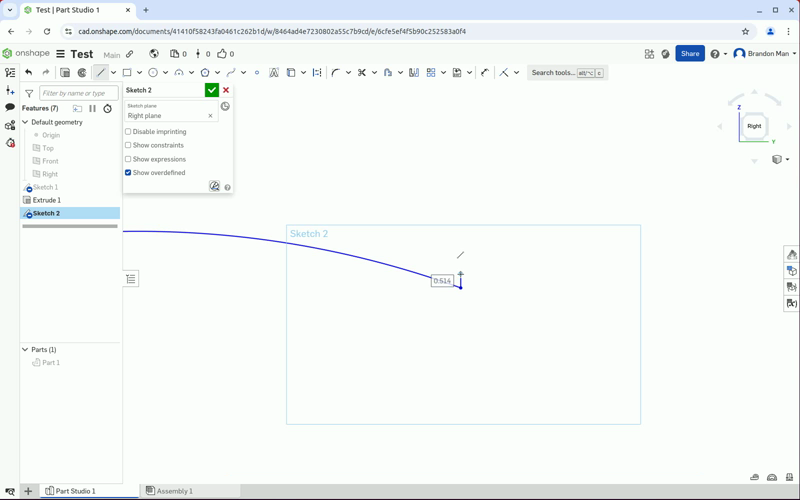
scroll(-6)
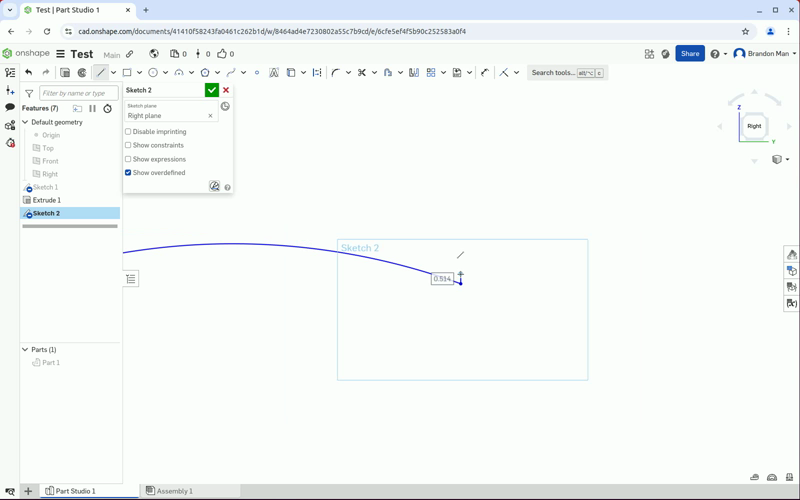
scroll(-6)
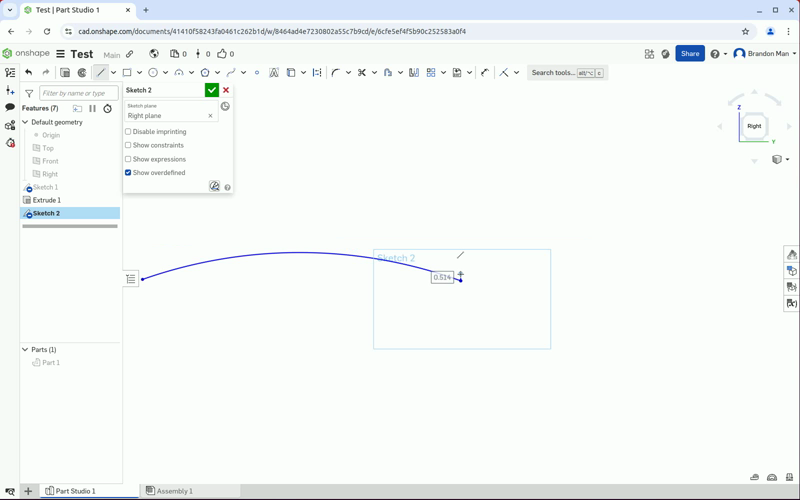
scroll(-6)
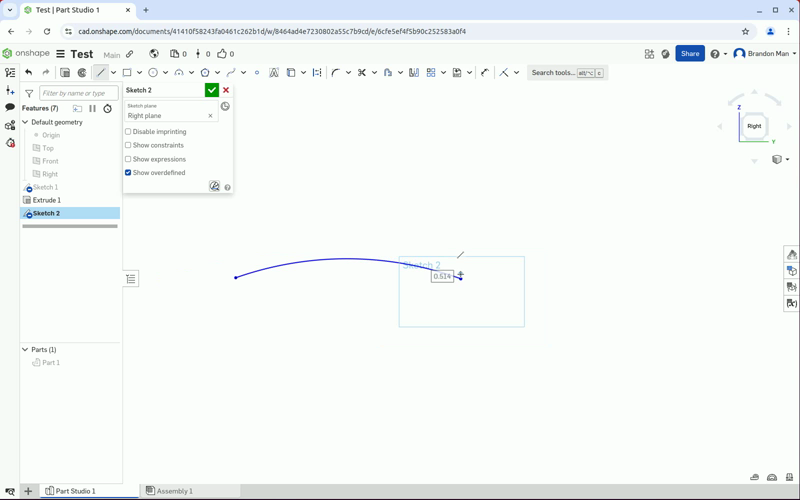
scroll(-6)
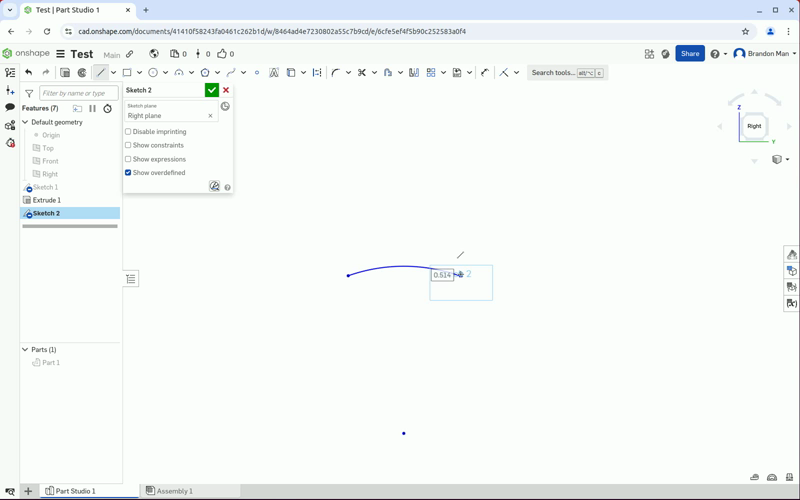
key_up(shift)
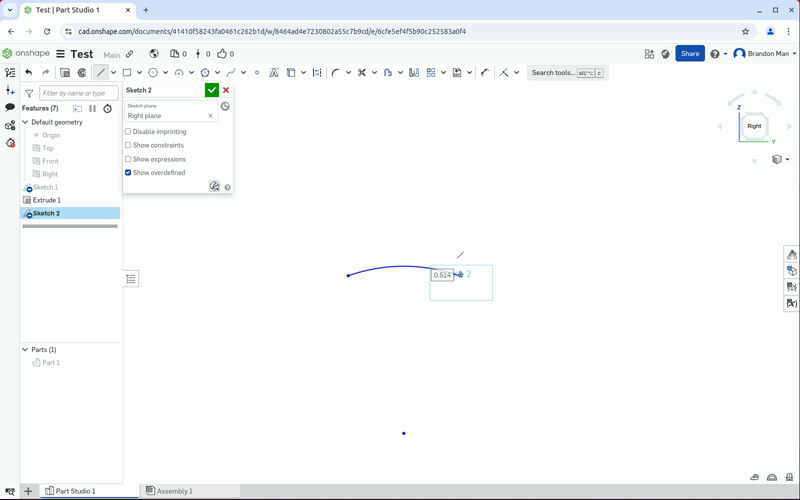
key(esc)
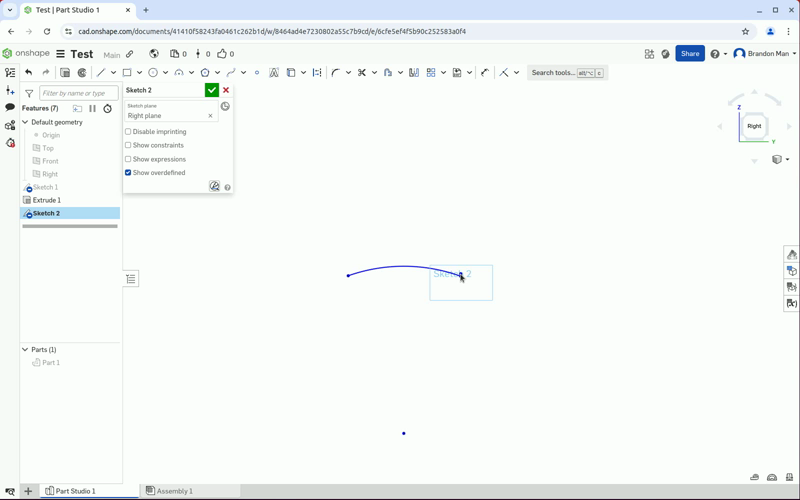
key(a)
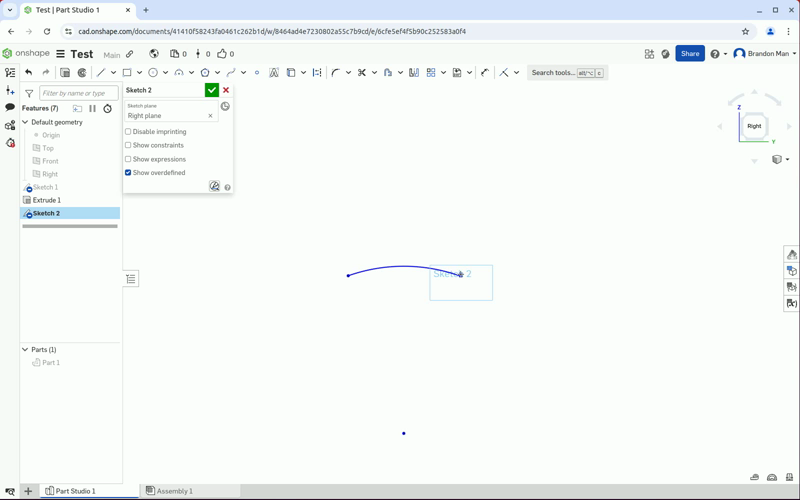
mouse_move(460, 273)
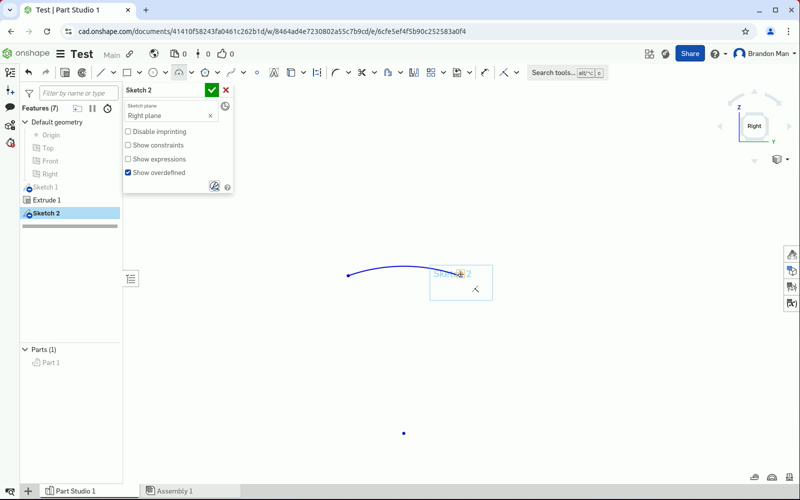
scroll(6)
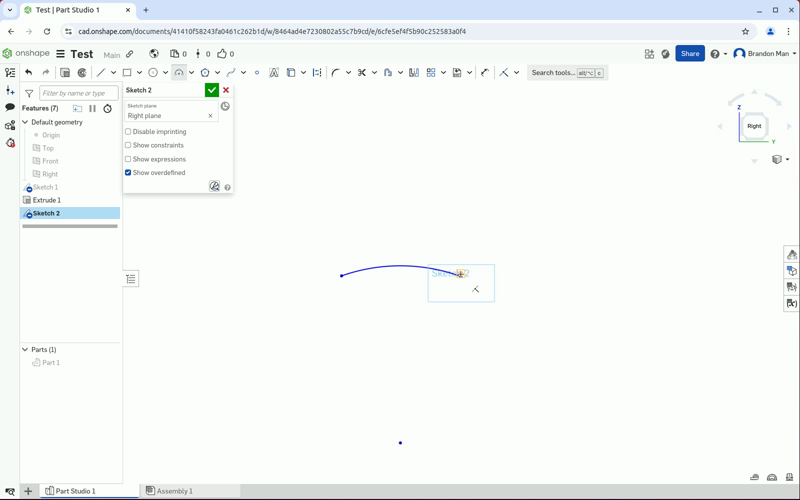
scroll(6)
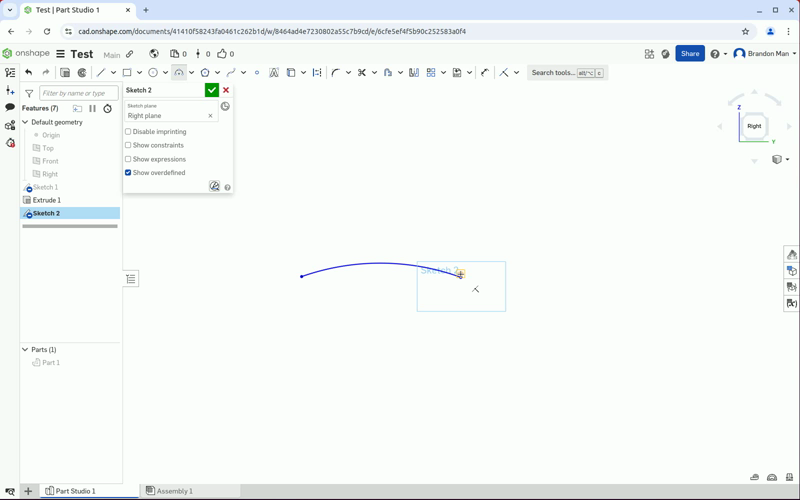
scroll(6)
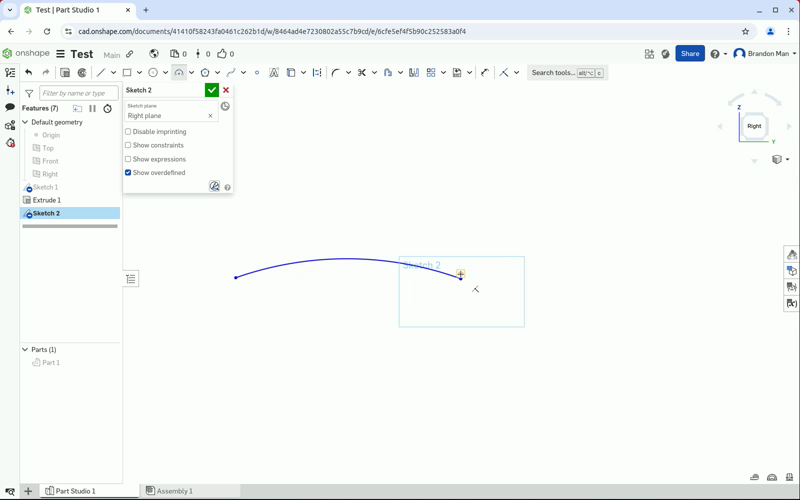
scroll(6)
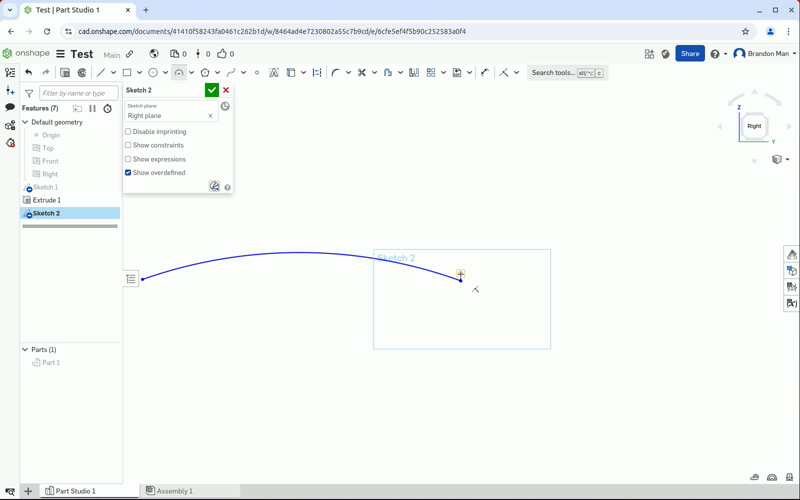
scroll(6)
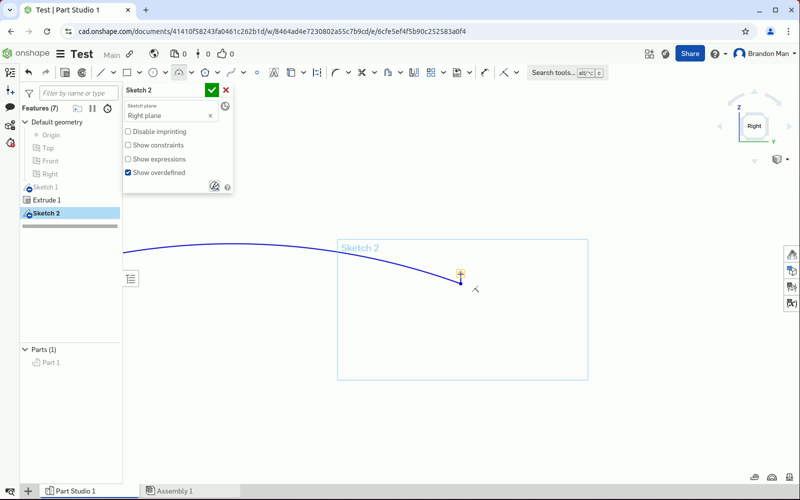
scroll(6)
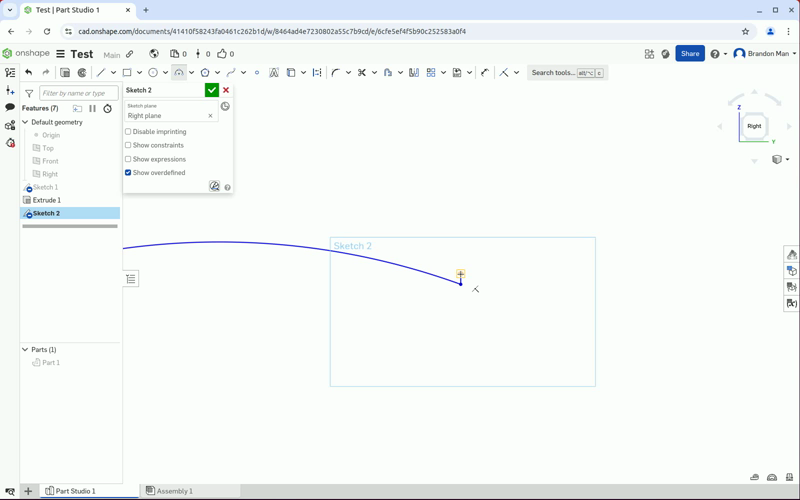
scroll(6)
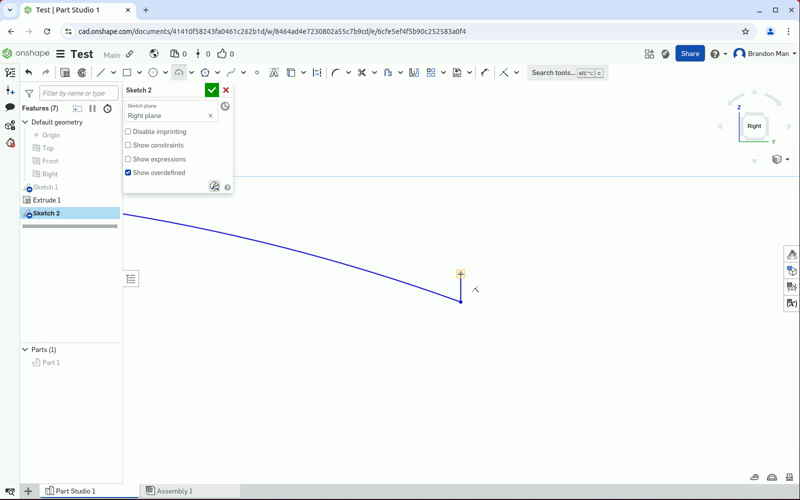
click(460, 273)
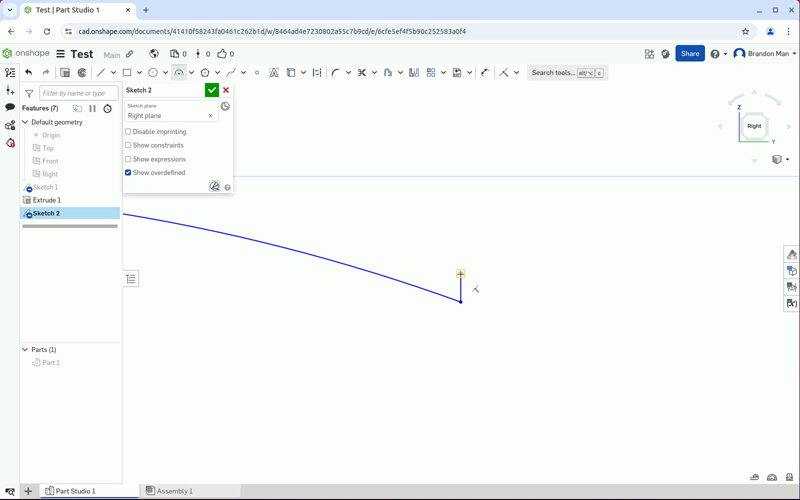
scroll(-6)
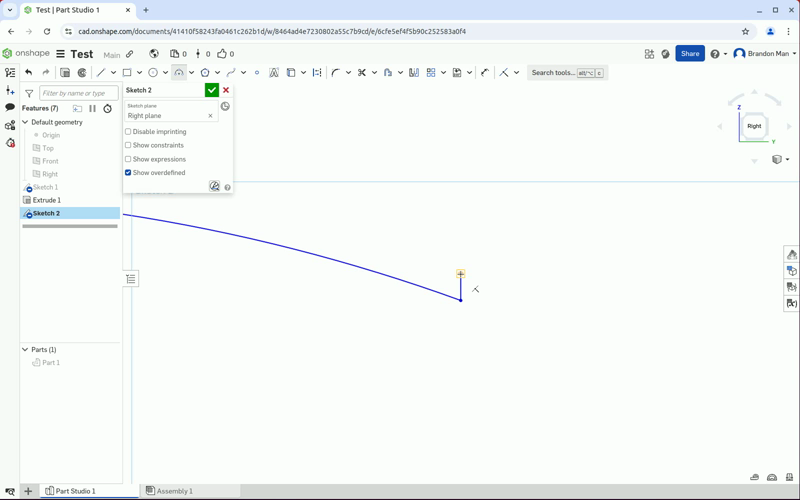
scroll(-6)
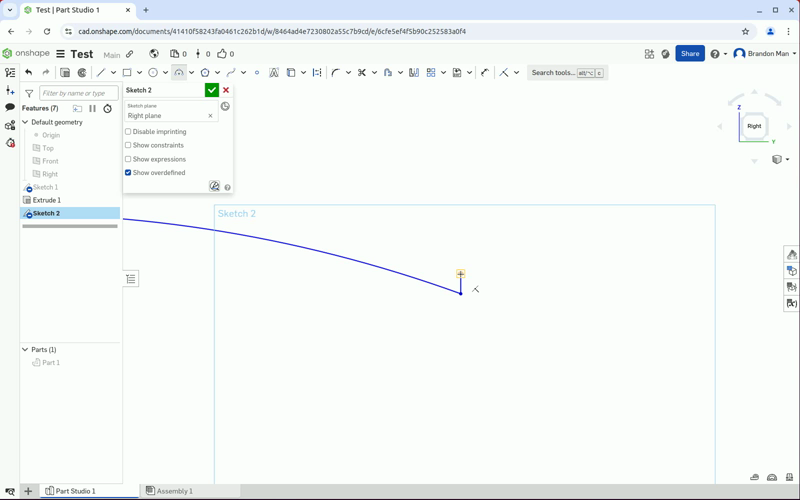
scroll(-6)
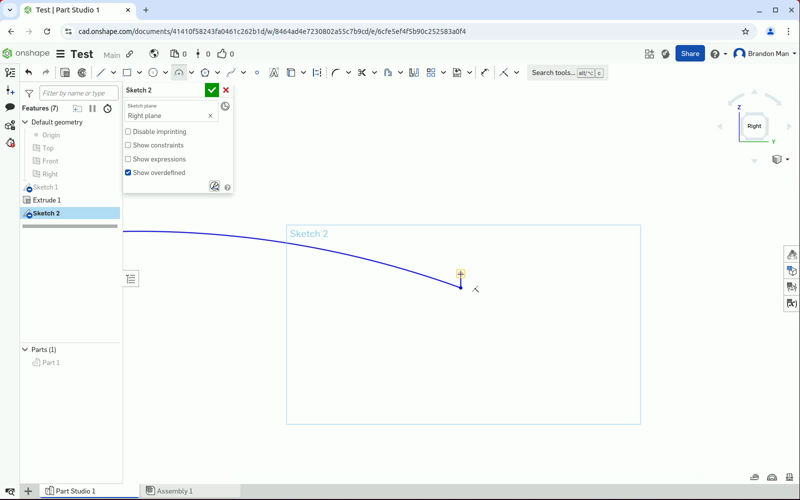
scroll(-6)
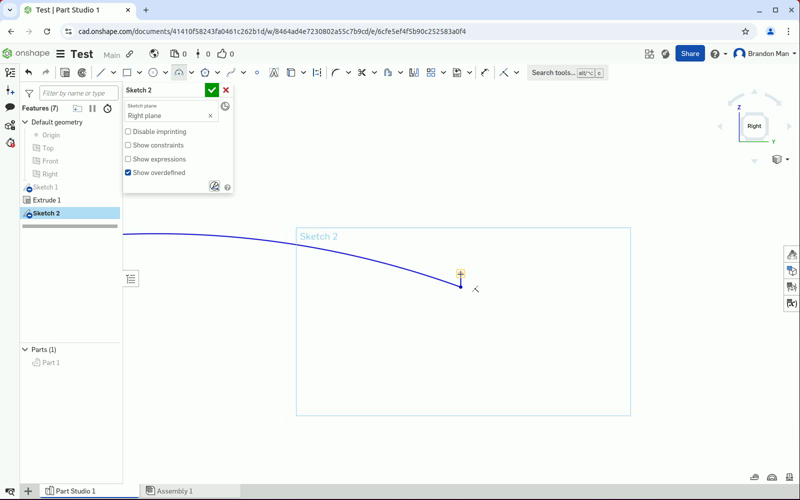
scroll(-6)
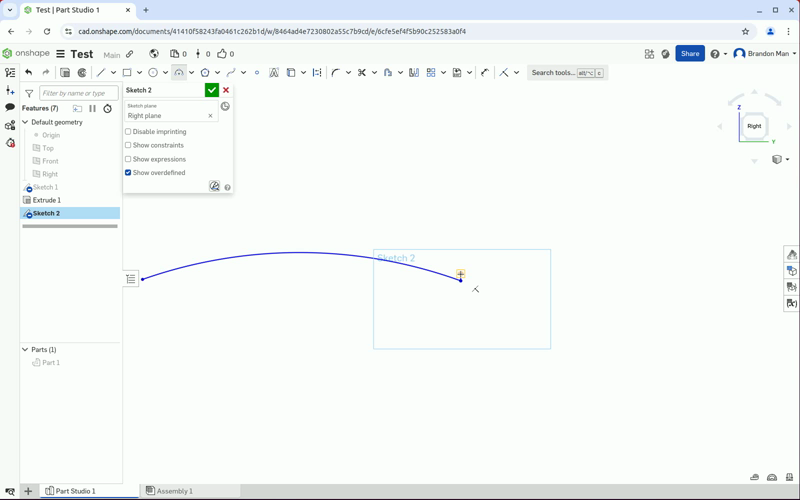
scroll(-6)
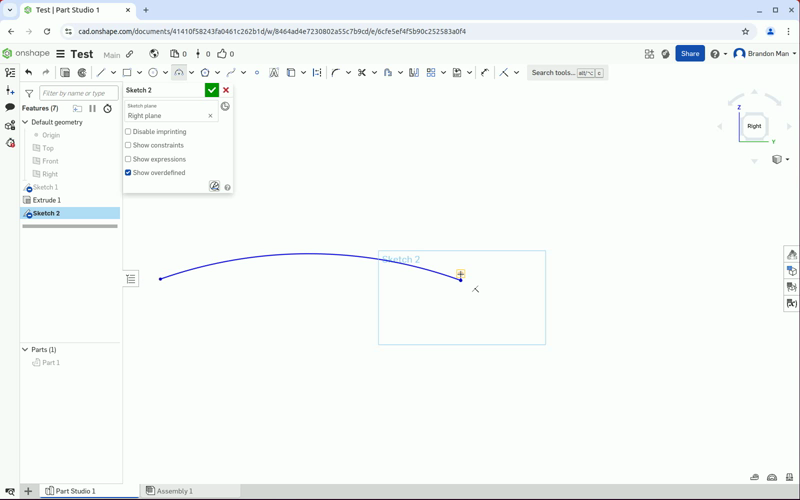
scroll(-6)
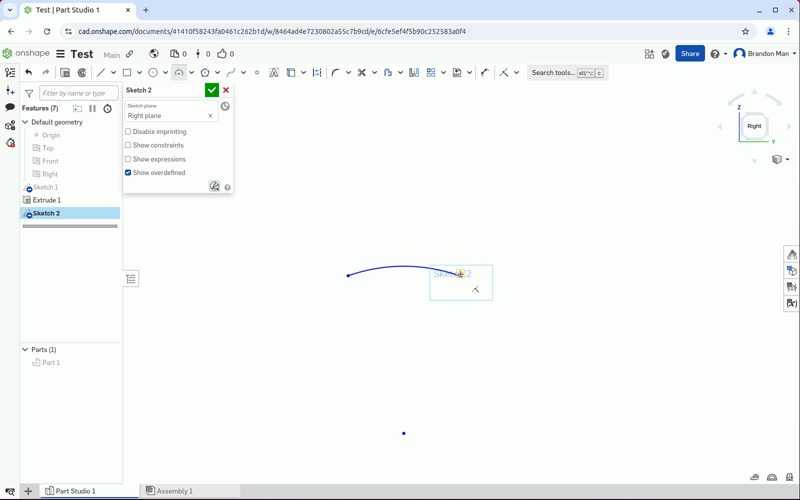
key_down(shift)
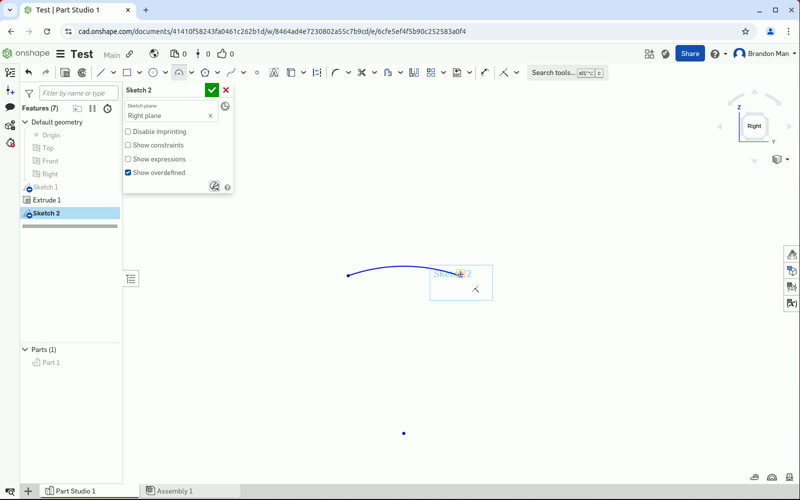
mouse_move(348, 273)
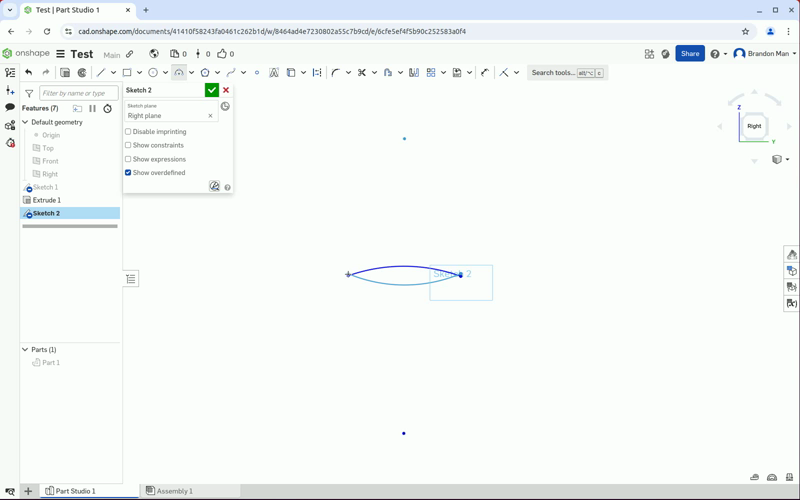
scroll(6)
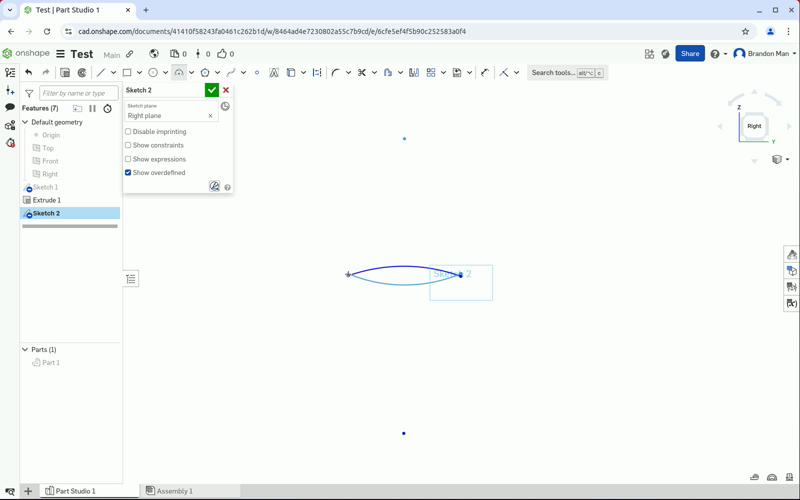
scroll(6)
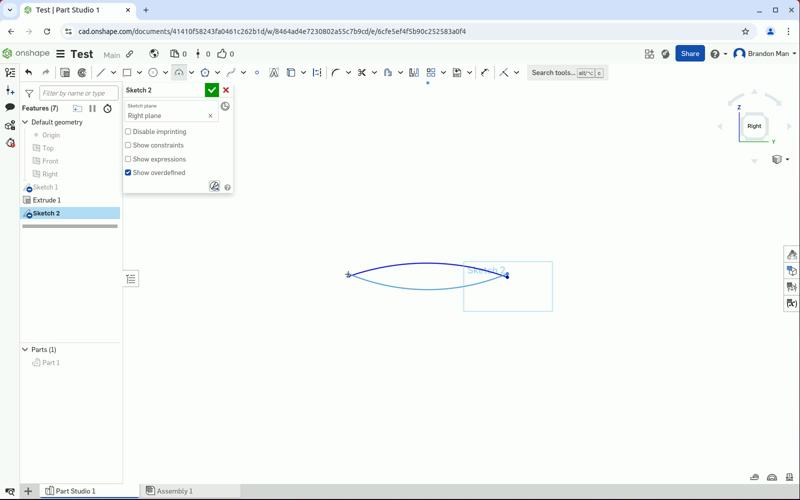
scroll(6)
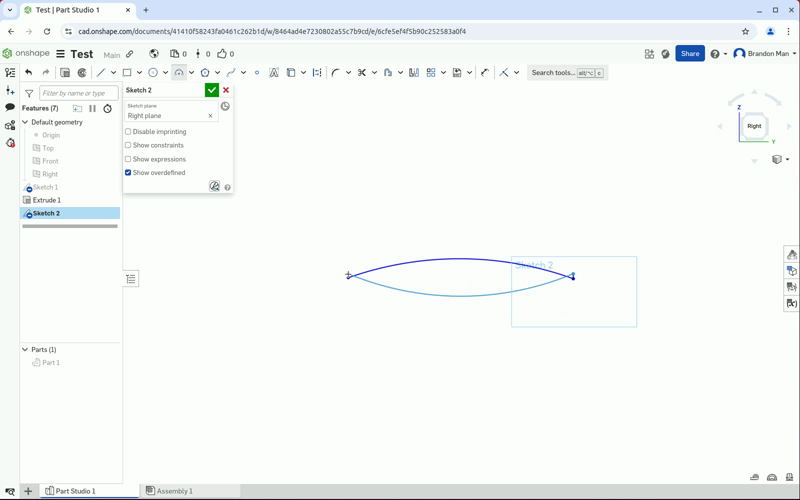
scroll(6)
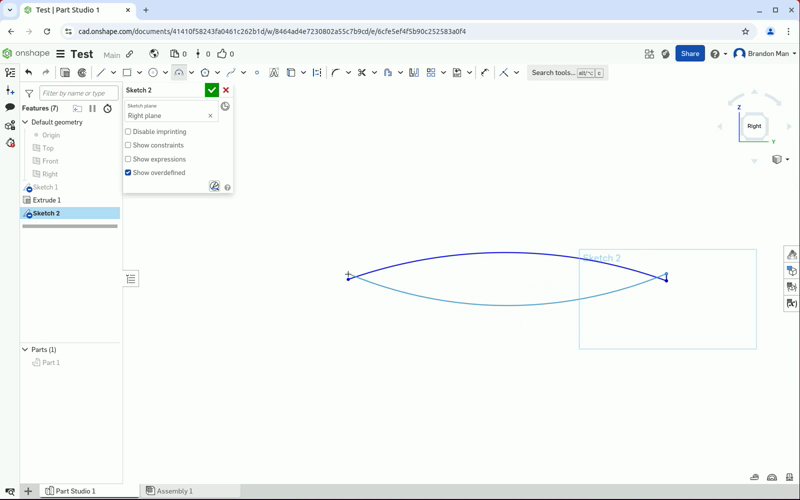
scroll(6)
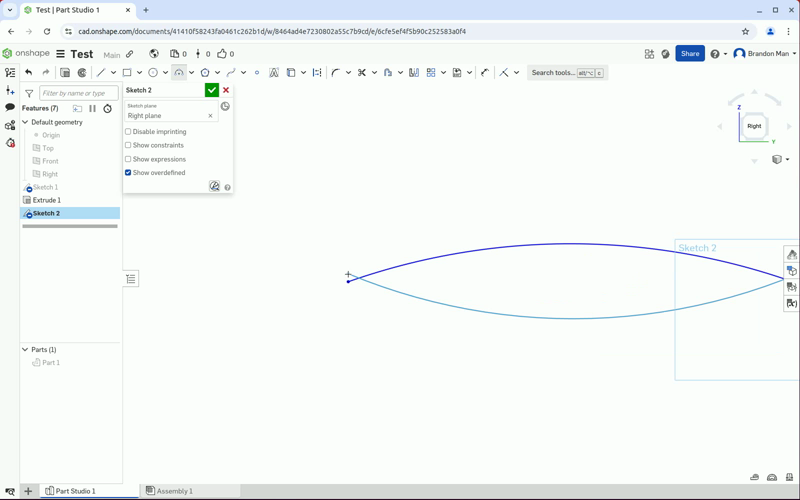
scroll(6)
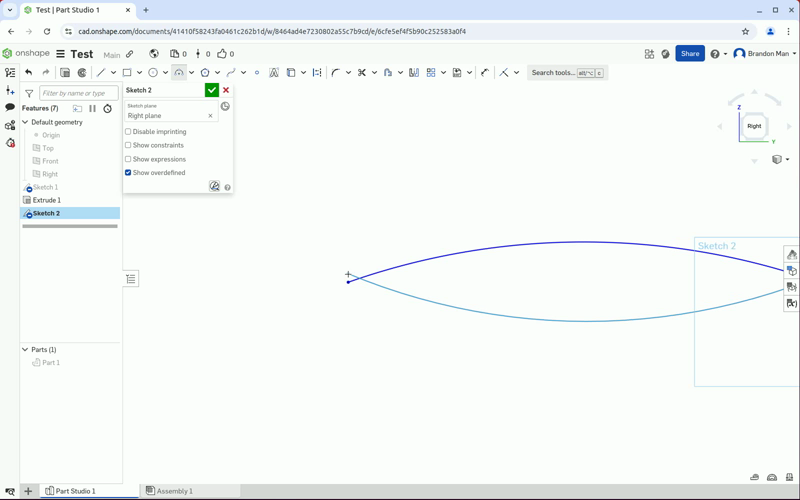
scroll(6)
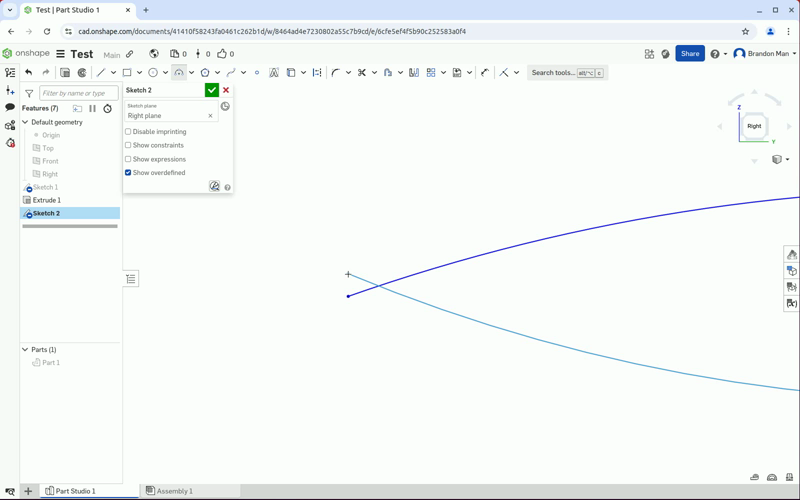
click(348, 273)
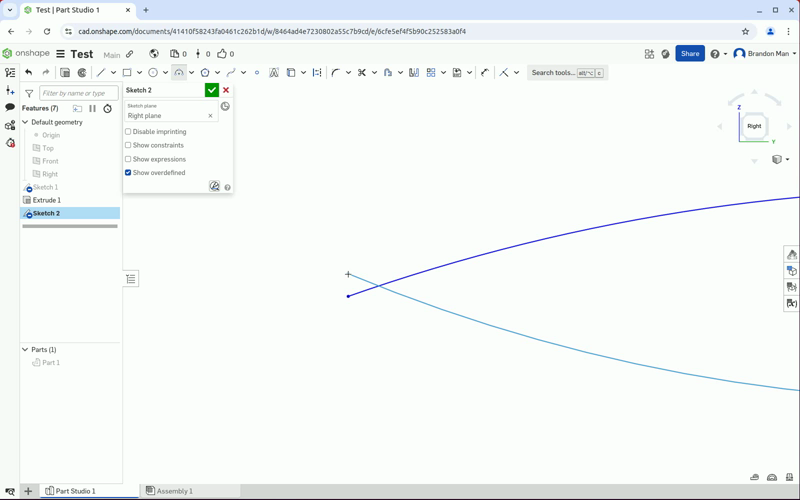
scroll(-6)
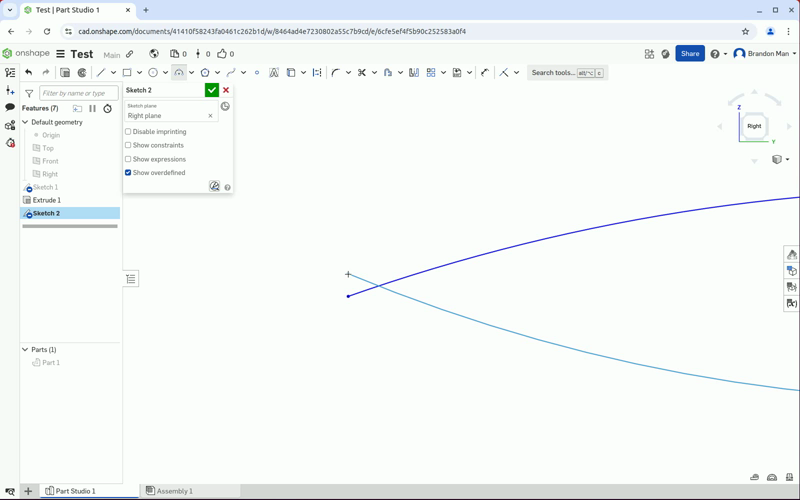
scroll(-6)
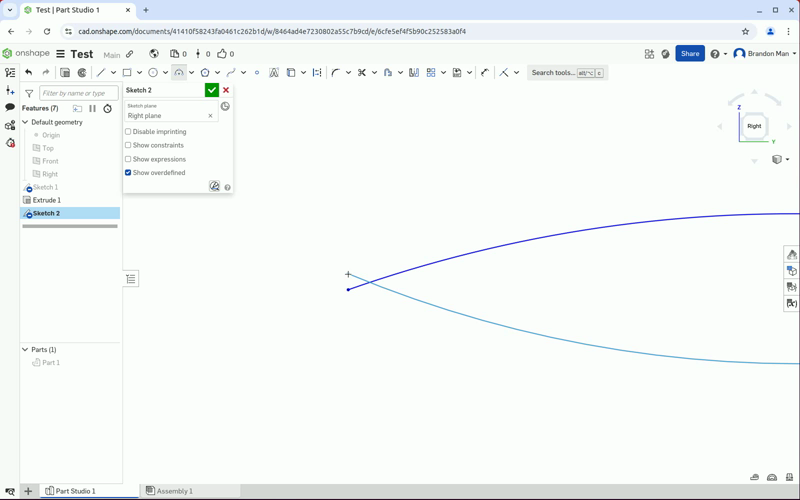
scroll(-6)
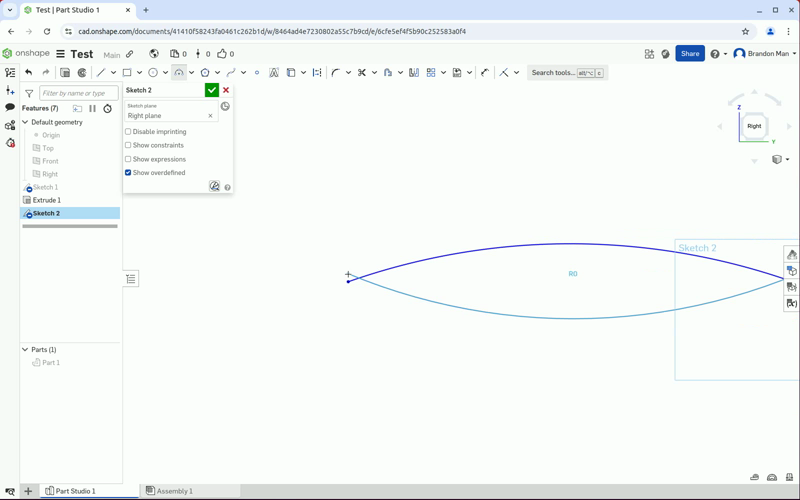
scroll(-6)
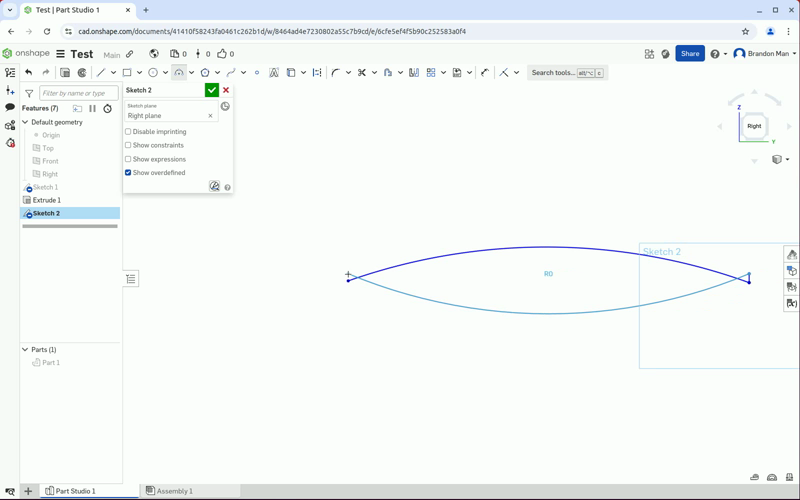
scroll(-6)
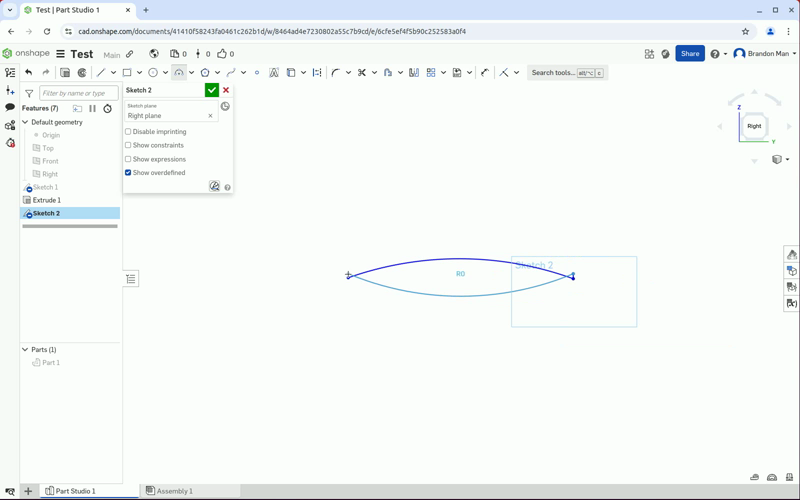
scroll(-6)
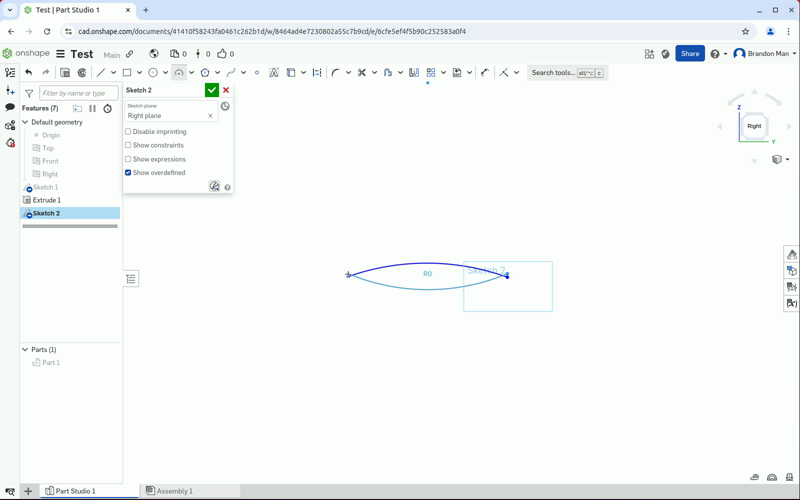
scroll(-6)
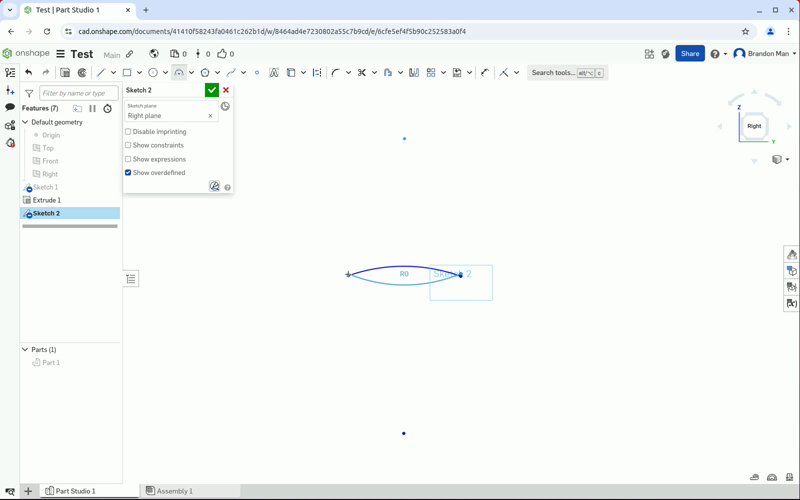
mouse_move(404, 264)
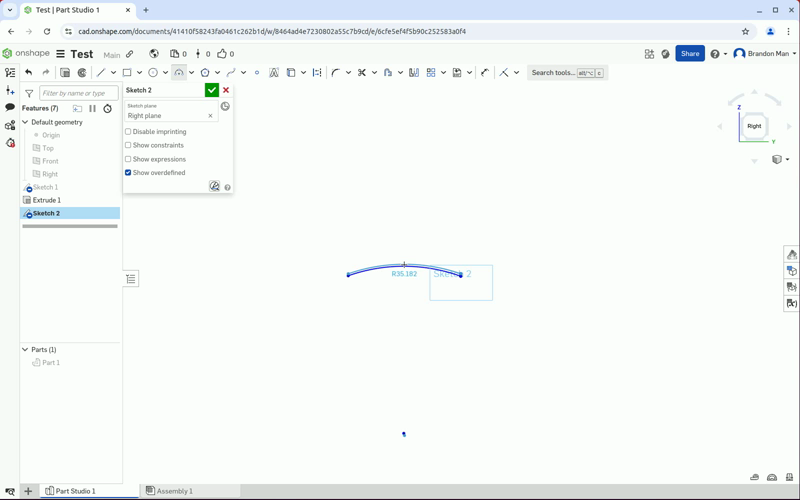
scroll(6)
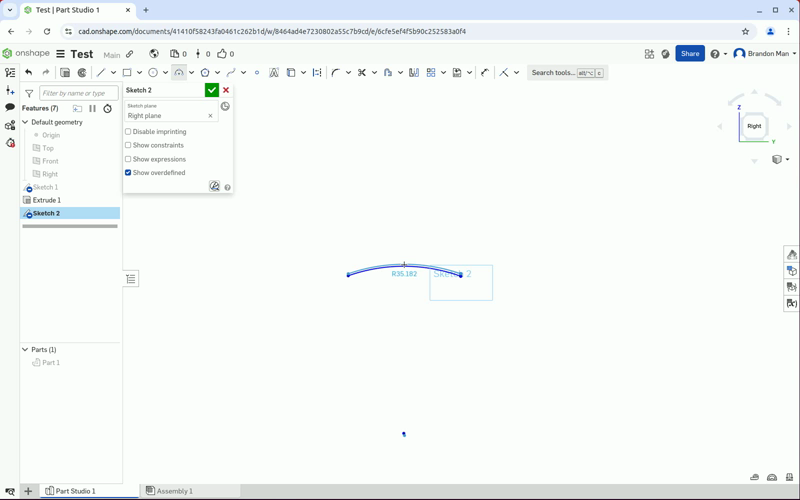
scroll(6)
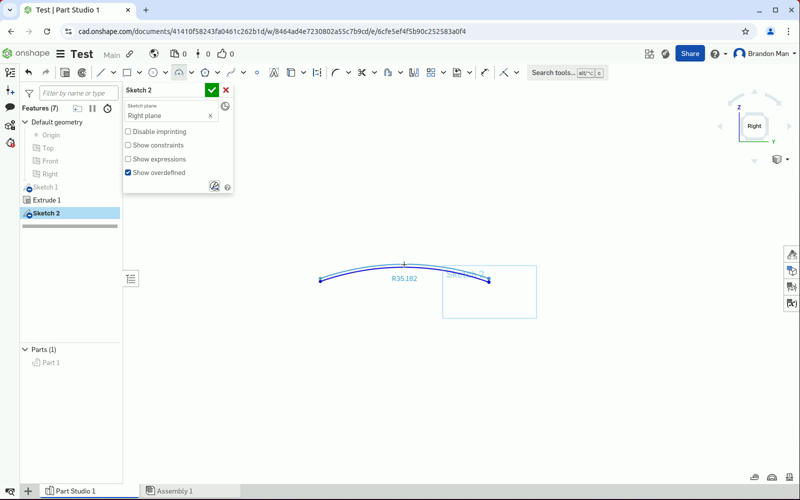
scroll(6)
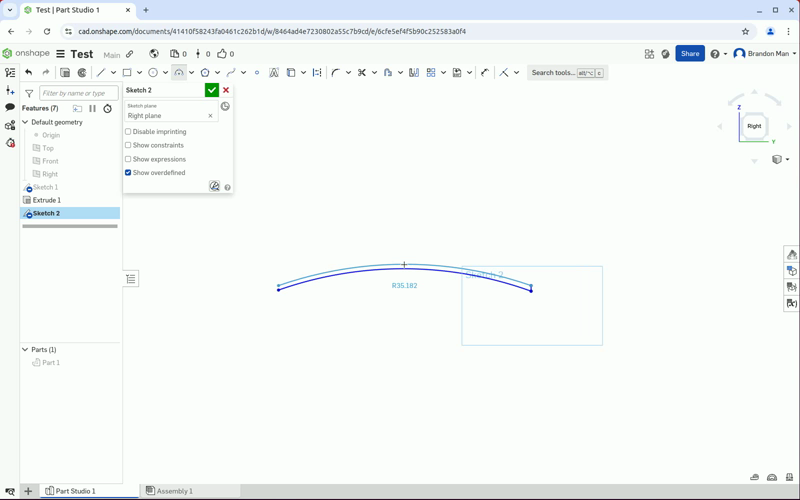
scroll(6)
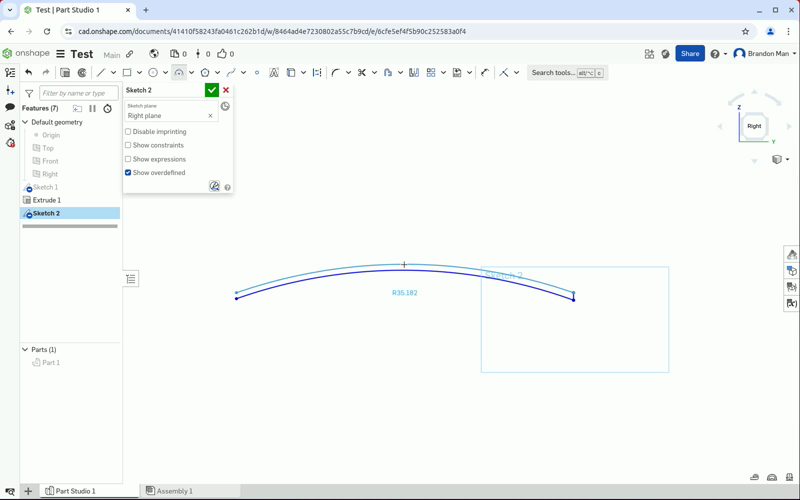
scroll(6)
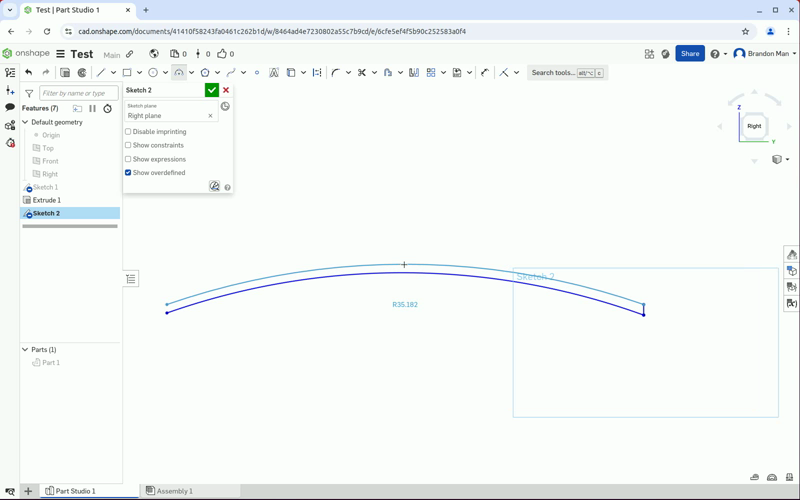
scroll(6)
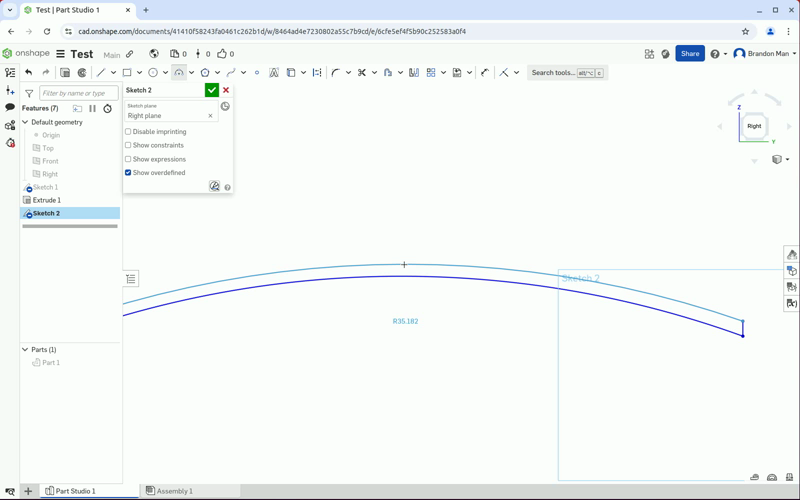
scroll(6)
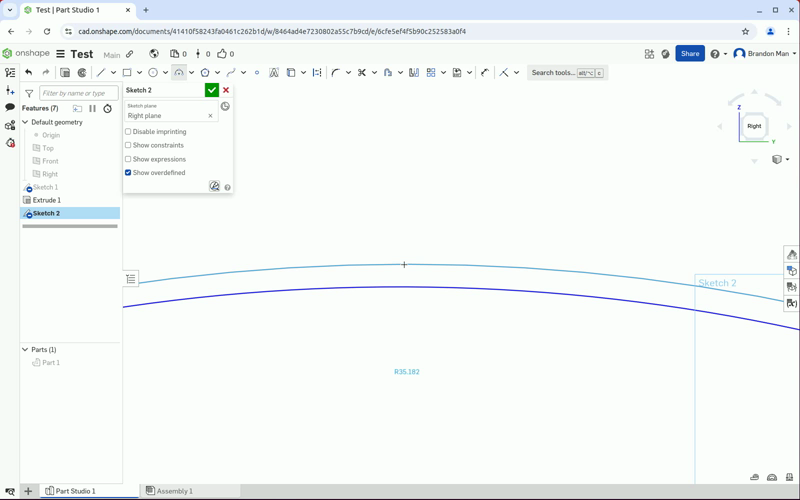
click(404, 264)
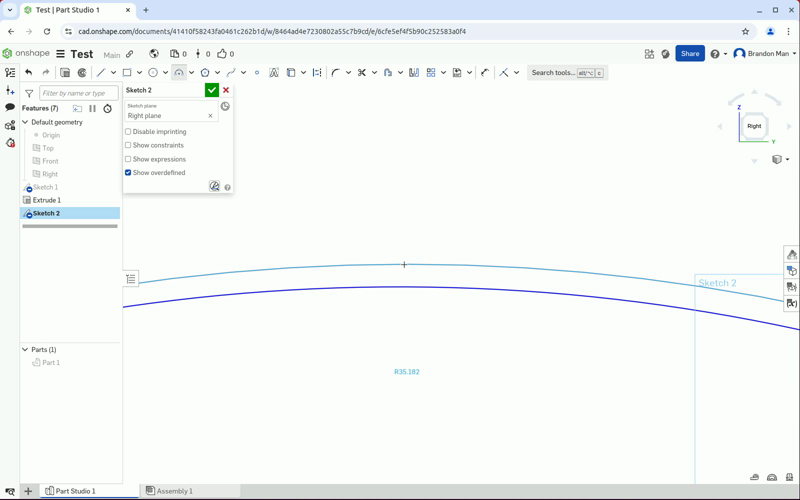
scroll(-6)
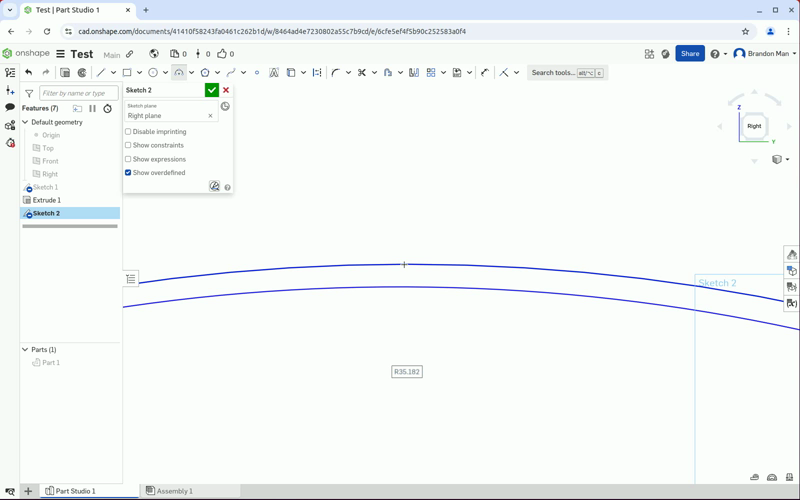
scroll(-6)
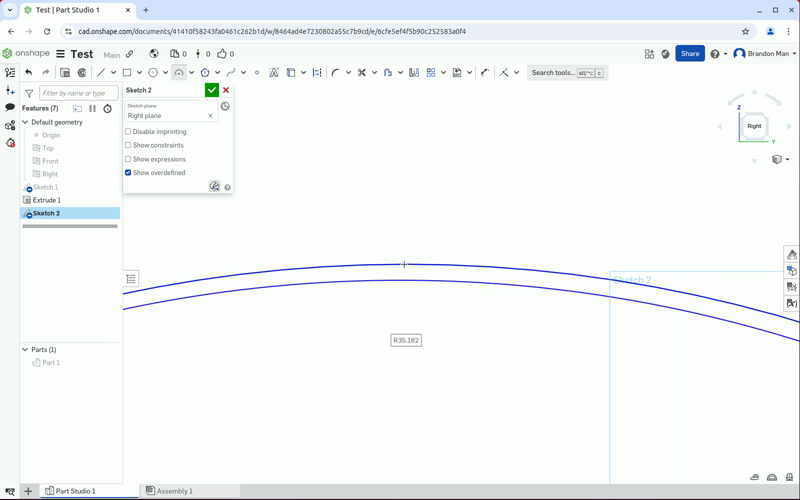
scroll(-6)
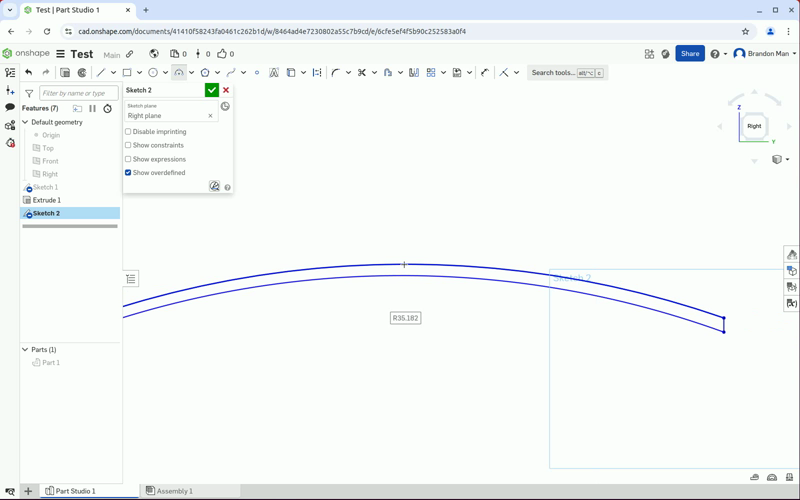
scroll(-6)
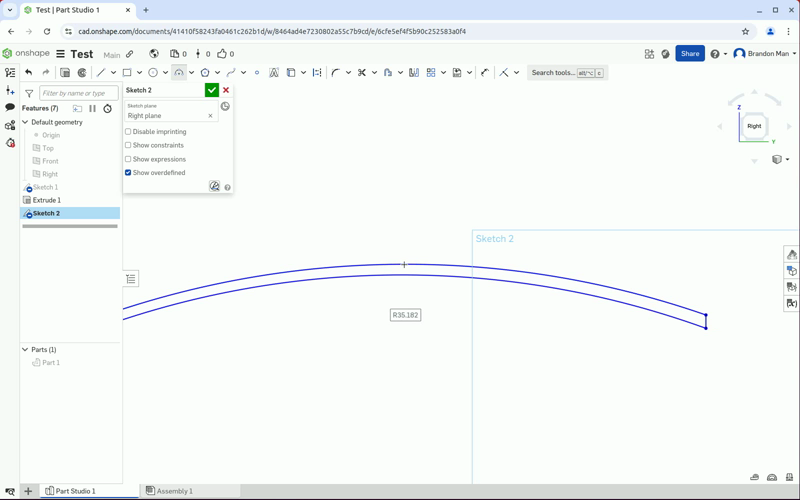
scroll(-6)
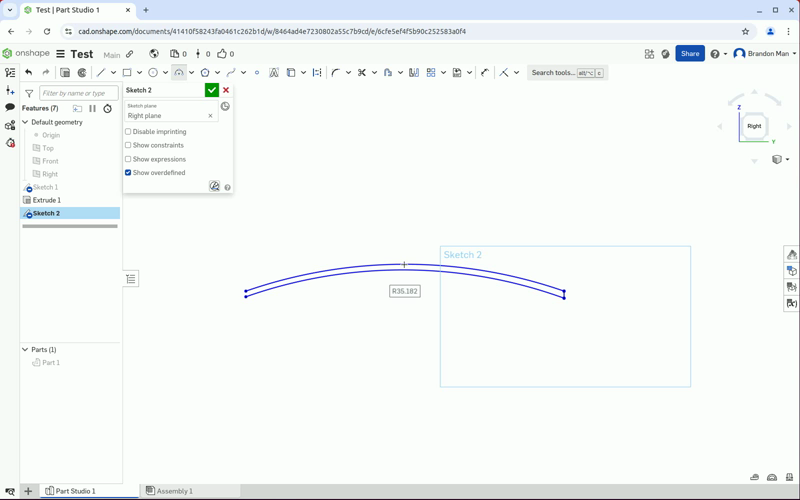
scroll(-6)
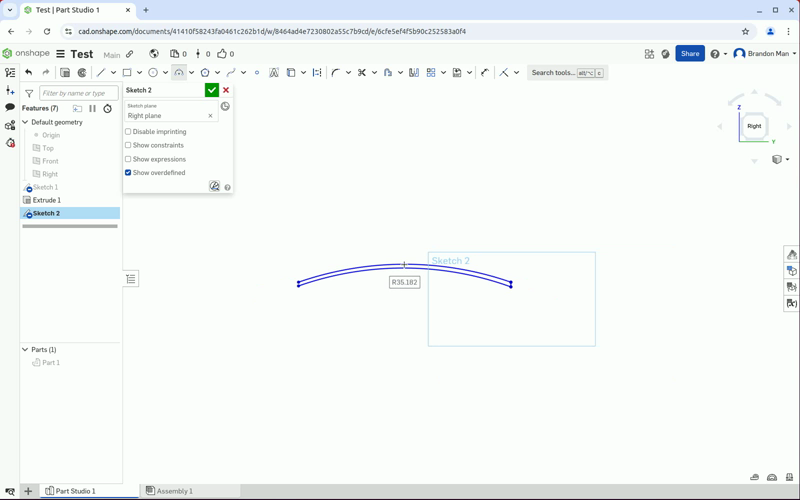
scroll(-6)
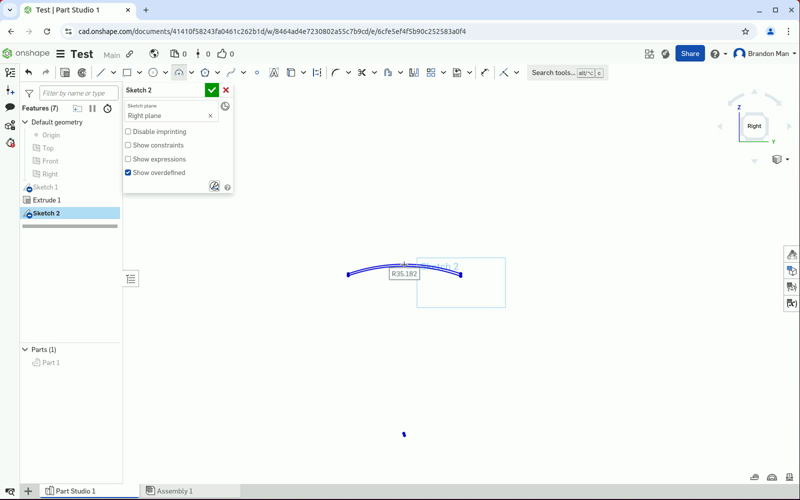
key_up(shift)
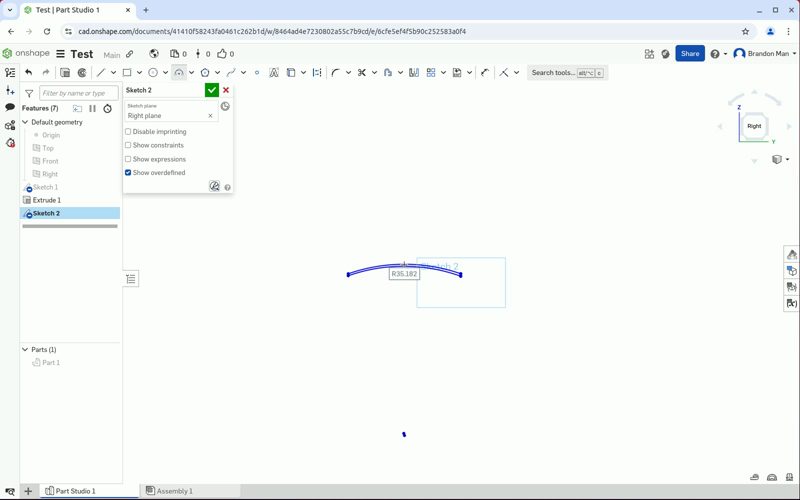
key(esc)
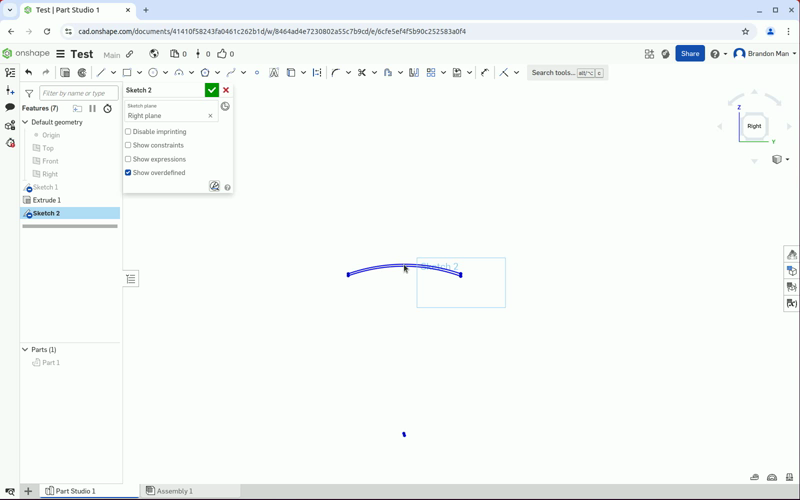
key(l)
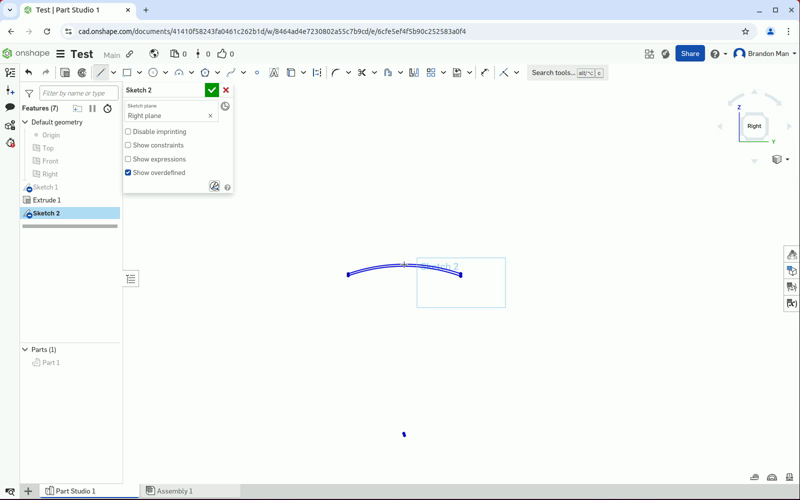
mouse_move(348, 273)
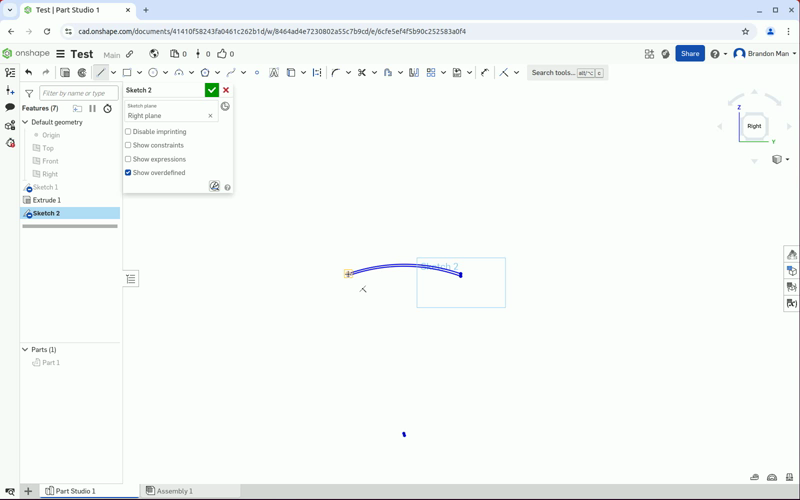
scroll(6)
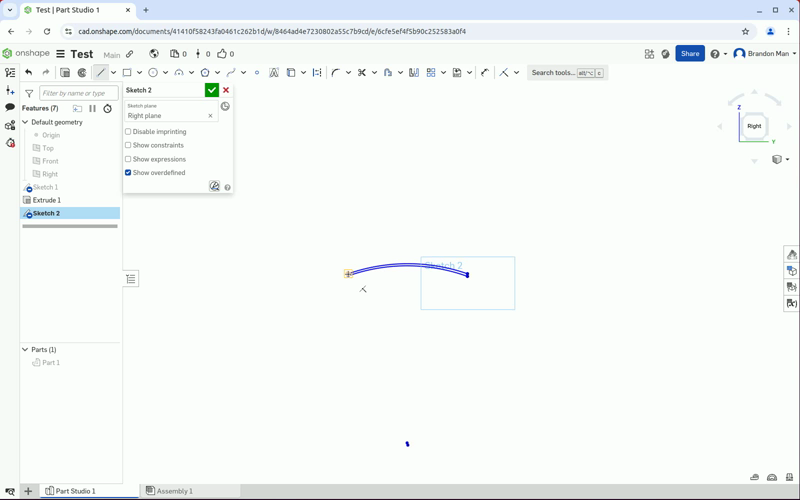
scroll(6)
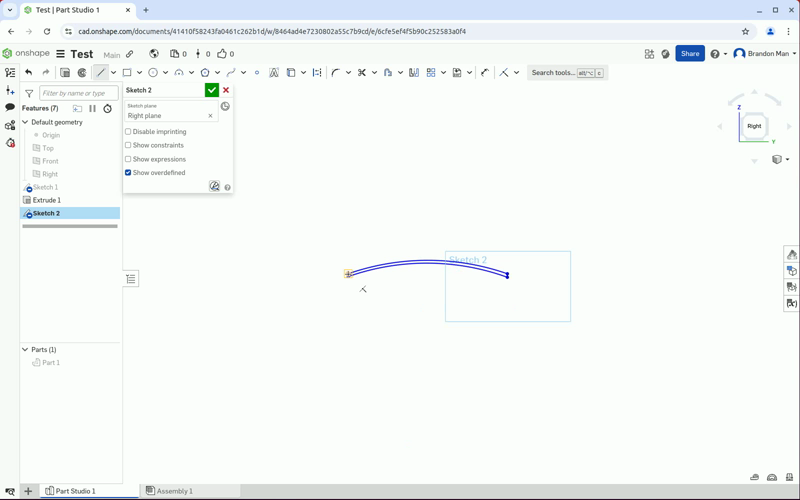
scroll(6)
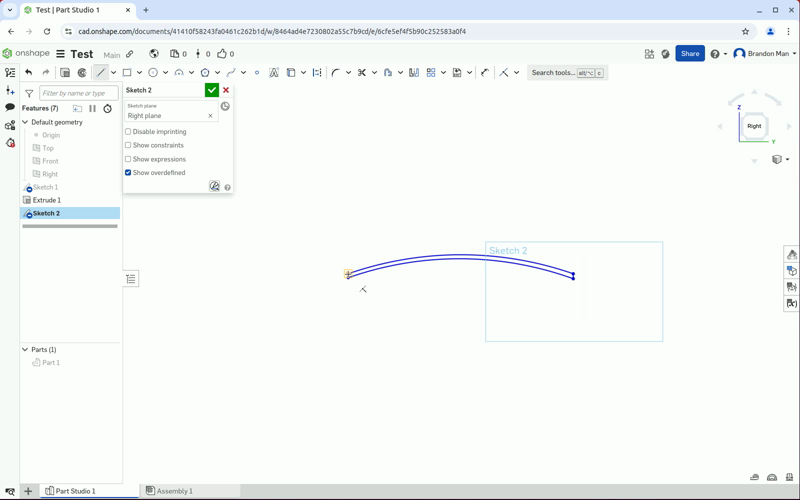
scroll(6)
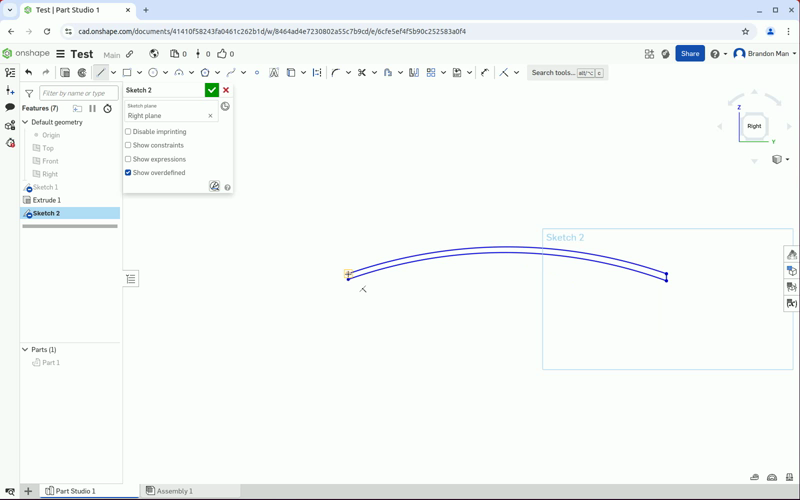
scroll(6)
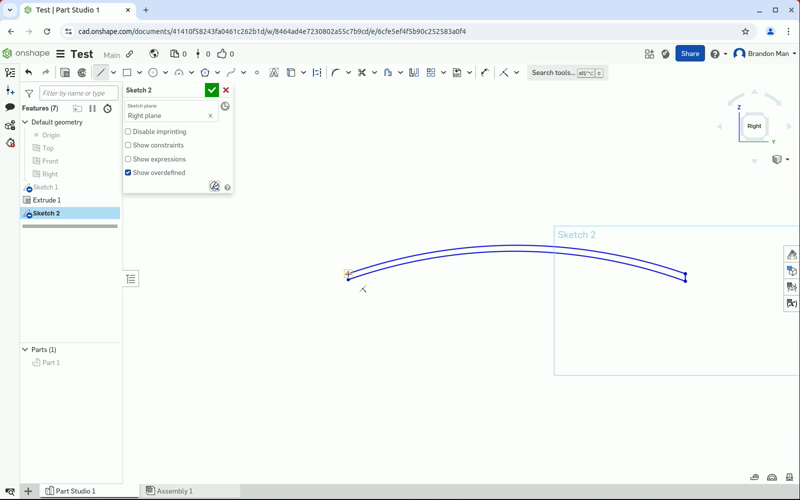
scroll(6)
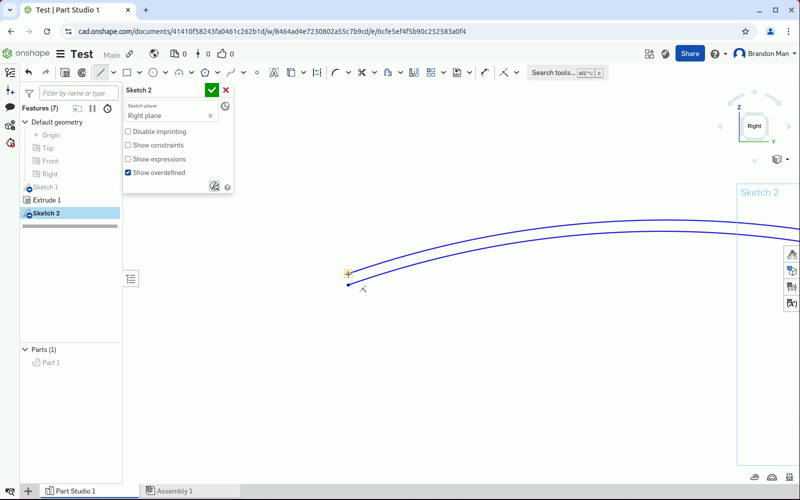
scroll(6)
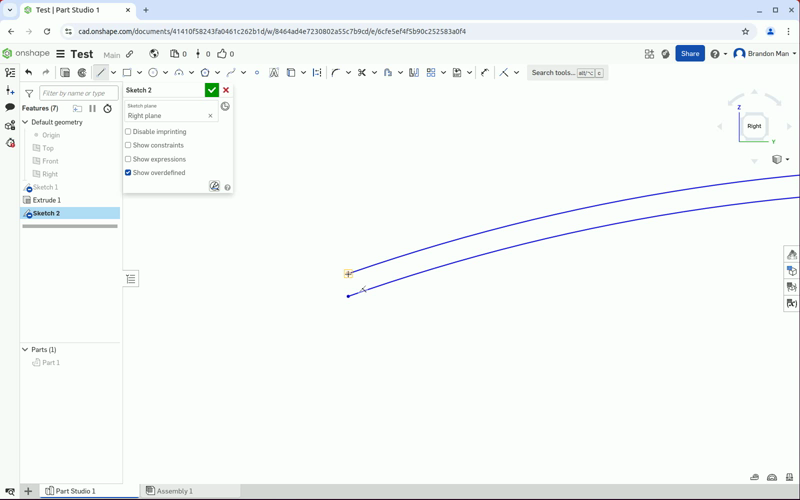
click(348, 273)
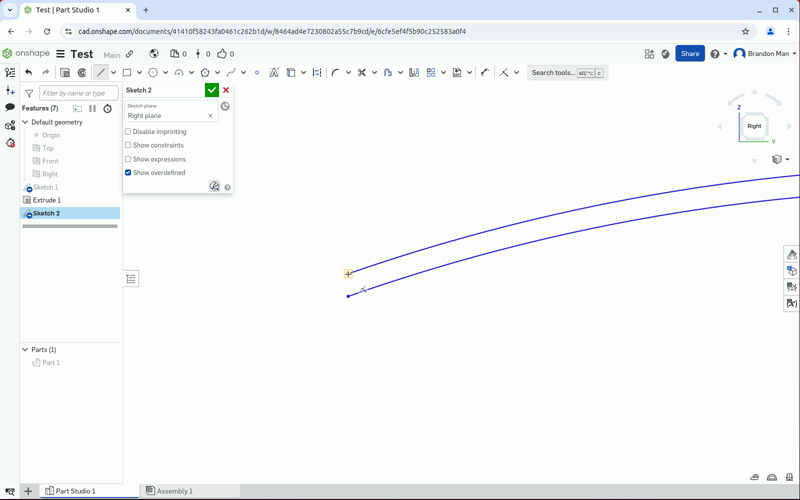
scroll(-6)
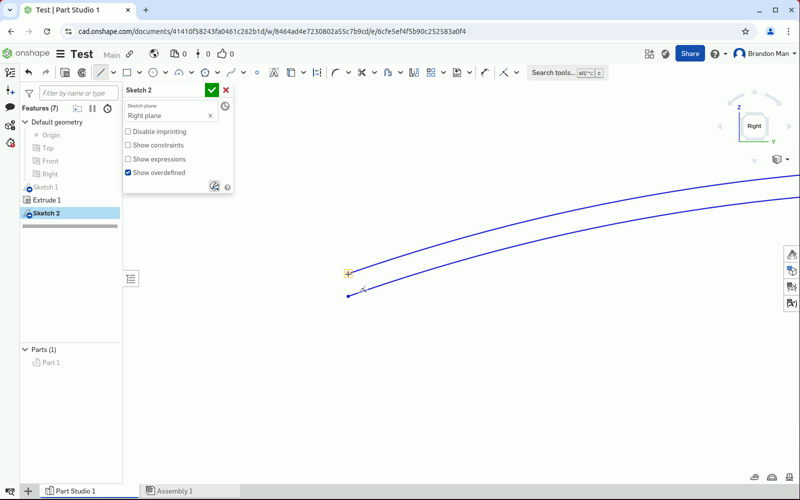
scroll(-6)
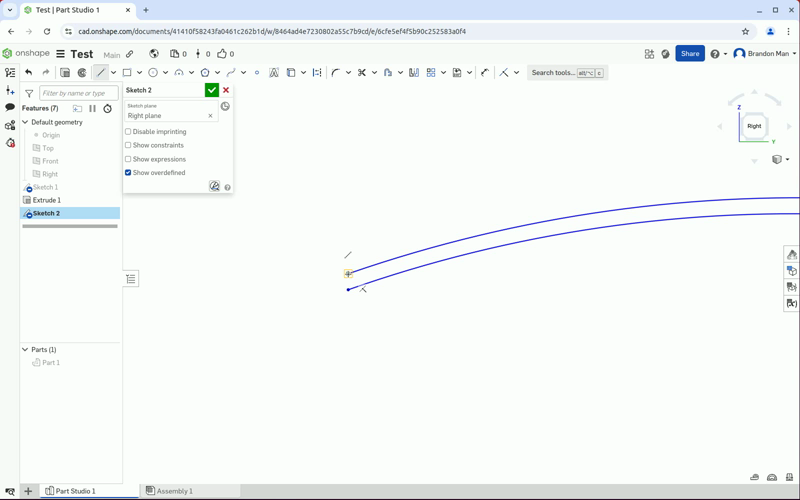
scroll(-6)
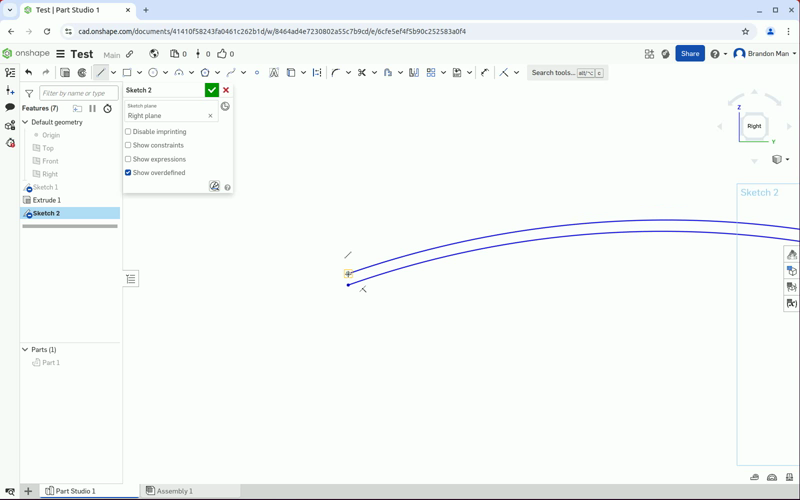
scroll(-6)
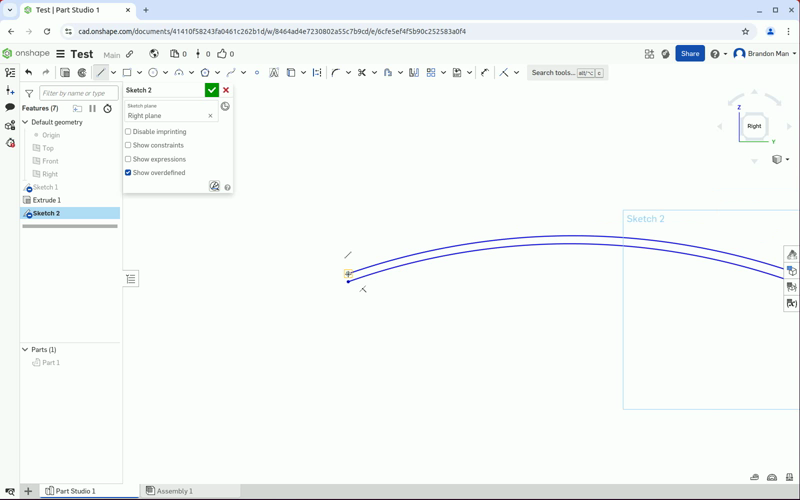
scroll(-6)
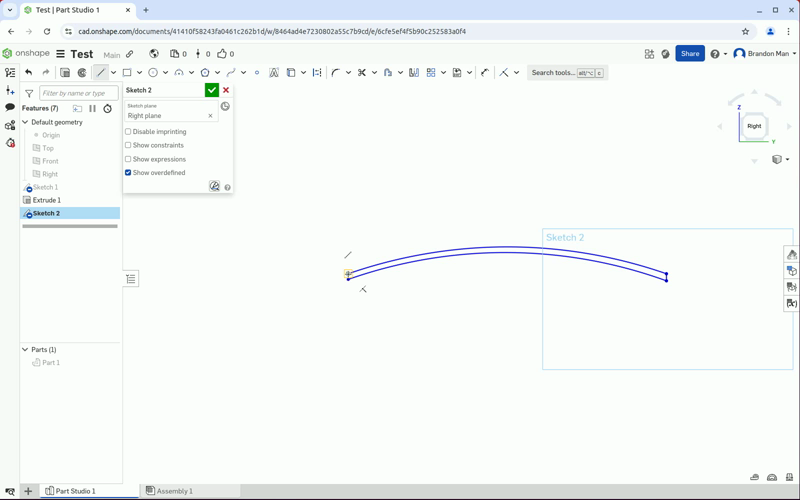
scroll(-6)
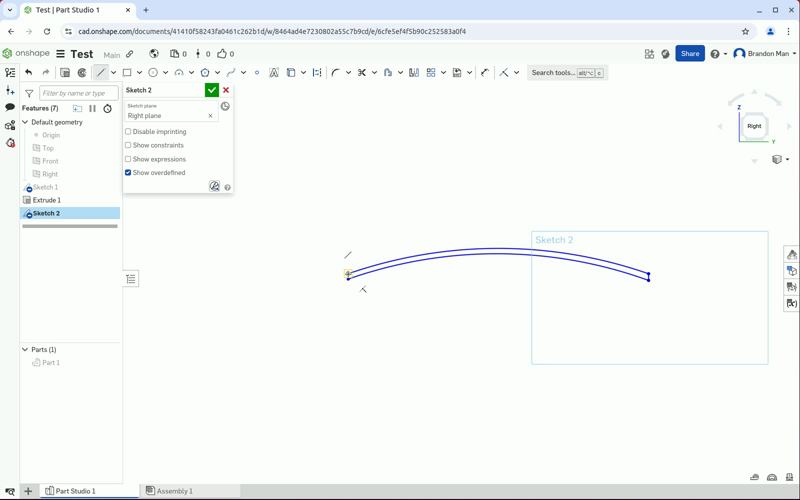
scroll(-6)
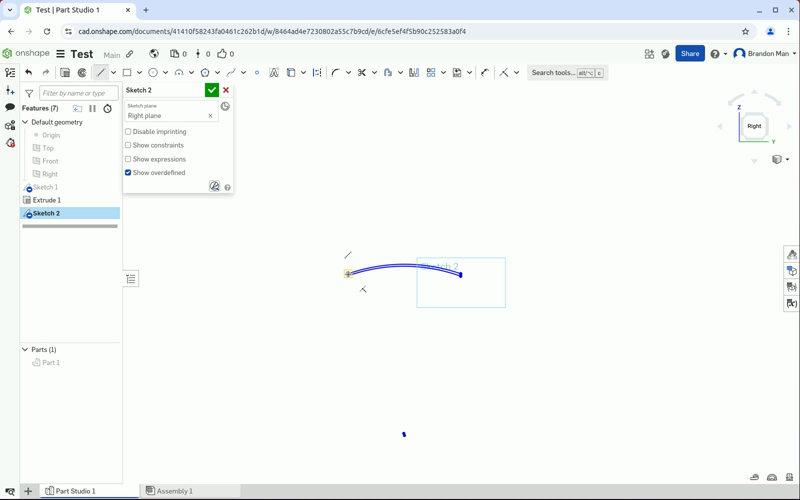
mouse_move(378, 273)
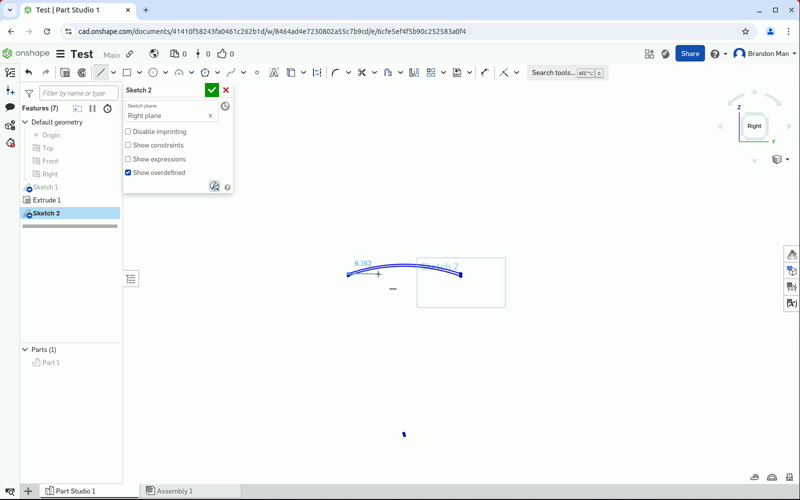
key_down(shift)
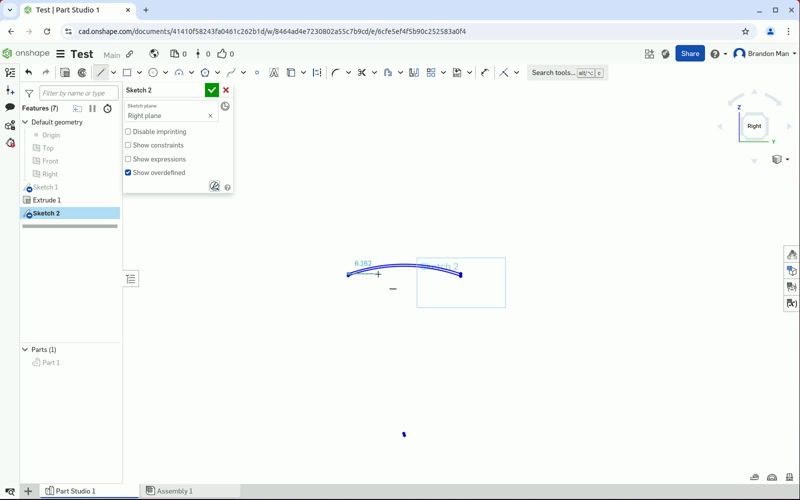
mouse_move(348, 275)
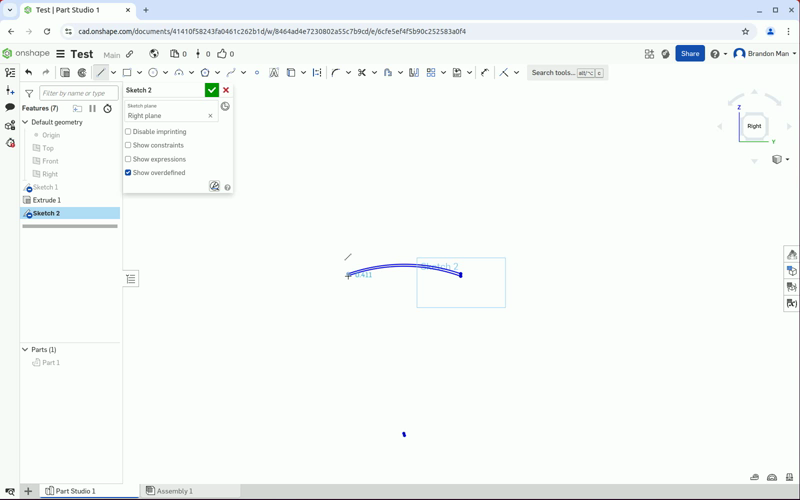
scroll(6)
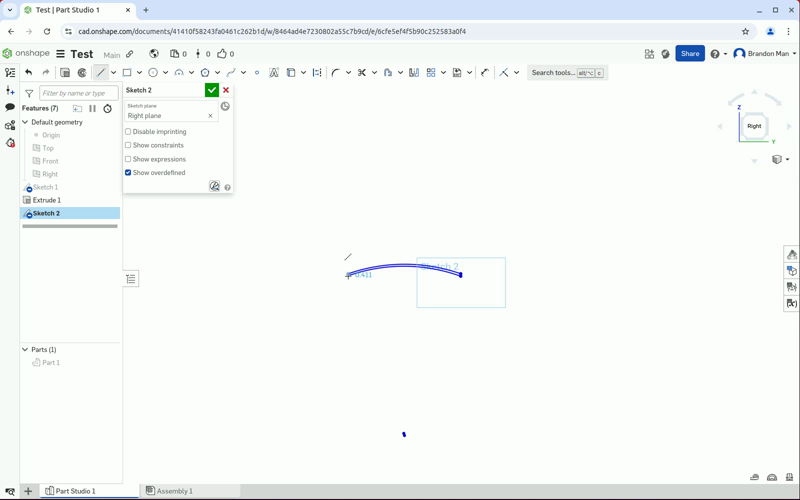
scroll(6)
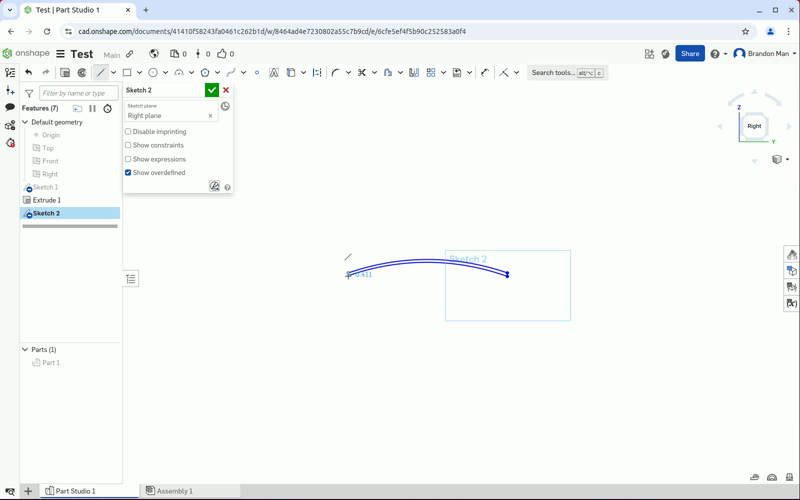
scroll(6)
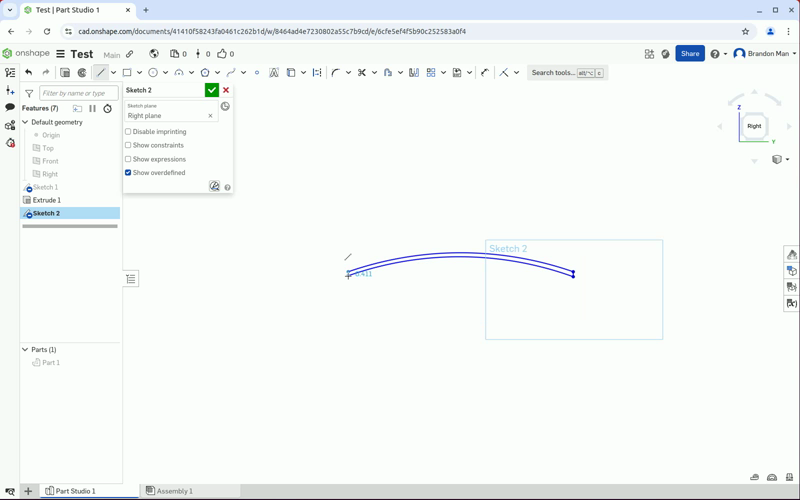
scroll(6)
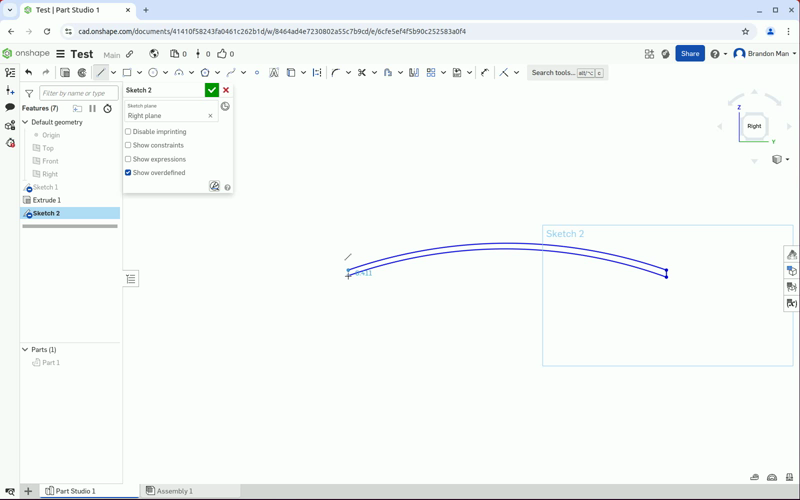
scroll(6)
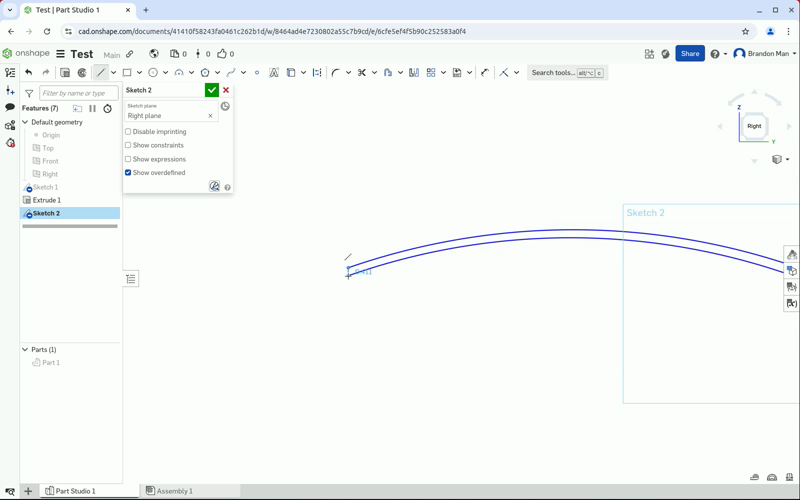
scroll(6)
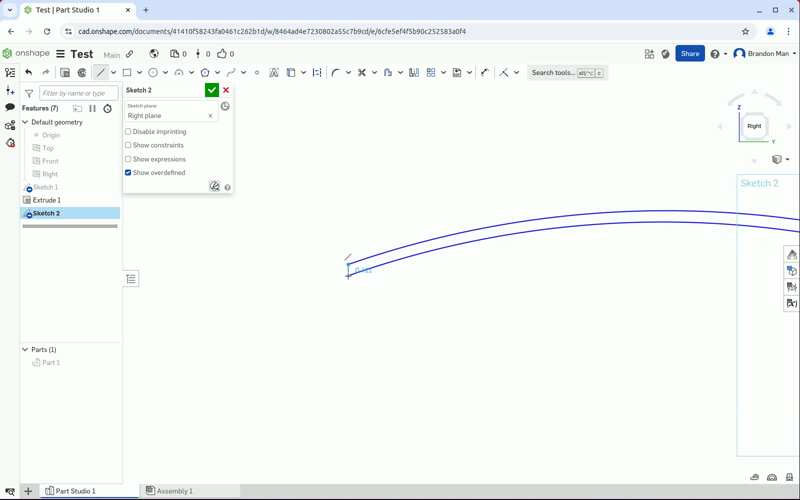
scroll(6)
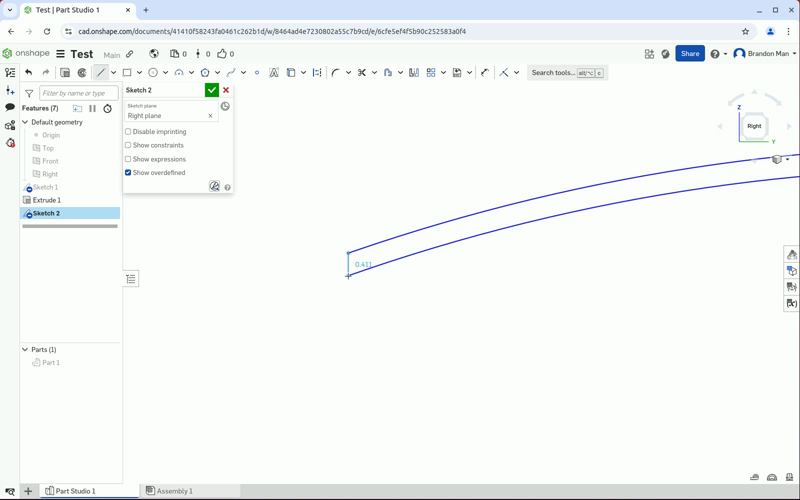
key_up(shift)
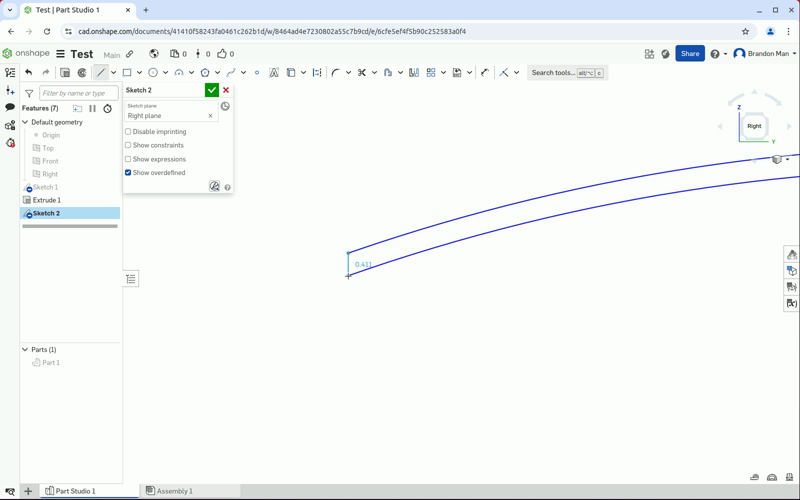
click(348, 275)
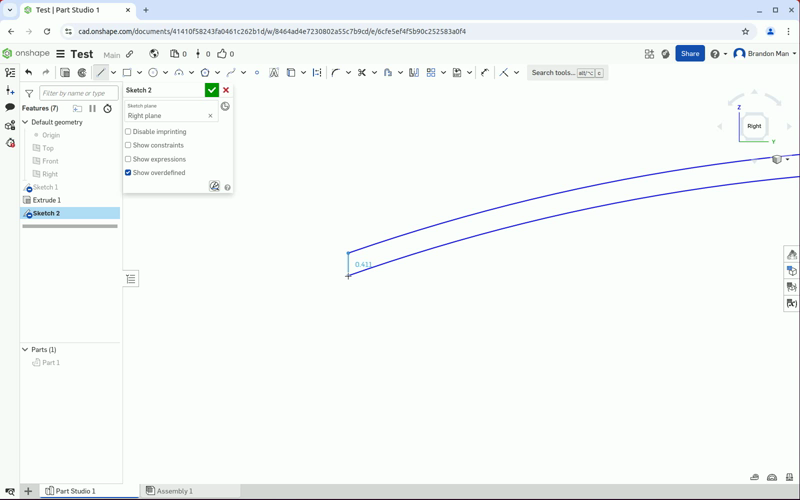
scroll(-6)
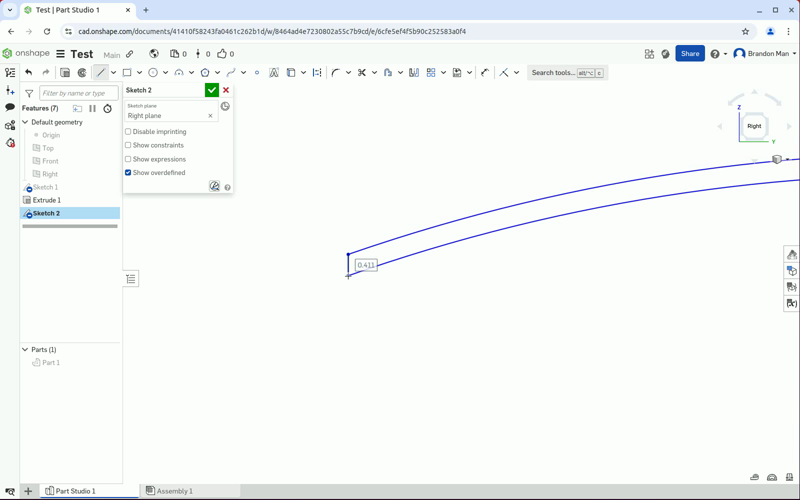
scroll(-6)
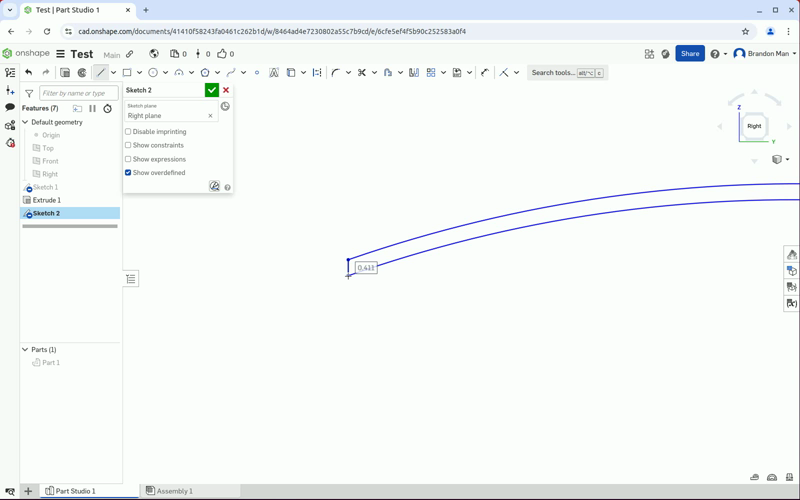
scroll(-6)
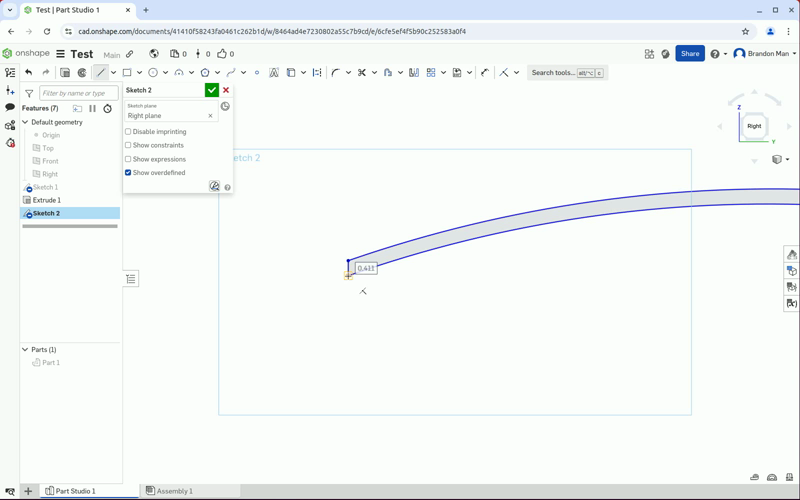
scroll(-6)
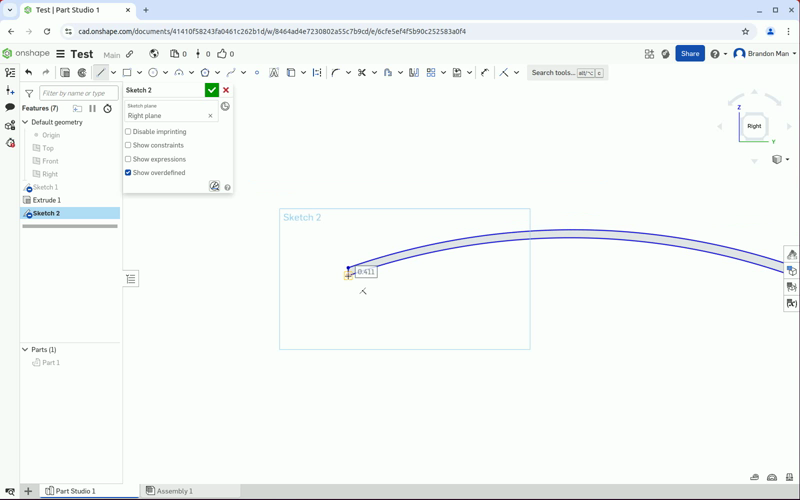
scroll(-6)
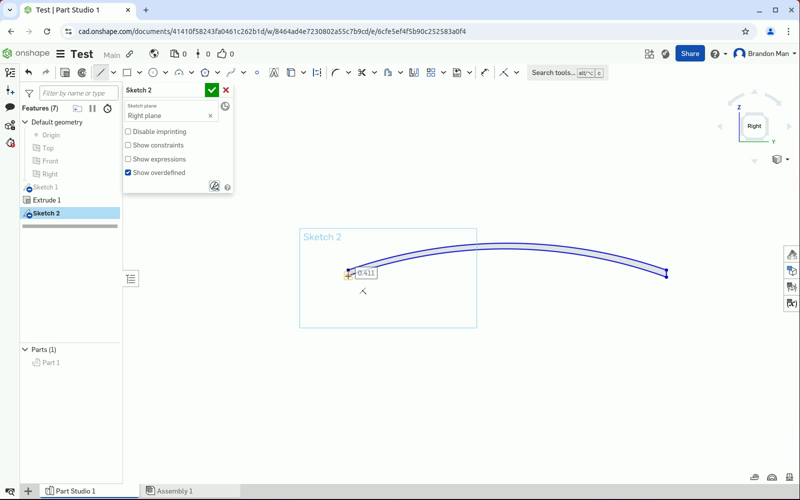
scroll(-6)
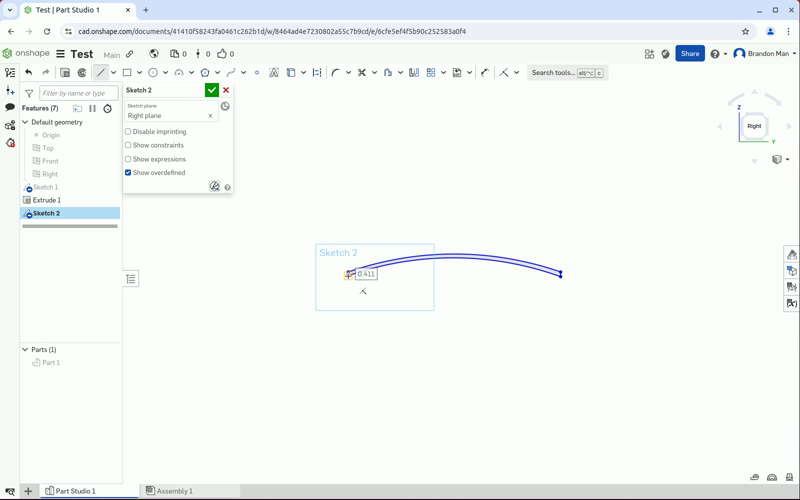
scroll(-6)
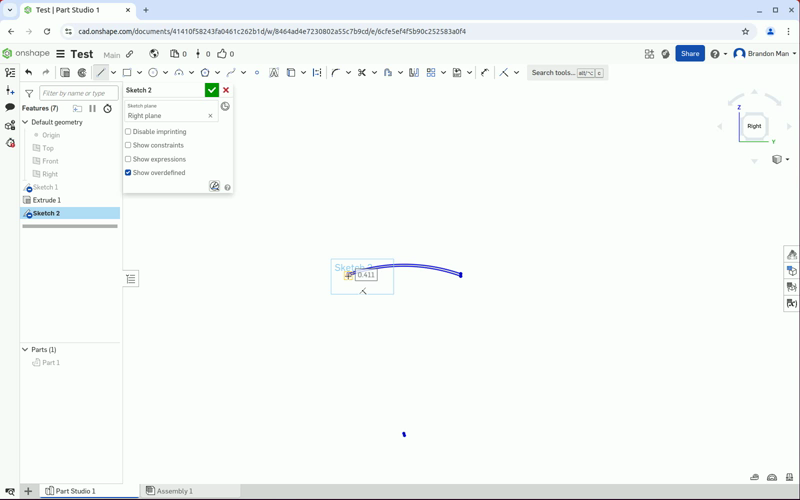
key(esc)
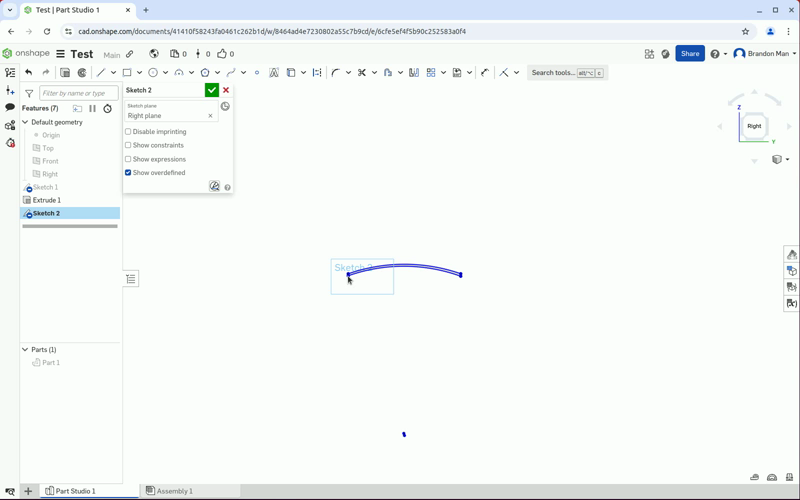
mouse_move(350, 272)
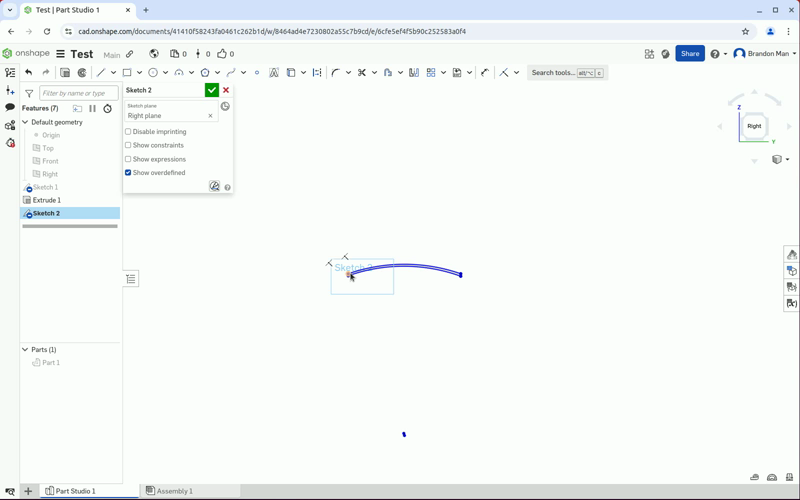
scroll(6)
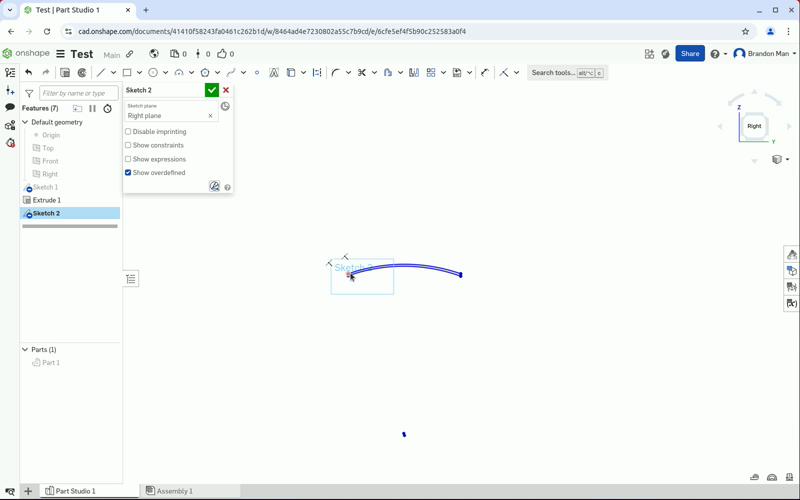
scroll(6)
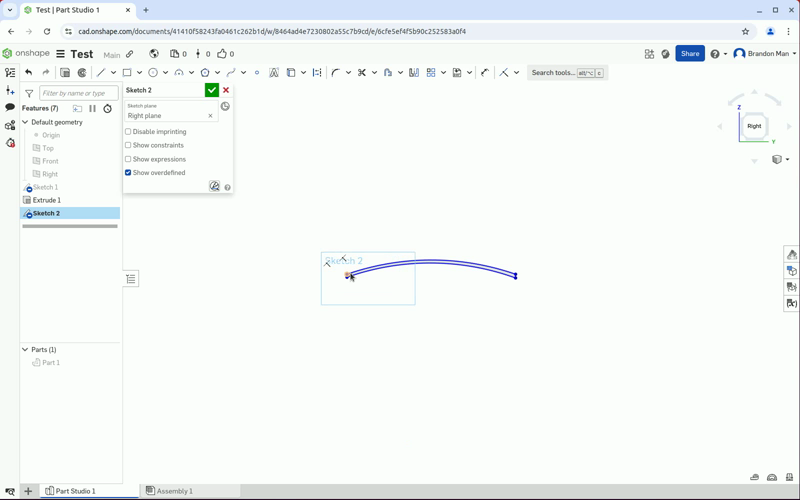
scroll(6)
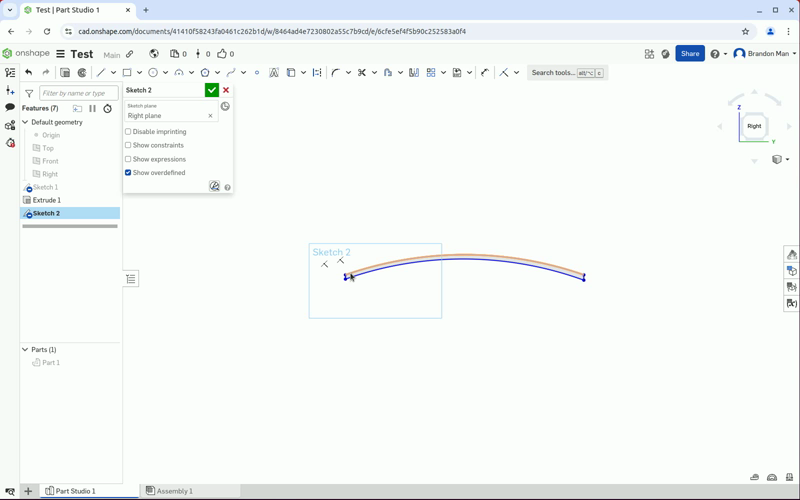
scroll(6)
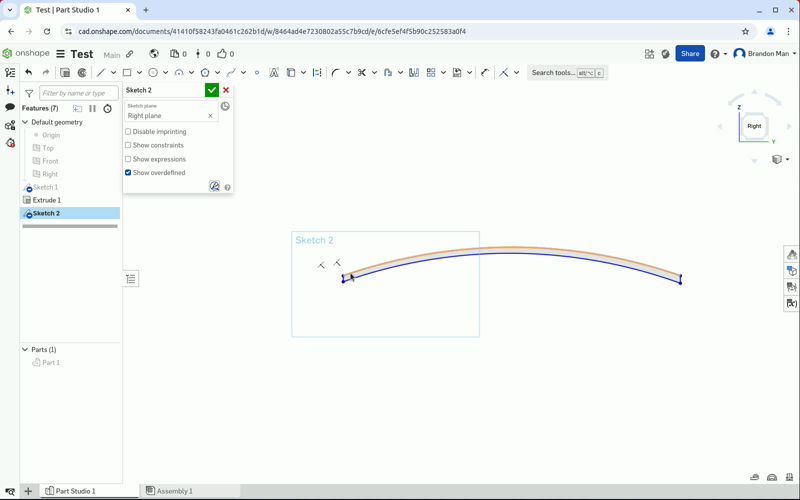
scroll(6)
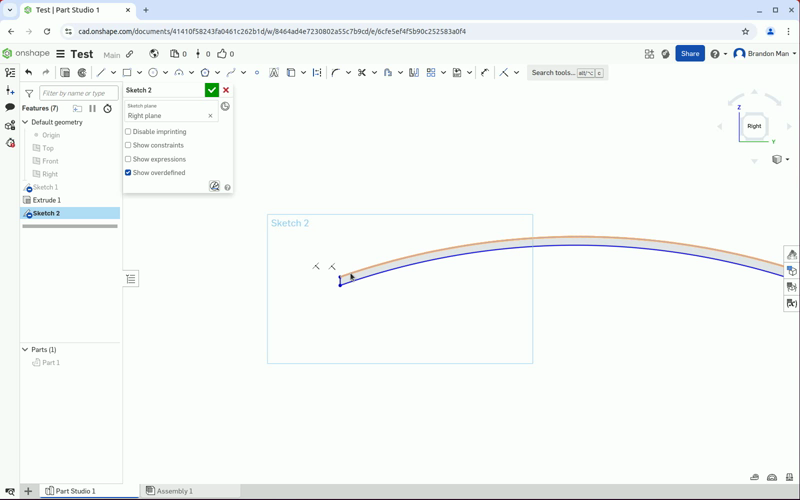
scroll(6)
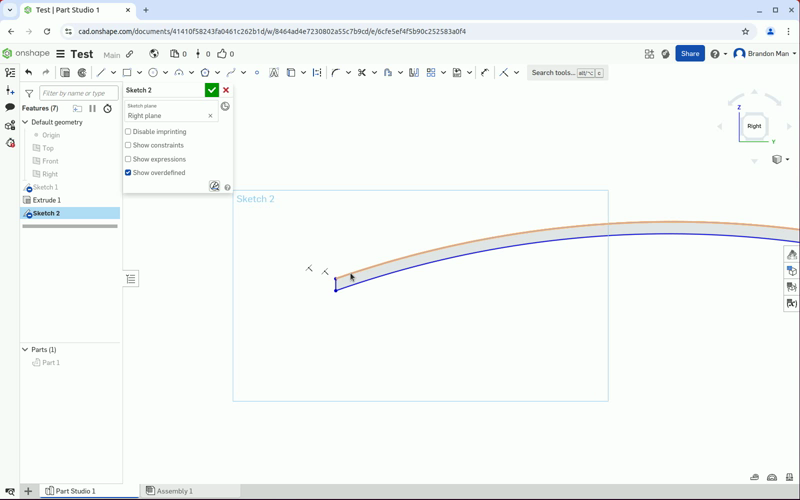
scroll(6)
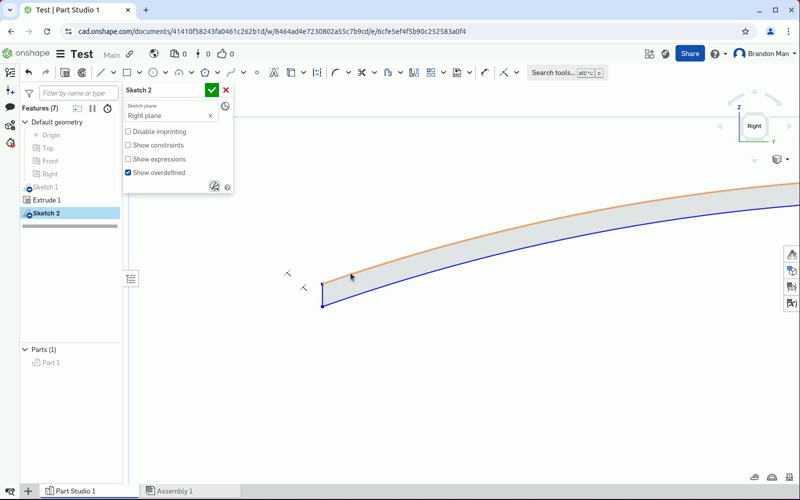
click(350, 272)
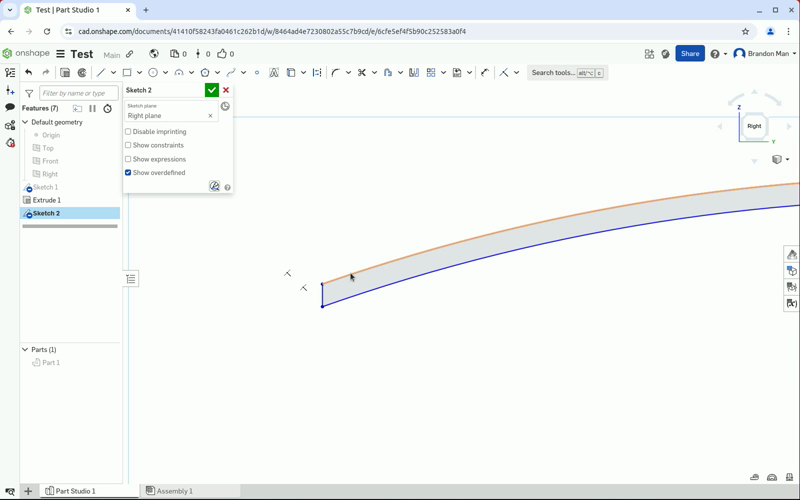
scroll(-6)
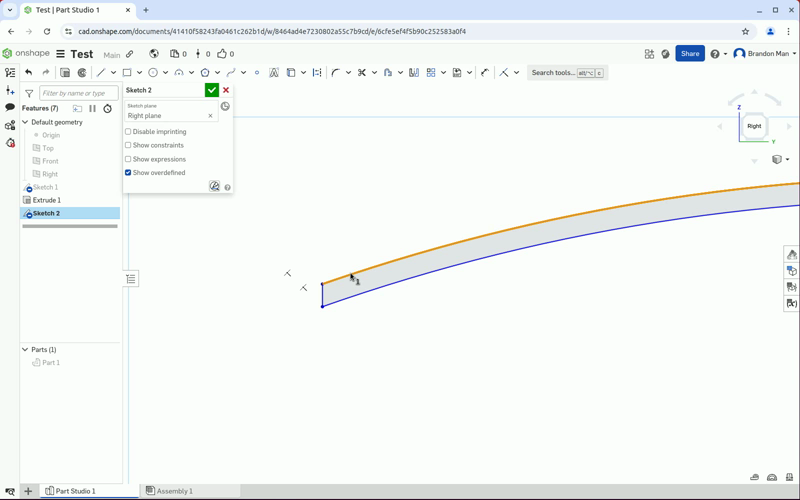
scroll(-6)
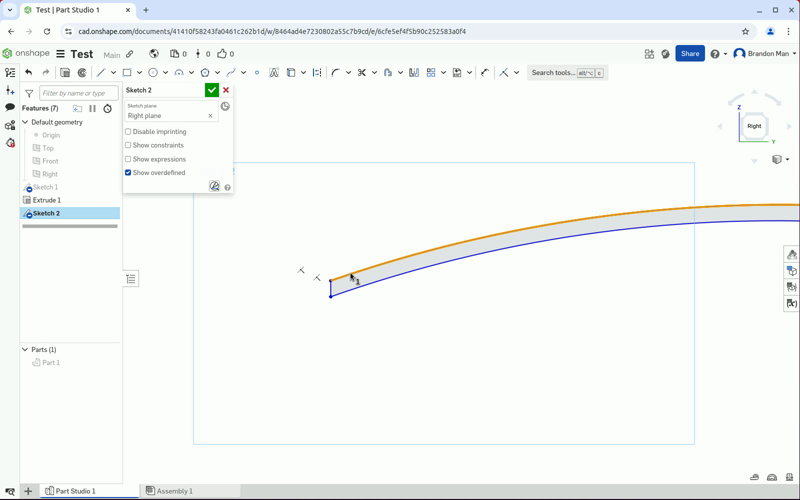
scroll(-6)
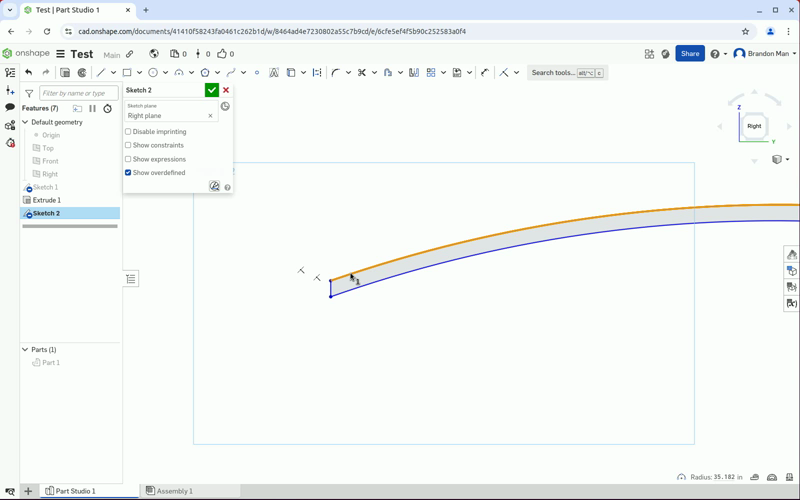
scroll(-6)
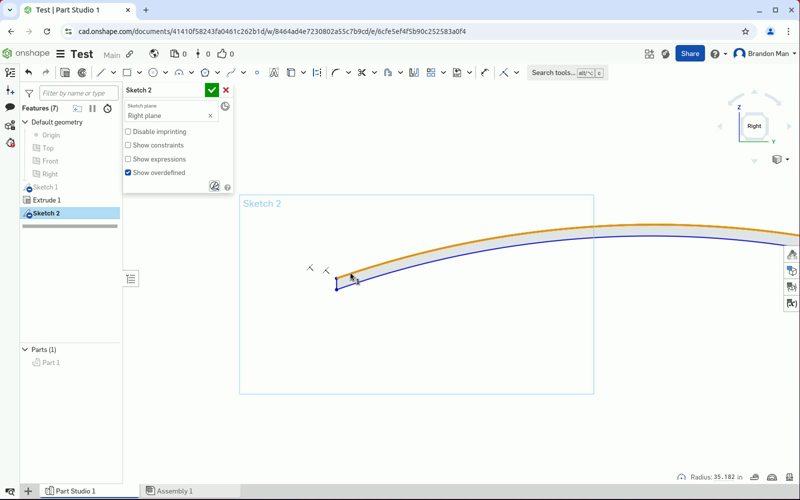
scroll(-6)
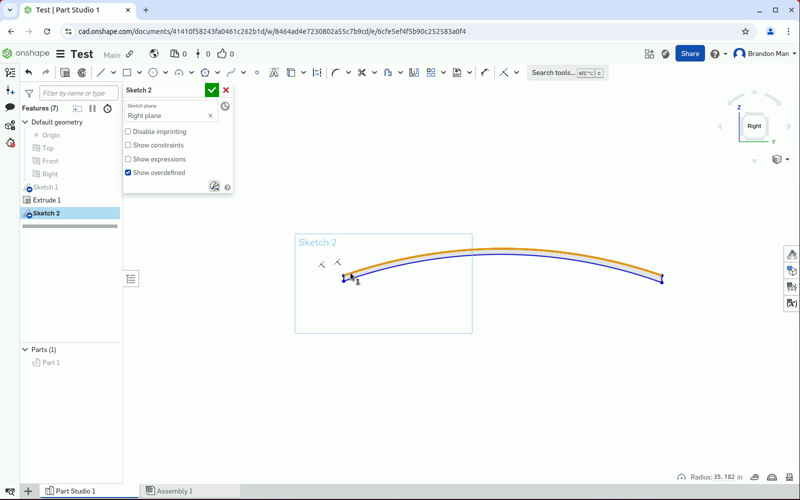
scroll(-6)
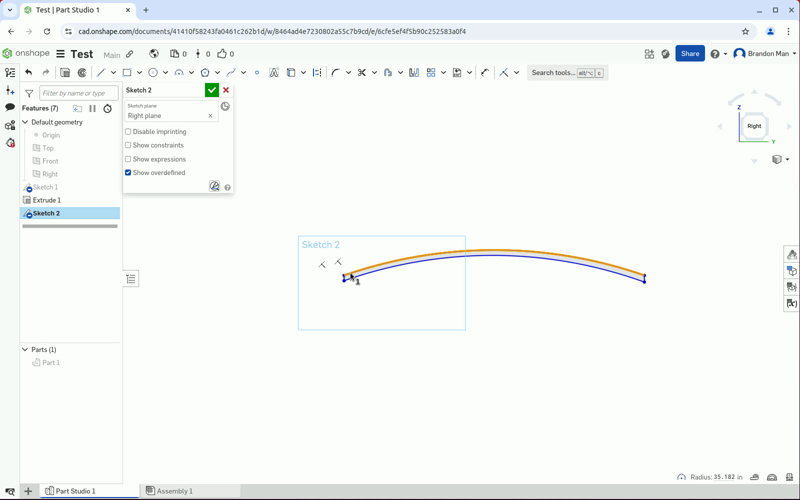
scroll(-6)
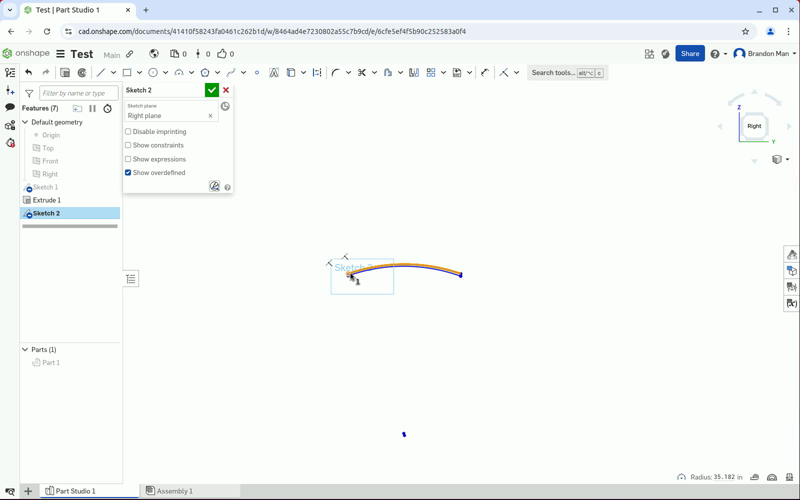
mouse_move(73, 352)
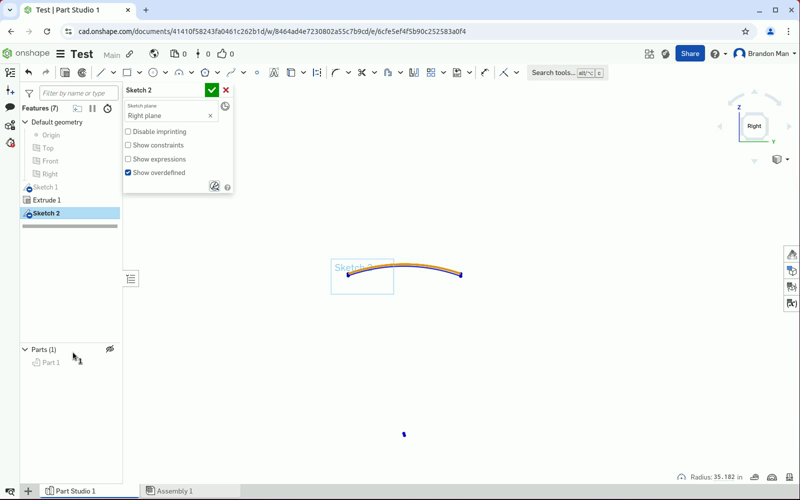
key(shift+y)
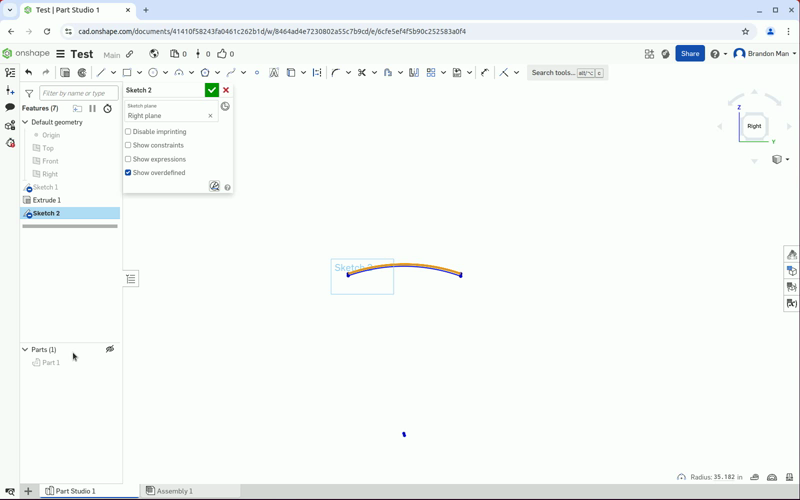
key(shift+e)
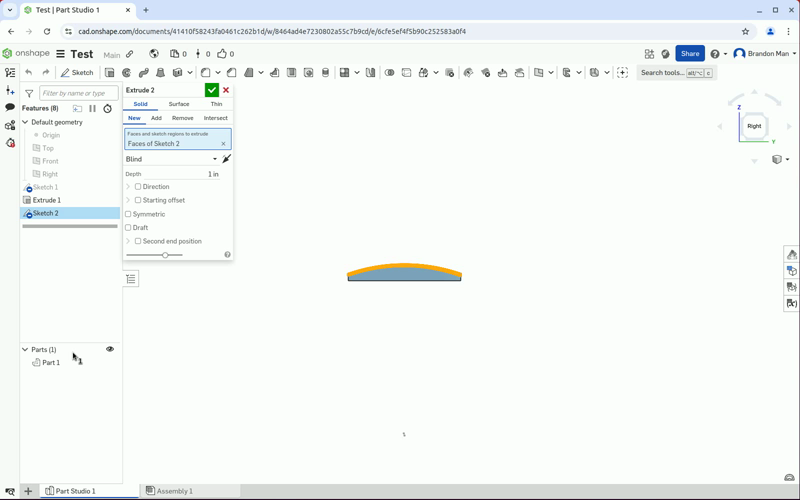
mouse_move(143, 106)
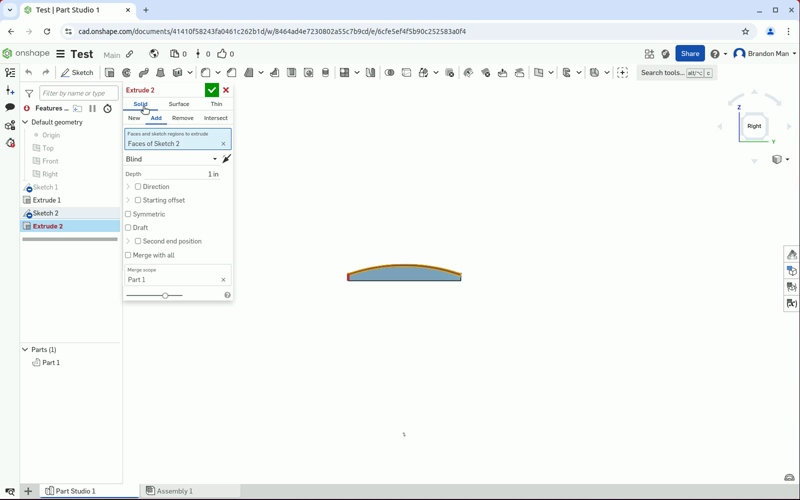
click(143, 106)
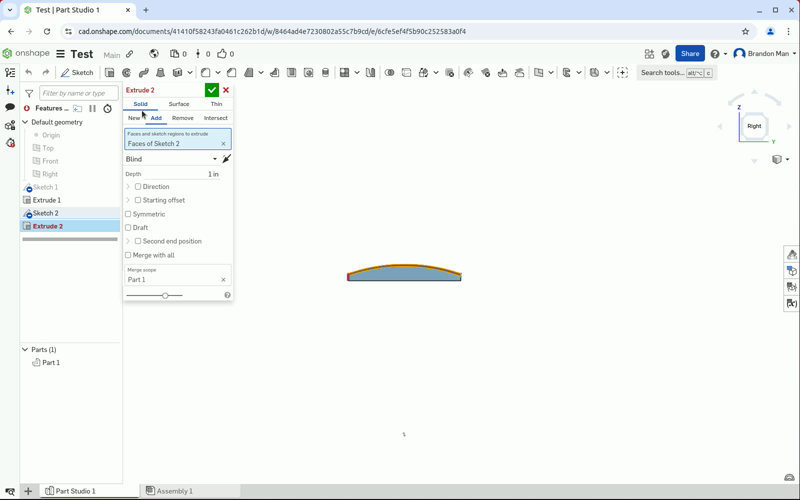
mouse_move(137, 120)
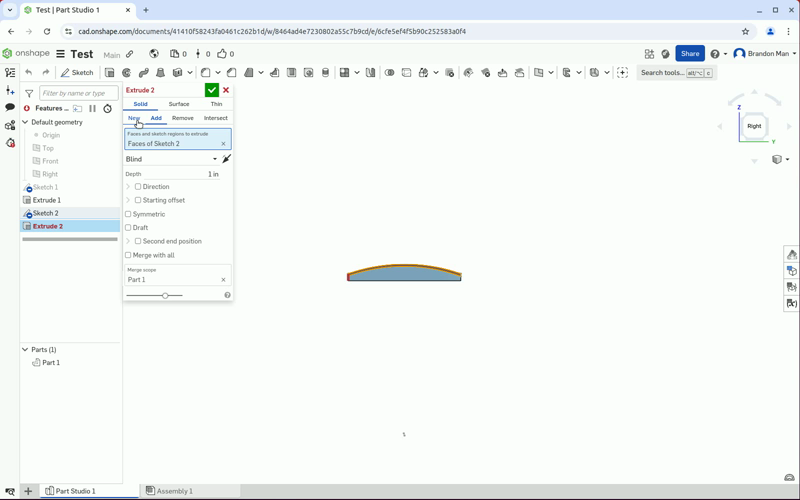
click(137, 120)
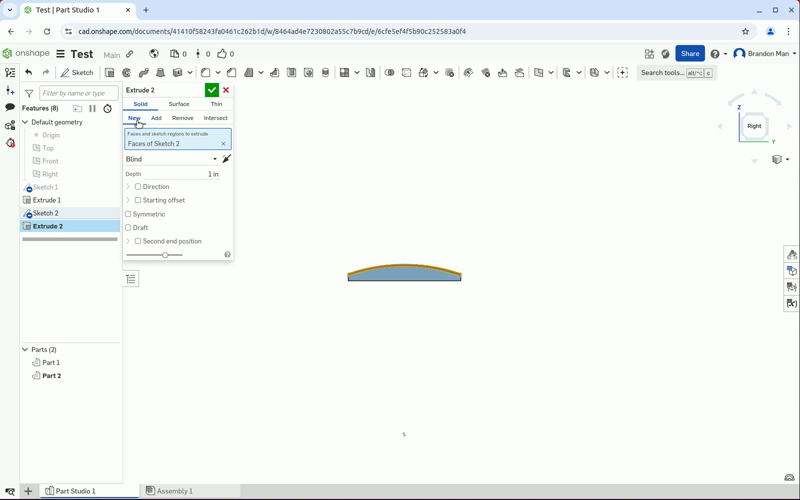
key(tab, 4)
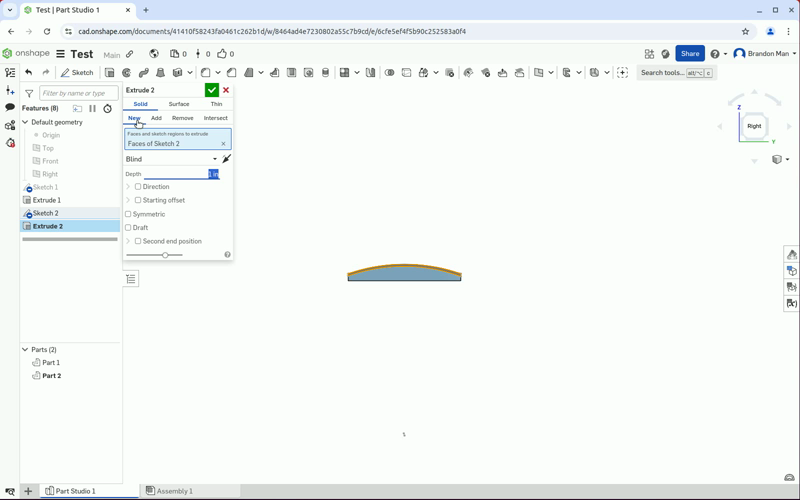
text(3.851)
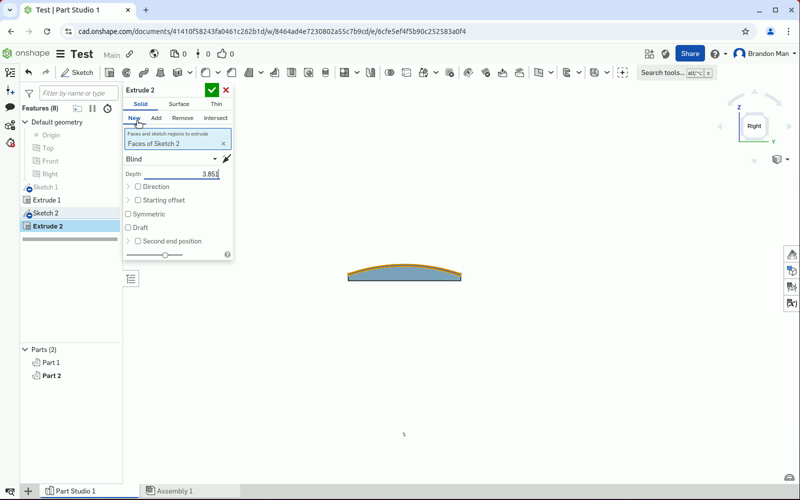
key(enter)
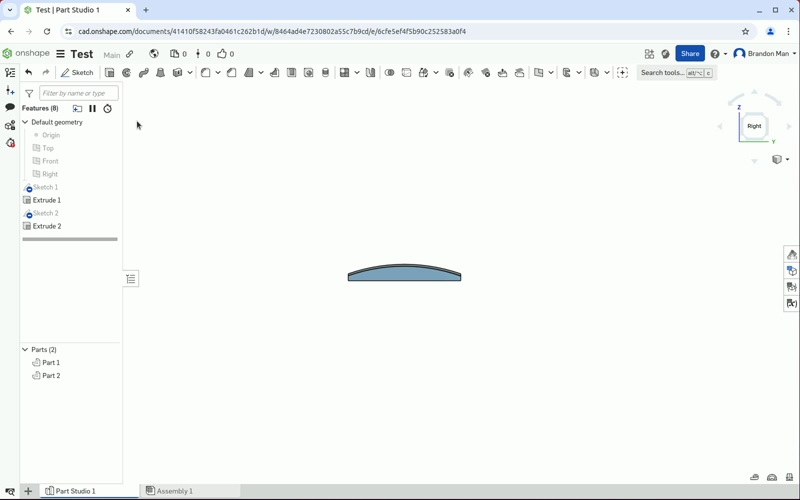
key(shift+h)
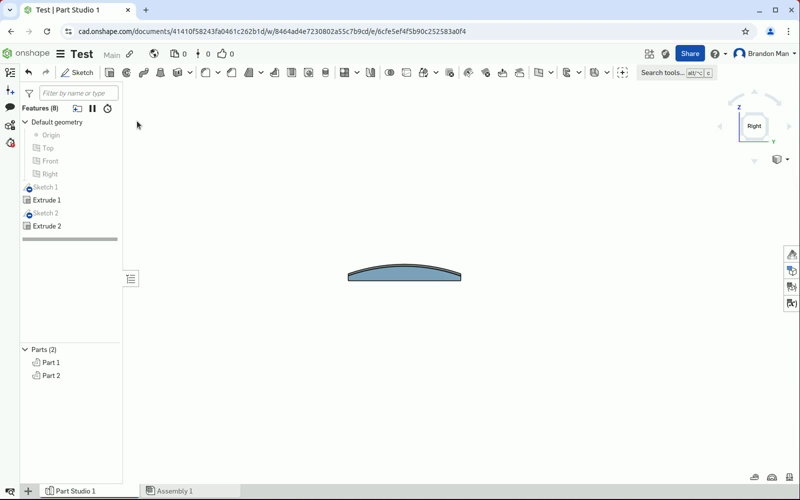
key(shift+h)
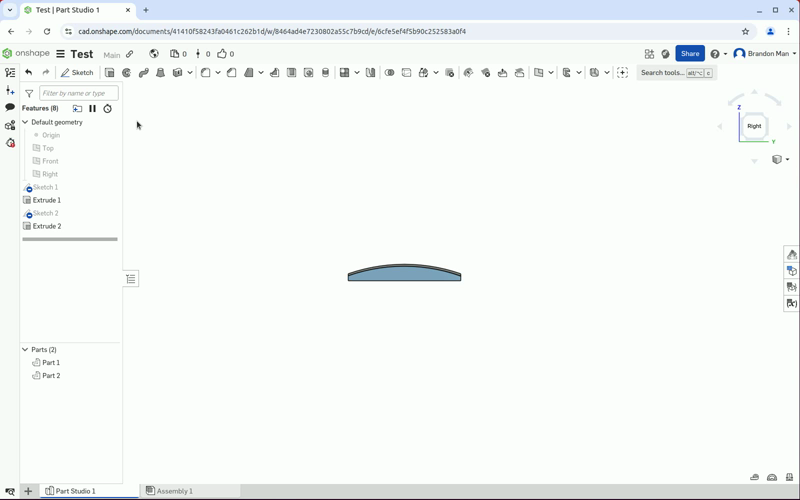
mouse_move(73, 189)
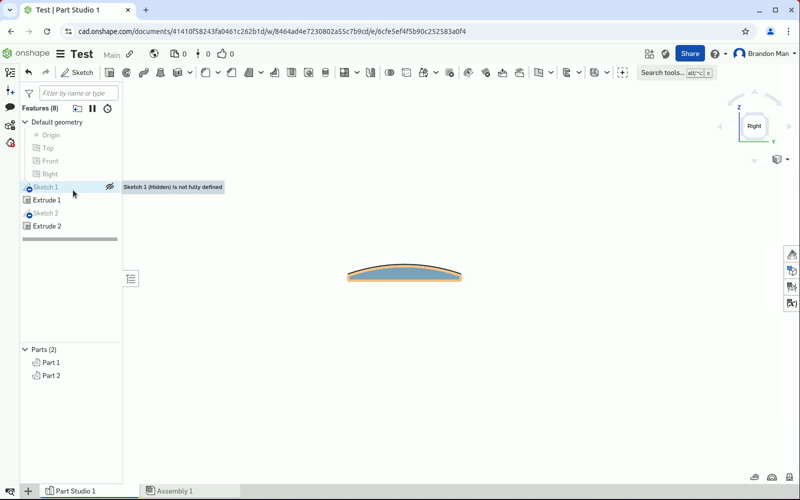
click(73, 189)
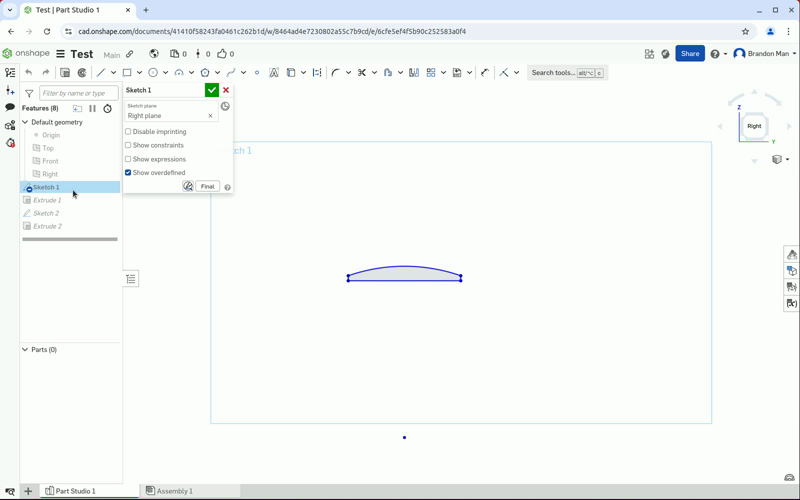
mouse_move(229, 92)
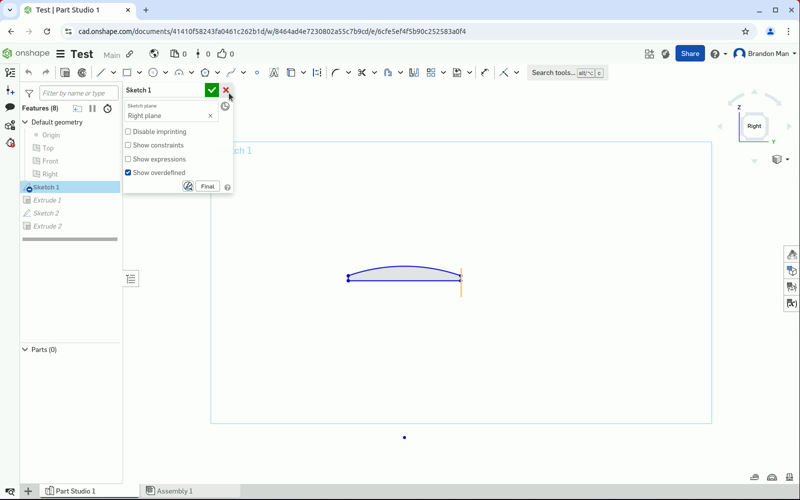
click(229, 92)
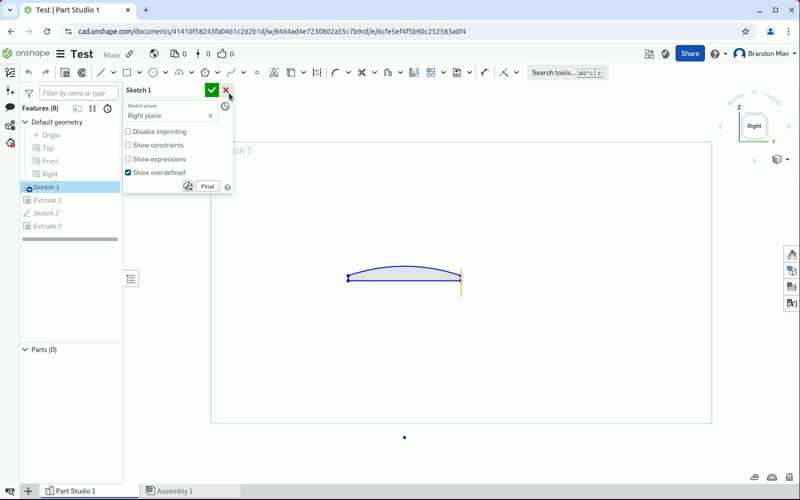
key(shift+s)
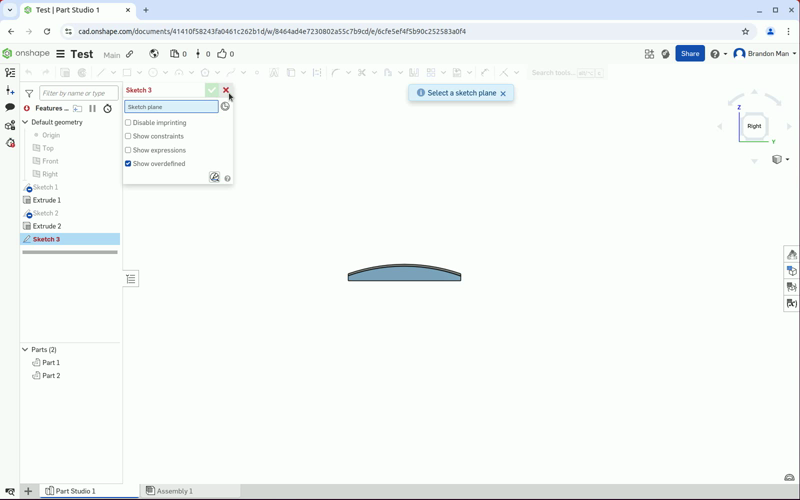
mouse_move(73, 176)
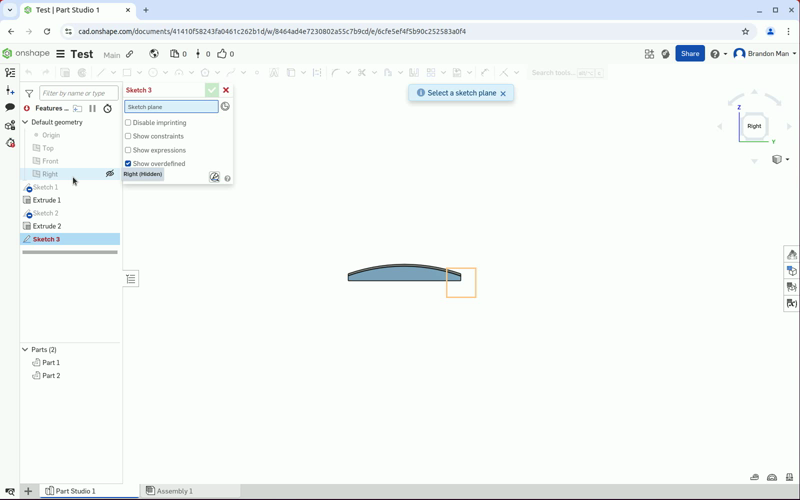
click(73, 176)
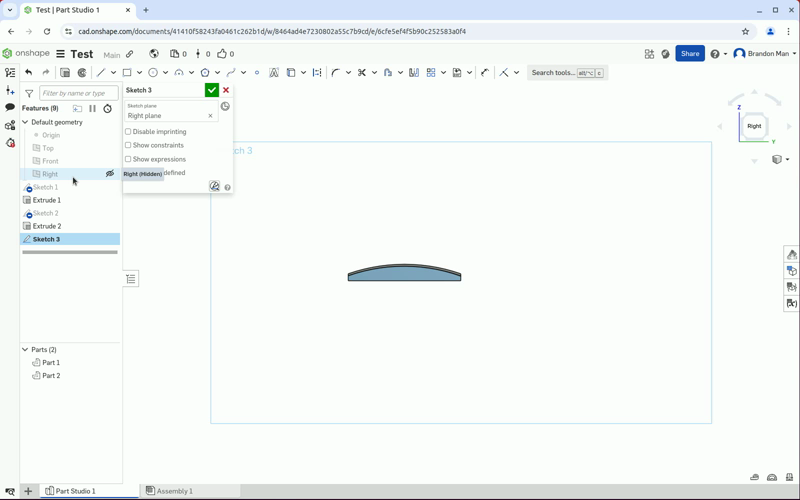
mouse_move(73, 352)
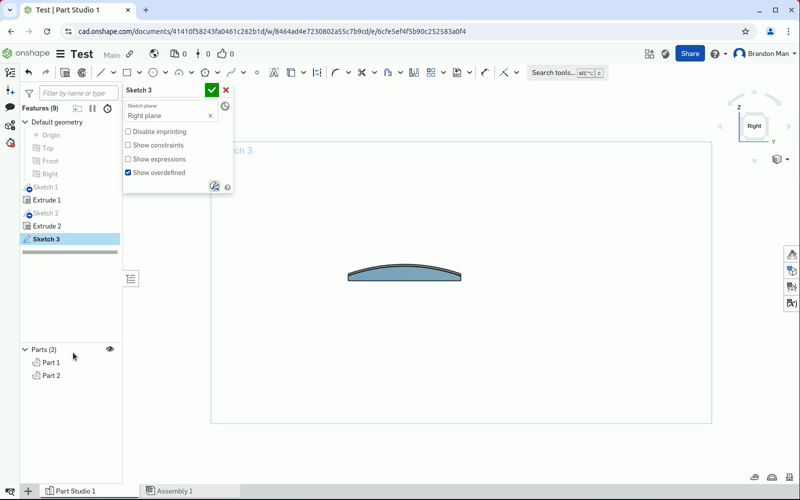
key(y)
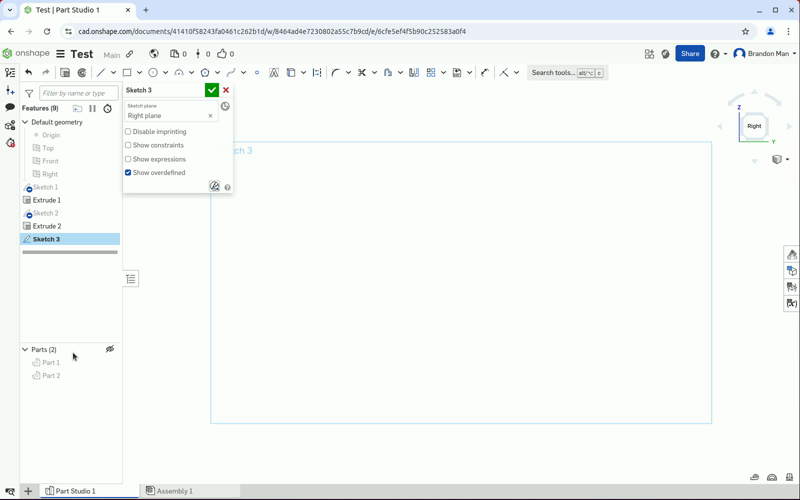
key(l)
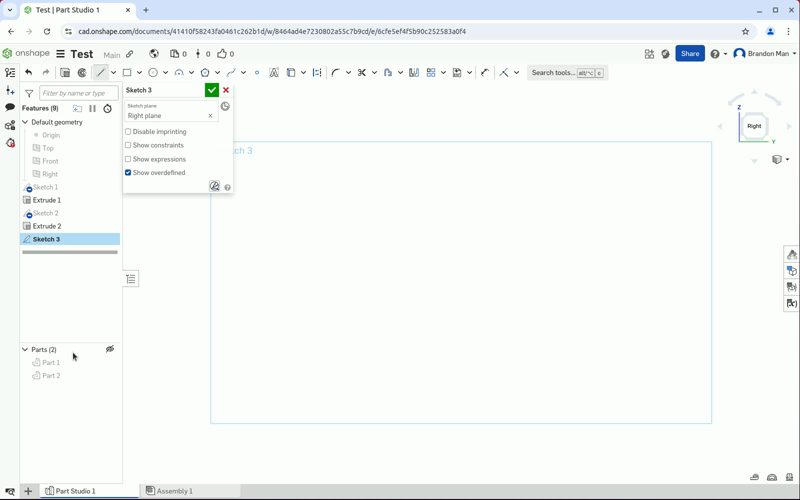
key_down(shift)
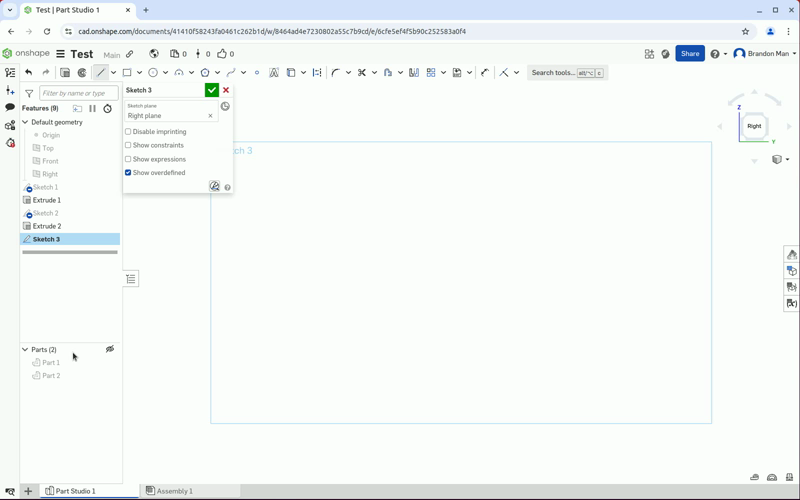
mouse_move(348, 282)
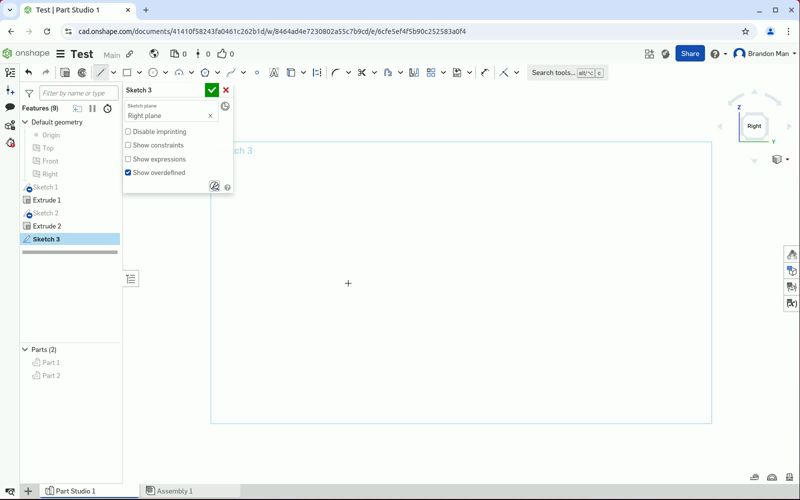
click(348, 282)
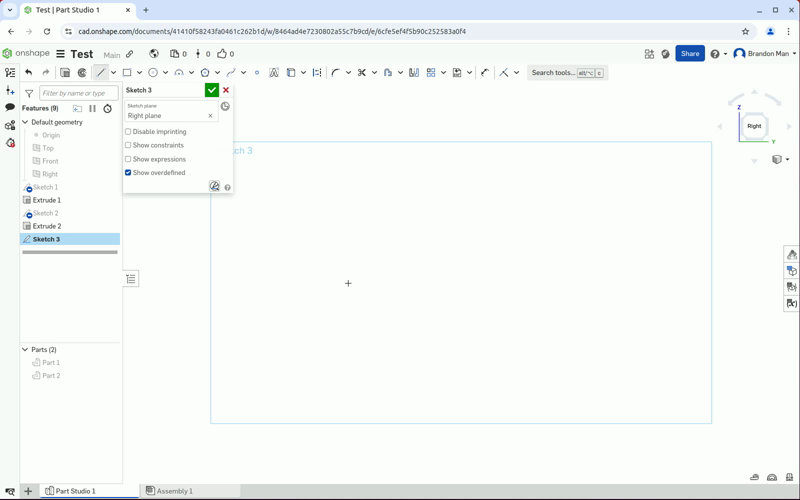
key_up(shift)
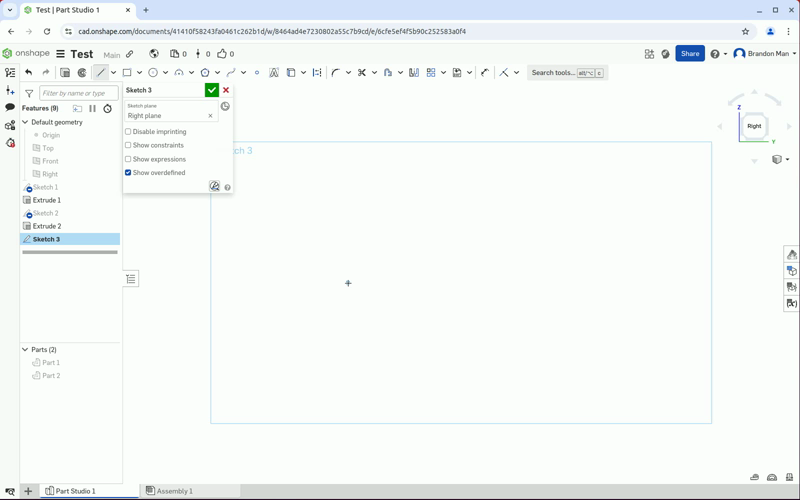
key_down(shift)
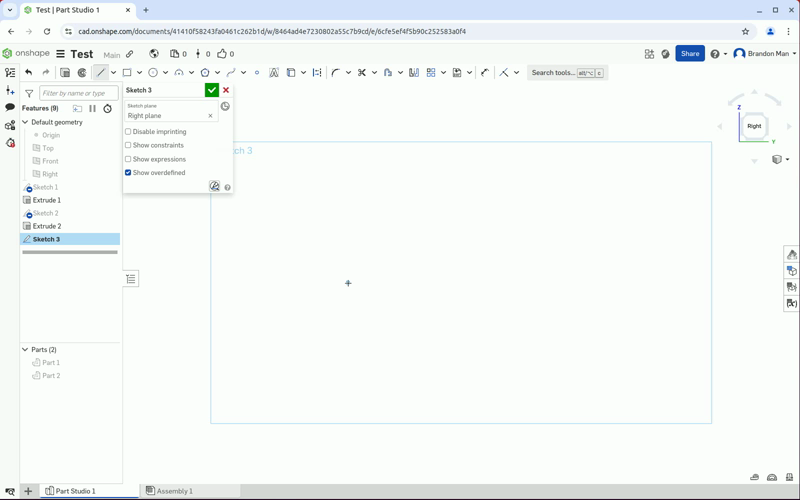
mouse_move(460, 282)
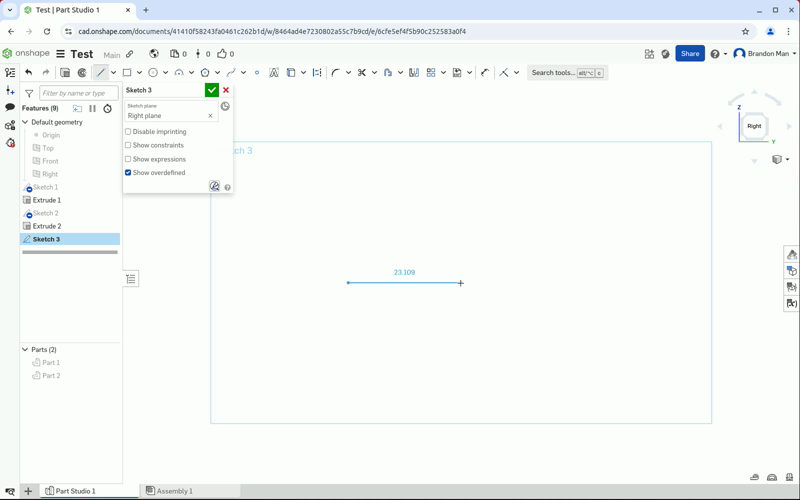
click(460, 282)
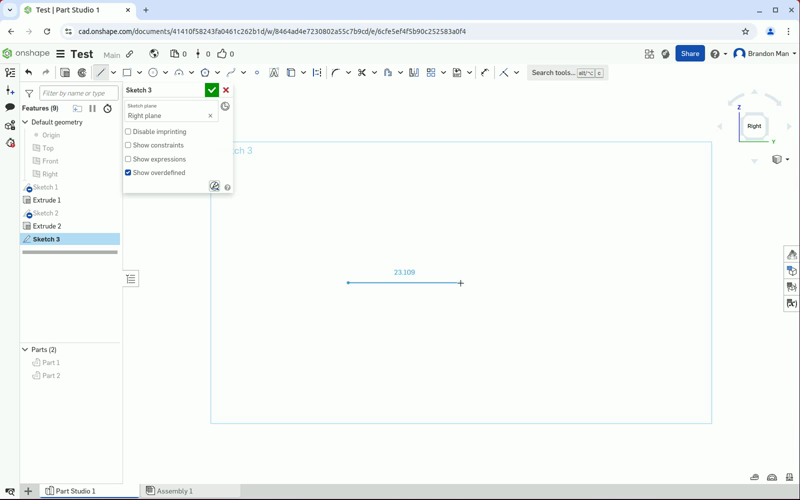
key_up(shift)
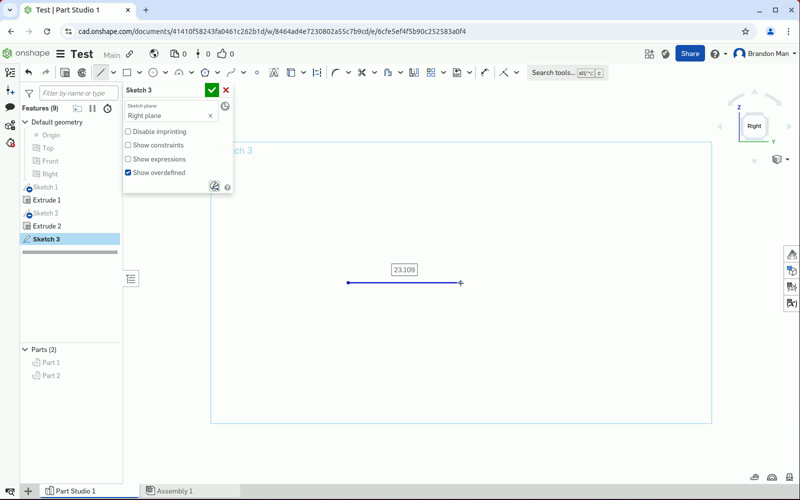
key_down(shift)
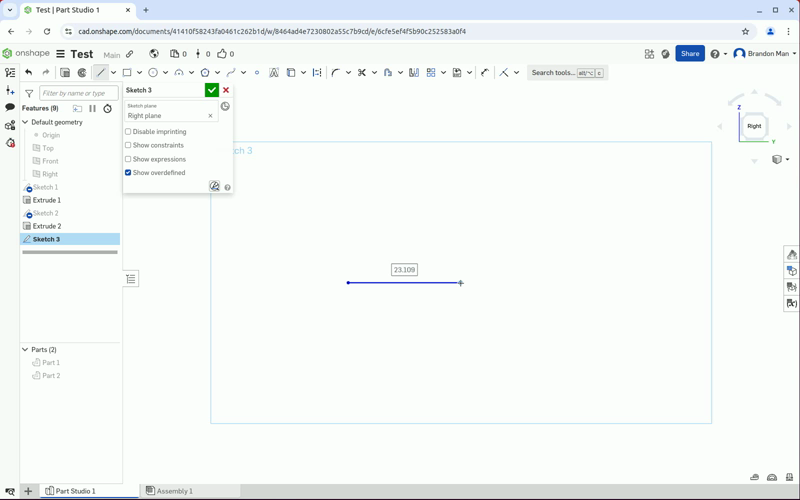
mouse_move(490, 282)
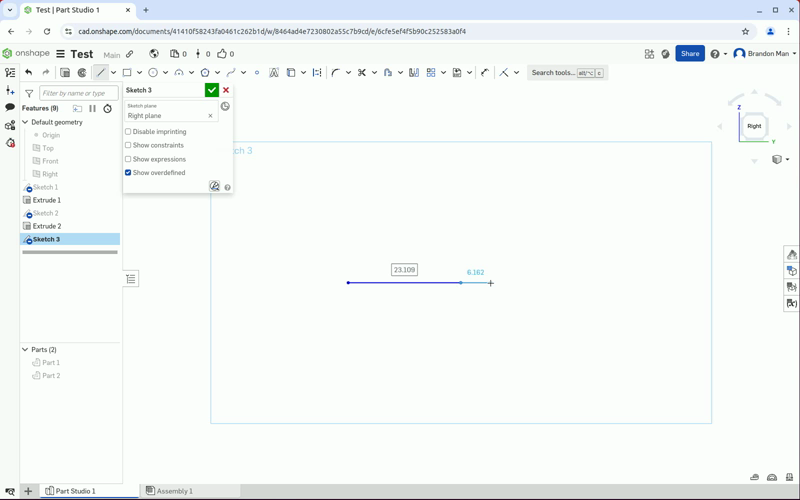
mouse_move(460, 280)
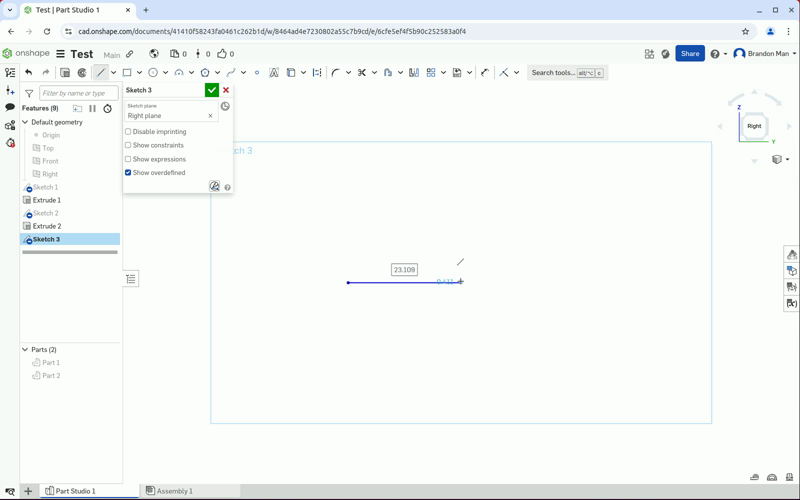
scroll(6)
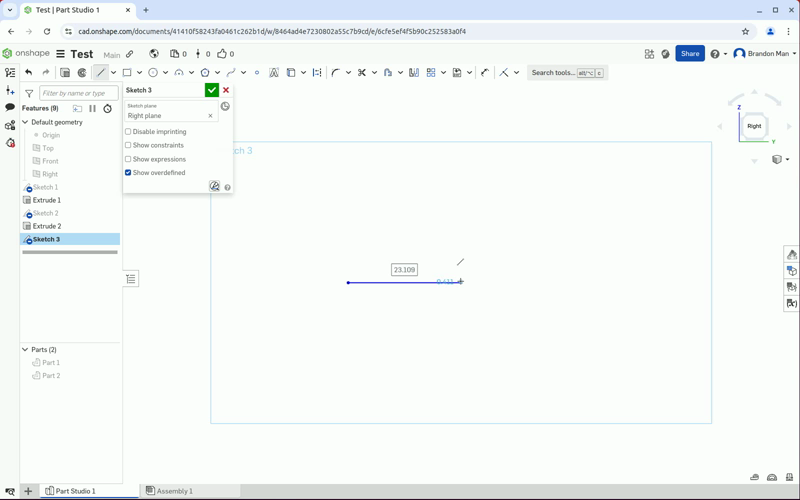
scroll(6)
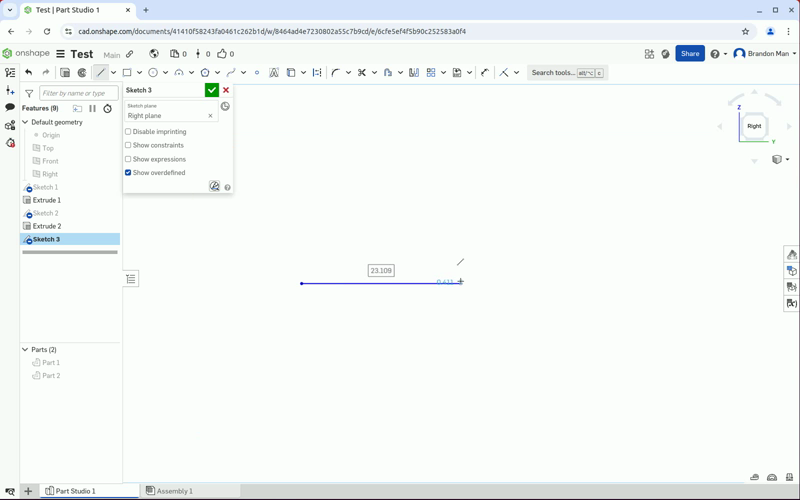
scroll(6)
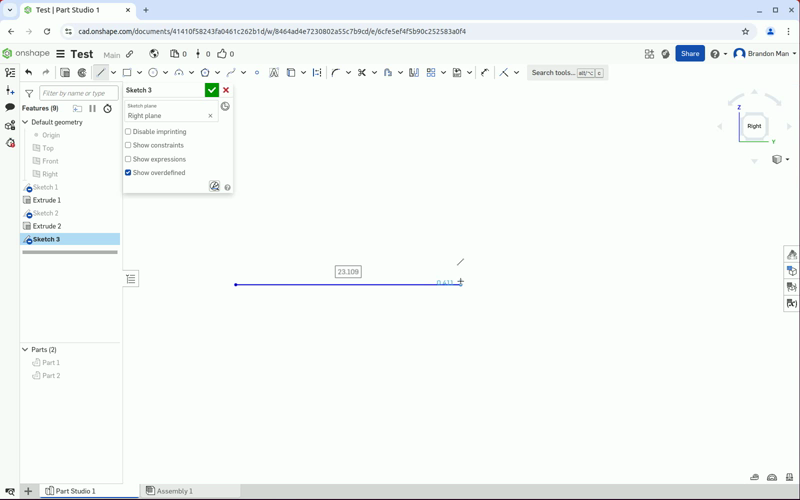
scroll(6)
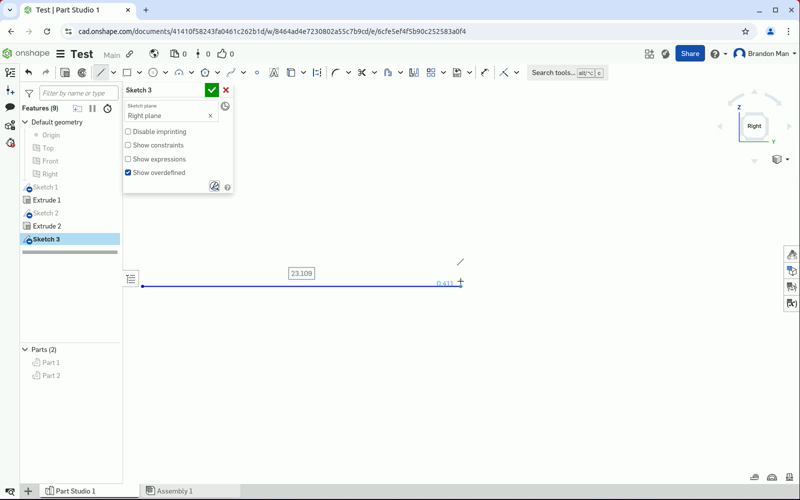
scroll(6)
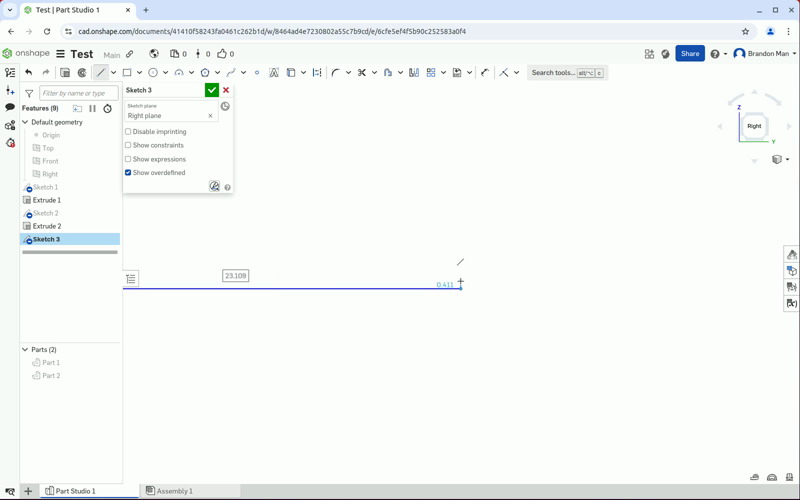
scroll(6)
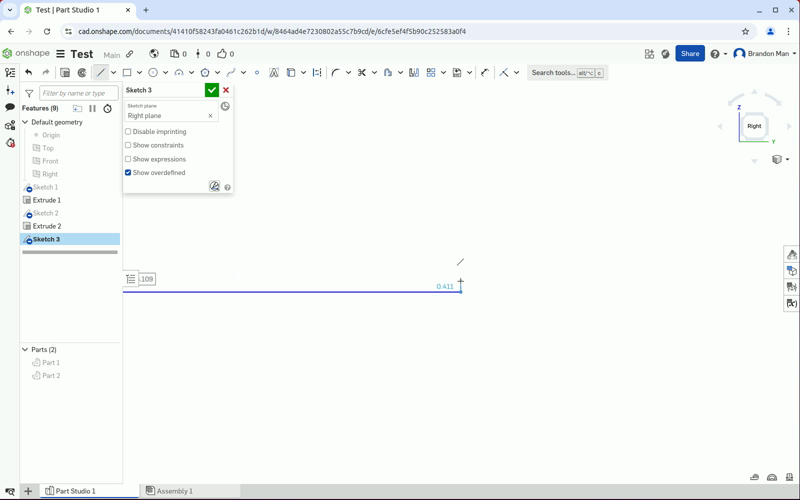
scroll(6)
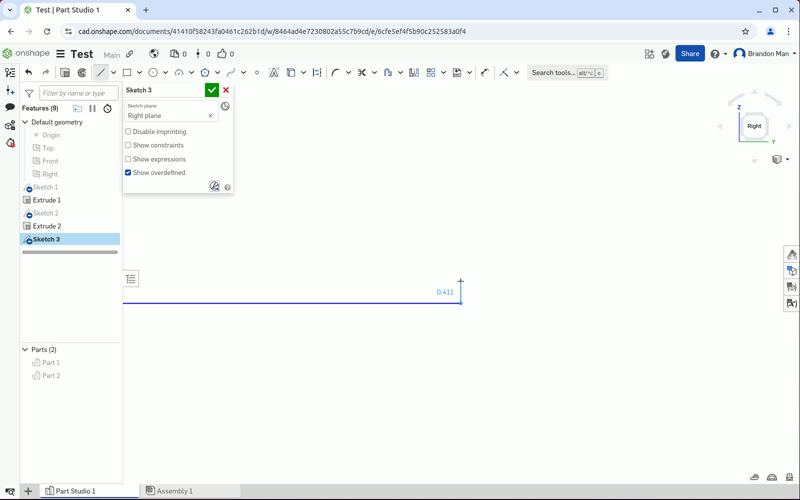
click(460, 280)
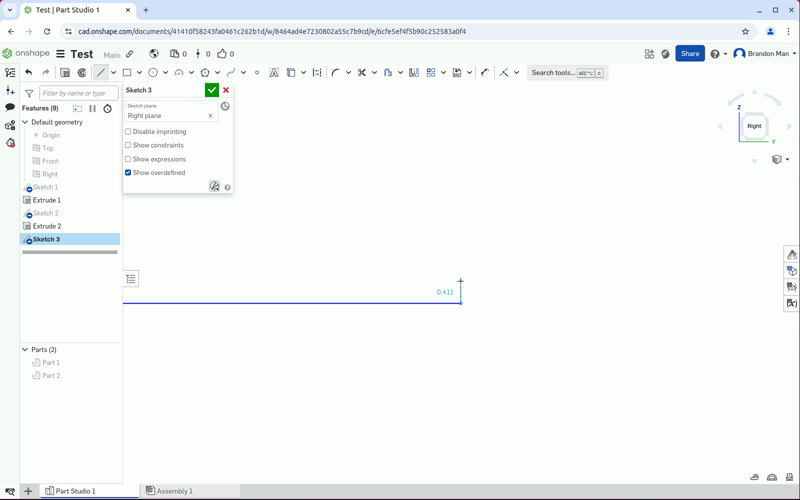
scroll(-6)
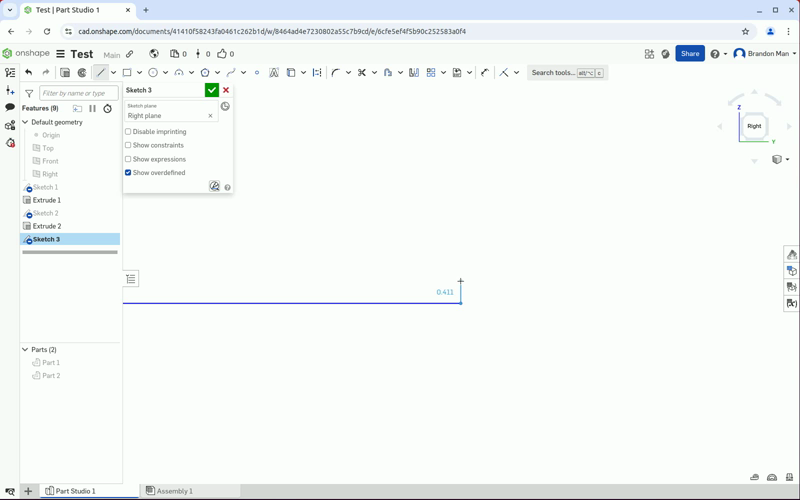
scroll(-6)
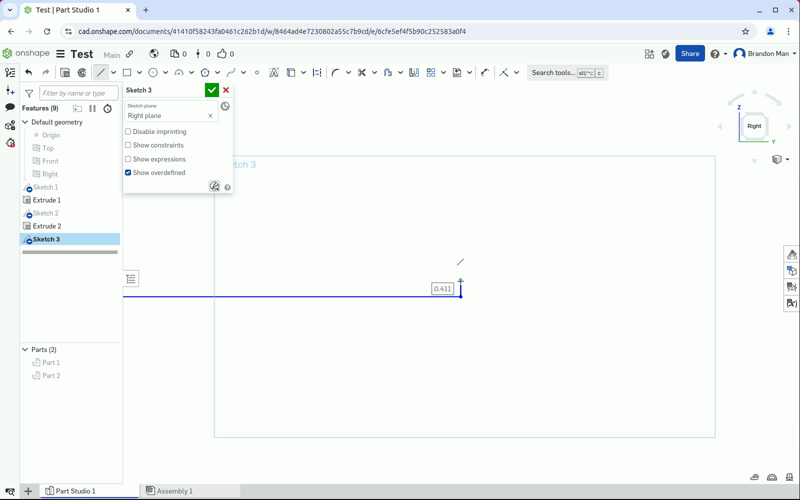
scroll(-6)
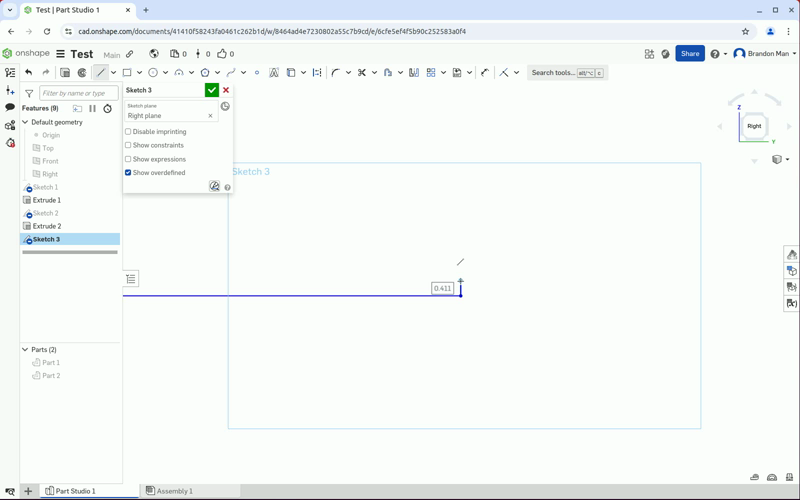
scroll(-6)
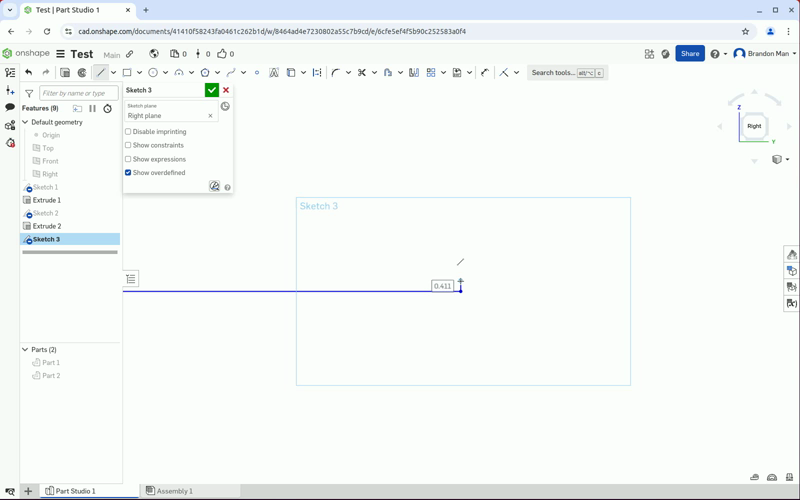
scroll(-6)
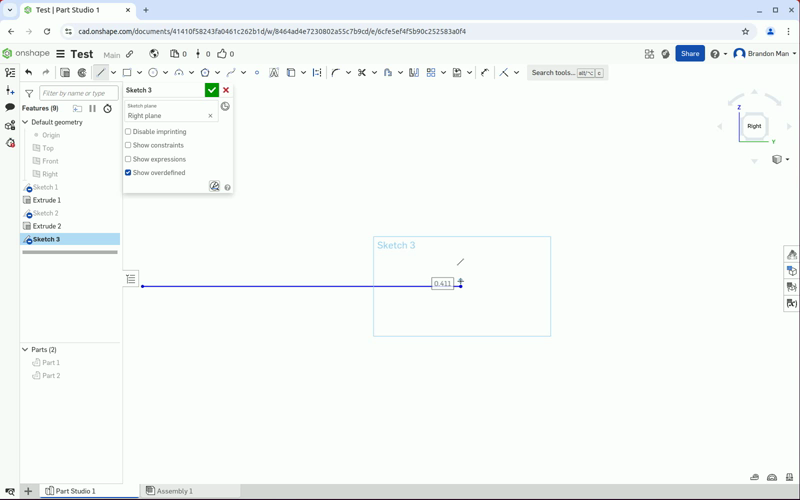
scroll(-6)
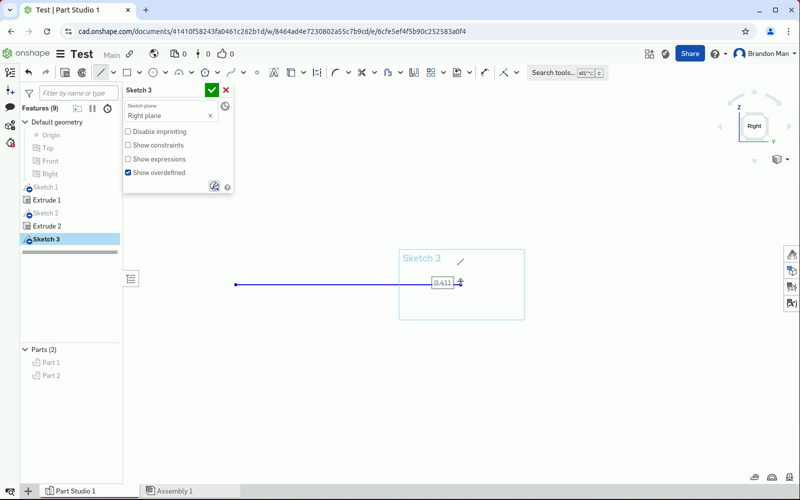
scroll(-6)
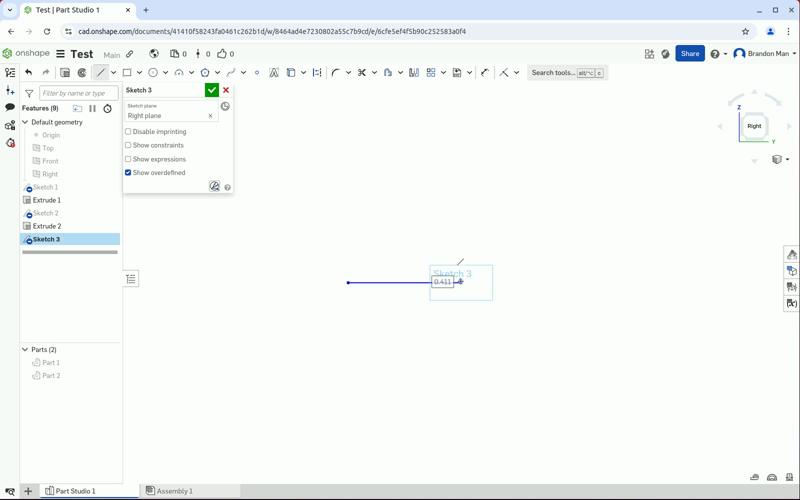
key_up(shift)
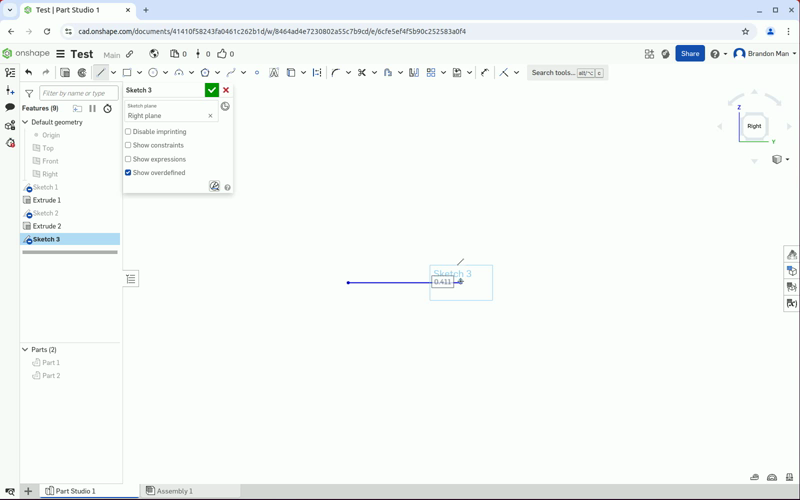
key_down(shift)
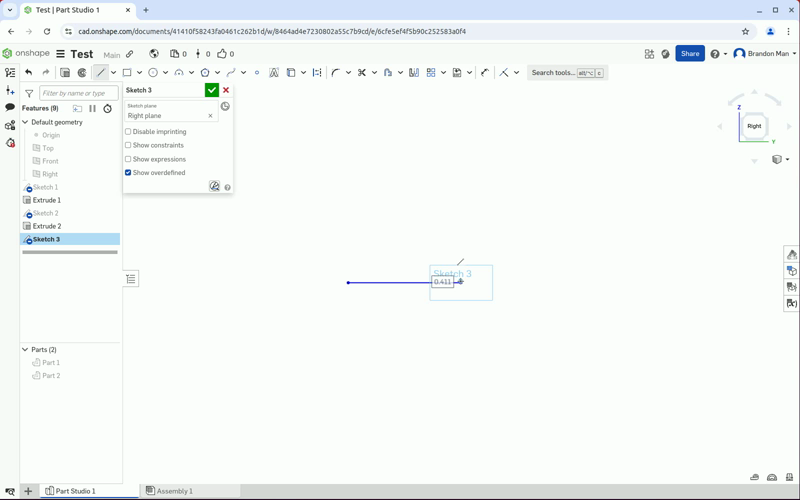
mouse_move(348, 280)
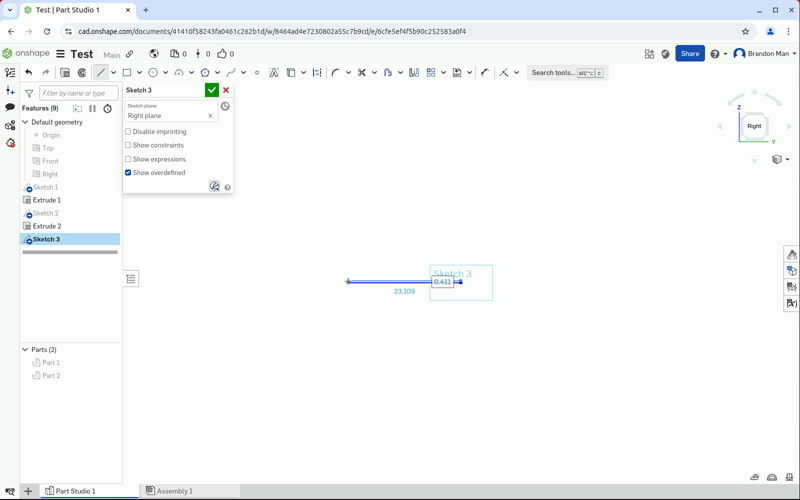
scroll(6)
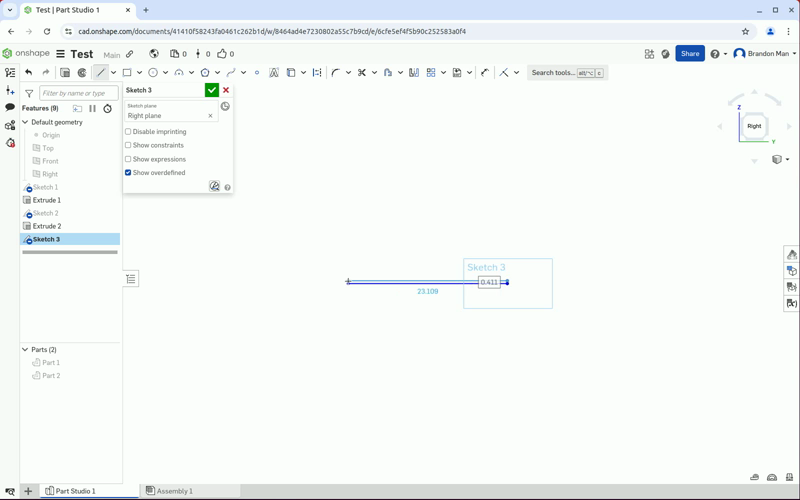
scroll(6)
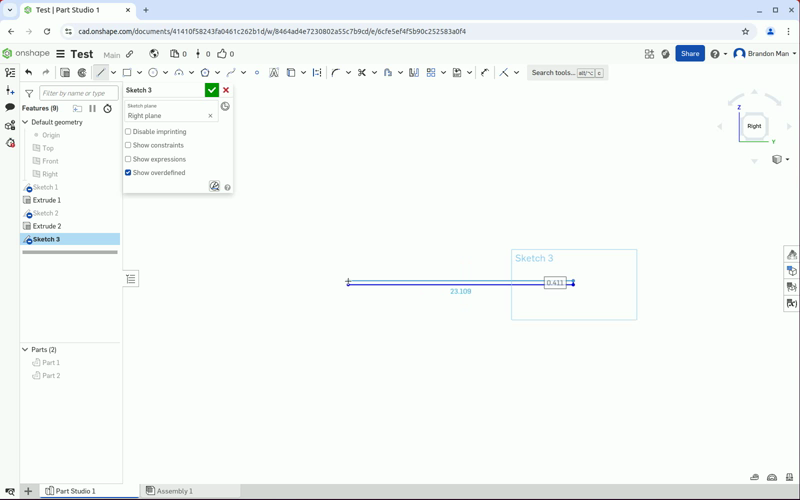
scroll(6)
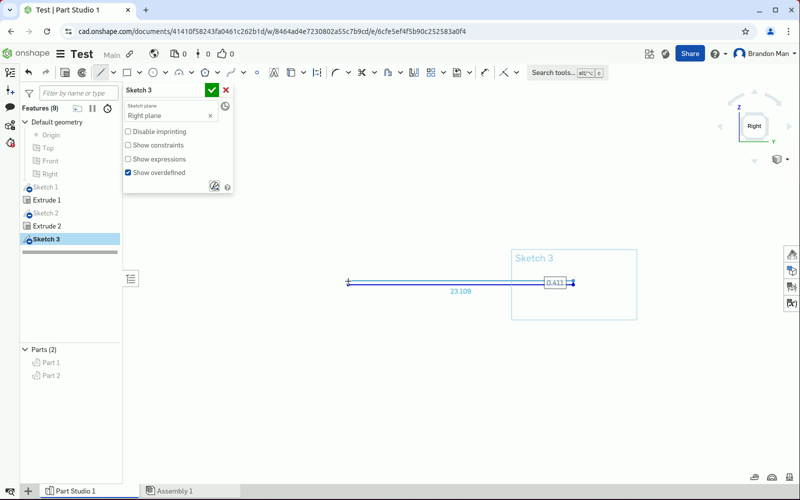
scroll(6)
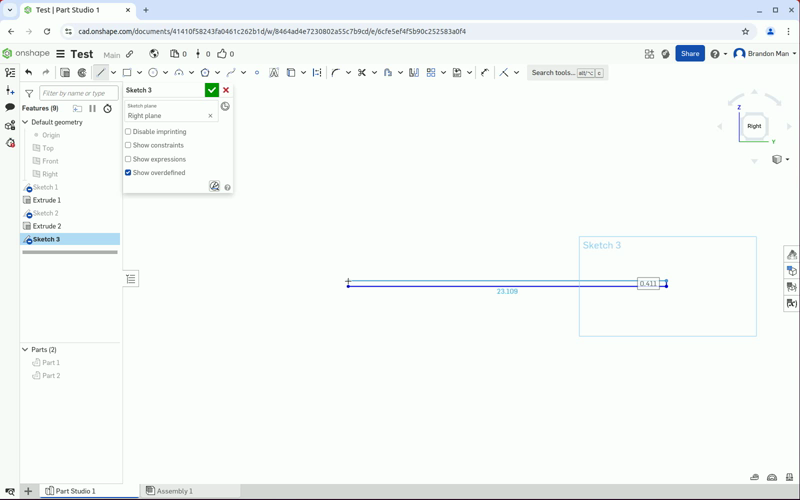
scroll(6)
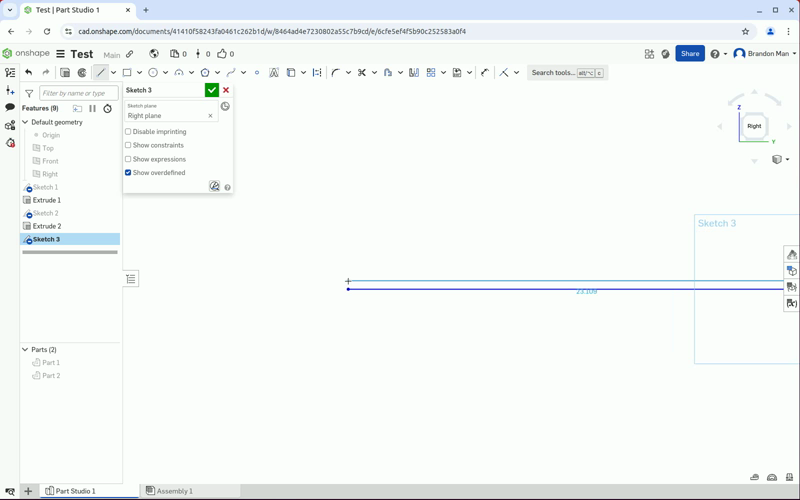
scroll(6)
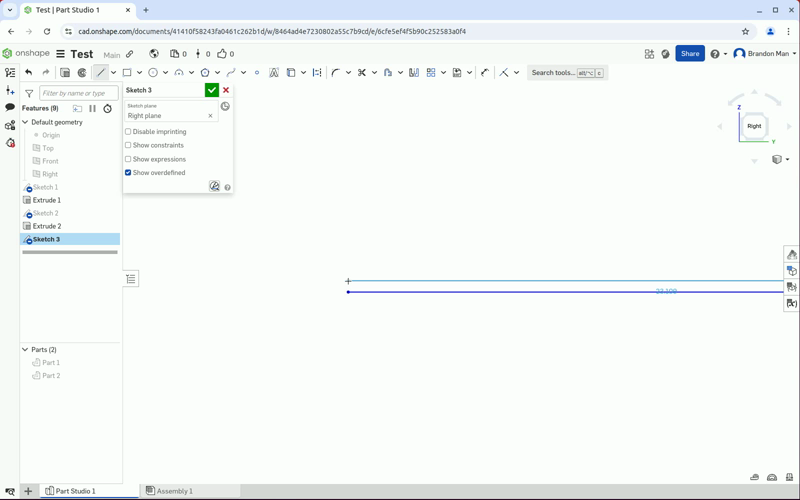
scroll(6)
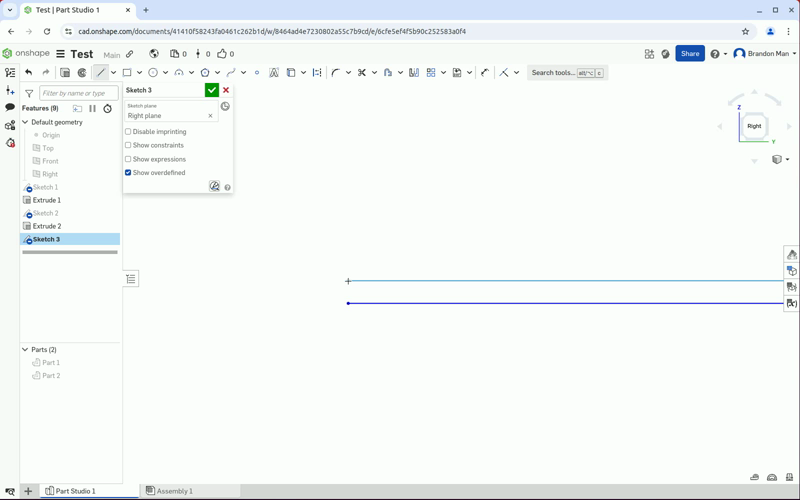
click(348, 280)
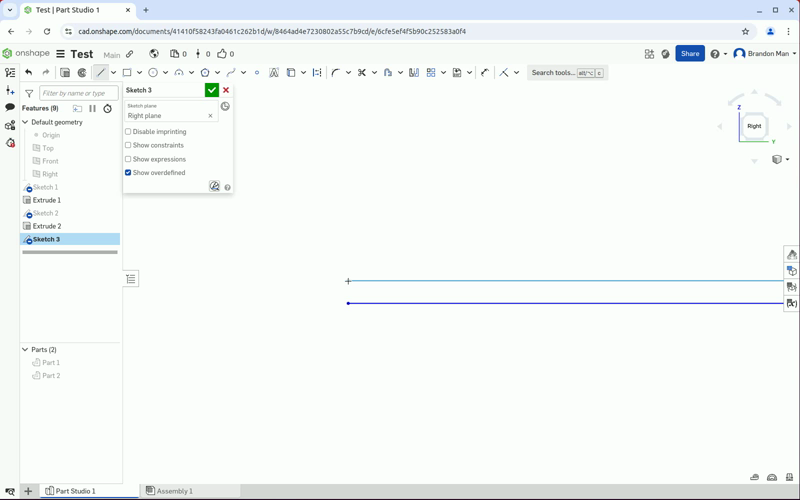
scroll(-6)
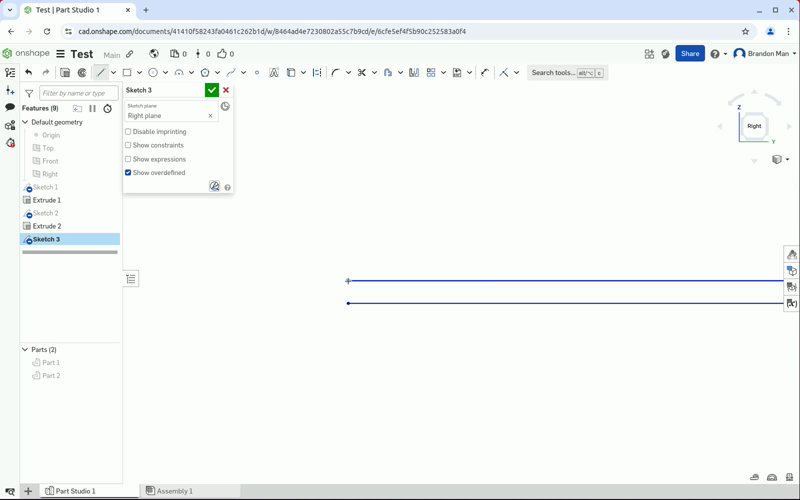
scroll(-6)
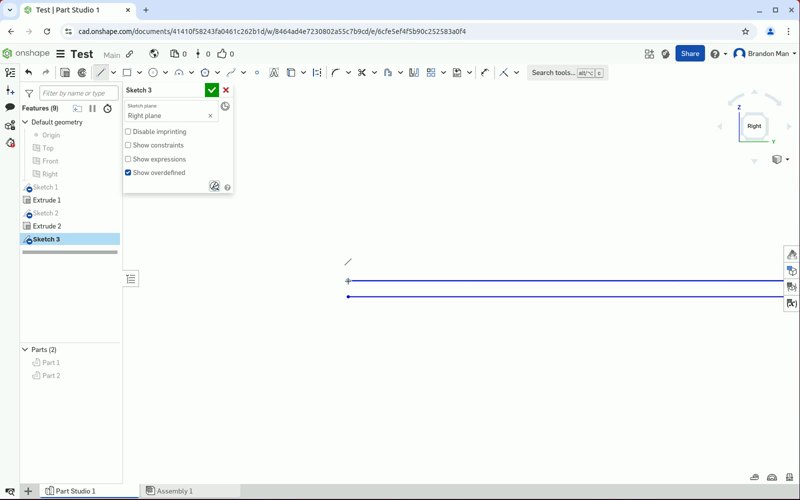
scroll(-6)
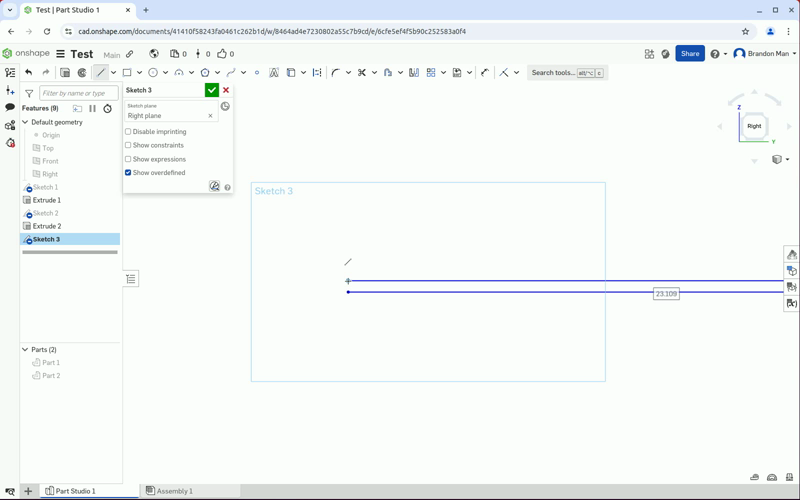
scroll(-6)
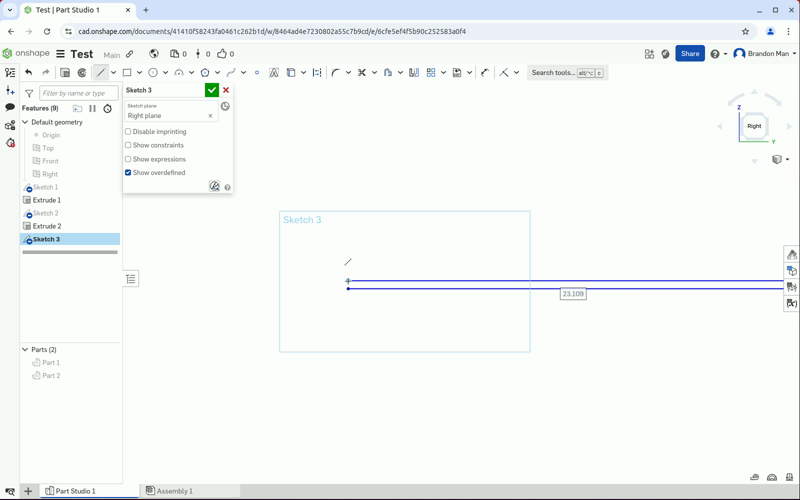
scroll(-6)
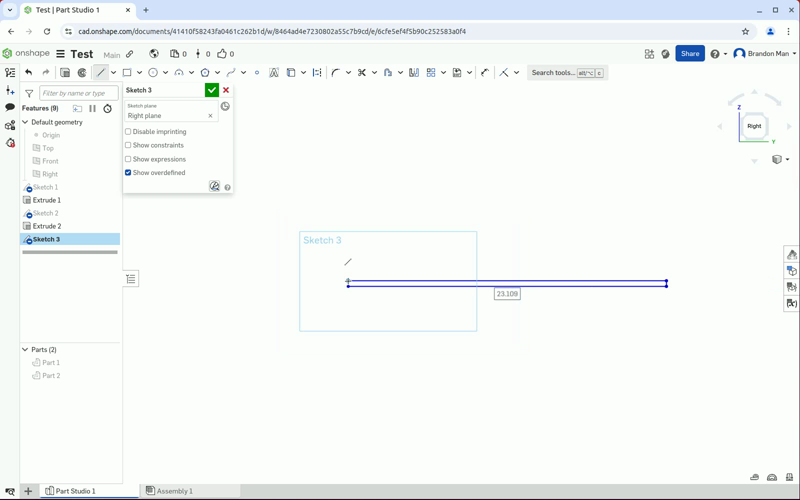
scroll(-6)
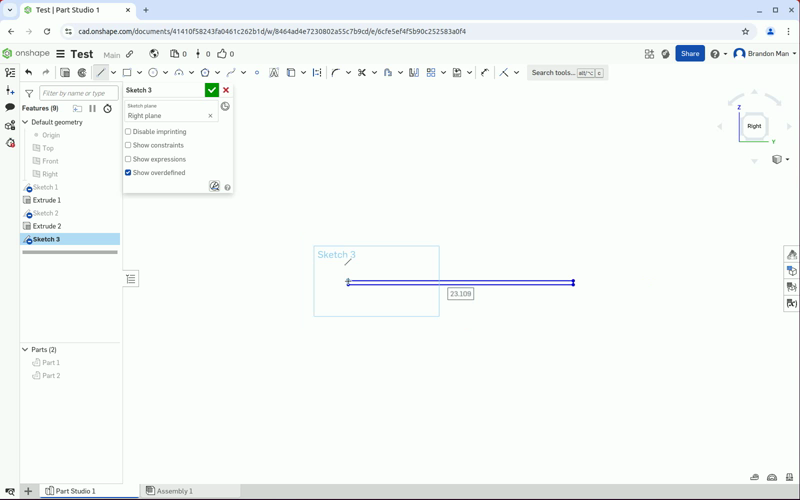
scroll(-6)
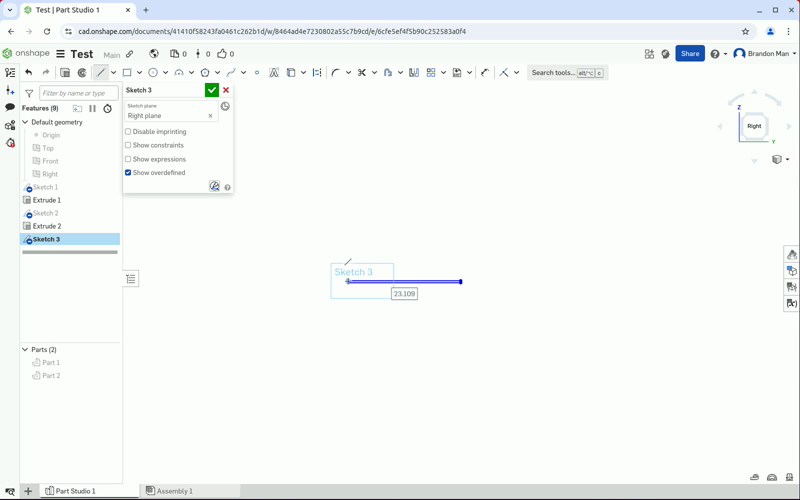
key_up(shift)
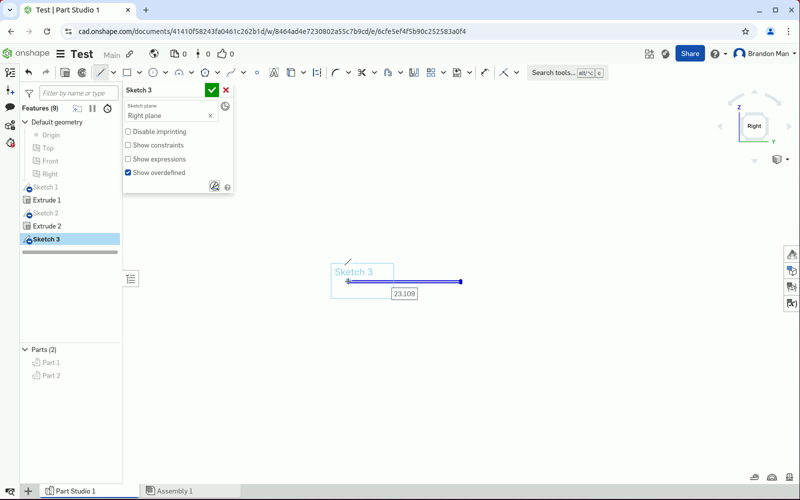
mouse_move(378, 280)
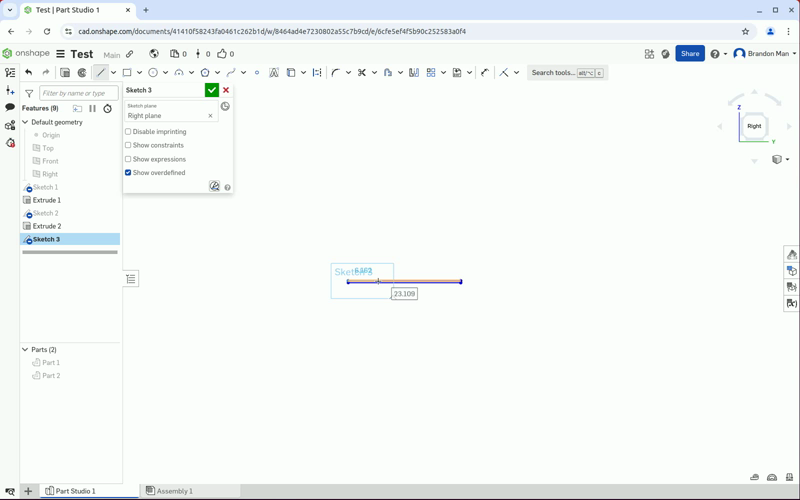
key_down(shift)
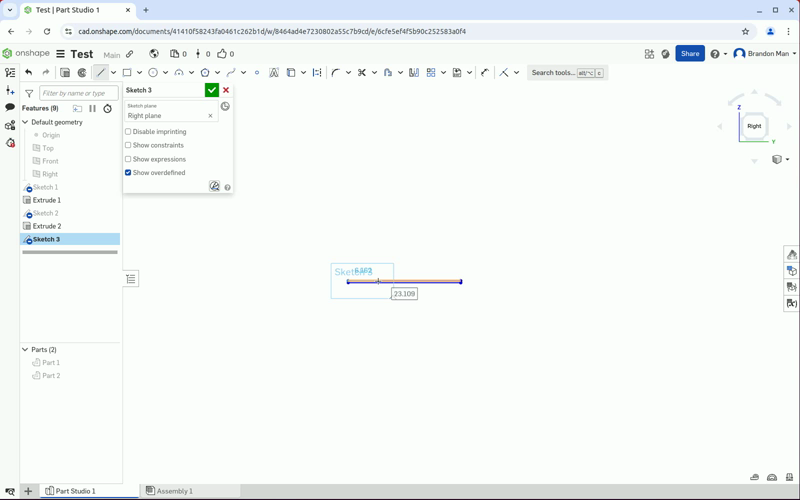
mouse_move(348, 282)
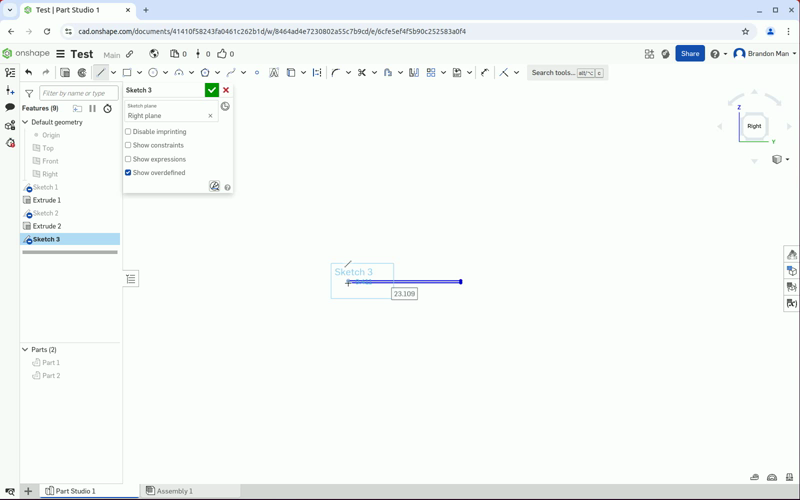
scroll(6)
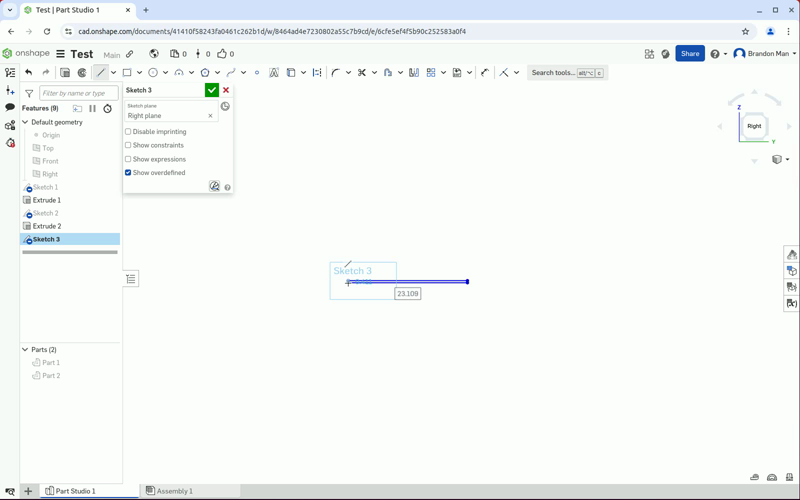
scroll(6)
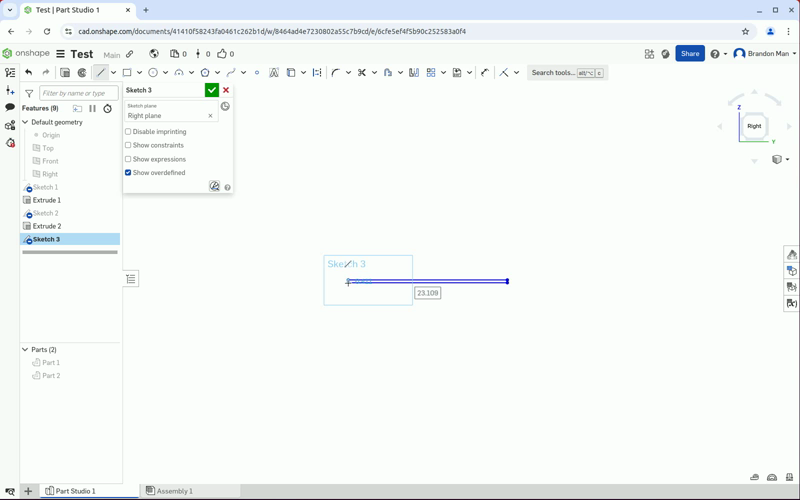
scroll(6)
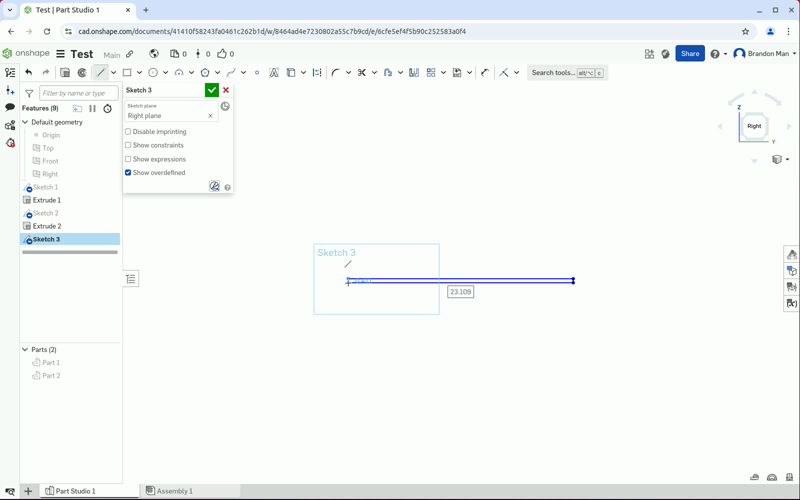
scroll(6)
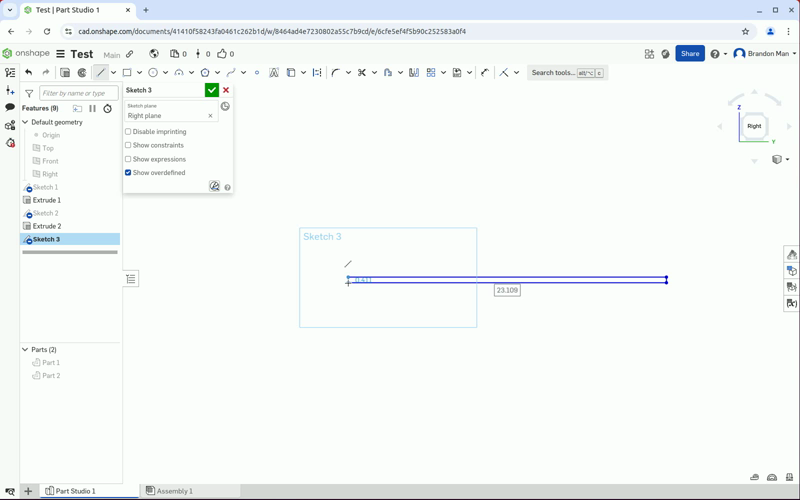
scroll(6)
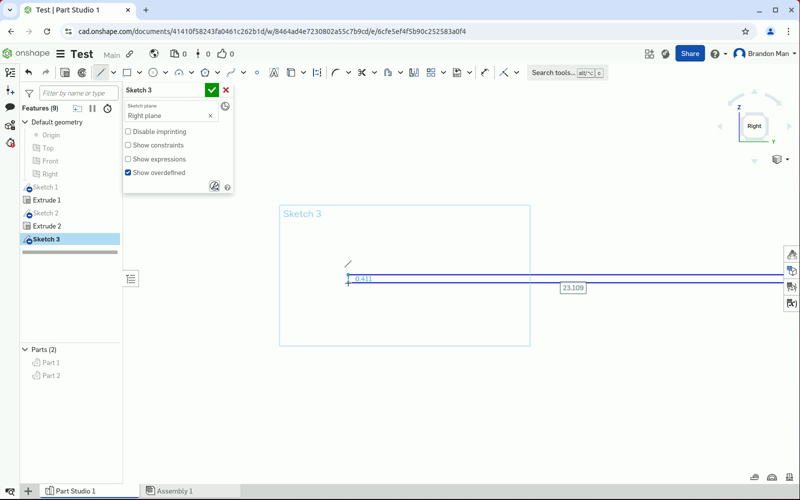
scroll(6)
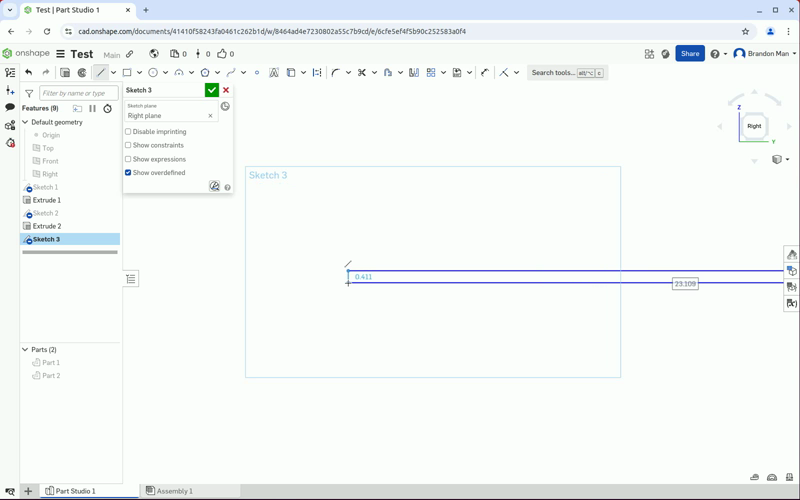
scroll(6)
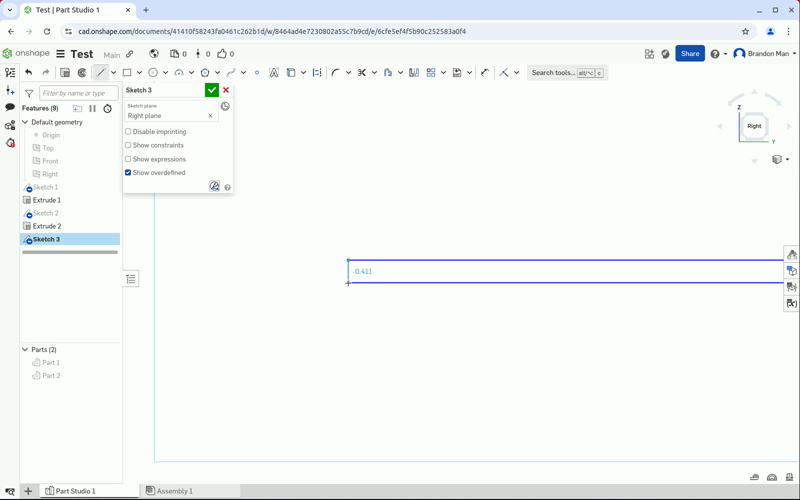
key_up(shift)
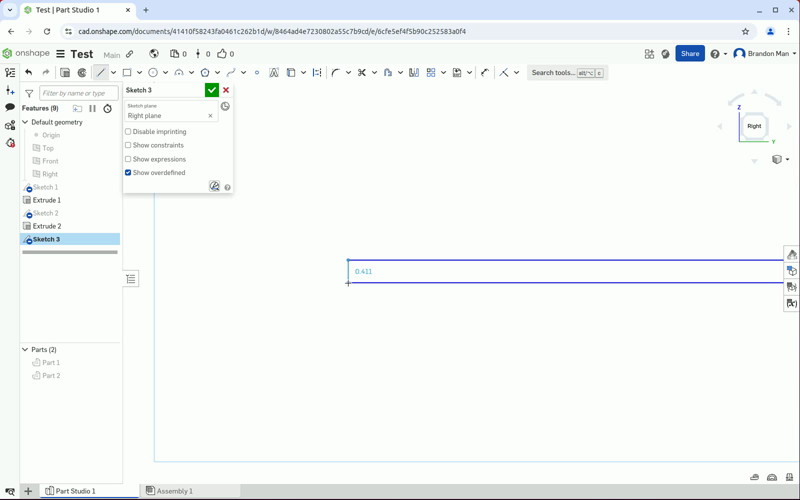
click(348, 282)
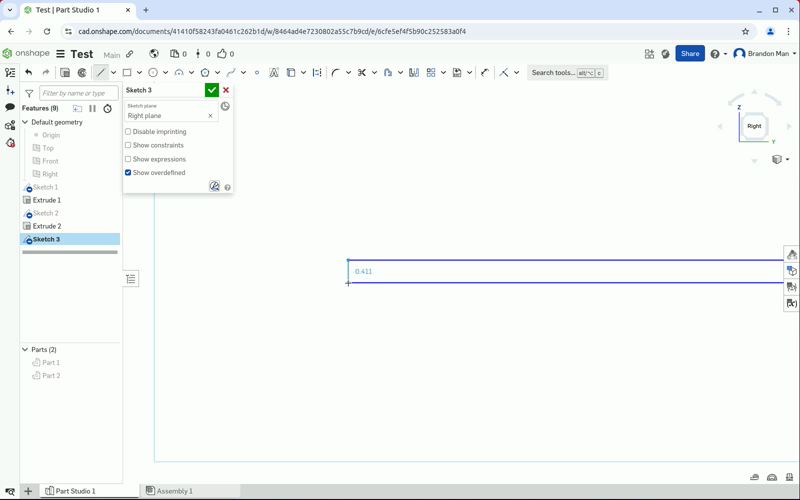
scroll(-6)
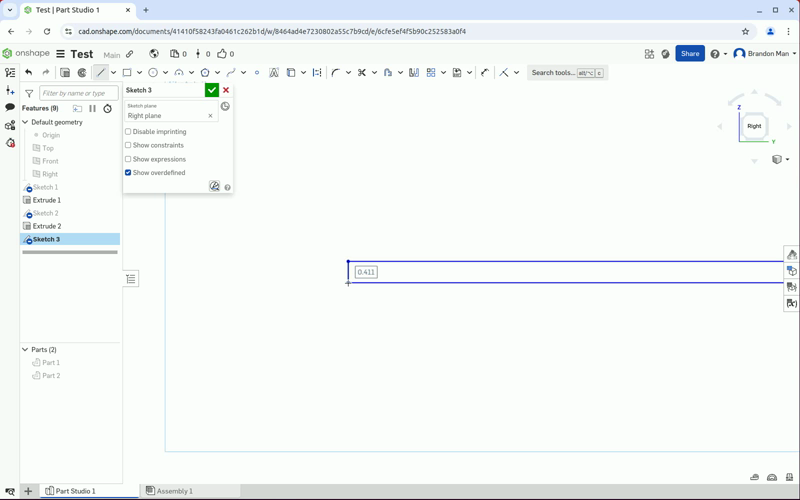
scroll(-6)
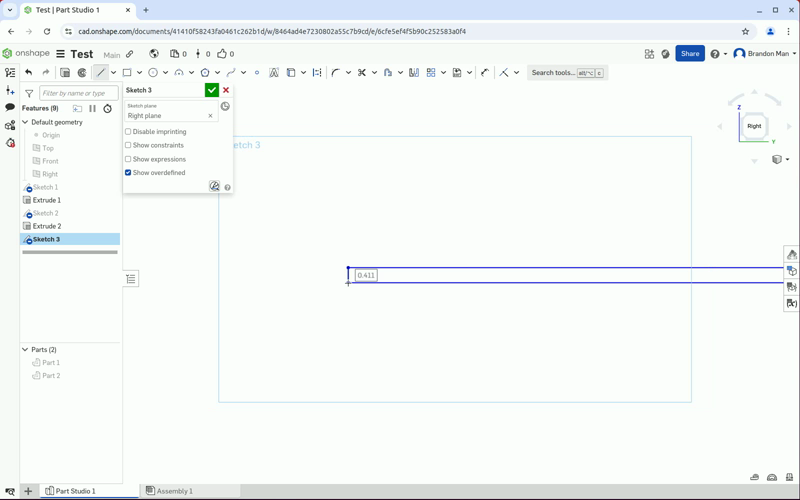
scroll(-6)
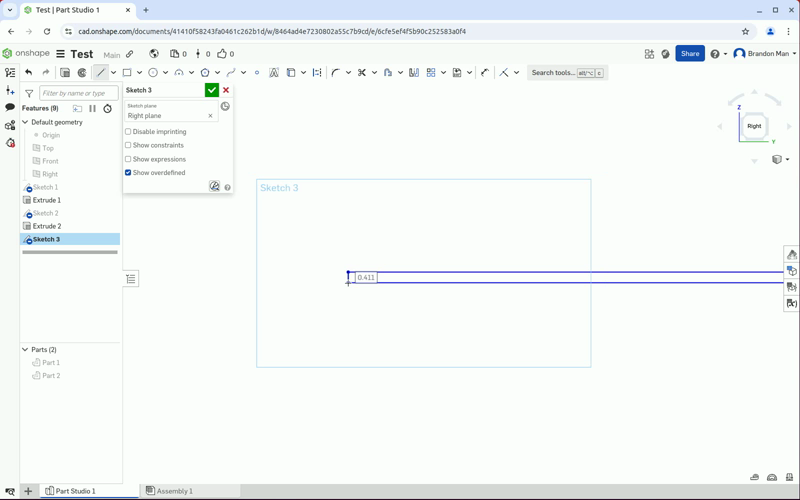
scroll(-6)
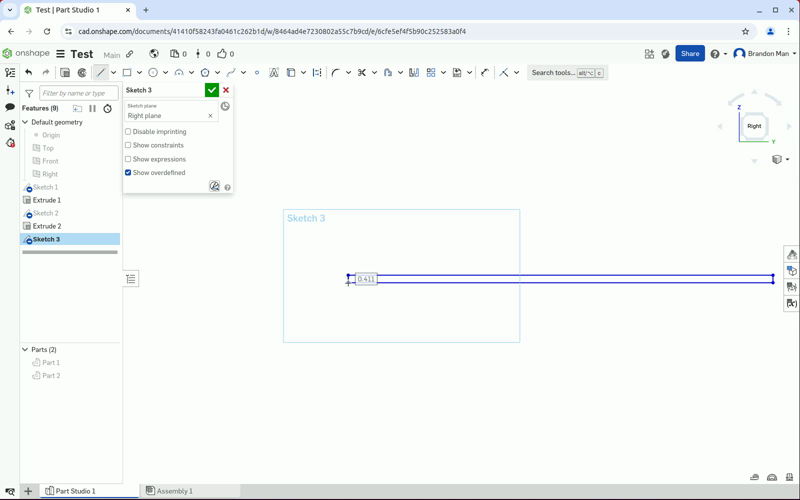
scroll(-6)
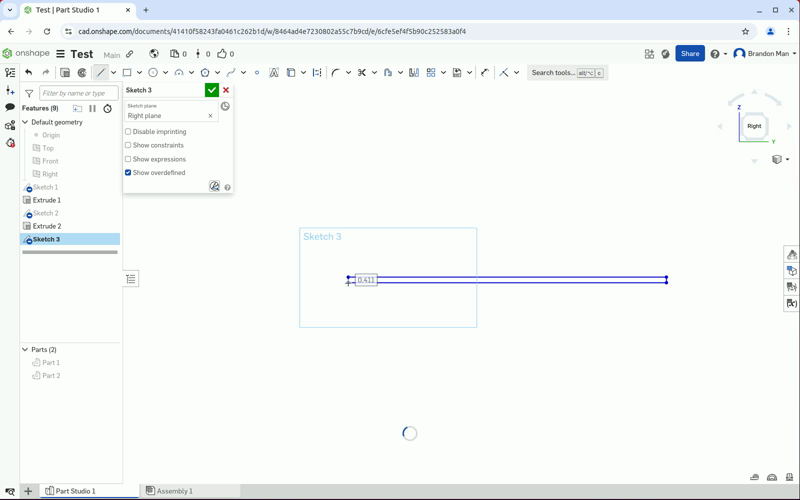
scroll(-6)
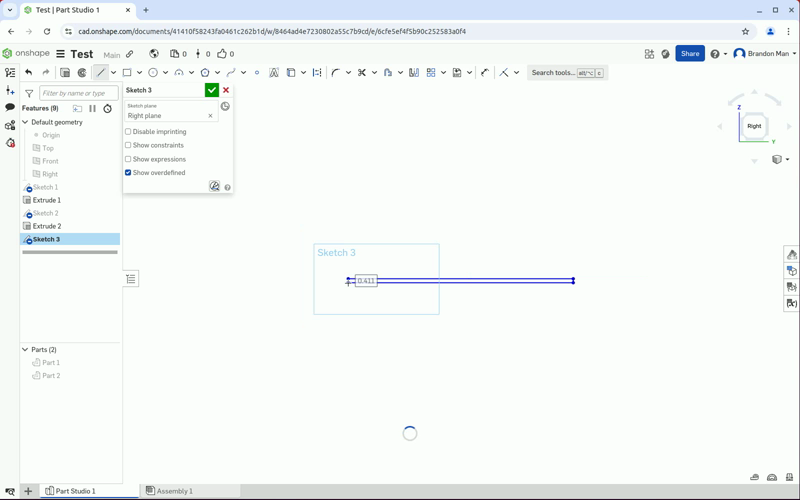
scroll(-6)
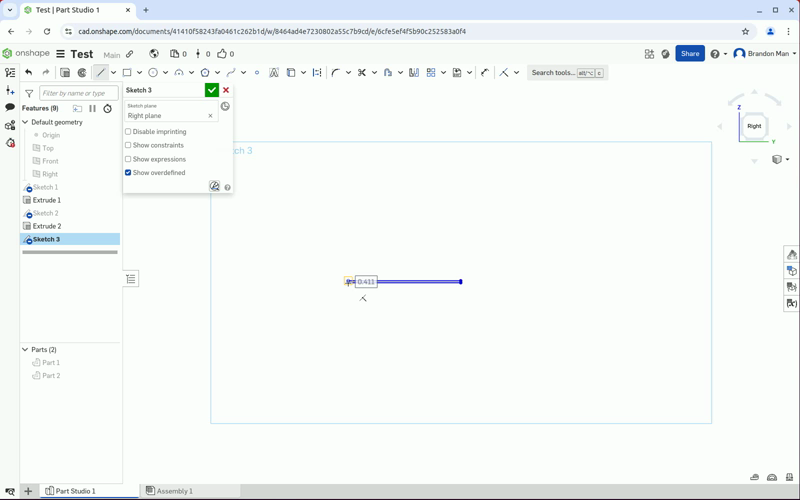
key(esc)
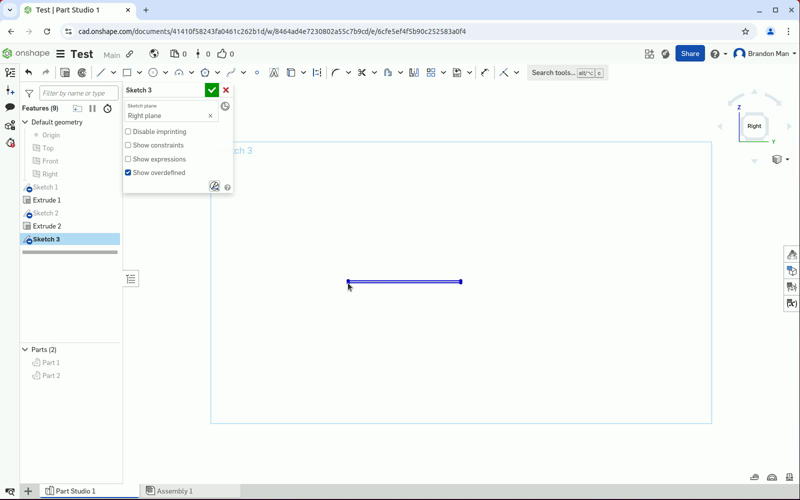
mouse_move(459, 281)
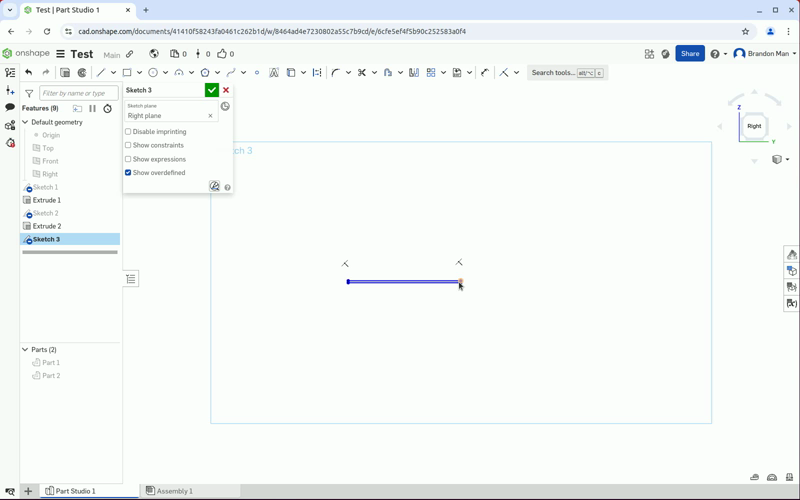
scroll(6)
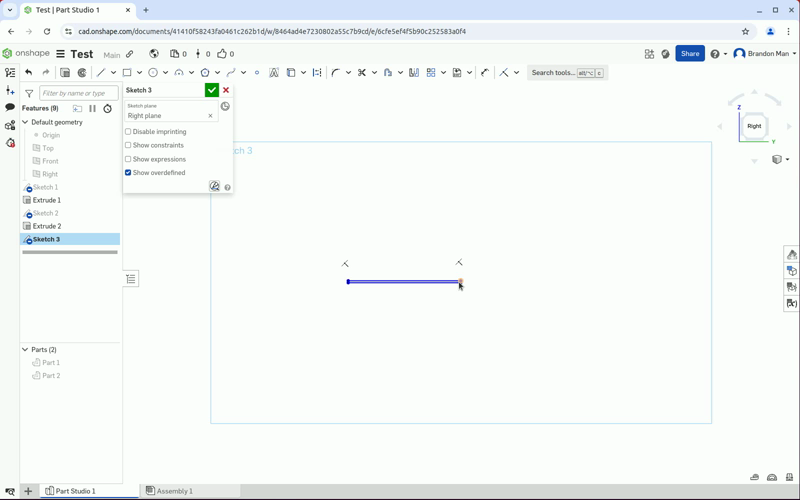
scroll(6)
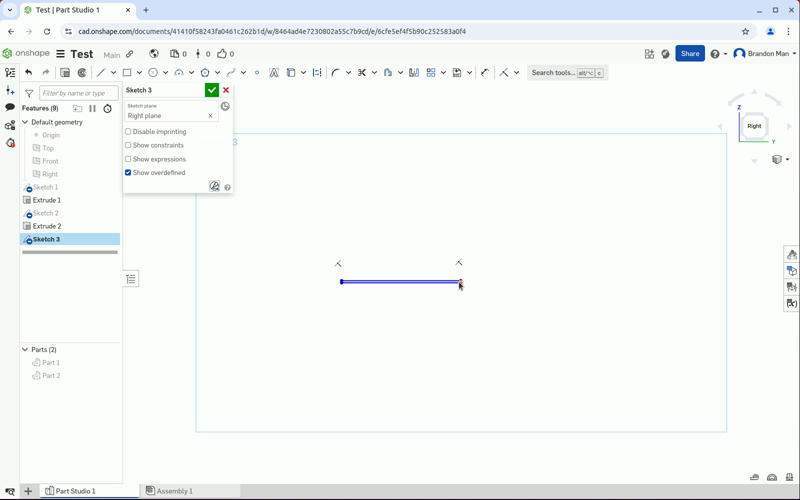
scroll(6)
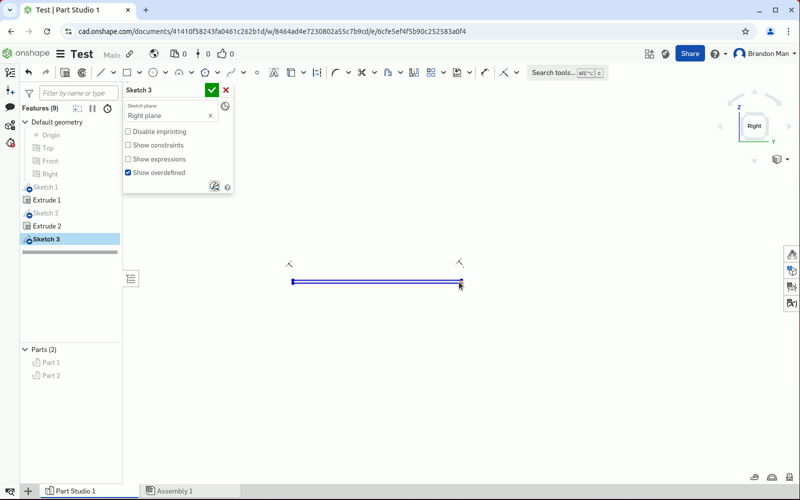
scroll(6)
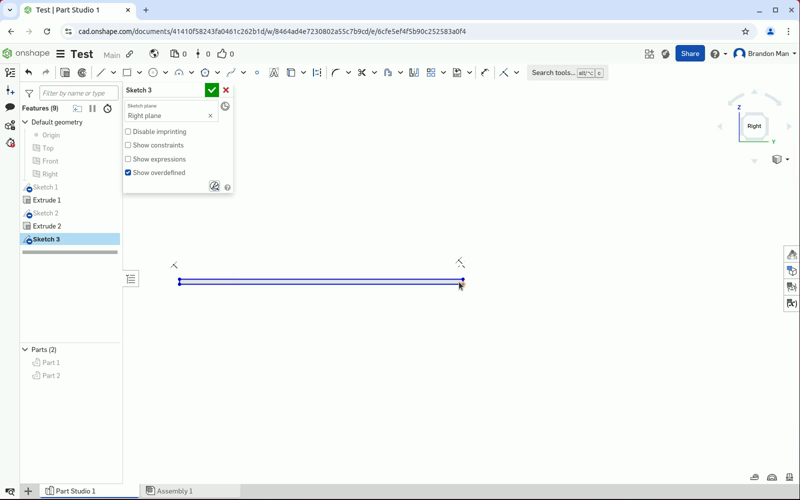
scroll(6)
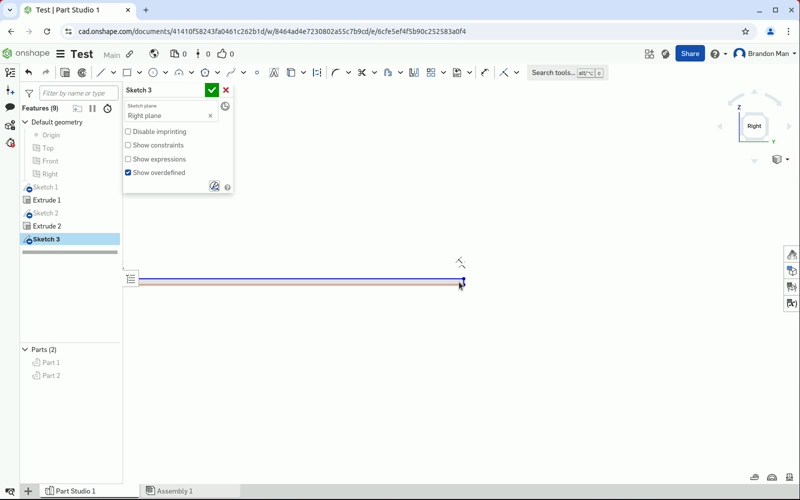
scroll(6)
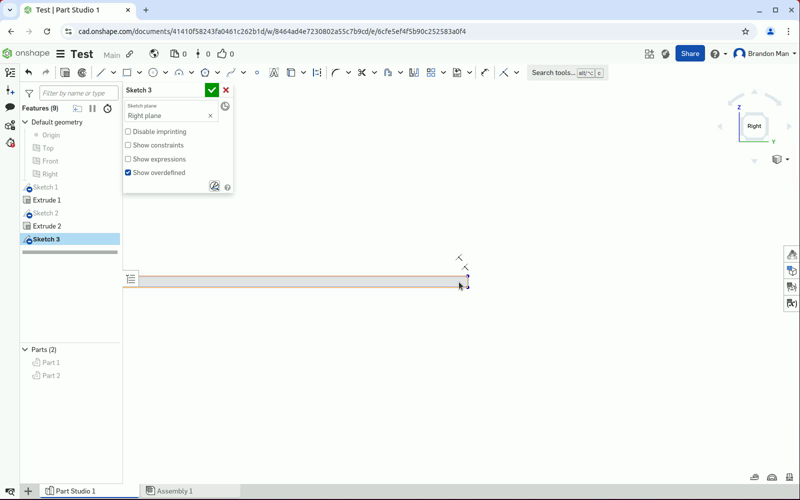
scroll(6)
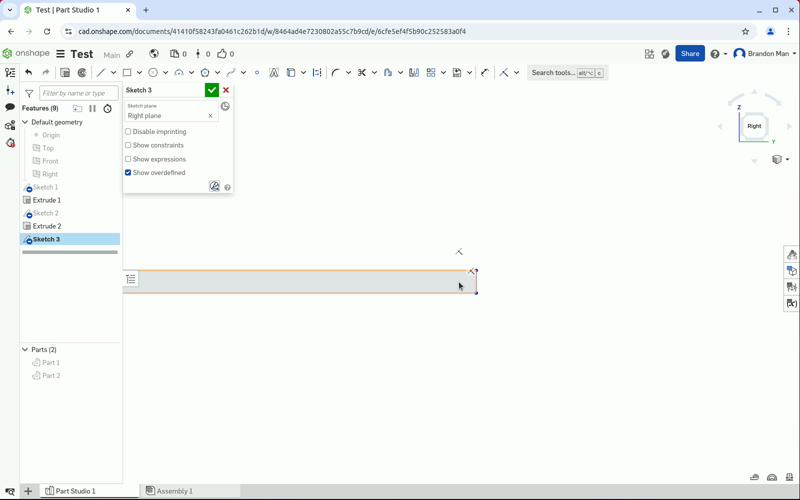
click(459, 281)
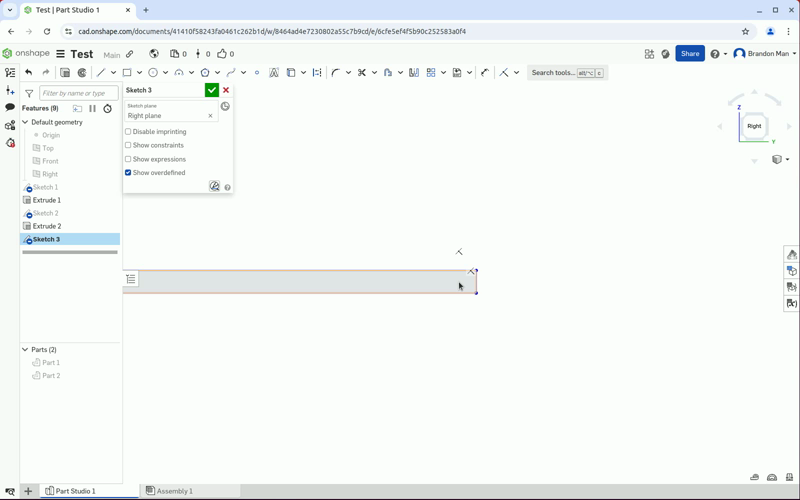
scroll(-6)
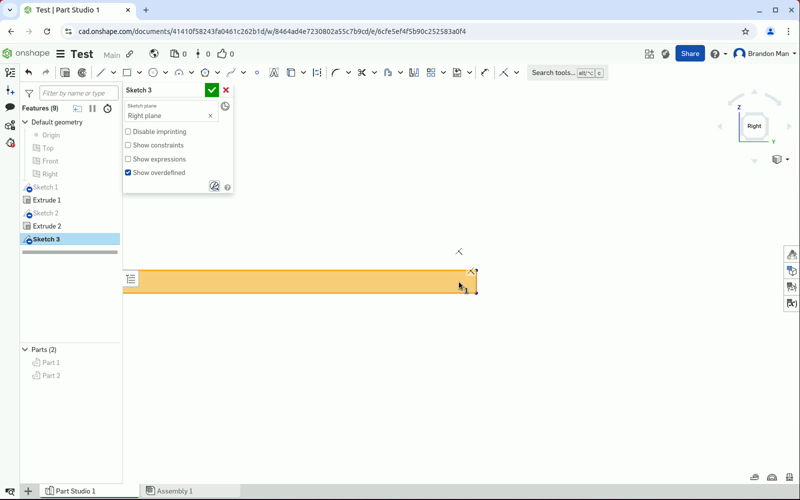
scroll(-6)
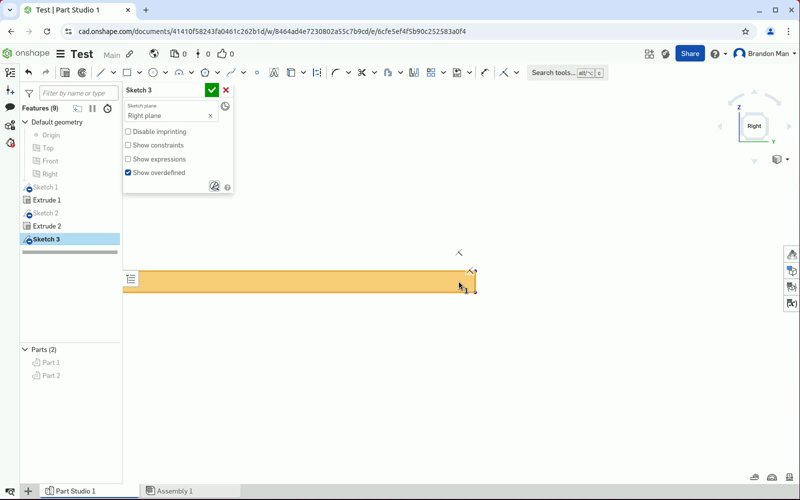
scroll(-6)
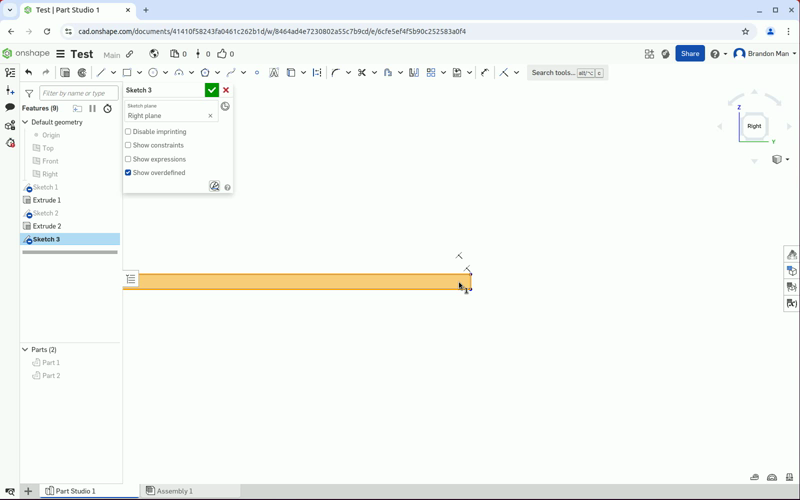
scroll(-6)
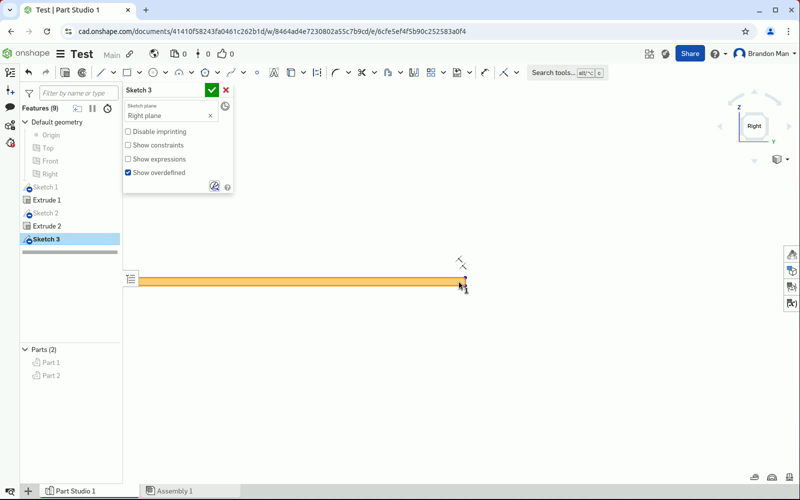
scroll(-6)
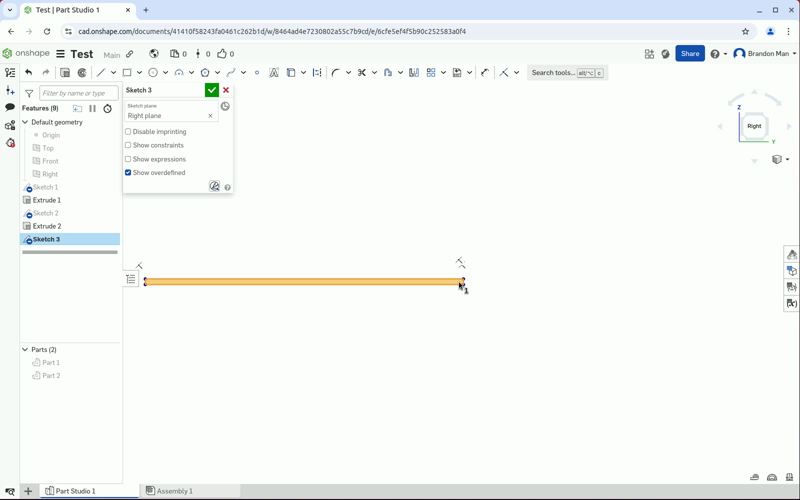
scroll(-6)
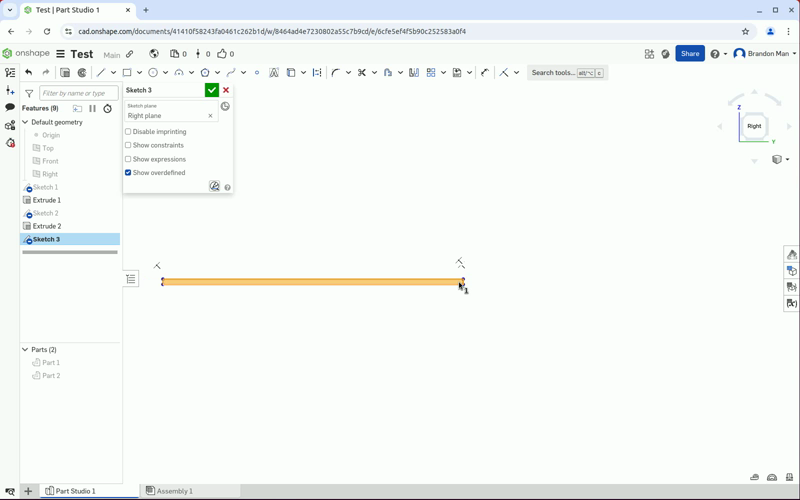
scroll(-6)
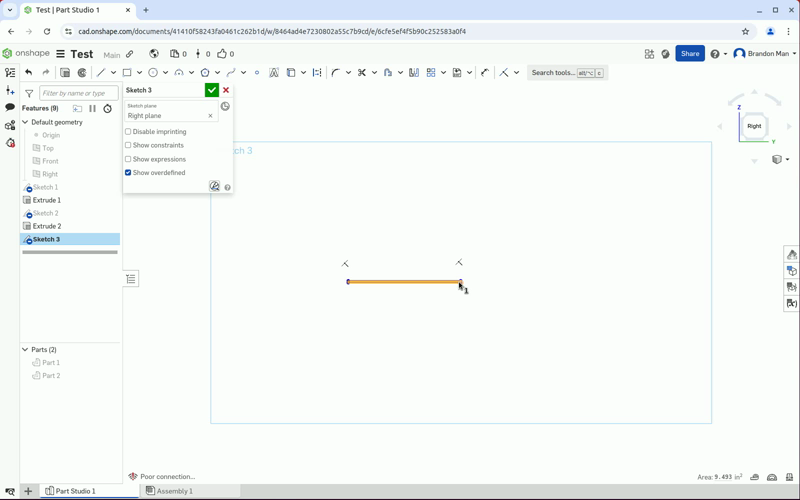
mouse_move(73, 352)
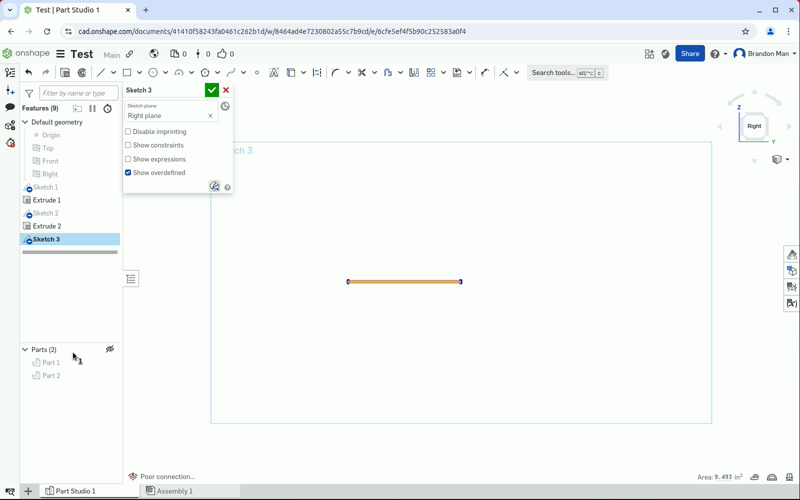
key(shift+y)
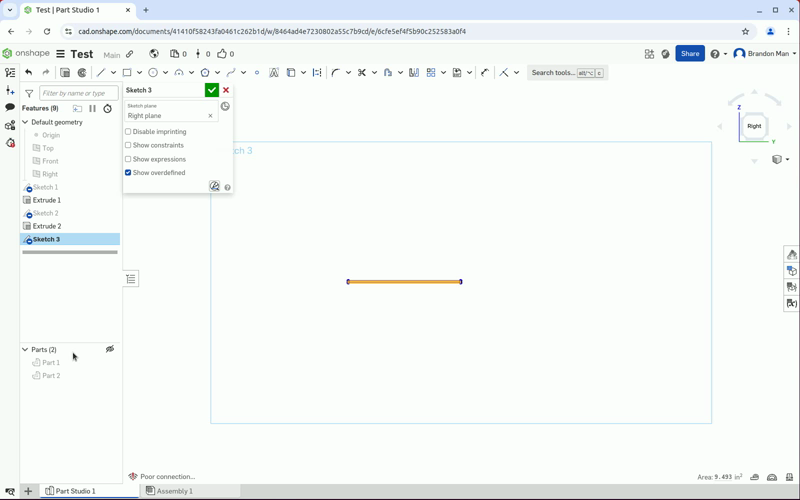
key(shift+e)
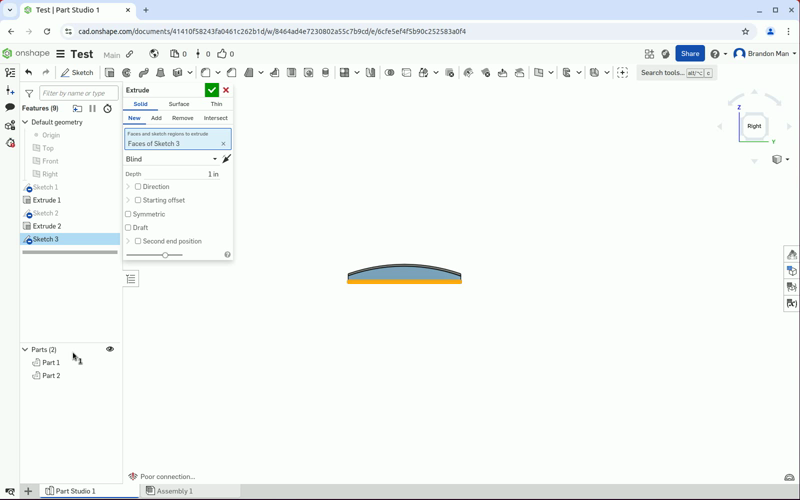
mouse_move(143, 106)
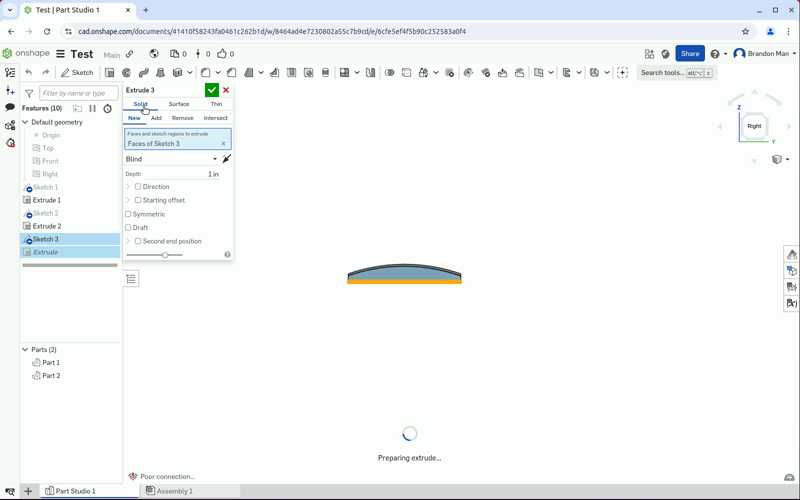
click(143, 106)
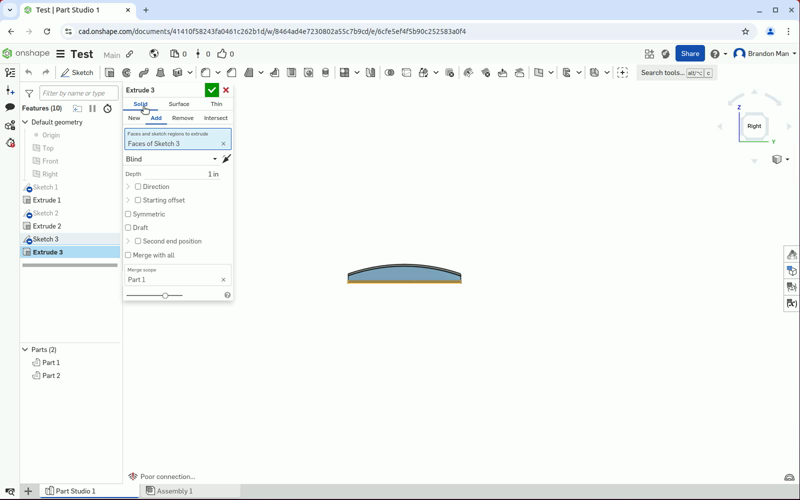
mouse_move(137, 120)
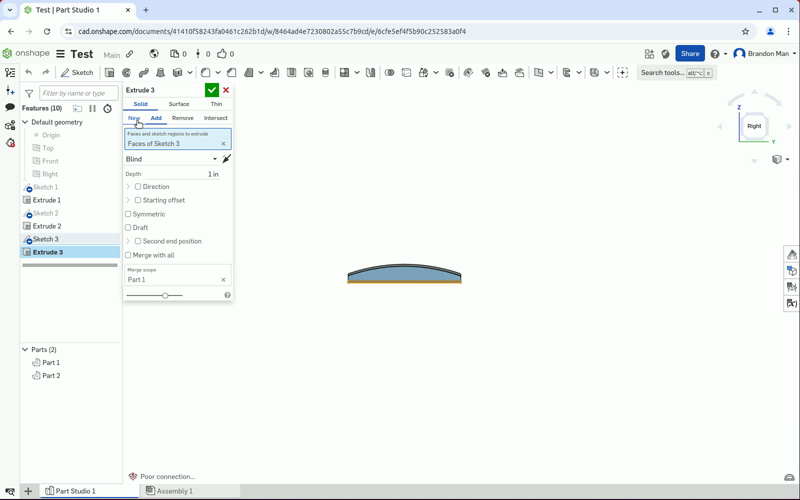
click(137, 120)
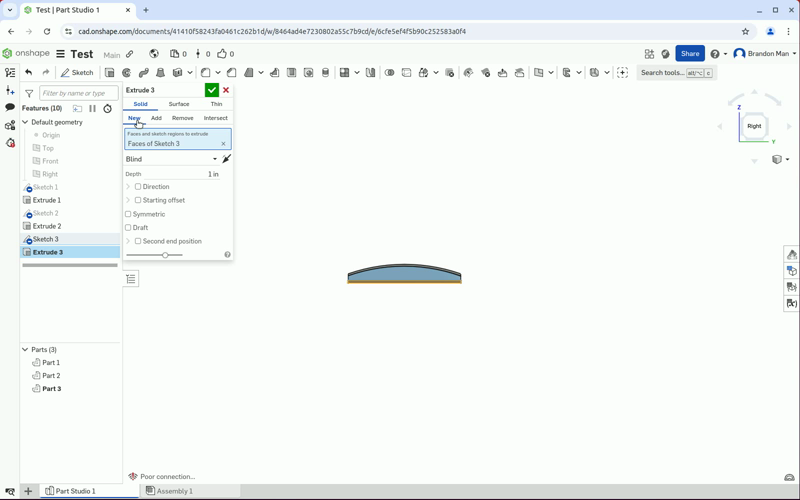
key(tab, 4)
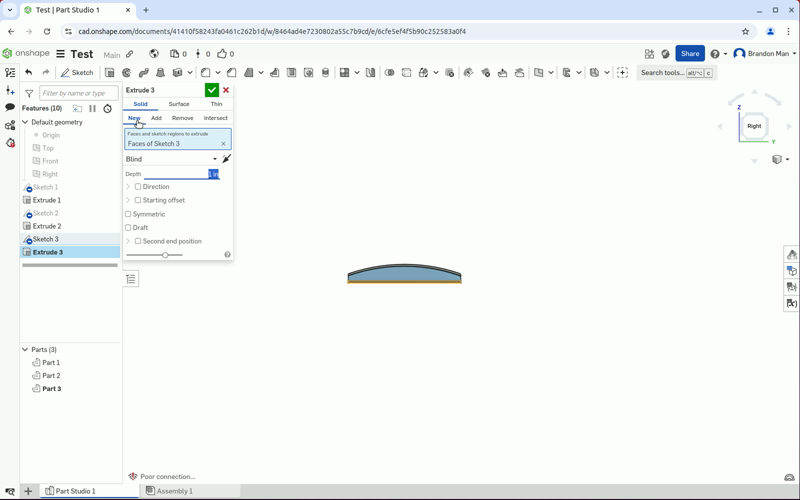
text(3.851)
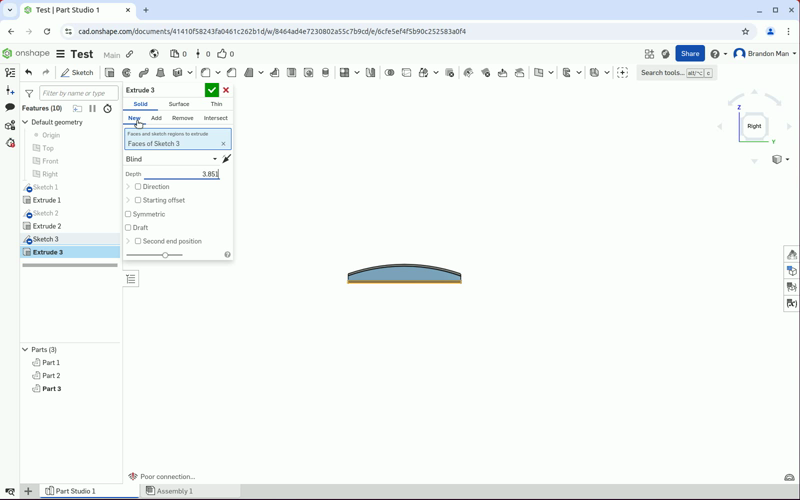
key(enter)
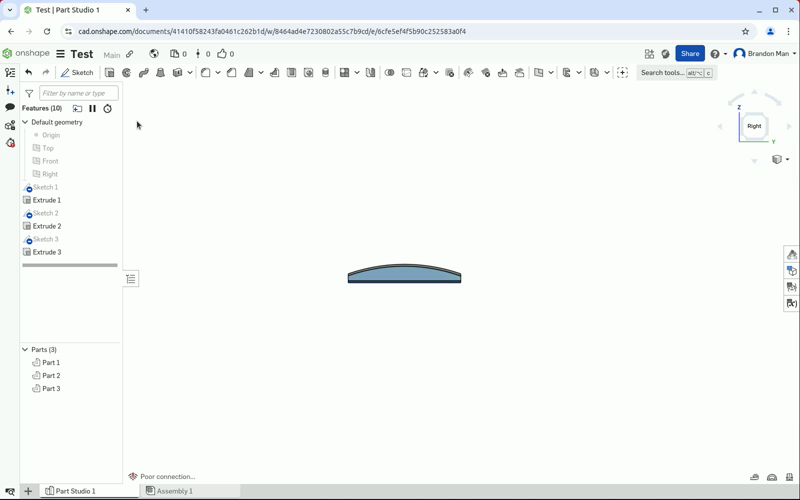
key(shift+h)
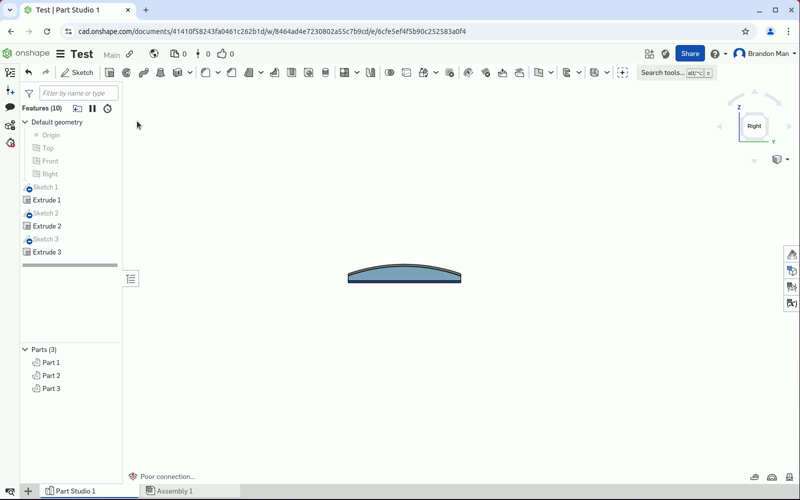
key(shift+h)
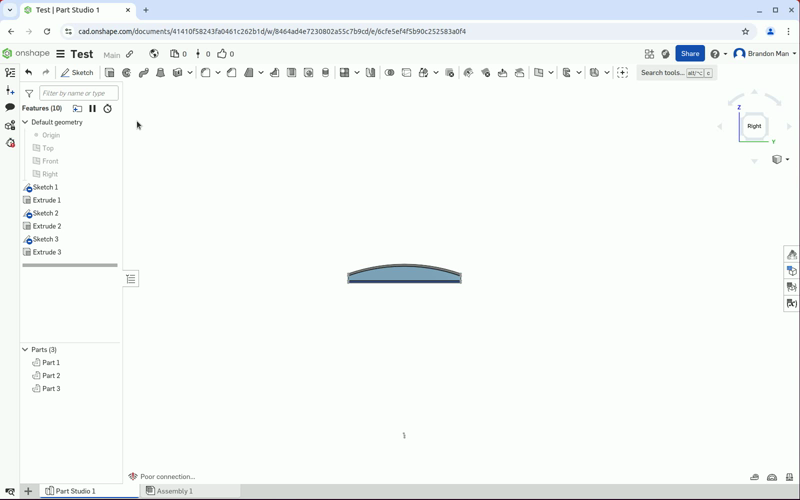
key(shift+7)
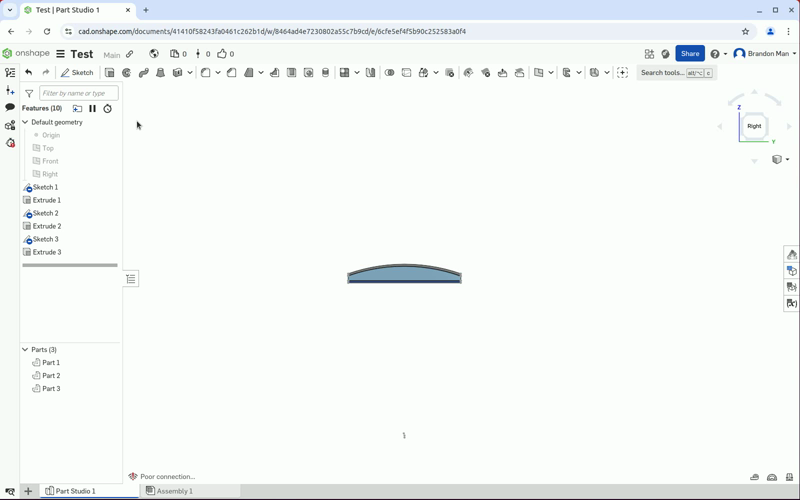
key(right, 2)
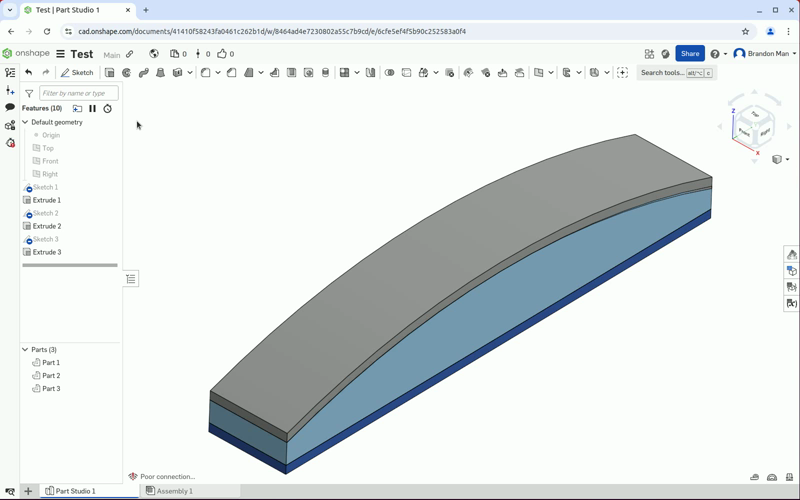
key(down, 2)
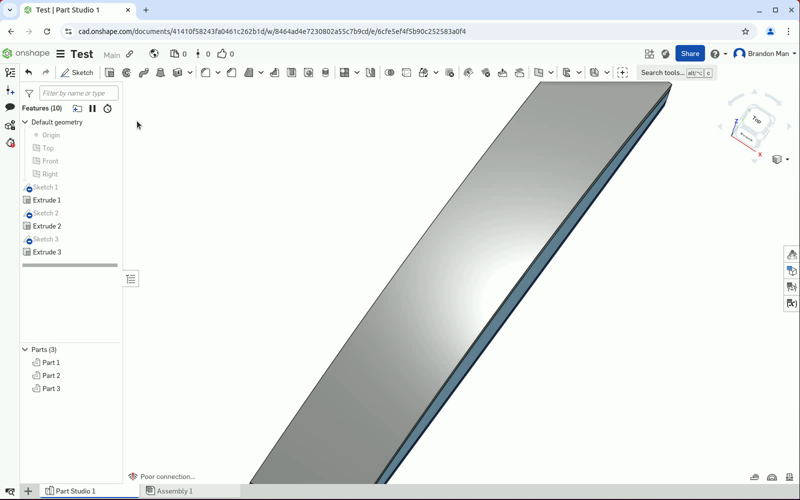
key(up, 2)
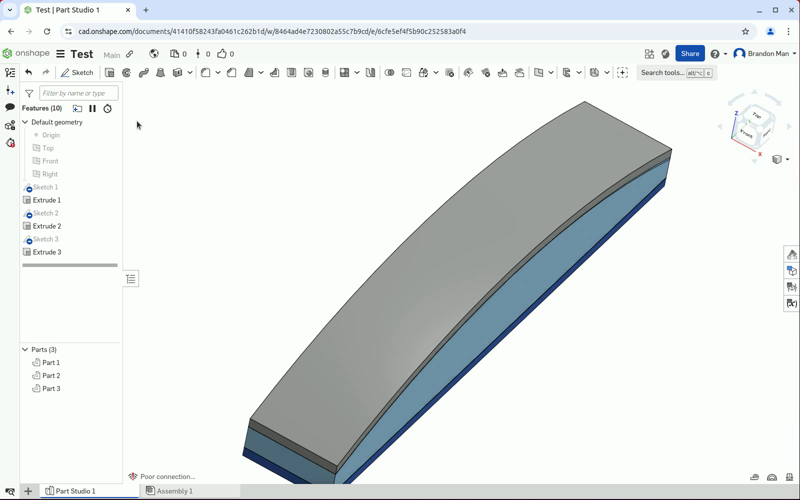
key(left, 2)
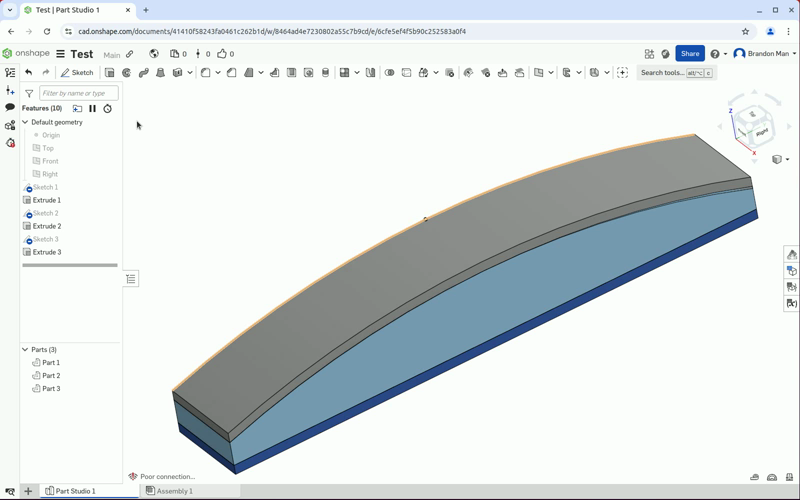
mouse_move(73, 189)
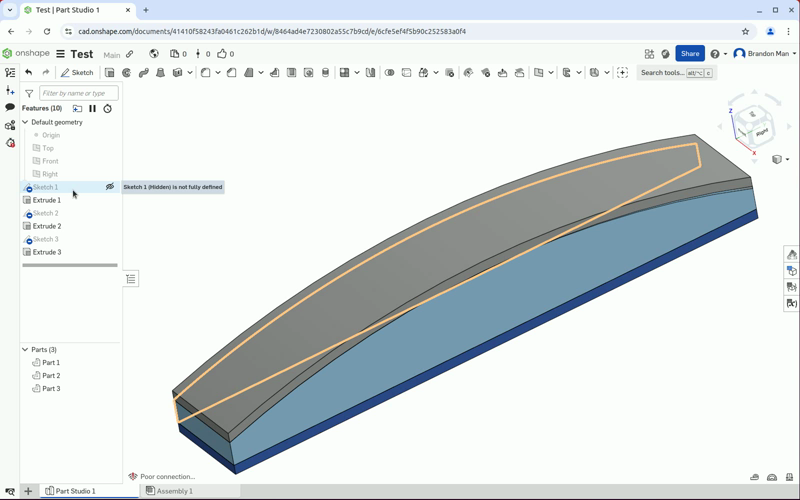
click(73, 189)